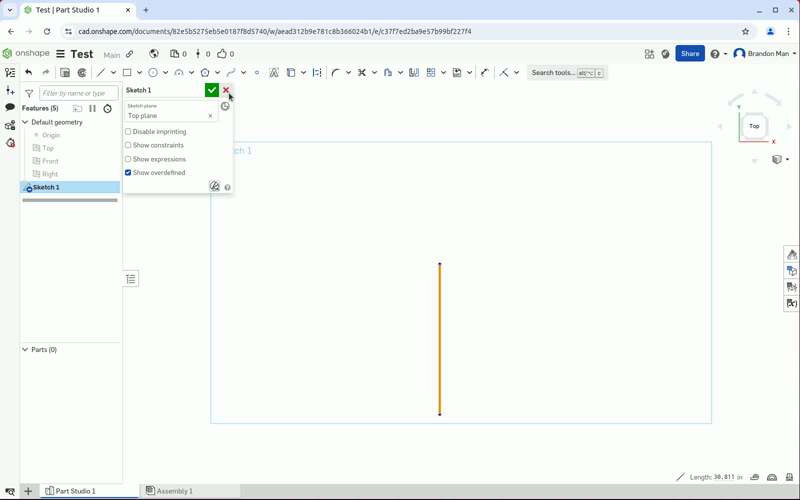
key(shift+h)
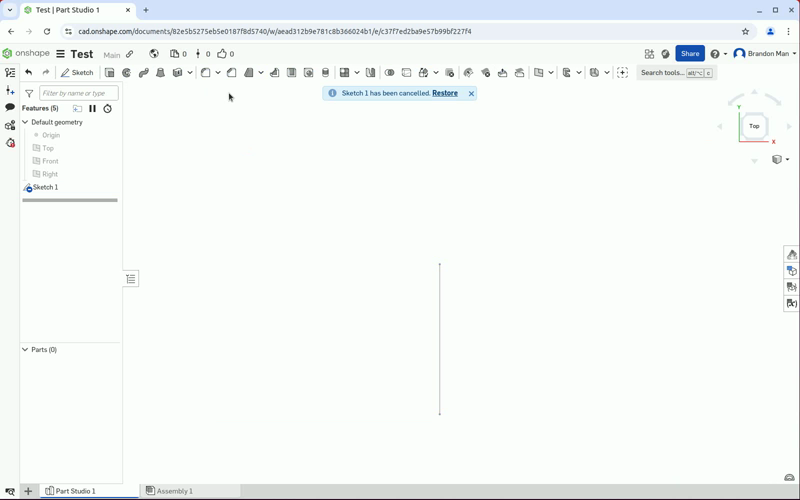
key(shift+s)
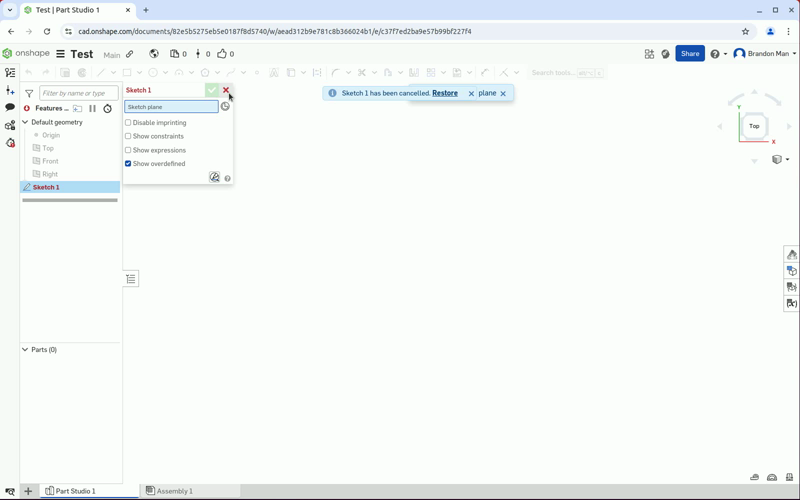
mouse_move(73, 150)
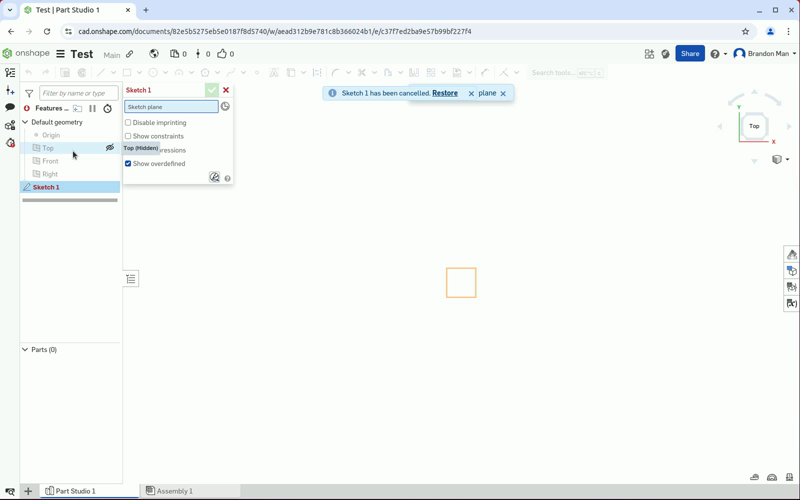
click(73, 150)
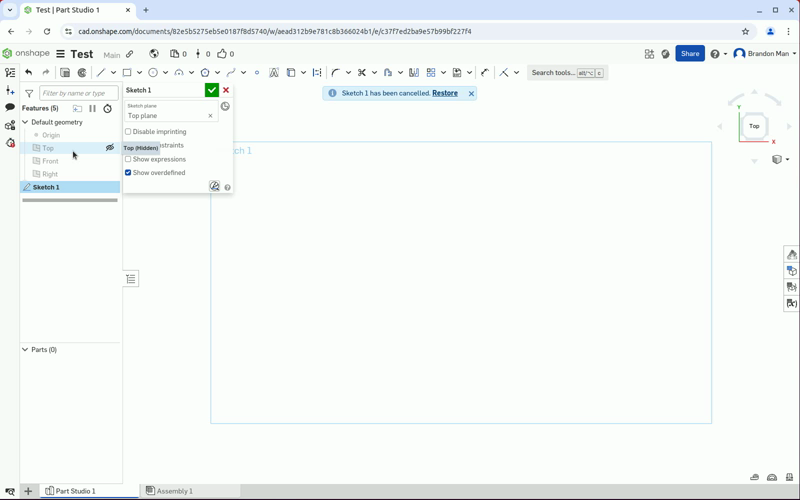
mouse_move(73, 352)
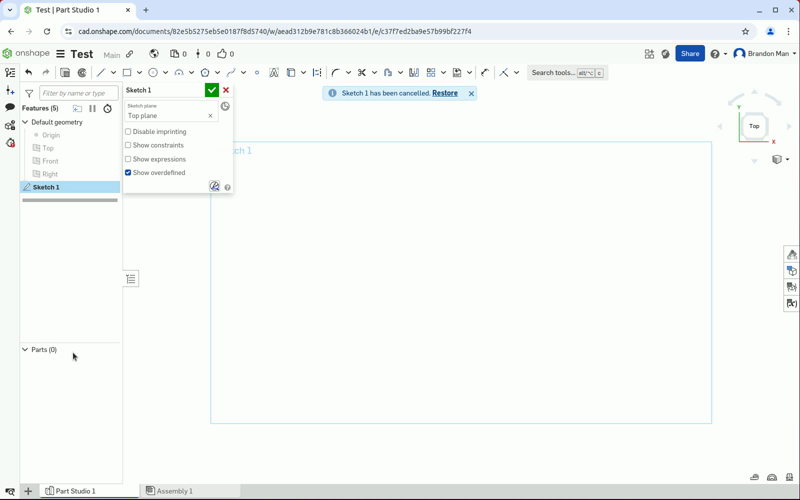
key(y)
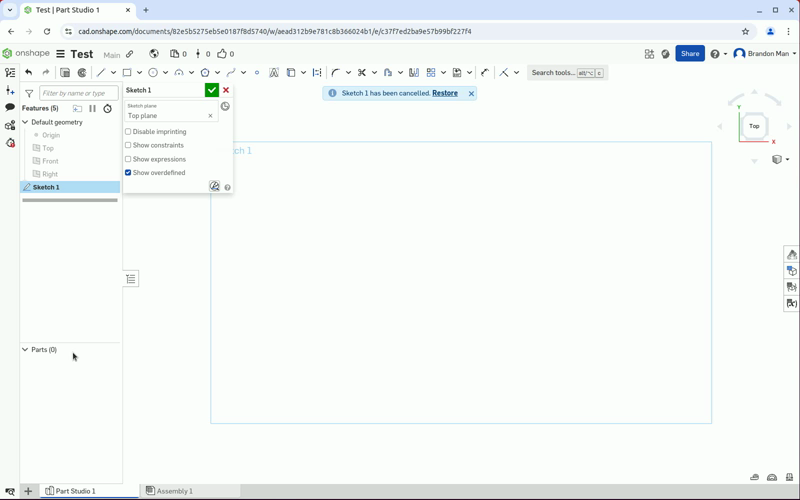
key(l)
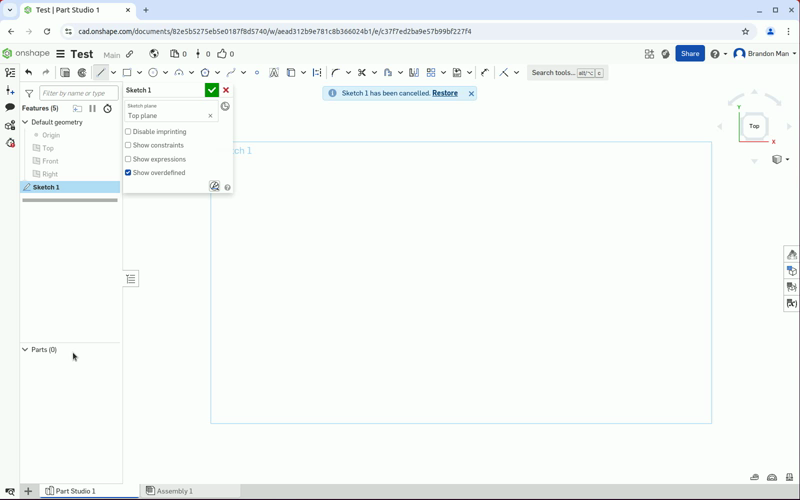
key_down(shift)
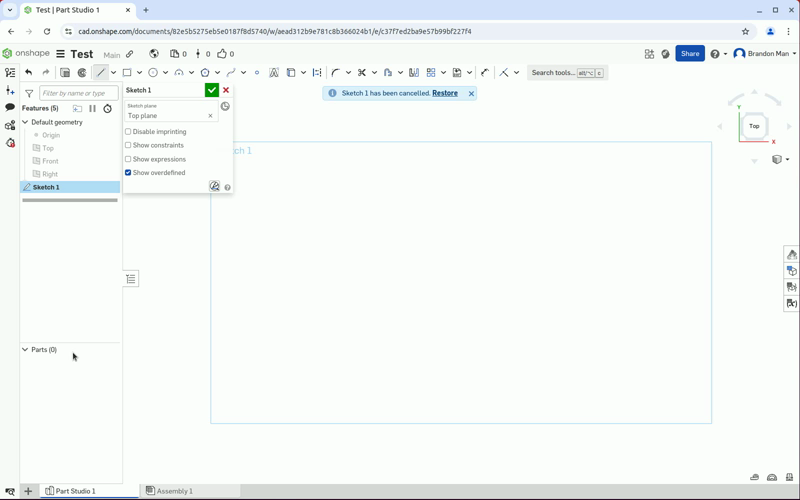
mouse_move(348, 395)
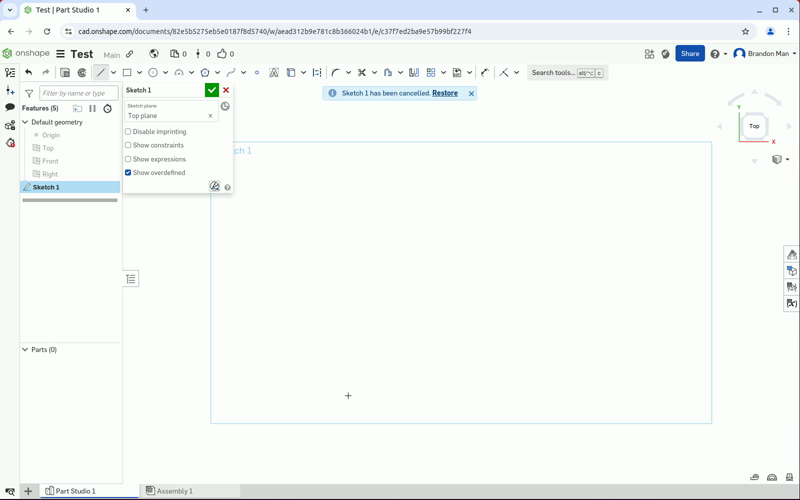
click(348, 395)
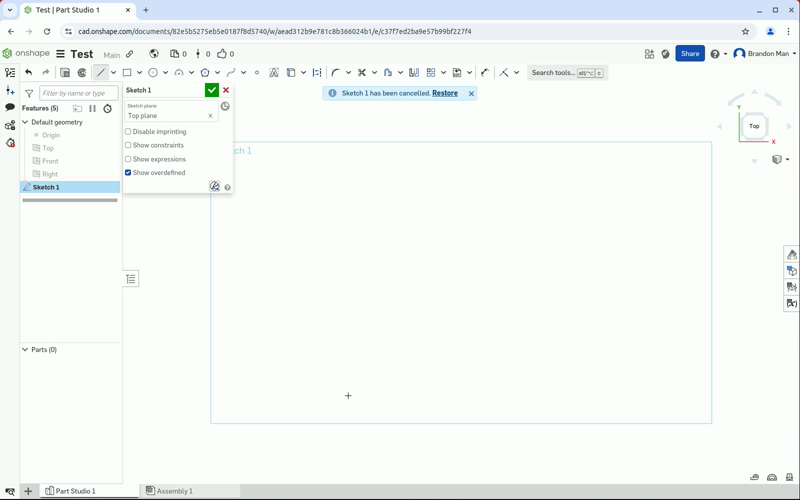
key_up(shift)
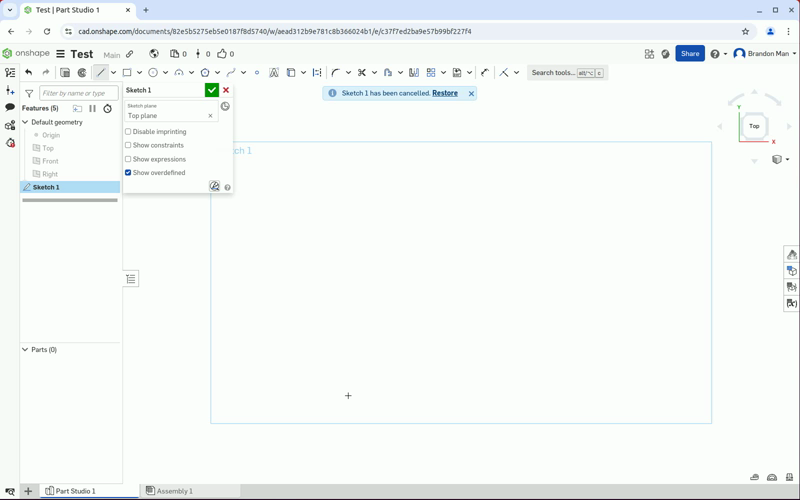
key_down(shift)
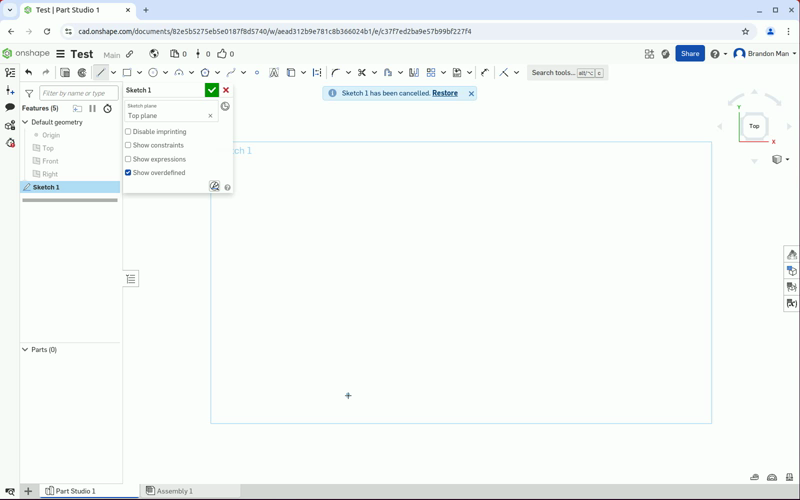
mouse_move(378, 395)
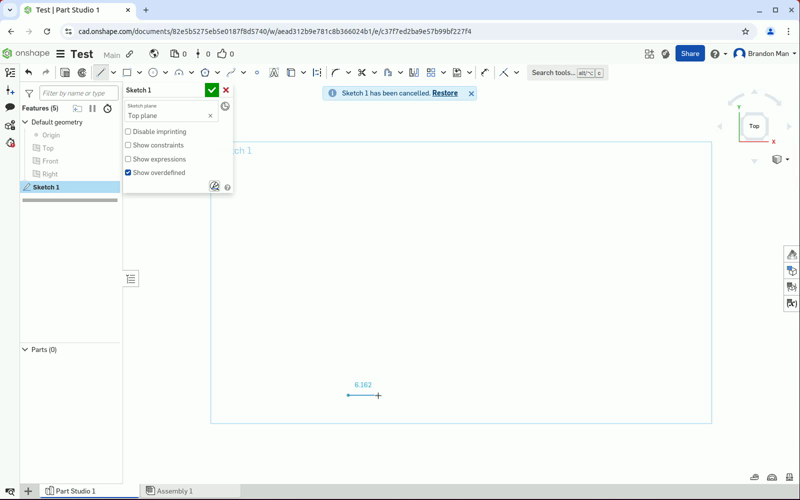
mouse_move(365, 395)
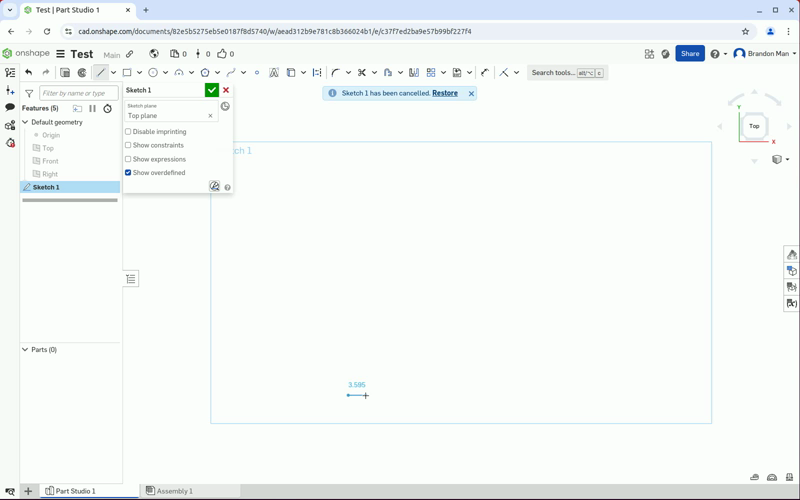
click(365, 395)
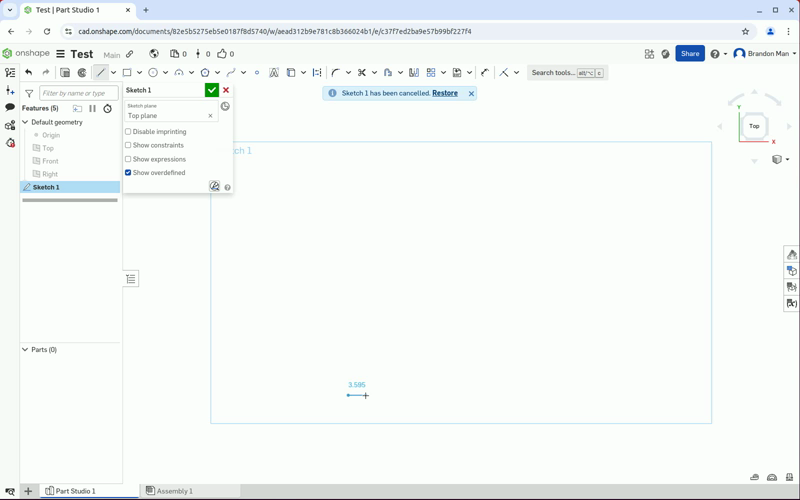
key_up(shift)
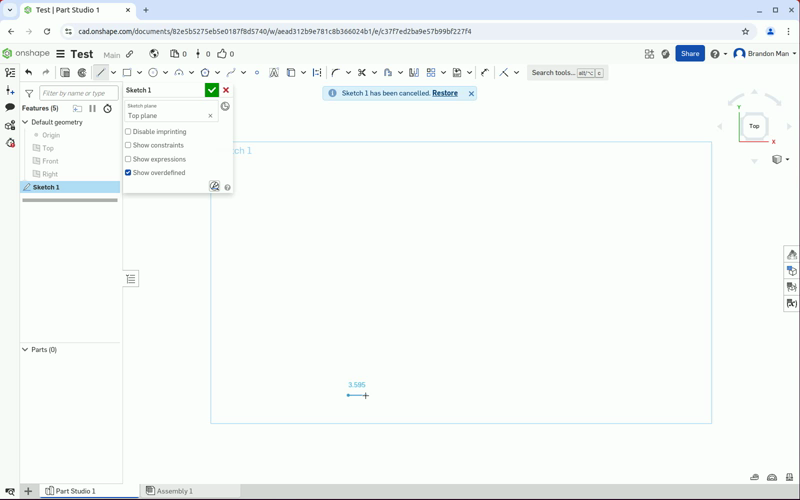
key_down(shift)
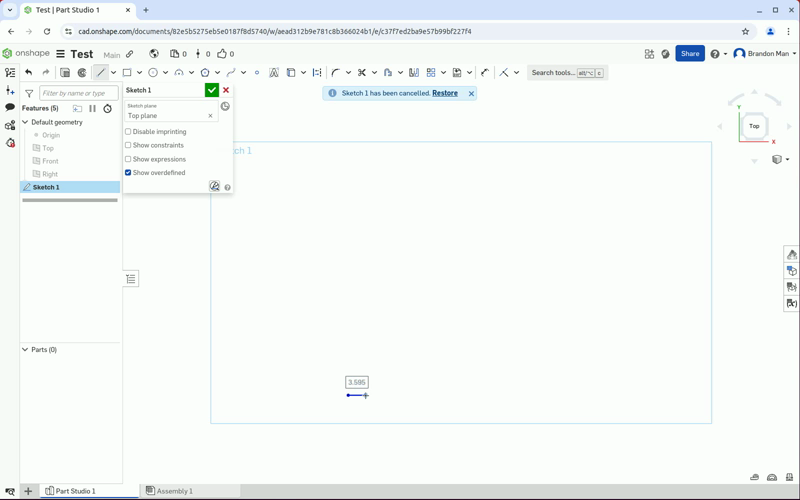
mouse_move(395, 395)
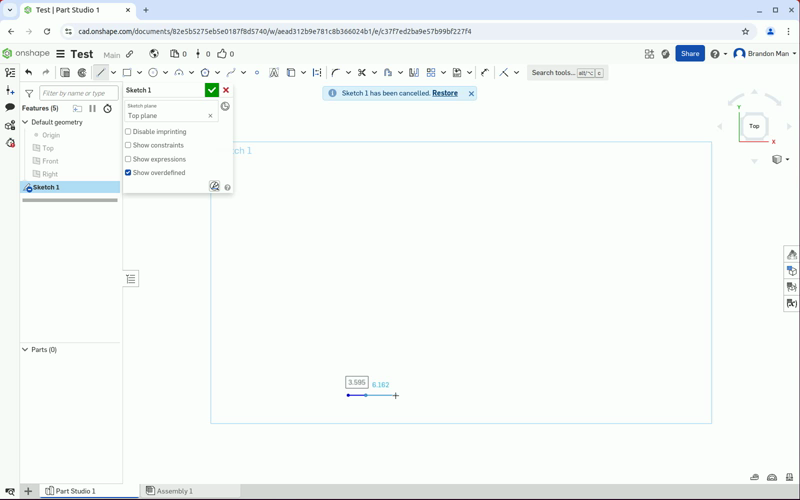
mouse_move(365, 378)
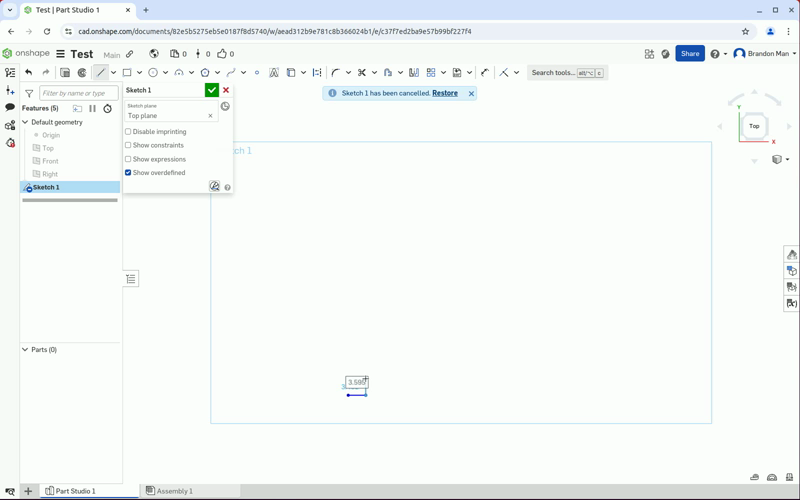
click(365, 378)
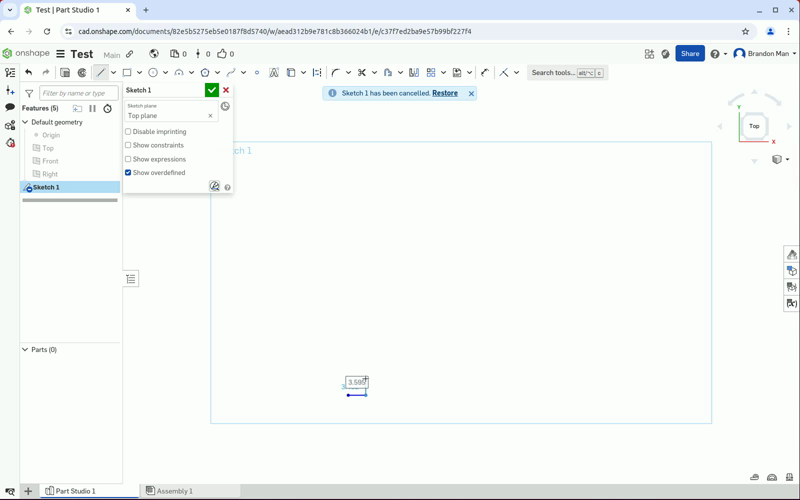
key_up(shift)
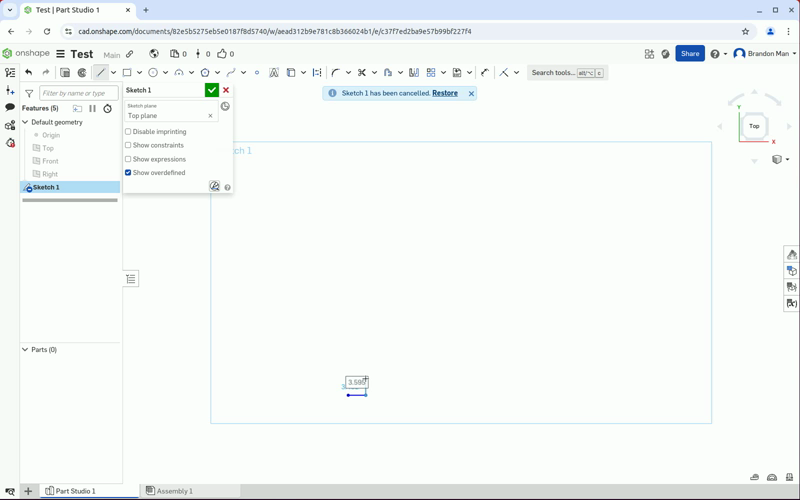
key_down(shift)
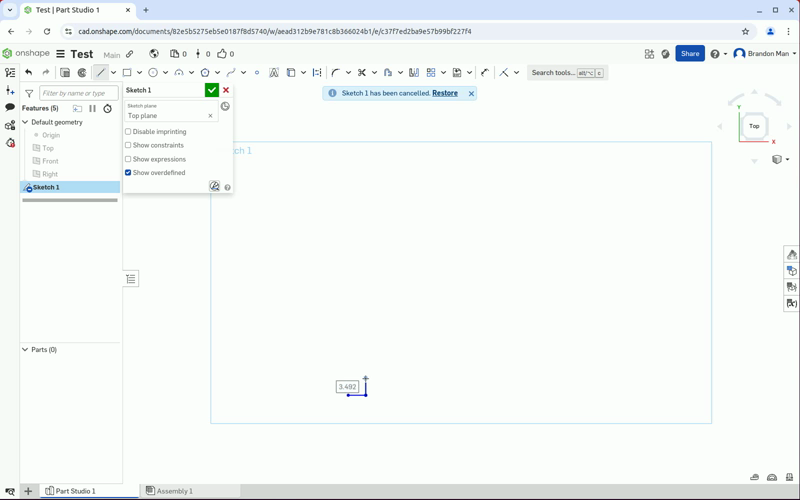
mouse_move(395, 378)
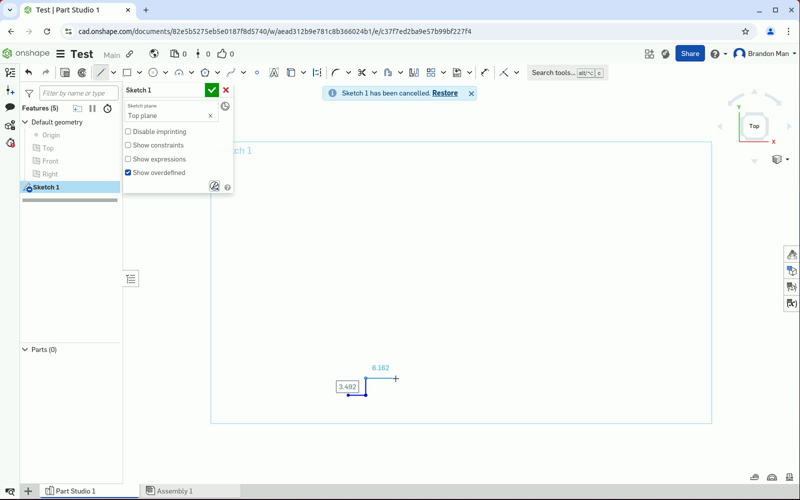
mouse_move(348, 378)
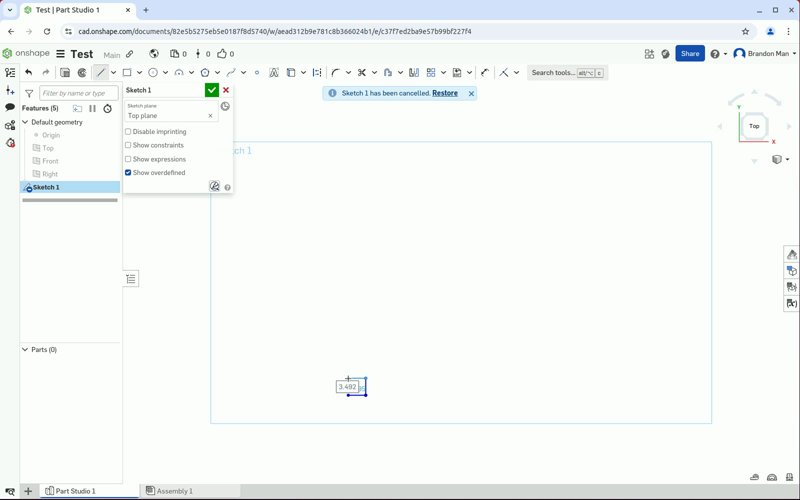
click(348, 378)
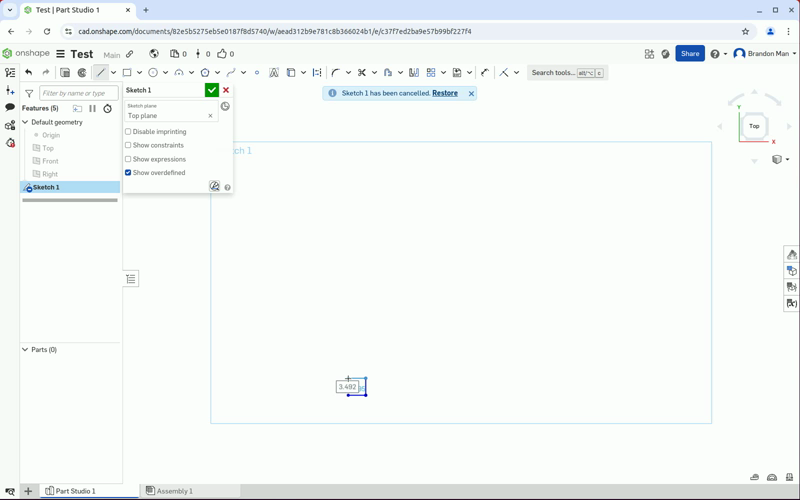
key_up(shift)
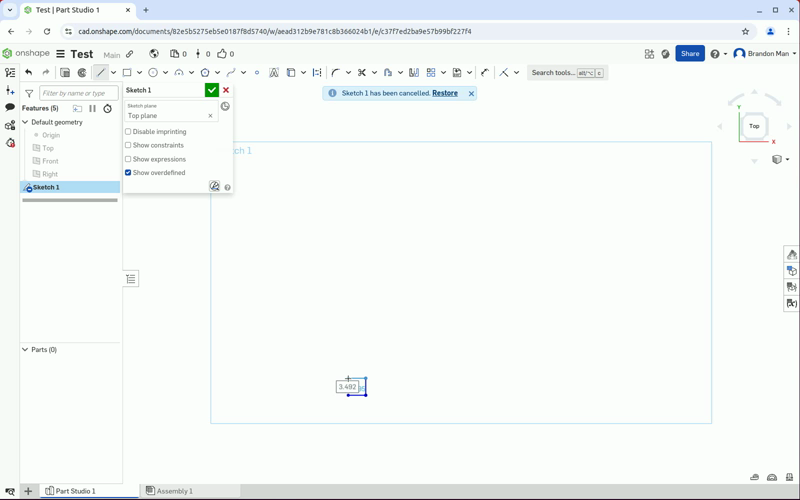
mouse_move(378, 378)
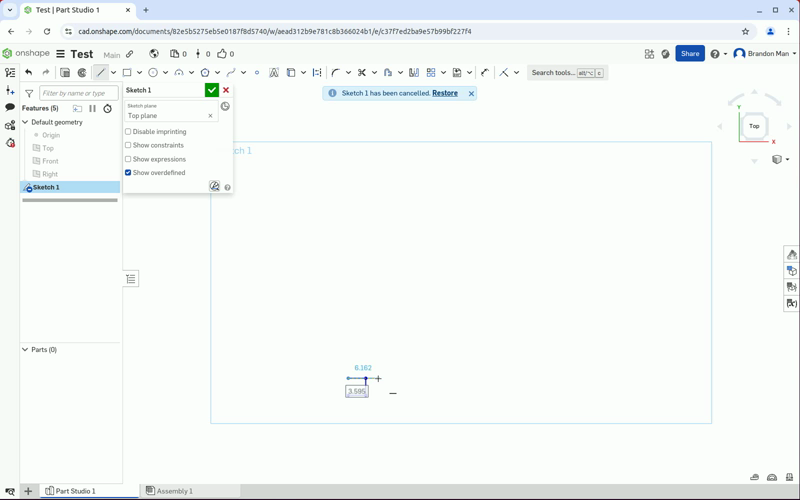
key_down(shift)
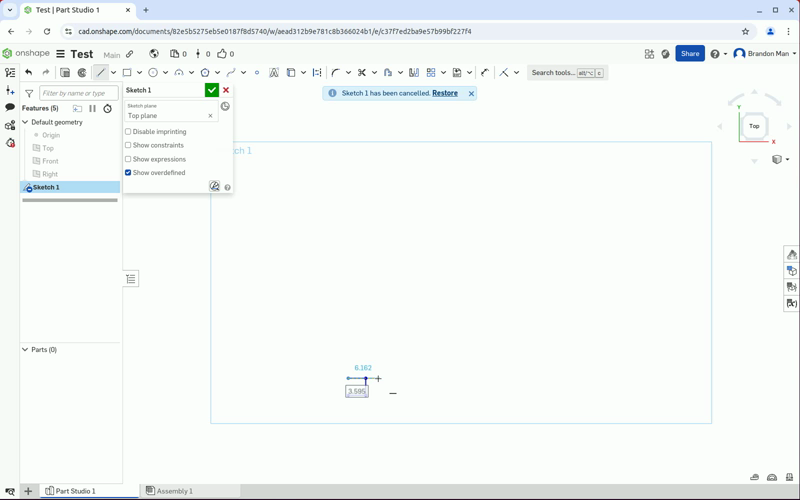
mouse_move(348, 395)
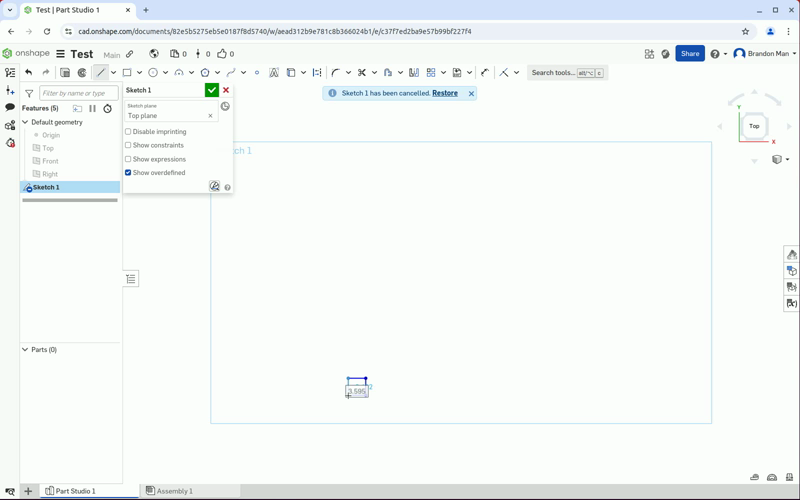
key_up(shift)
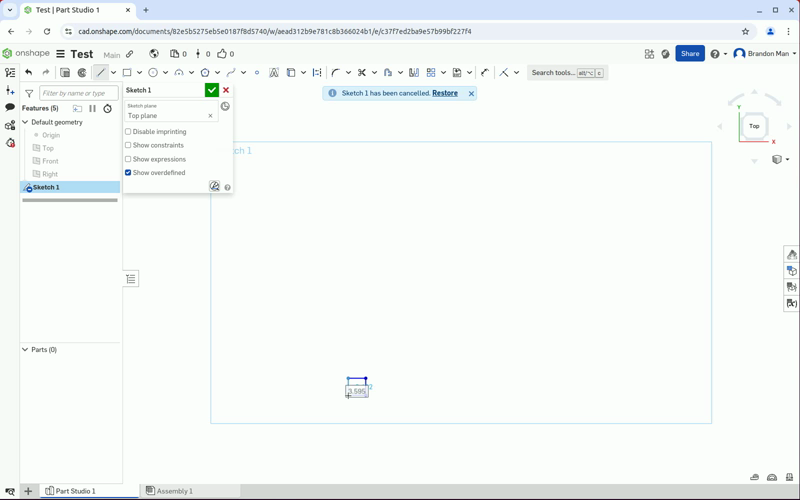
click(348, 395)
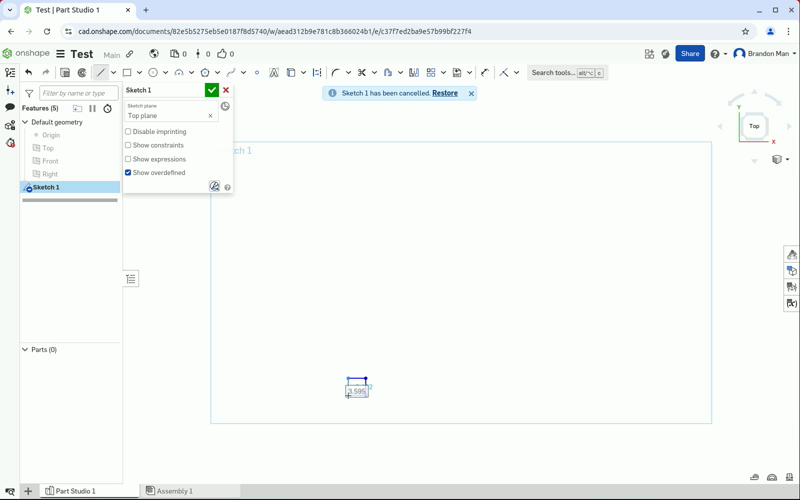
key(esc)
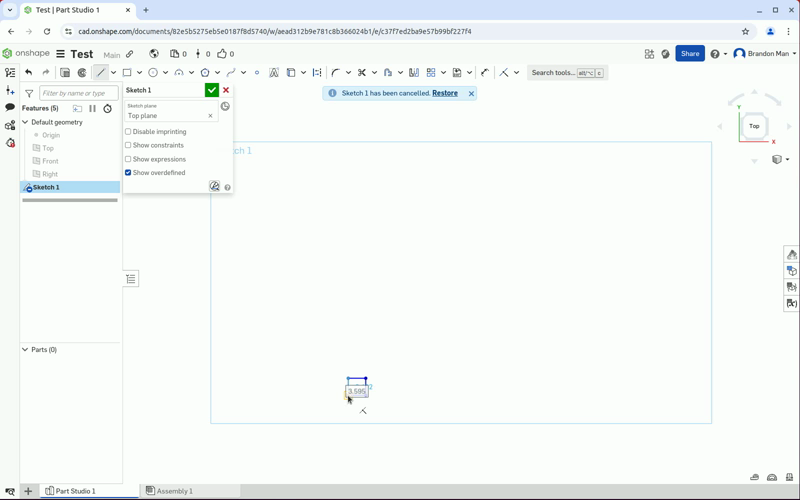
mouse_move(351, 391)
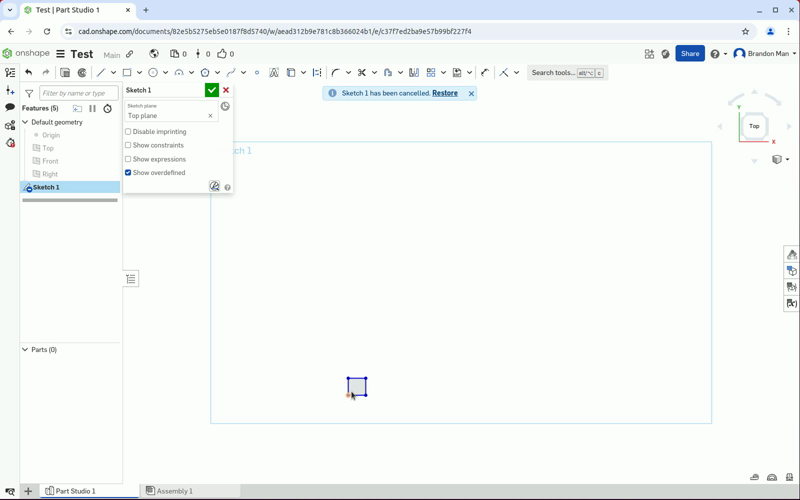
scroll(6)
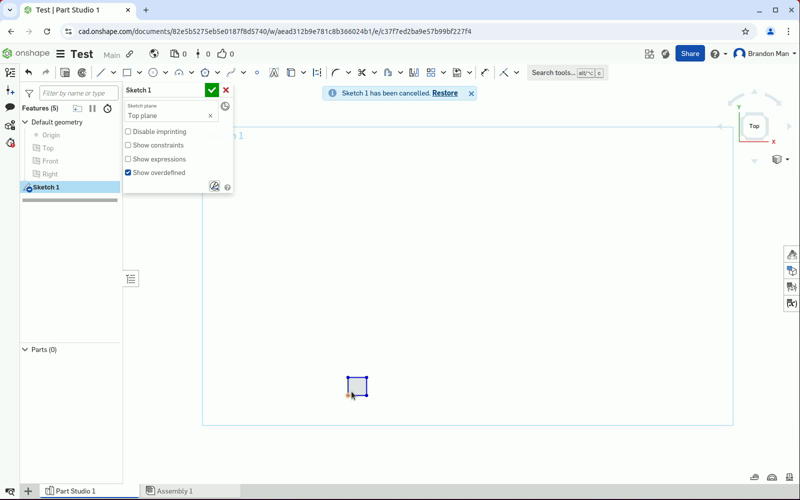
scroll(6)
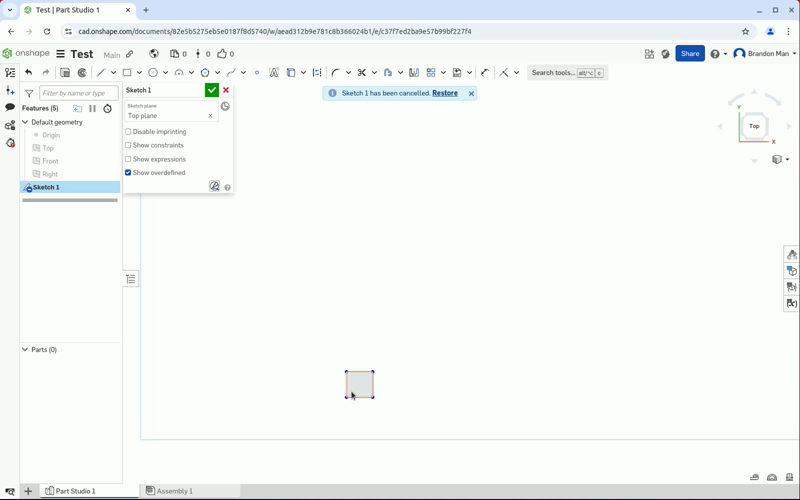
scroll(6)
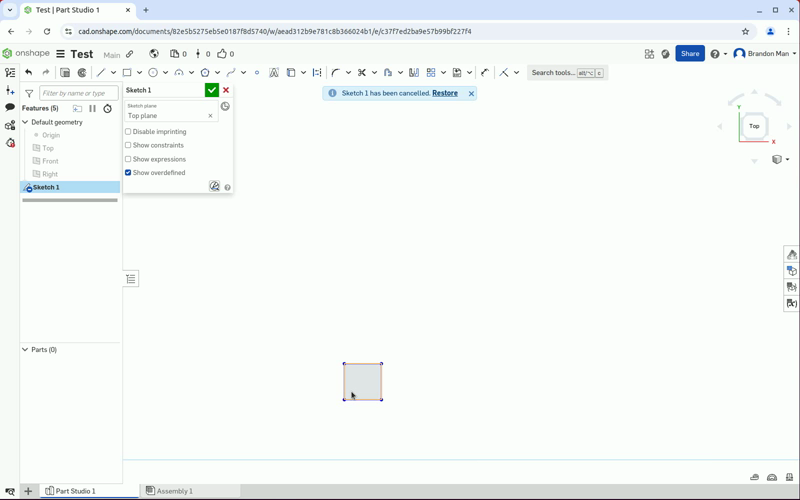
scroll(6)
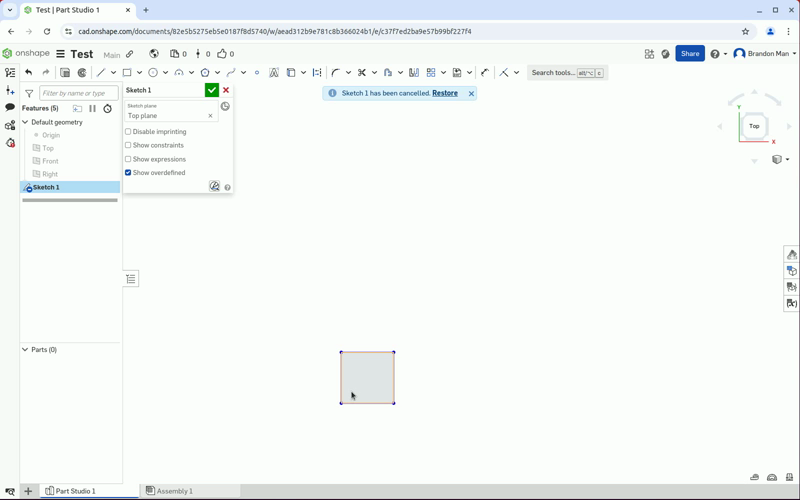
scroll(6)
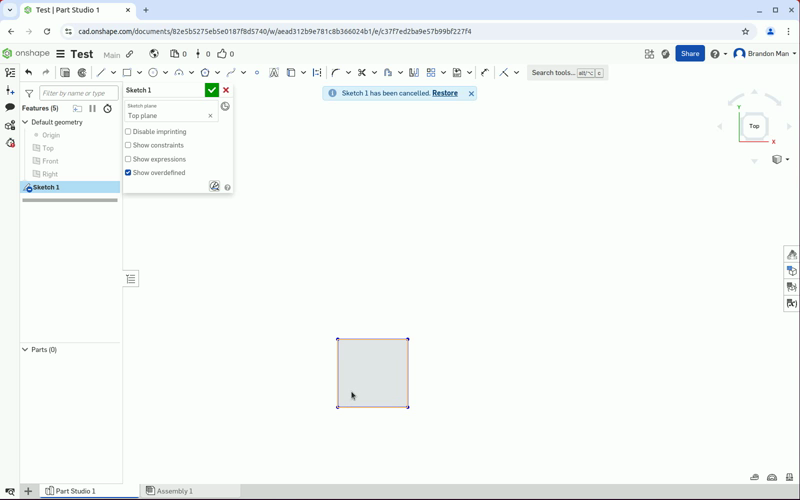
scroll(6)
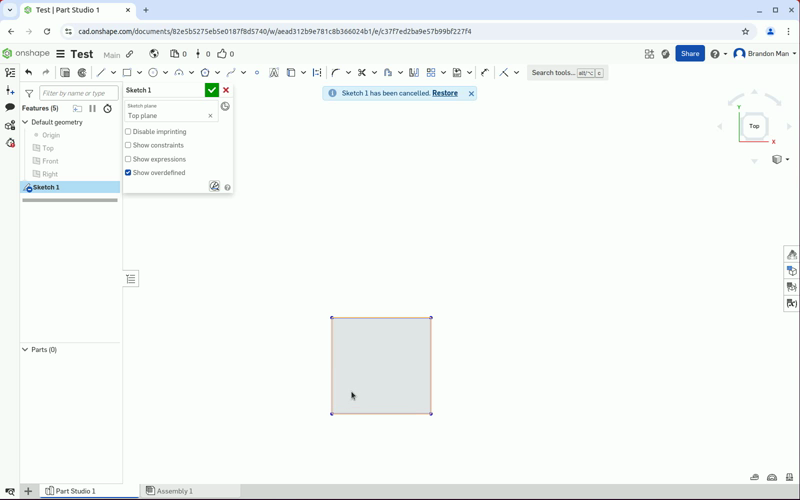
scroll(6)
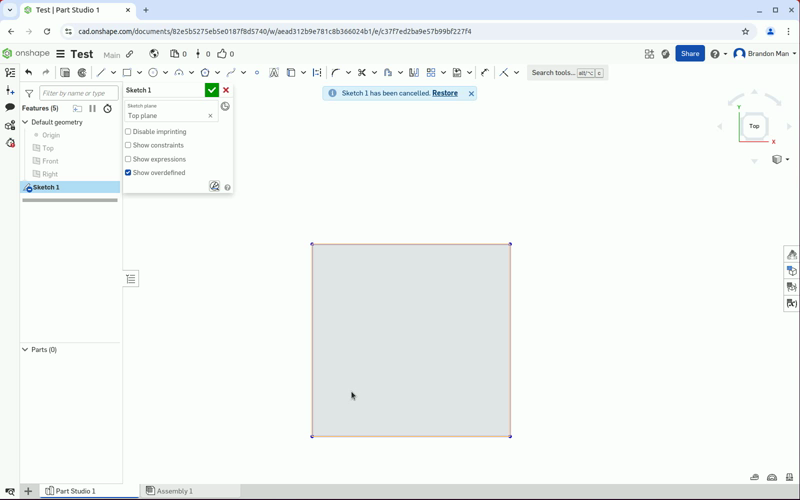
click(351, 391)
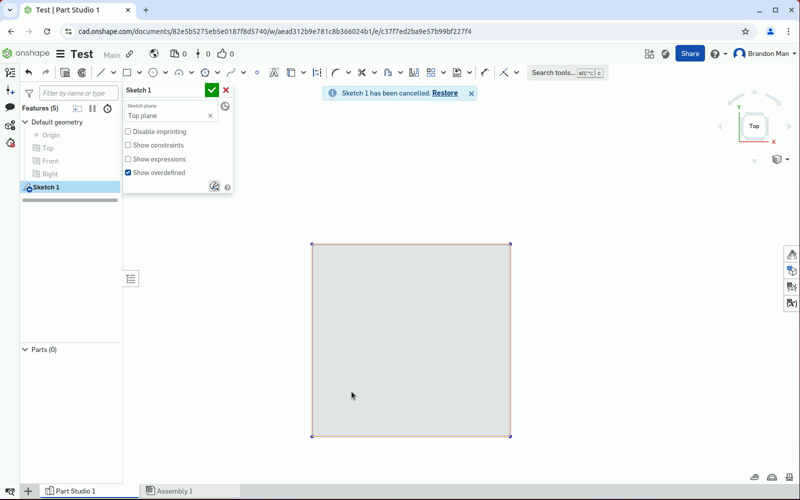
scroll(-6)
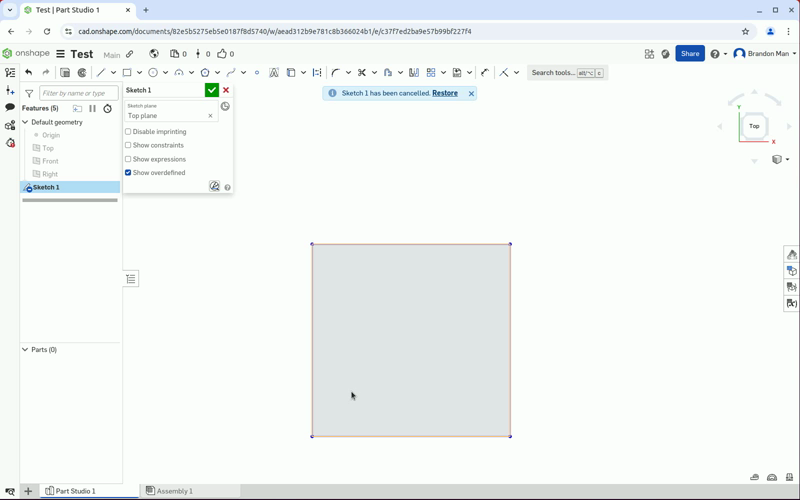
scroll(-6)
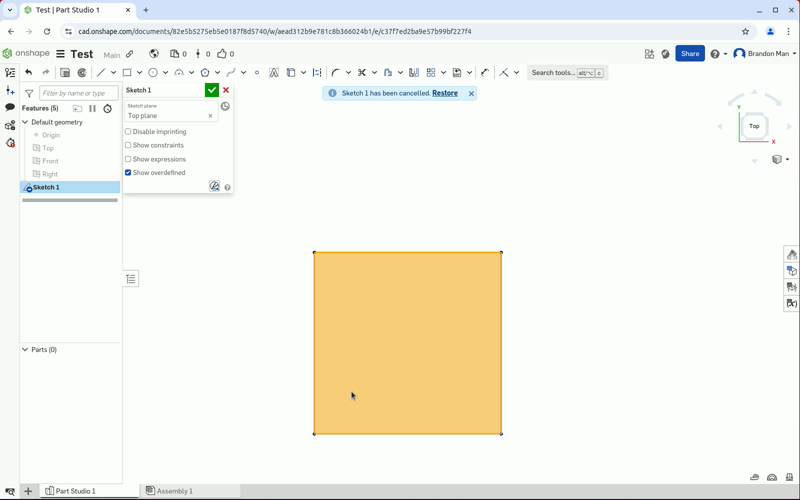
scroll(-6)
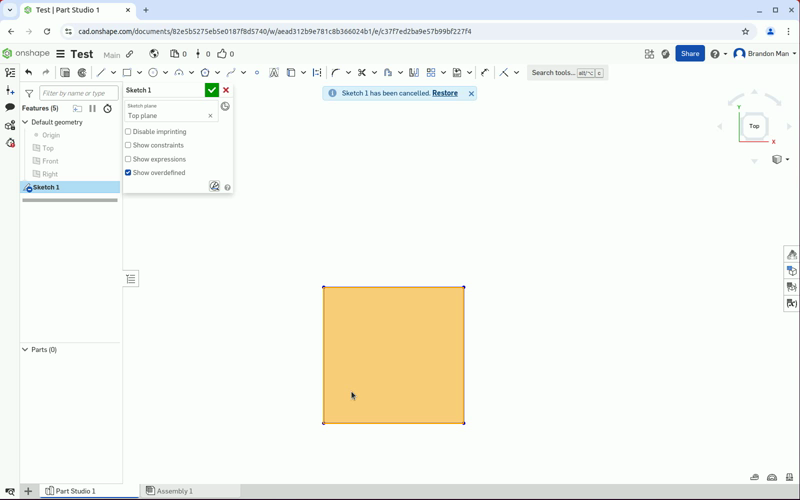
scroll(-6)
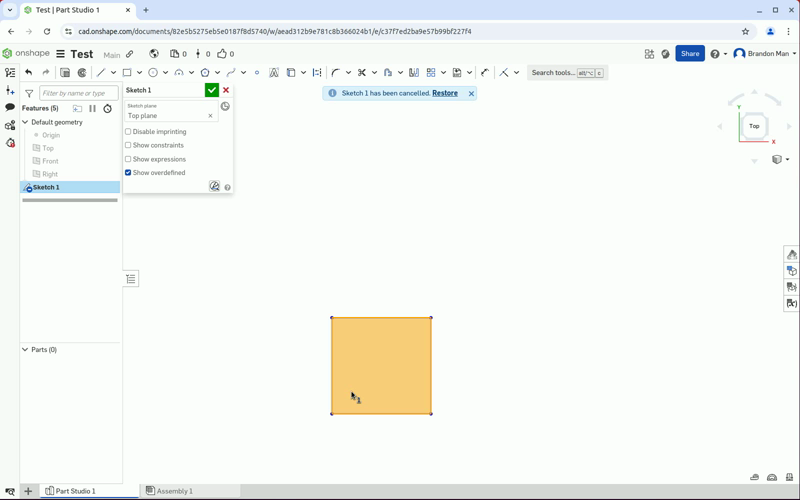
scroll(-6)
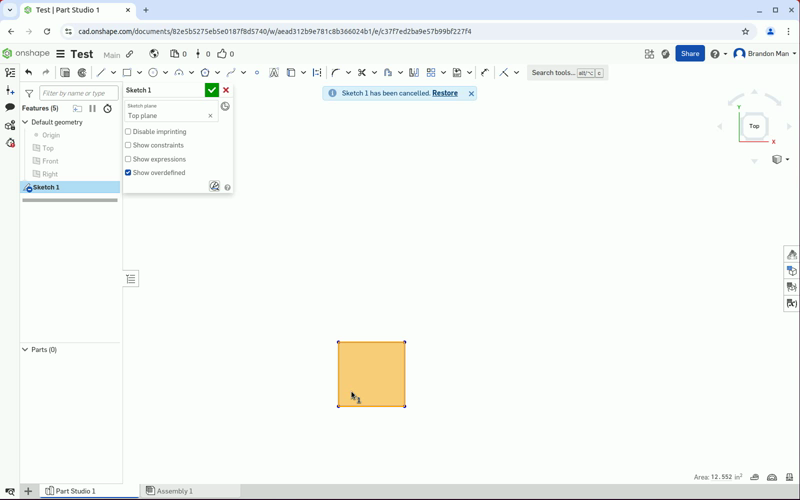
scroll(-6)
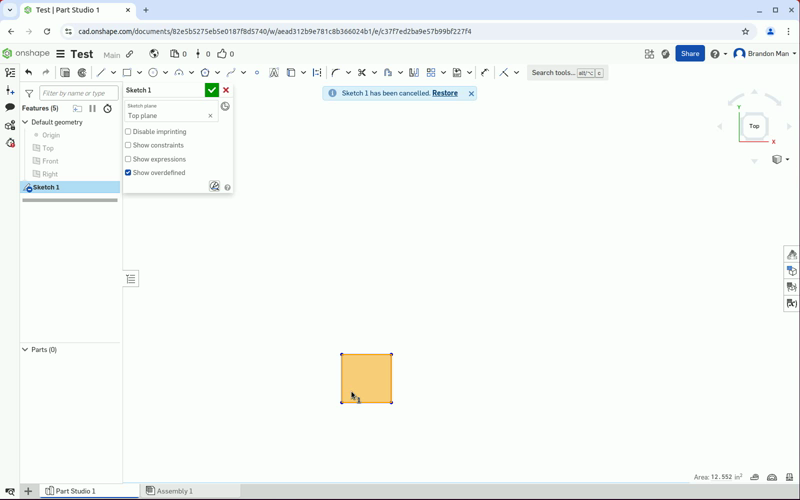
scroll(-6)
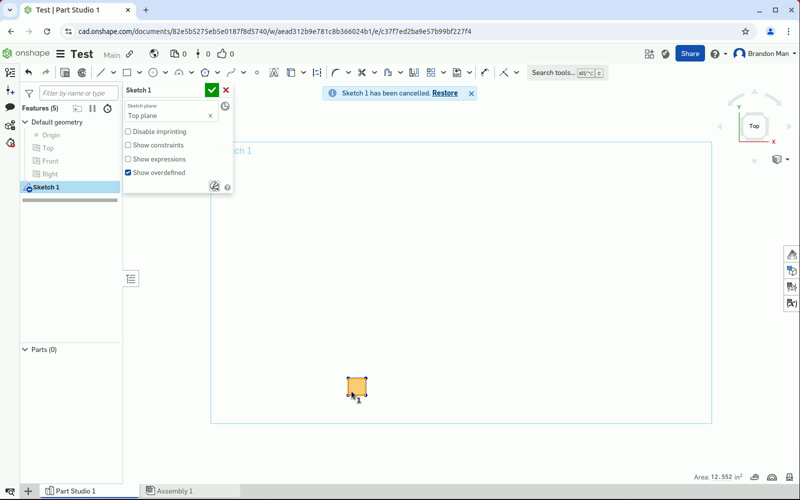
mouse_move(73, 352)
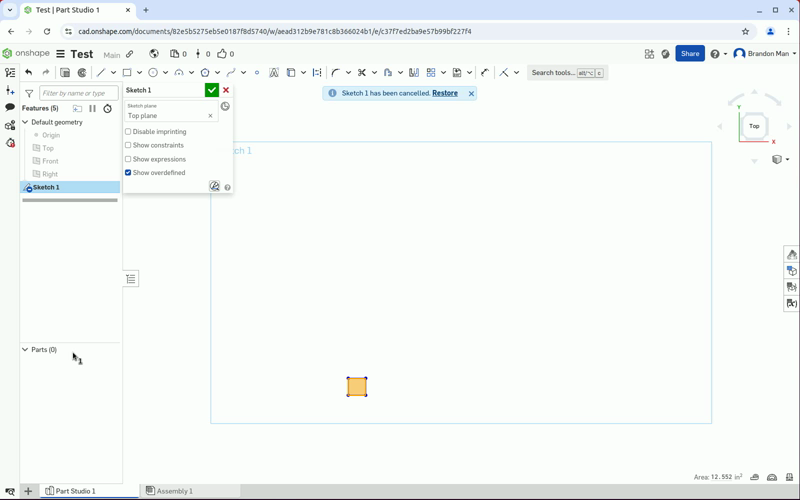
key(shift+y)
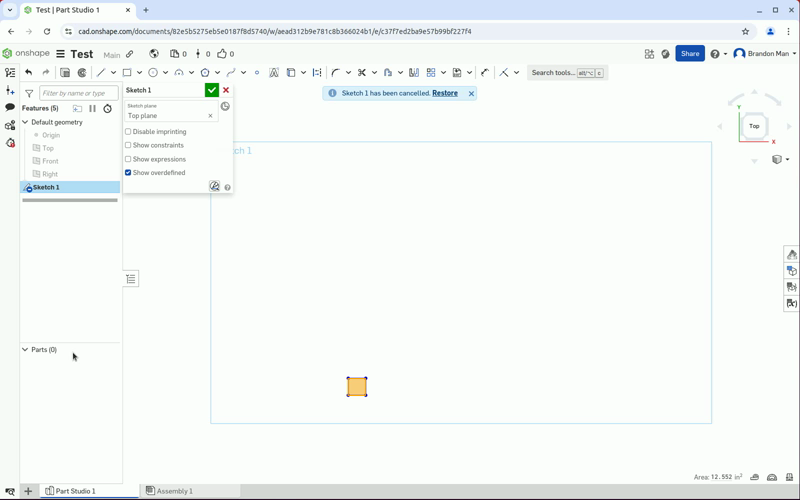
key(shift+e)
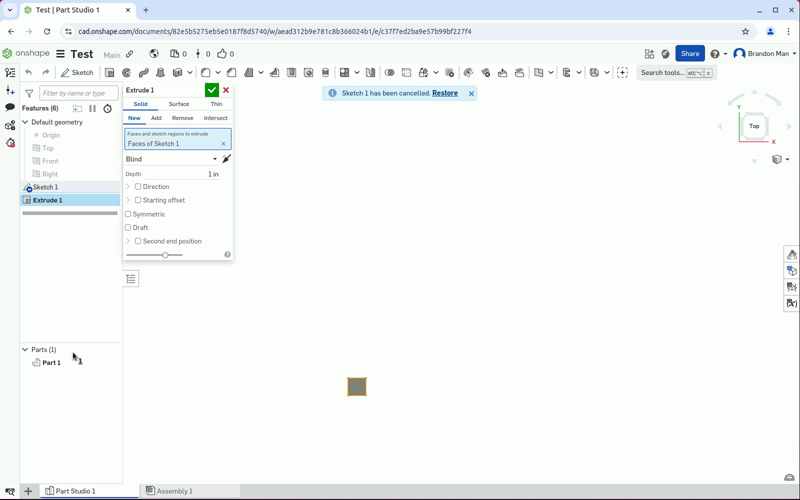
mouse_move(143, 106)
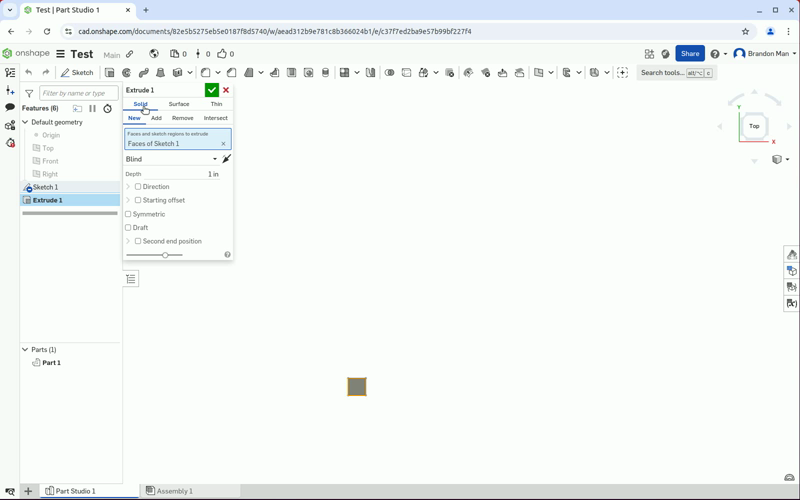
click(143, 106)
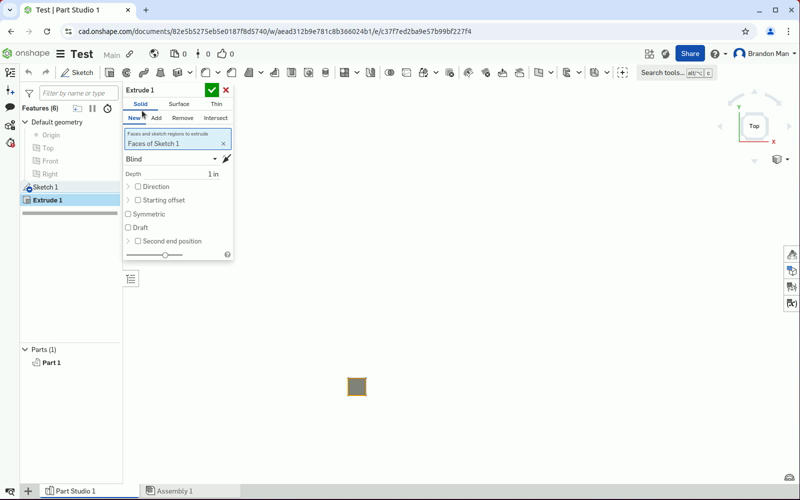
mouse_move(137, 120)
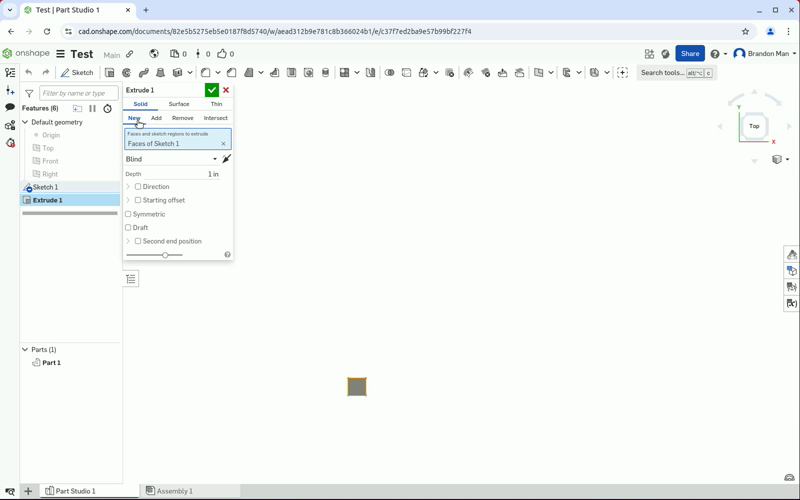
click(137, 120)
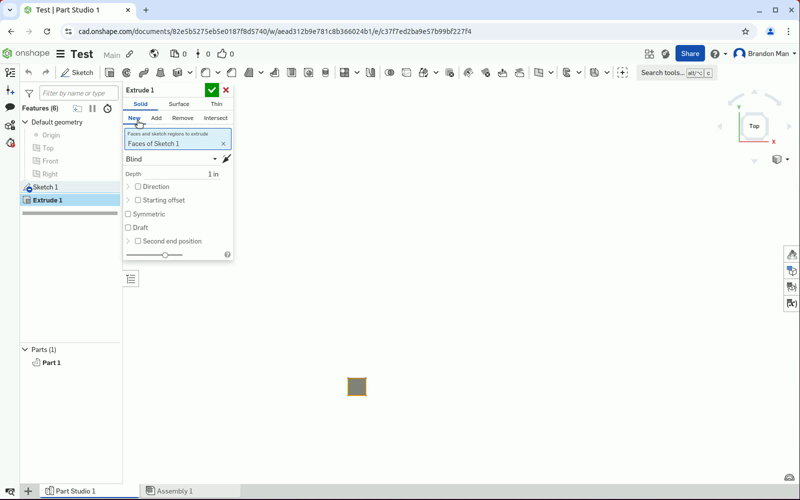
key(tab, 4)
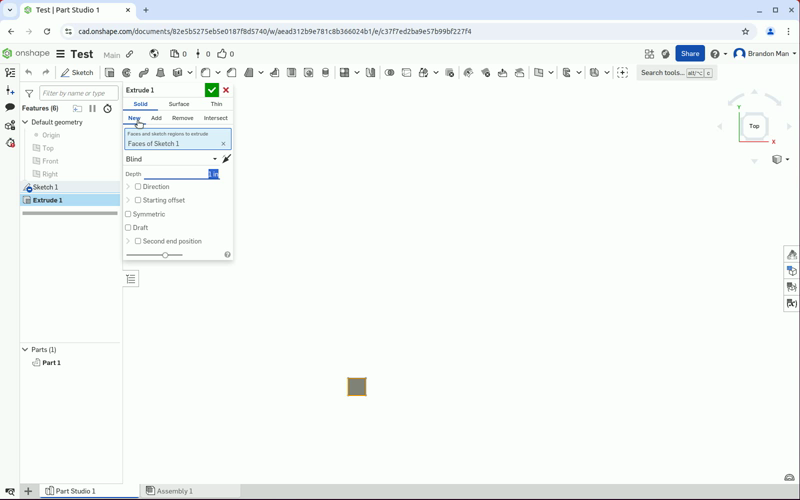
text(3.37)
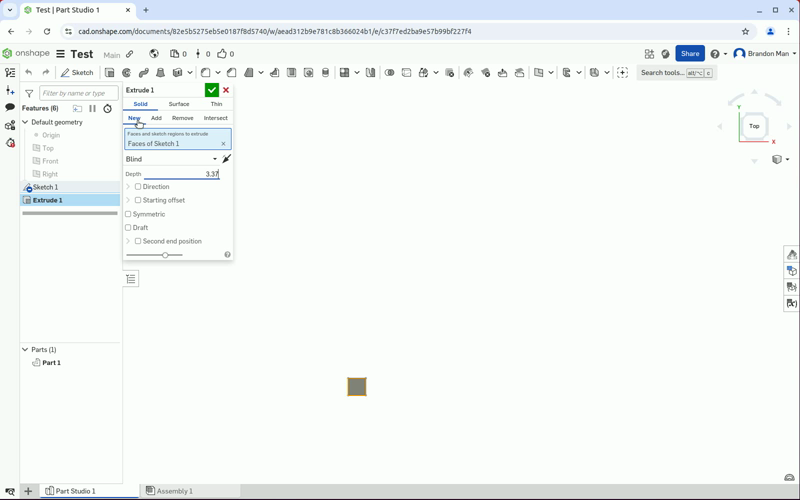
key(enter)
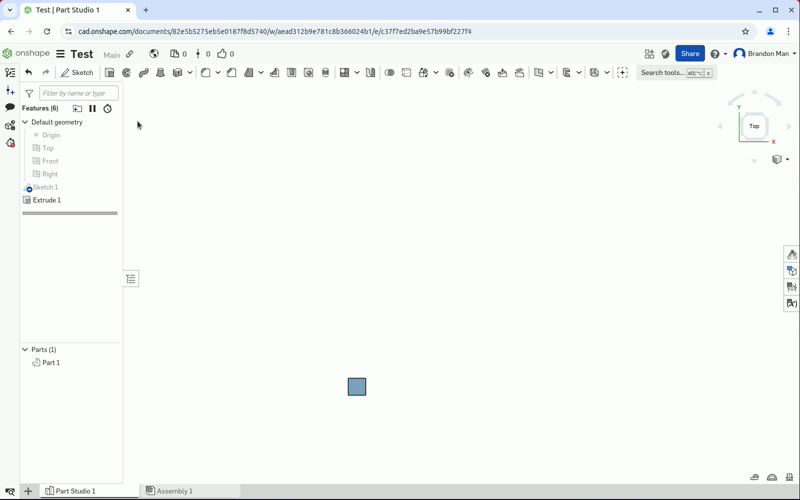
key(shift+h)
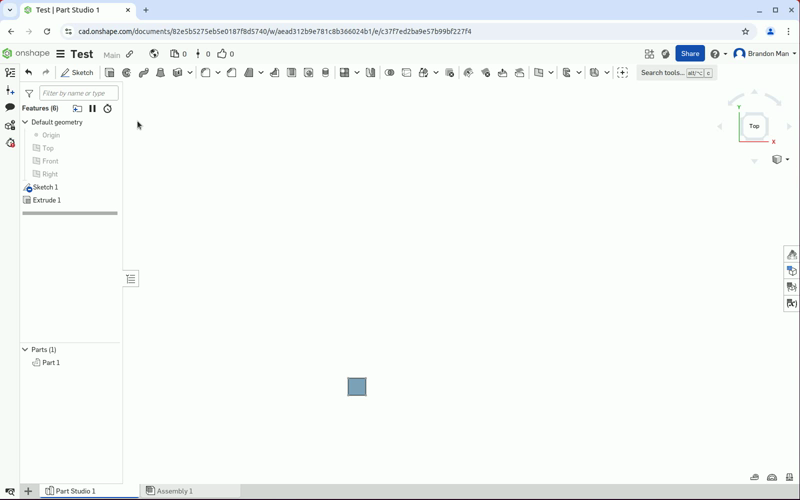
key(shift+h)
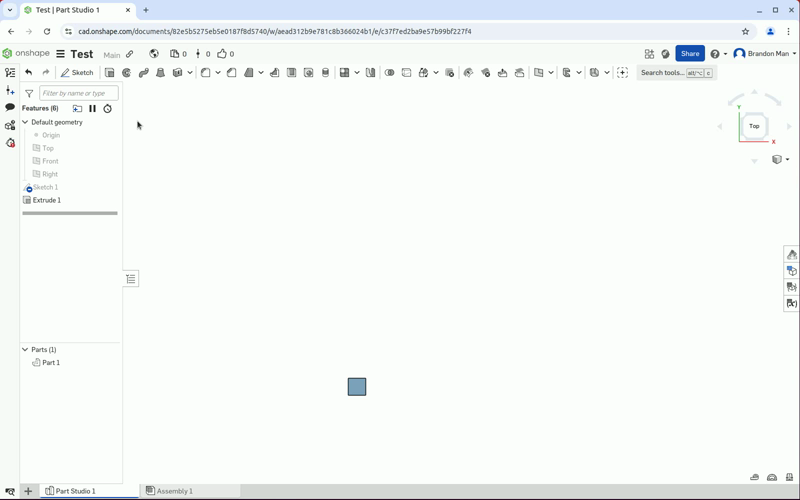
mouse_move(73, 189)
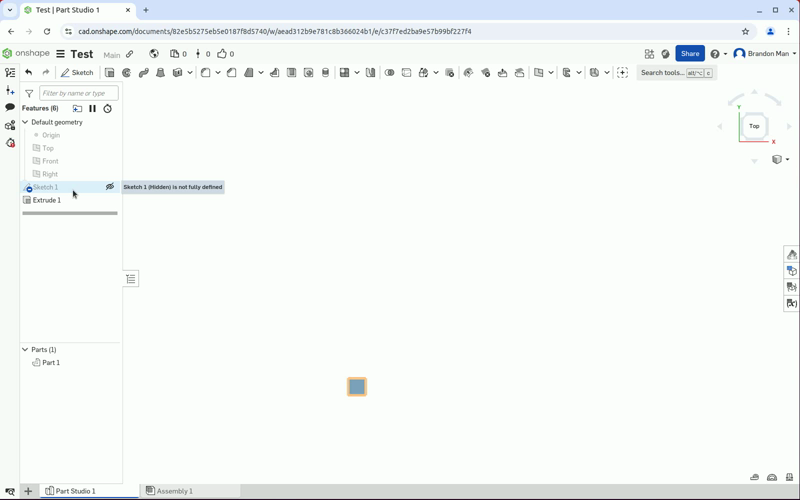
click(73, 189)
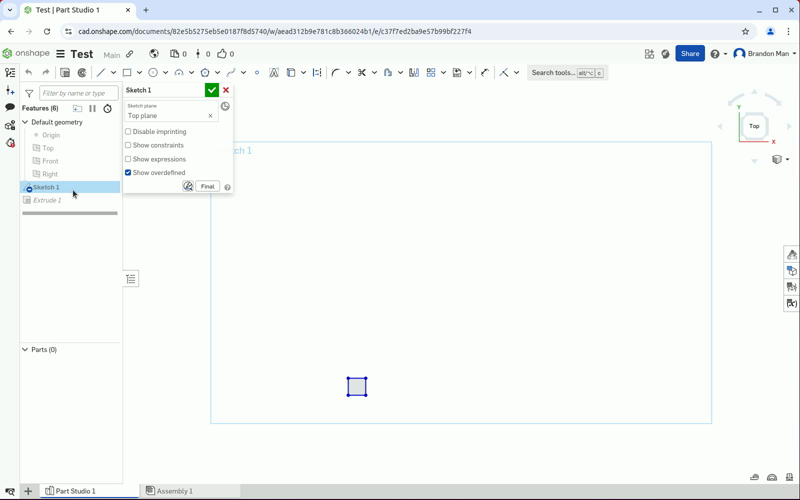
mouse_move(229, 92)
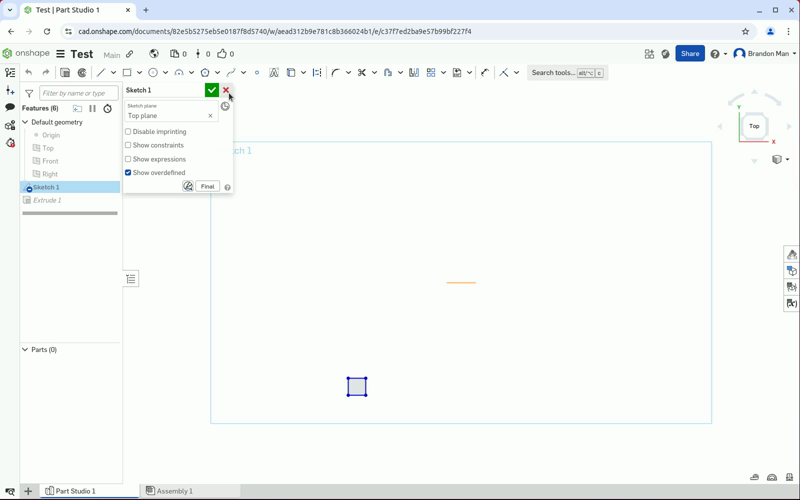
click(229, 92)
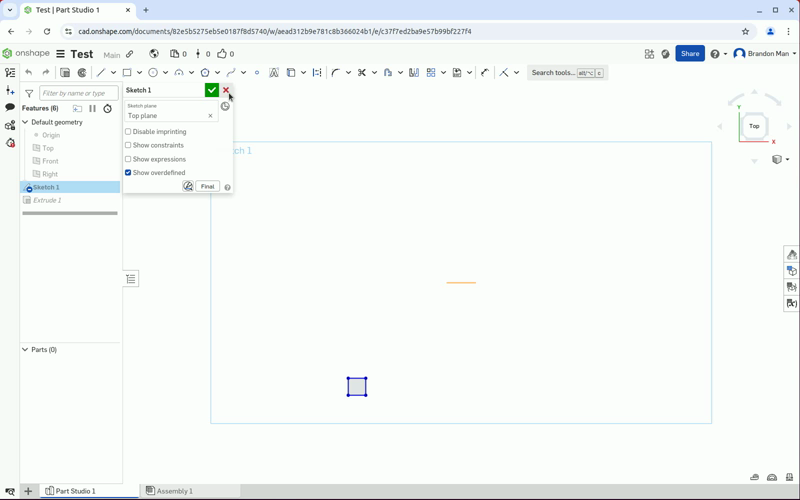
key(shift+s)
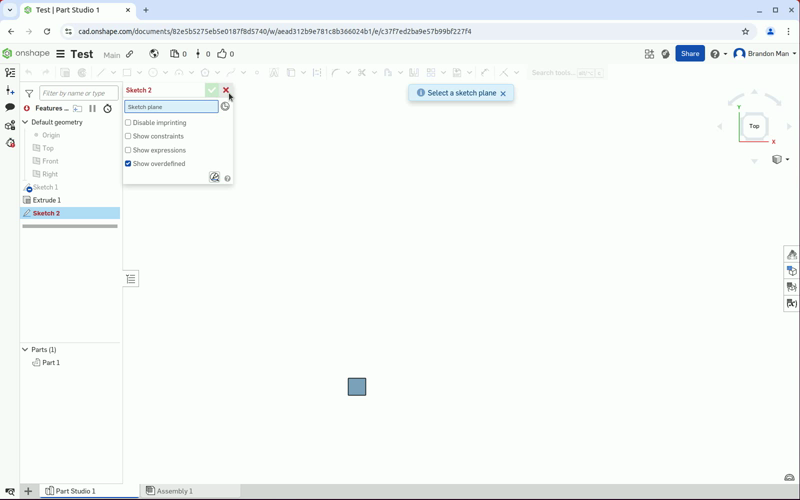
mouse_move(73, 150)
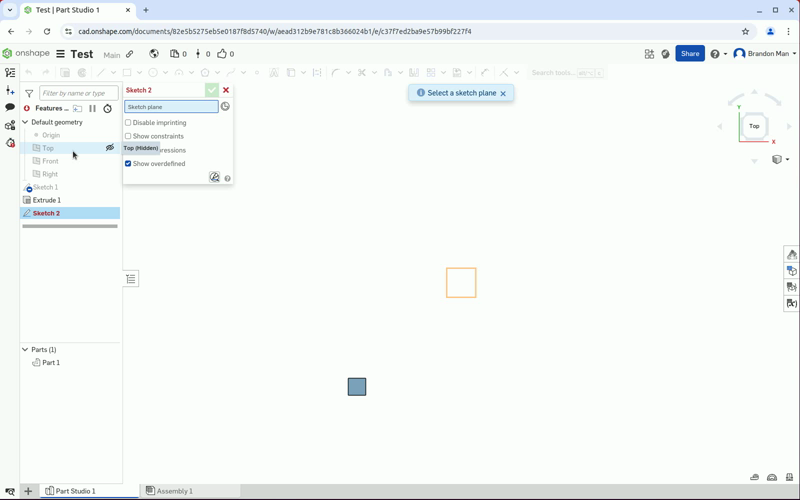
click(73, 150)
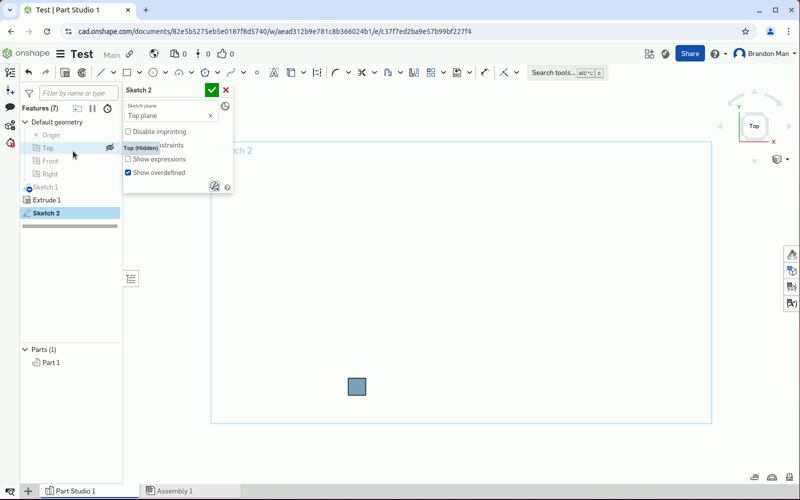
mouse_move(73, 352)
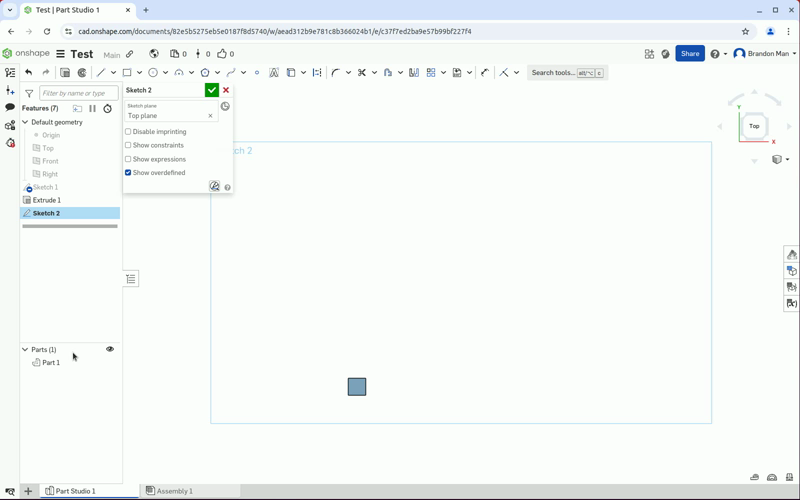
key(y)
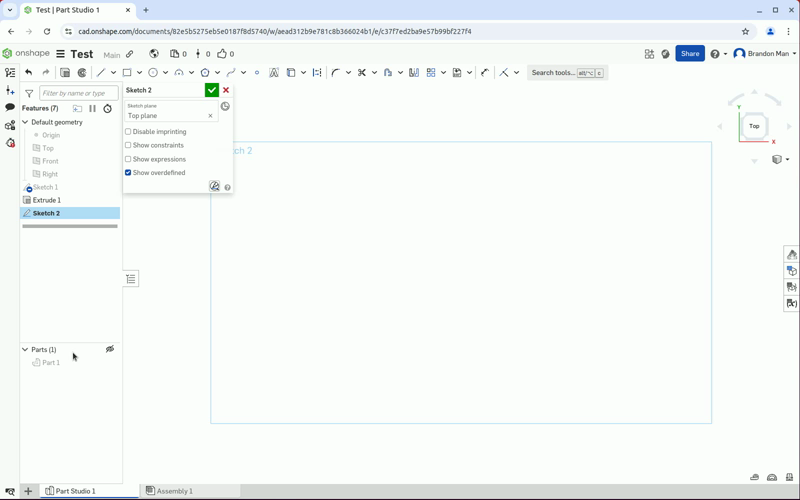
key(l)
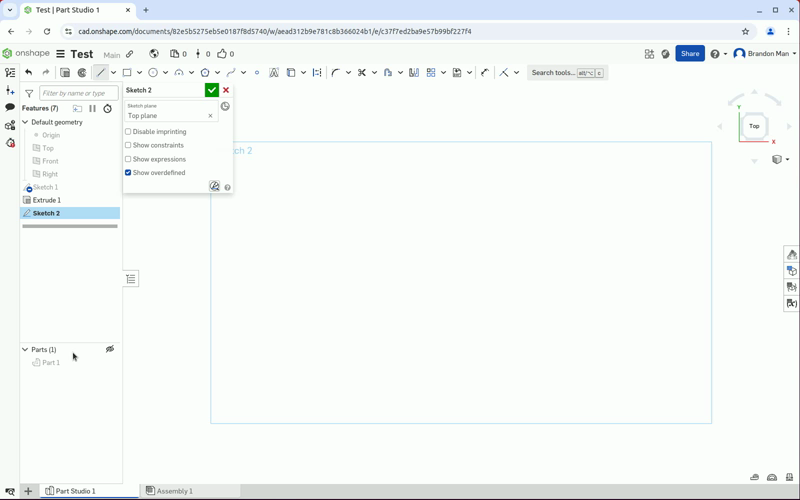
key_down(shift)
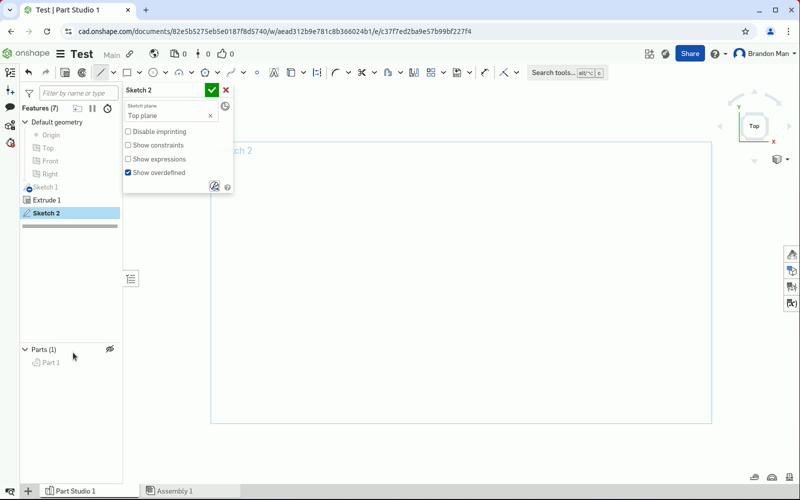
mouse_move(364, 395)
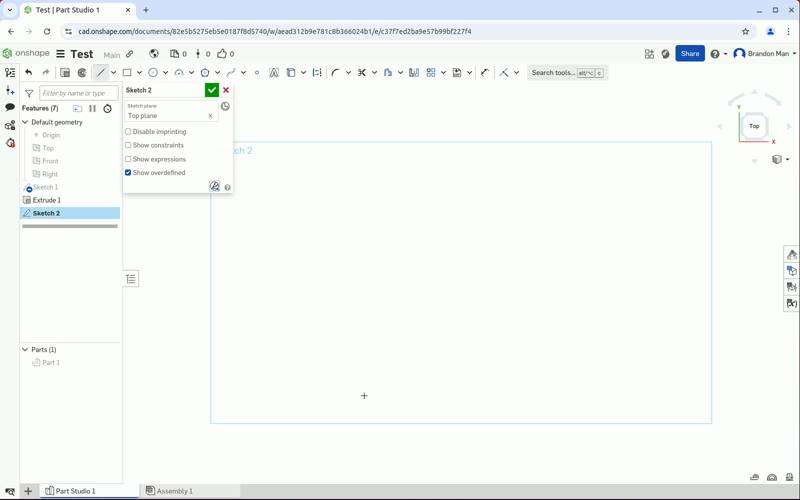
click(364, 395)
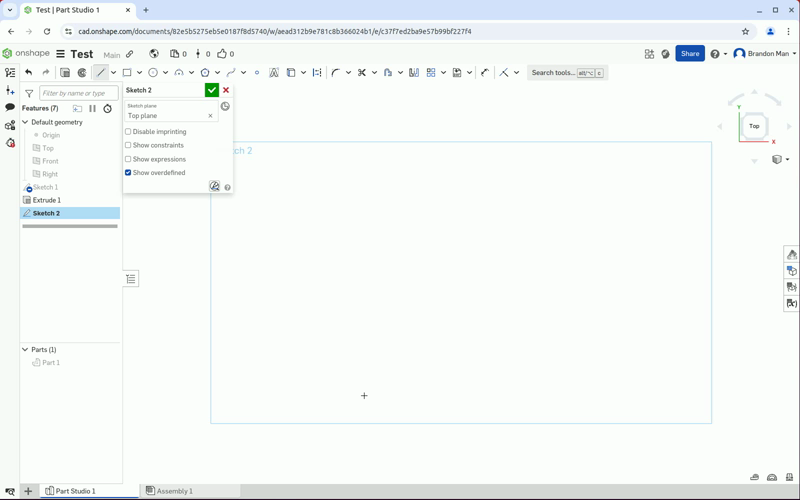
key_up(shift)
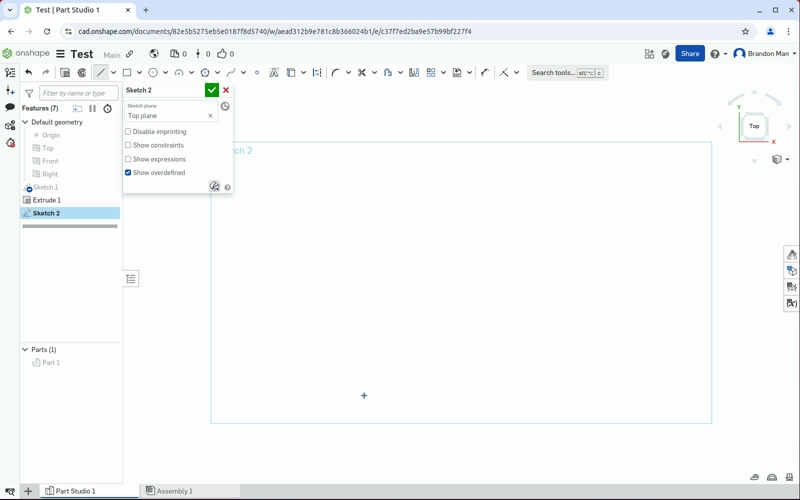
key_down(shift)
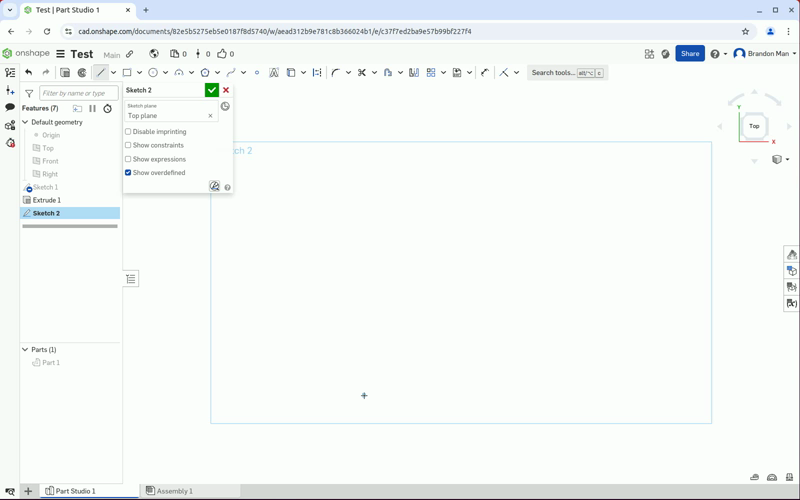
mouse_move(572, 395)
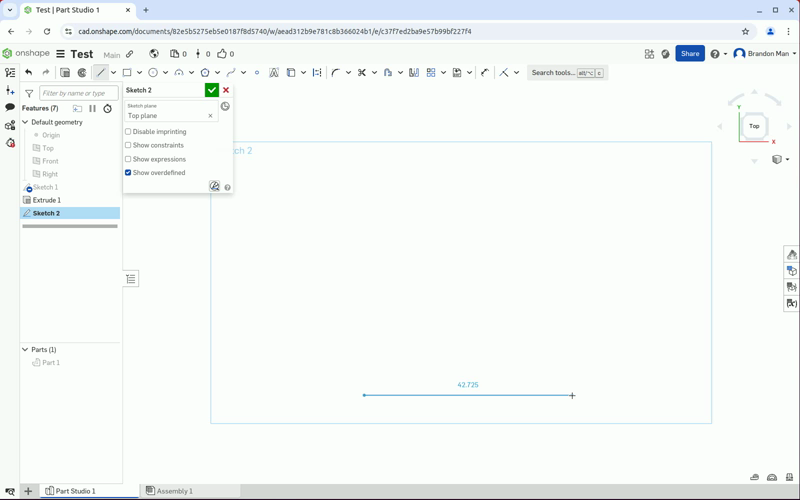
click(572, 395)
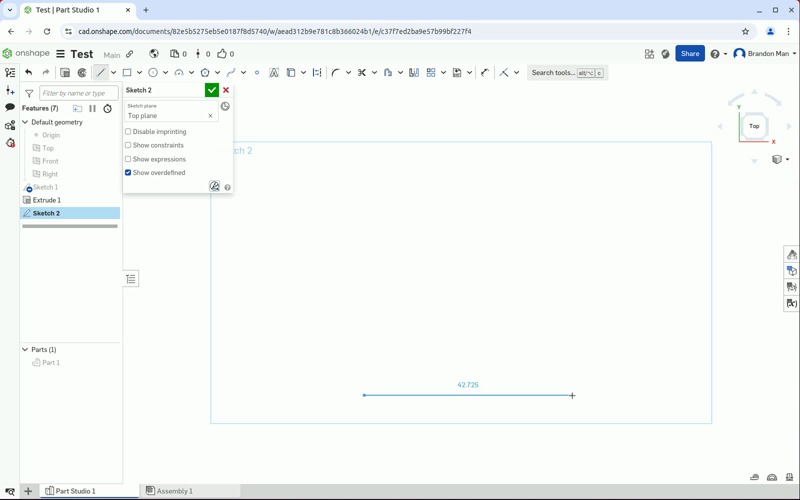
key_up(shift)
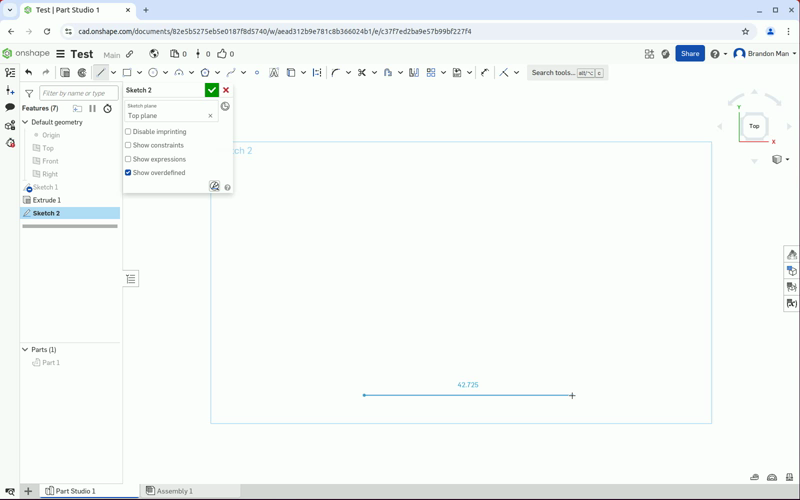
key_down(shift)
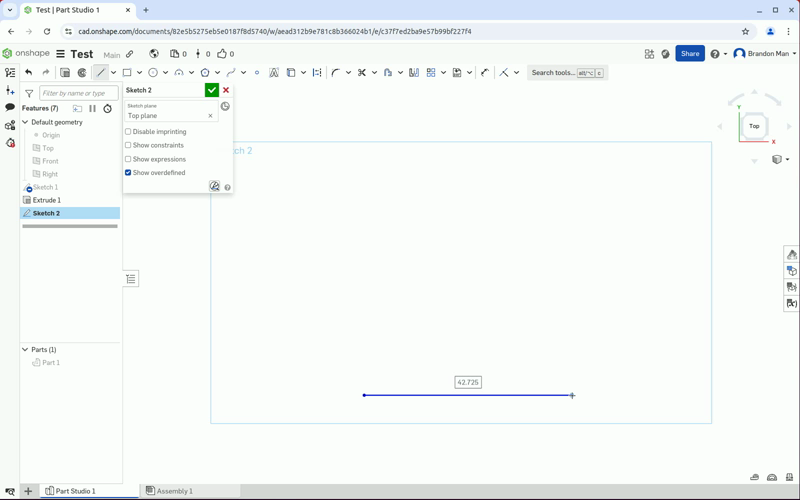
mouse_move(589, 395)
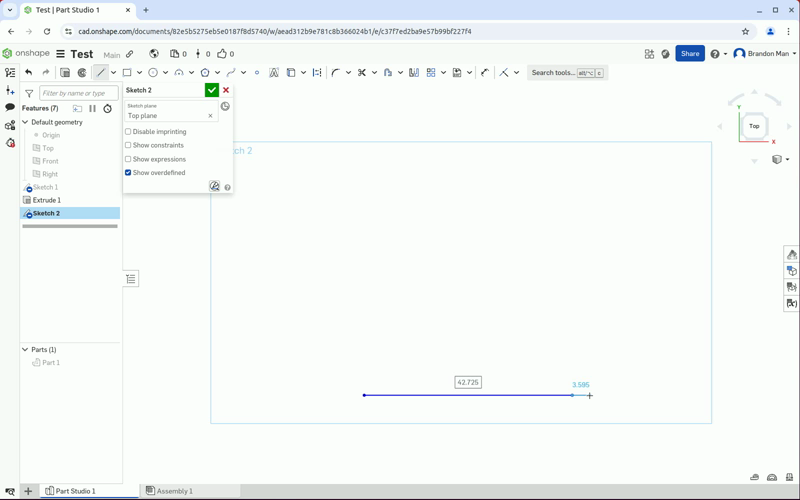
mouse_move(572, 378)
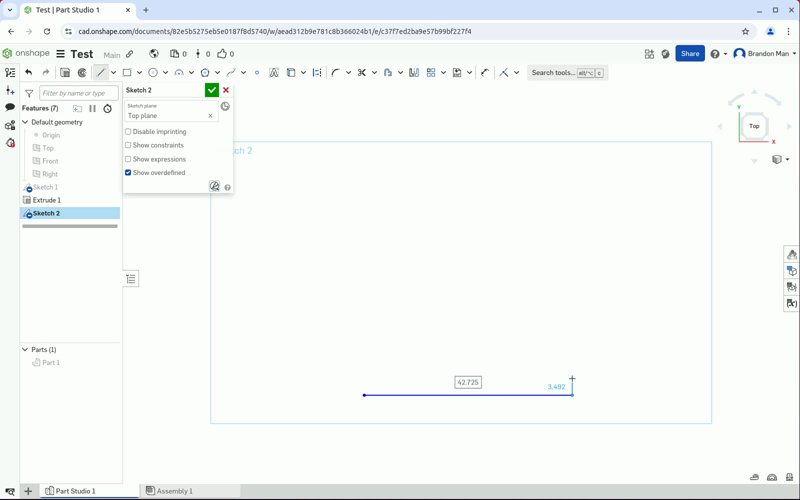
click(572, 378)
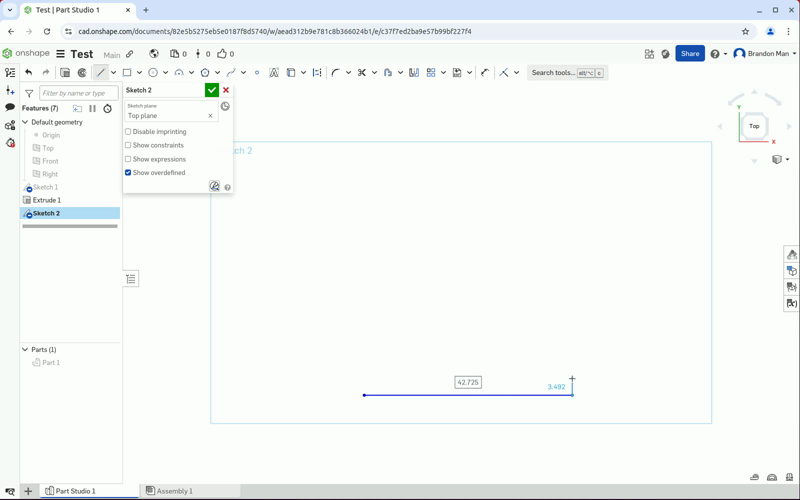
key_up(shift)
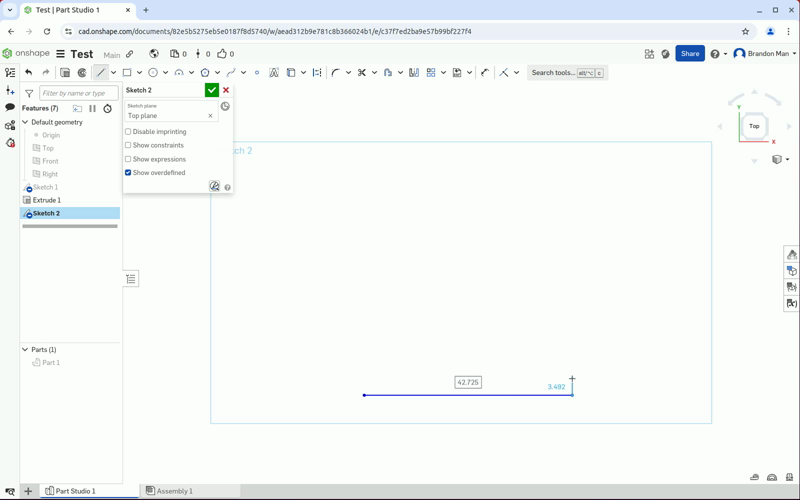
key_down(shift)
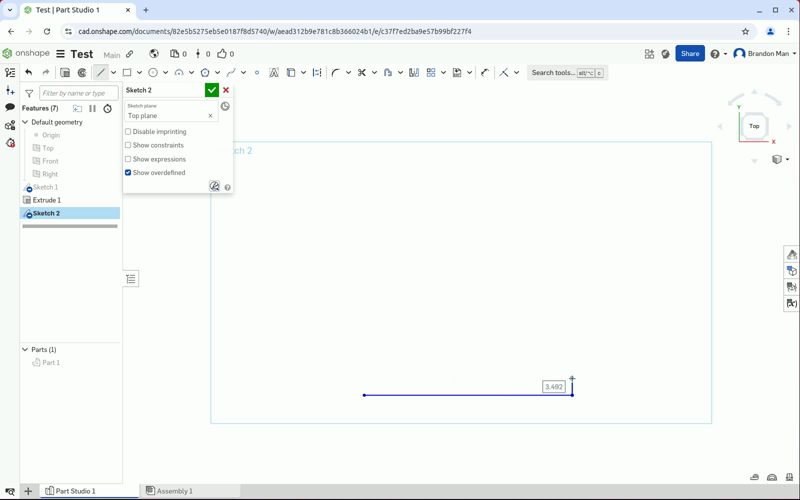
mouse_move(368, 378)
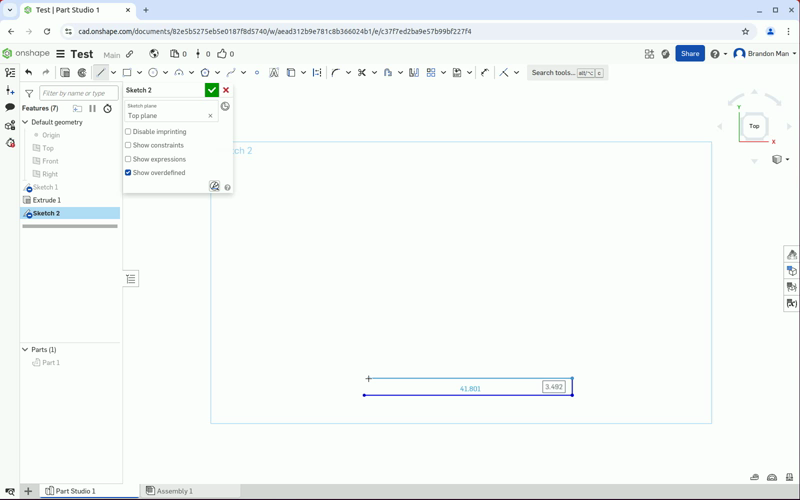
click(368, 378)
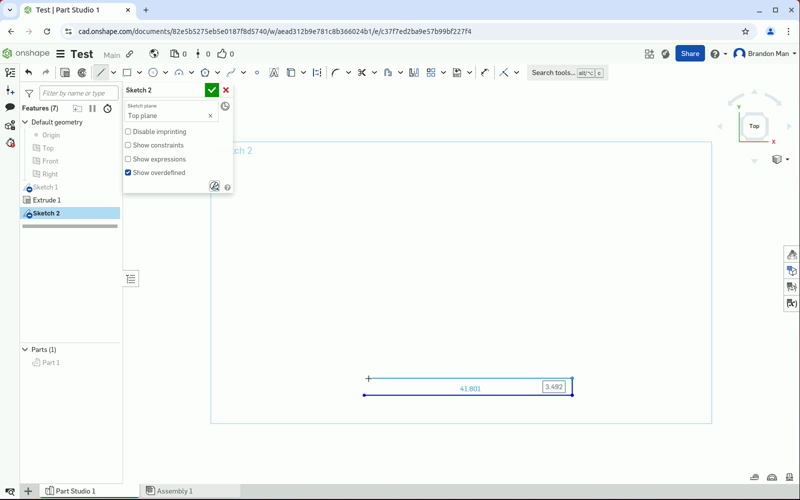
key_up(shift)
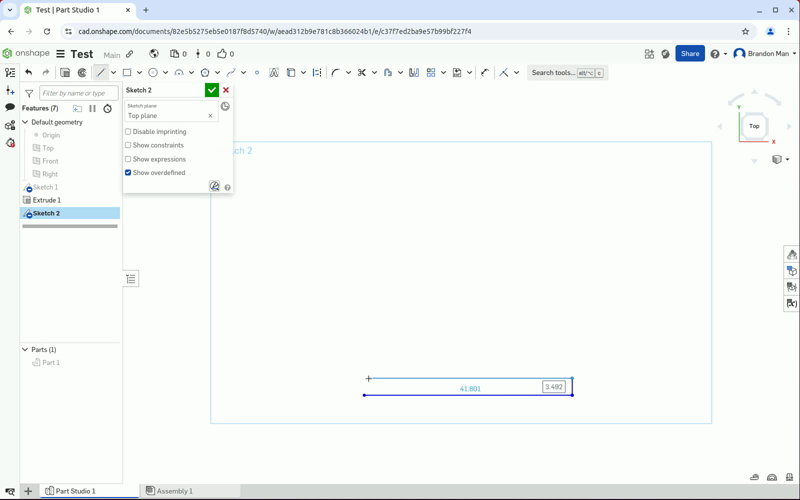
key_down(shift)
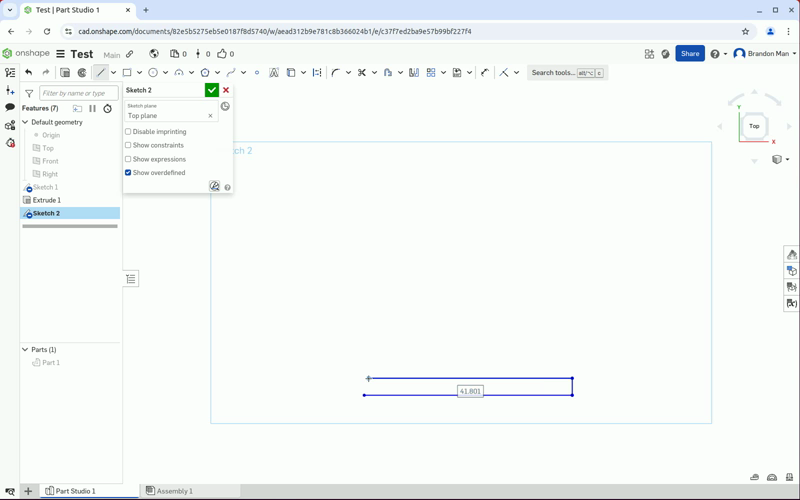
mouse_move(398, 378)
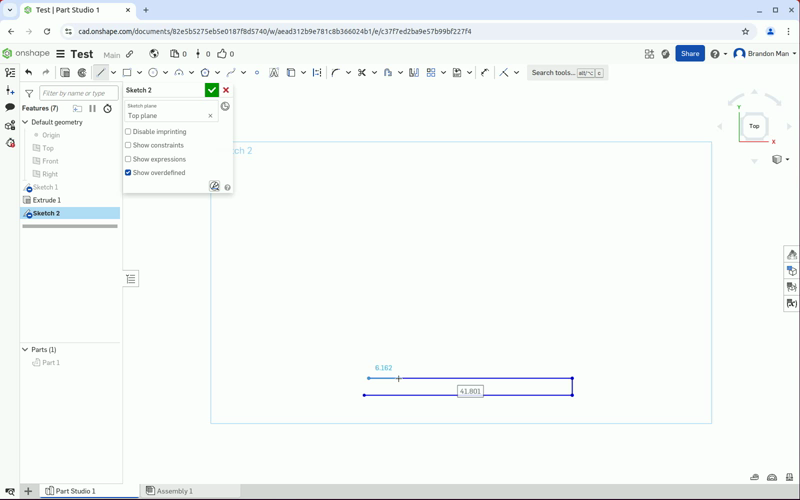
mouse_move(364, 378)
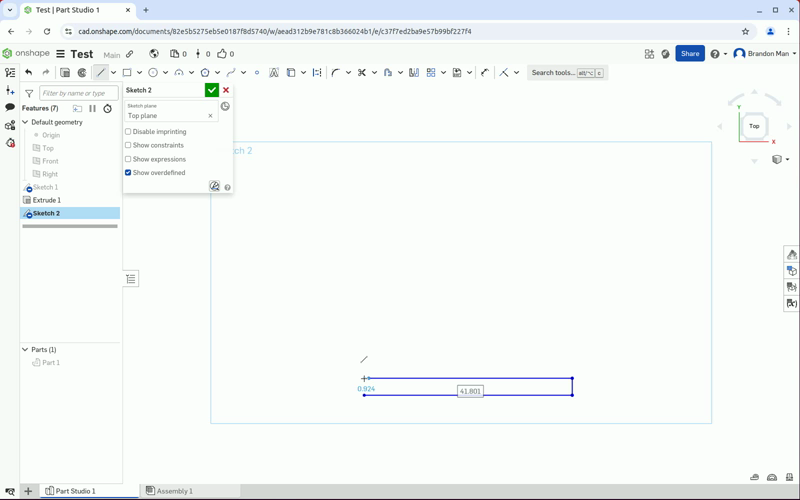
scroll(6)
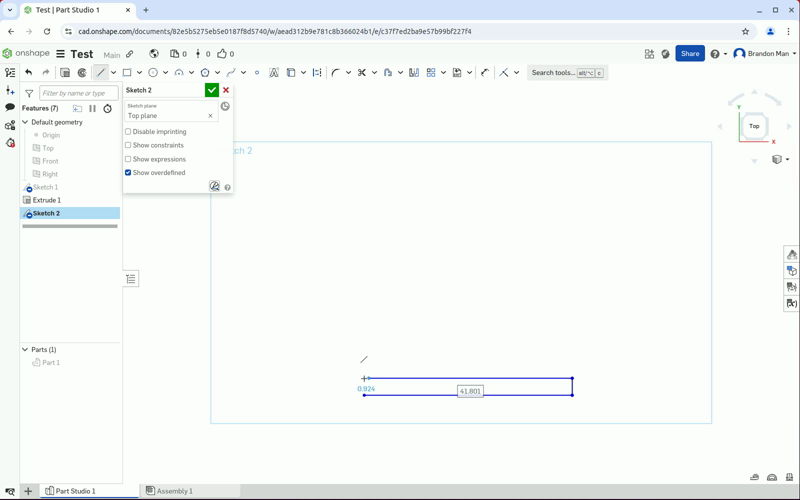
scroll(6)
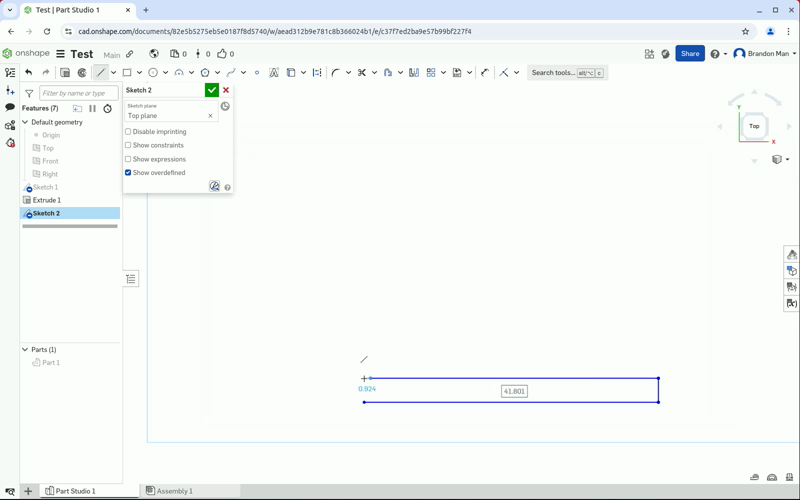
scroll(6)
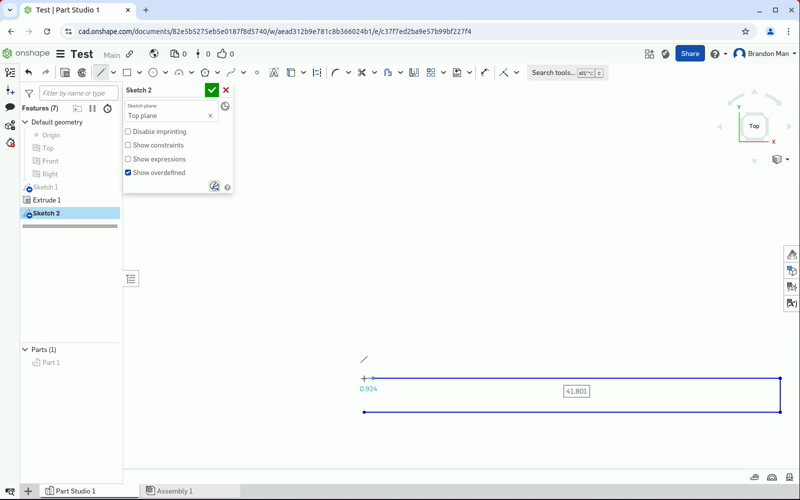
scroll(6)
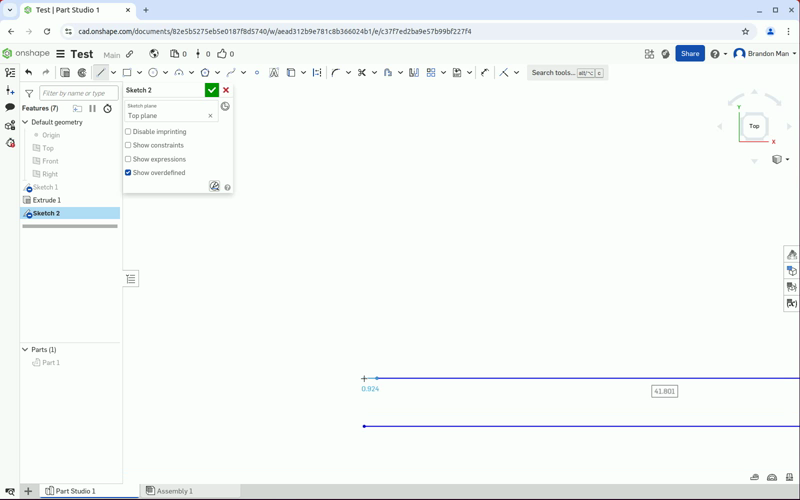
scroll(6)
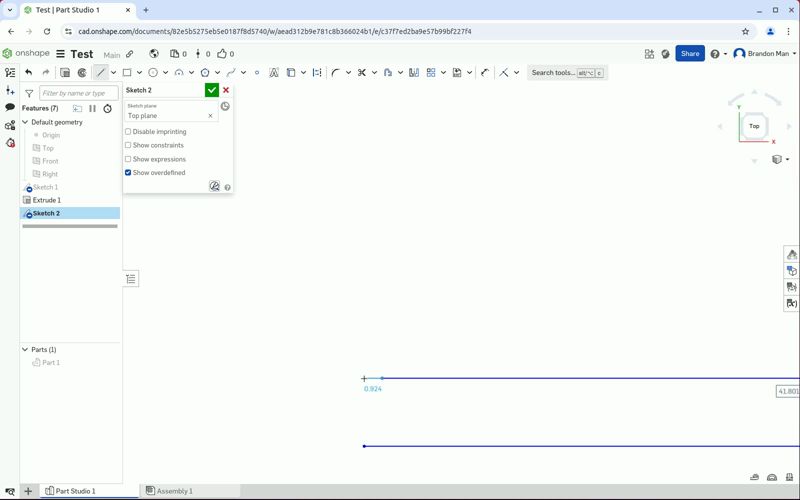
scroll(6)
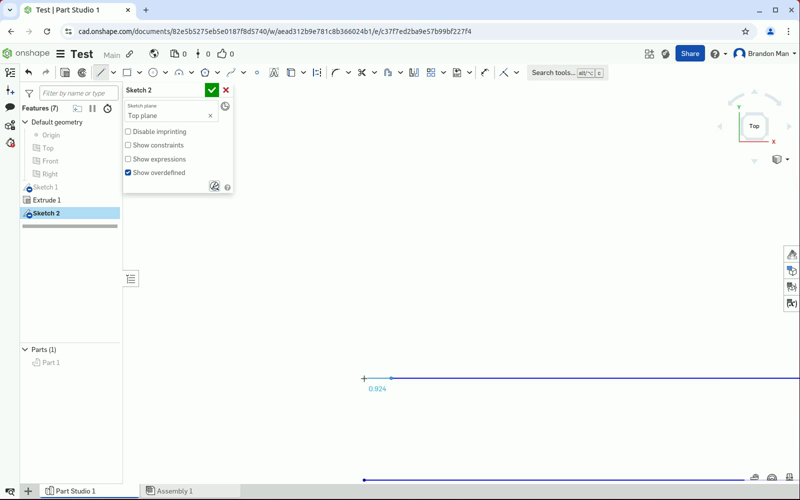
scroll(6)
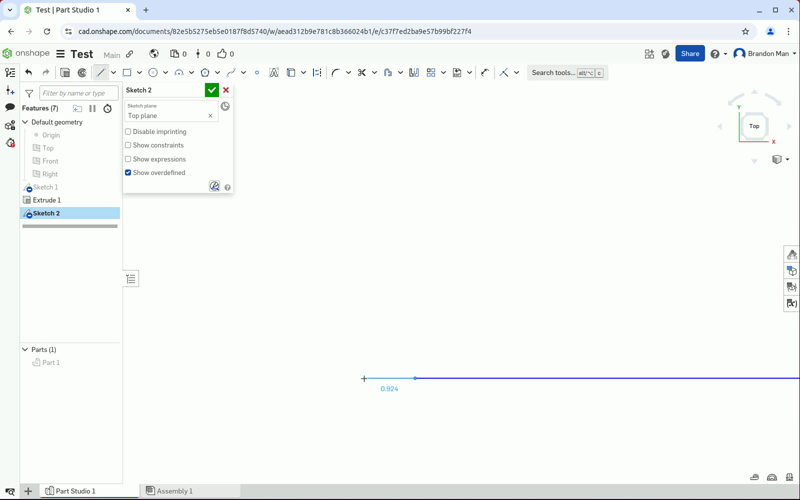
click(364, 378)
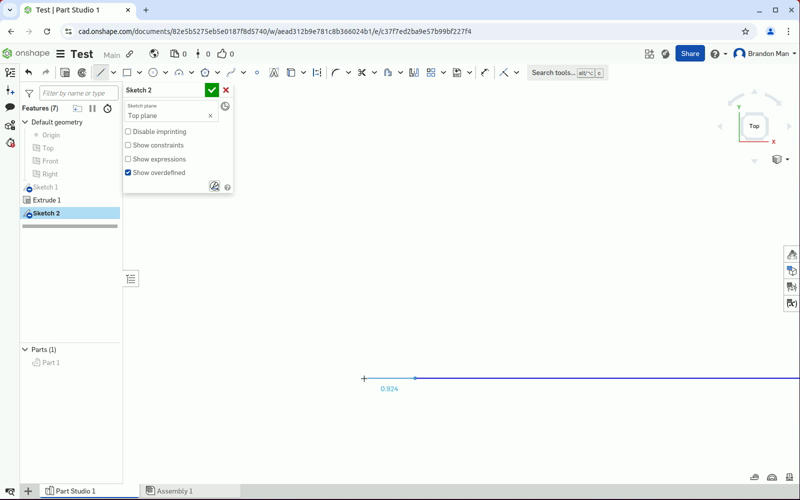
scroll(-6)
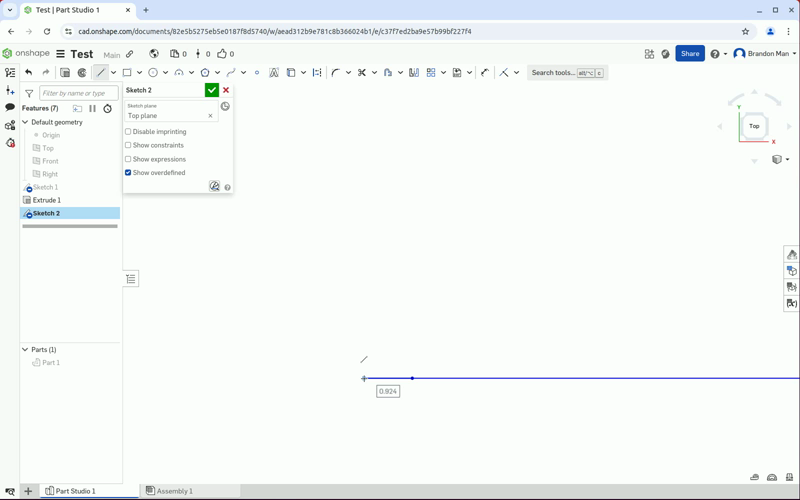
scroll(-6)
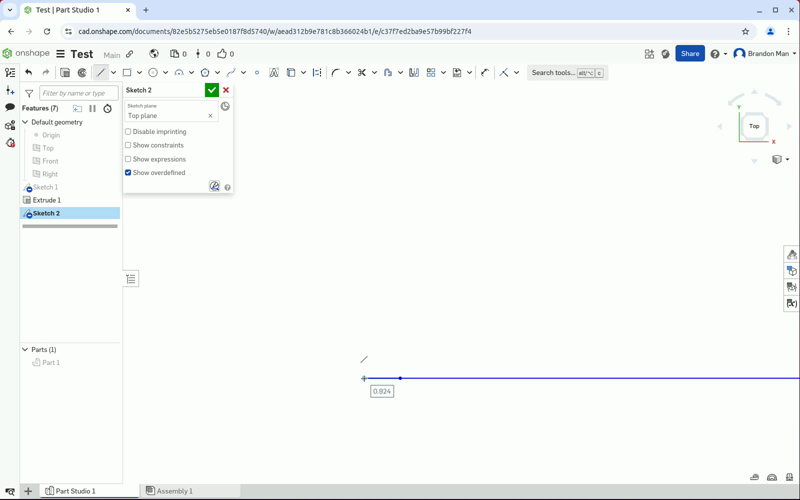
scroll(-6)
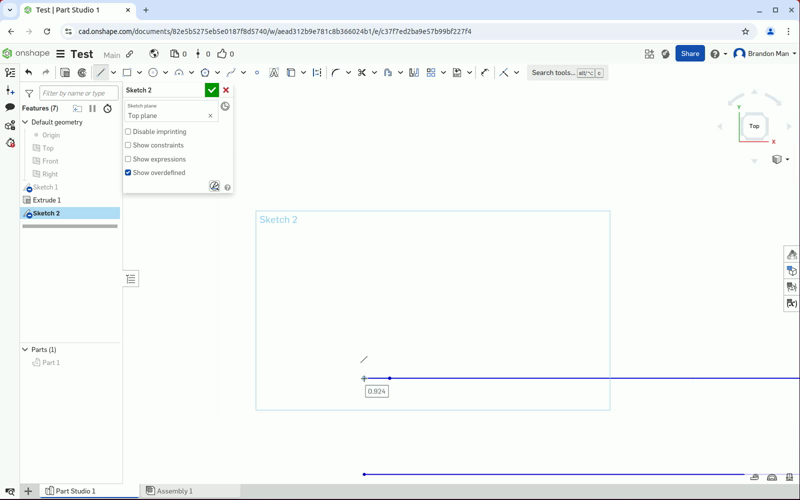
scroll(-6)
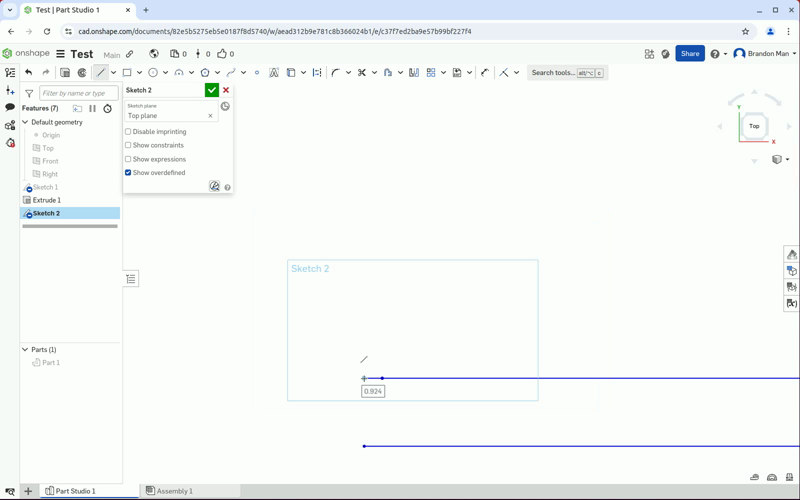
scroll(-6)
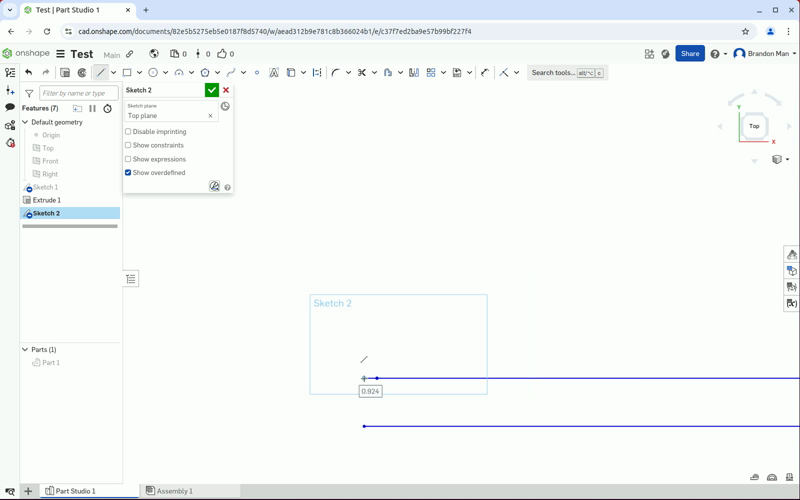
scroll(-6)
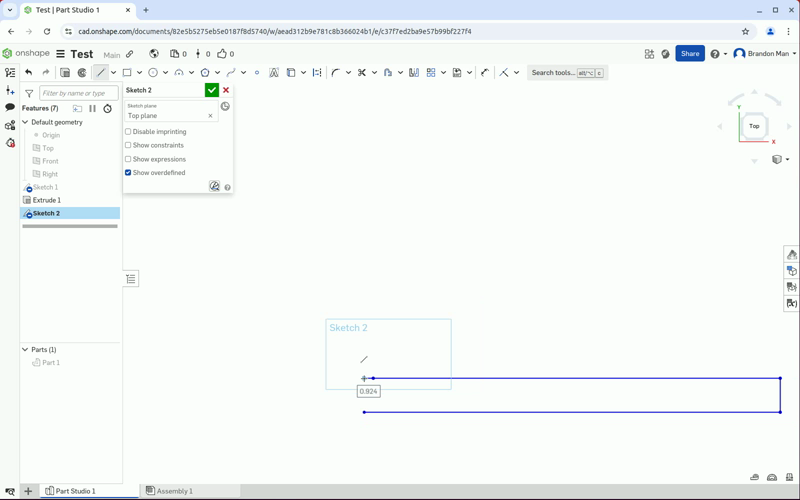
scroll(-6)
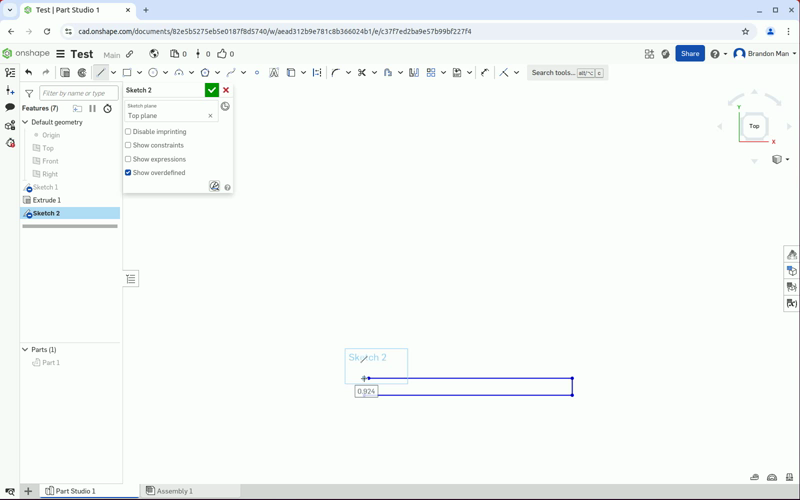
key_up(shift)
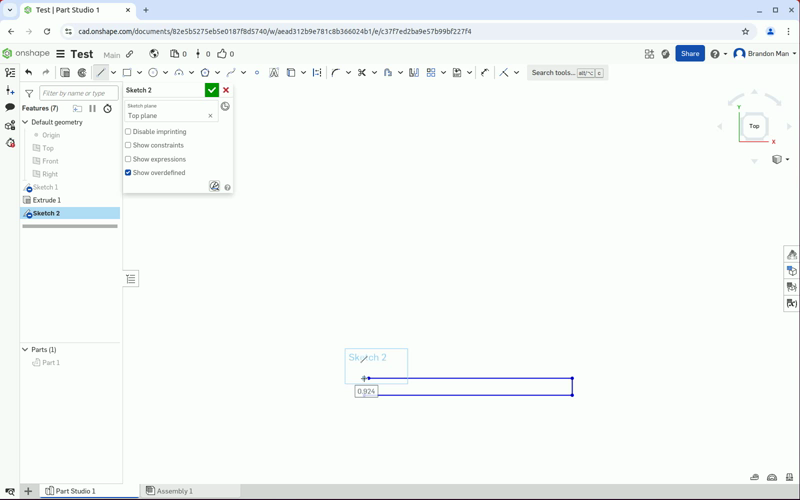
mouse_move(394, 378)
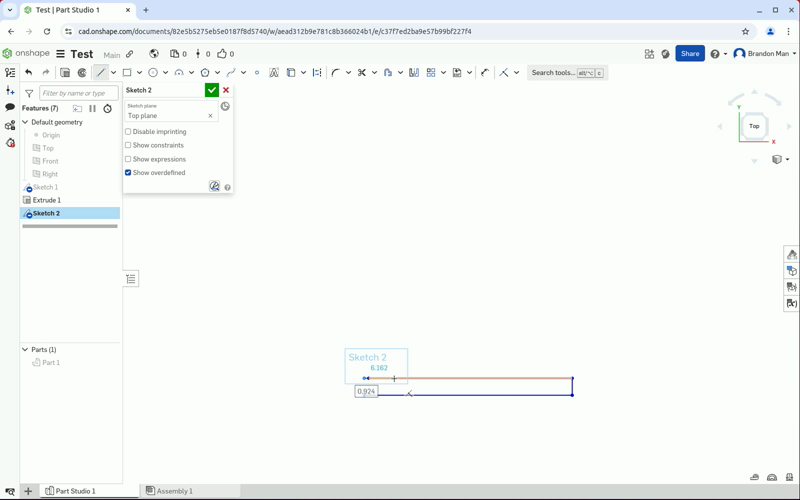
key_down(shift)
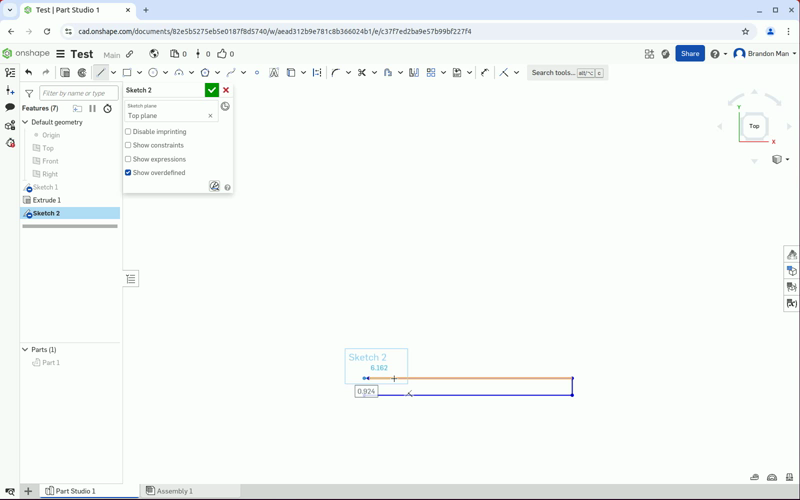
mouse_move(364, 395)
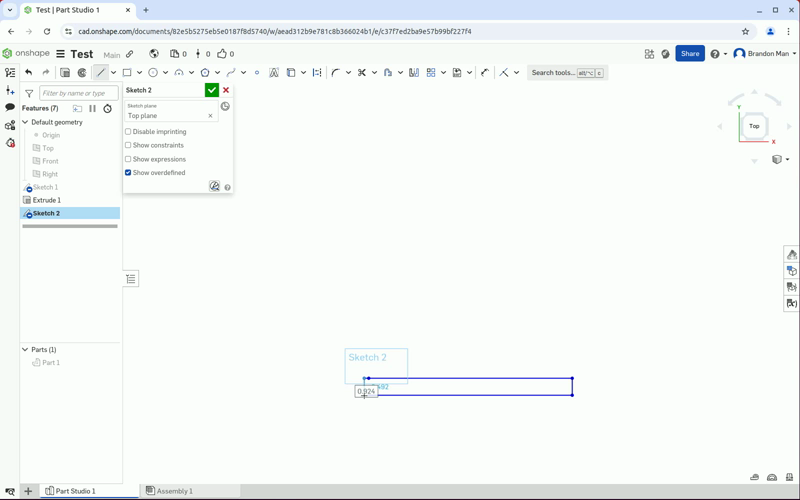
key_up(shift)
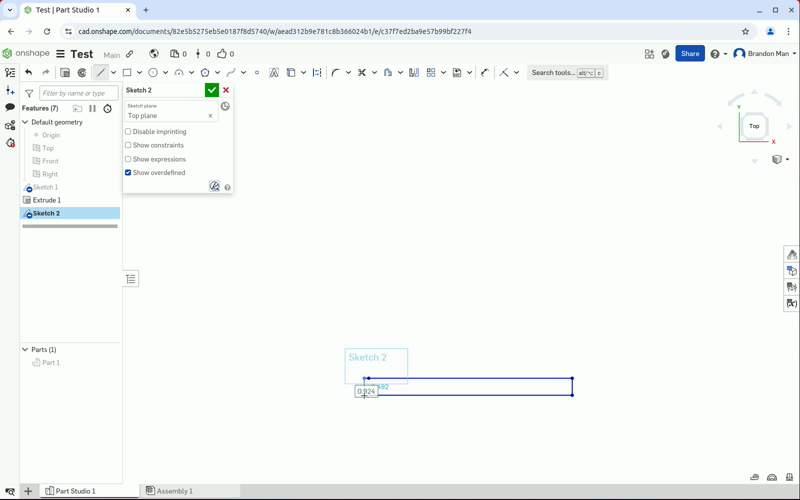
click(364, 395)
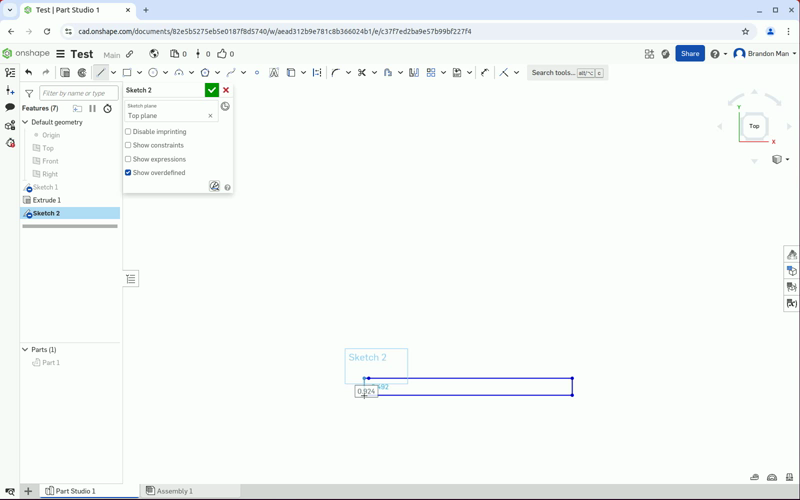
key(esc)
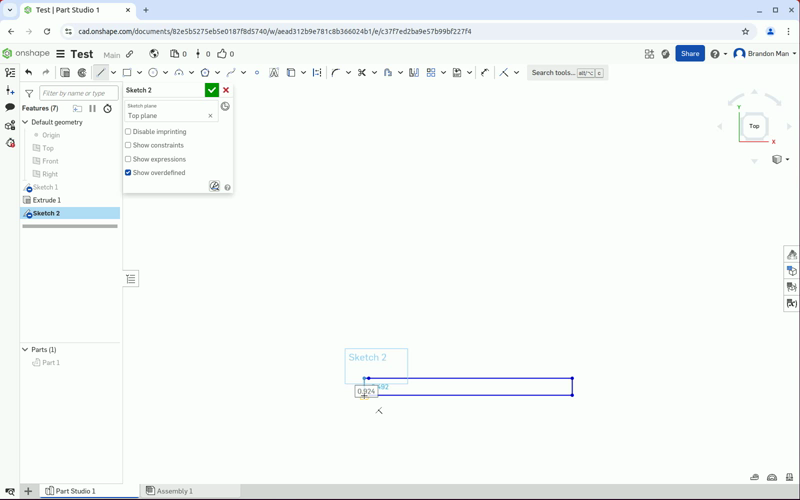
mouse_move(542, 390)
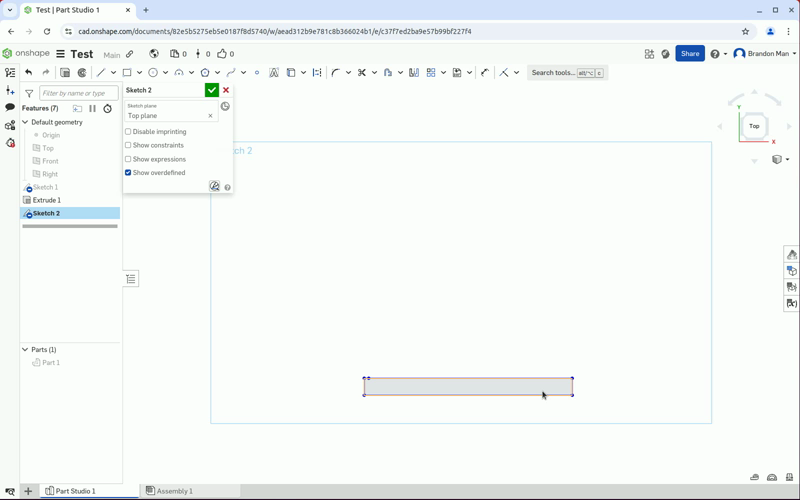
click(542, 390)
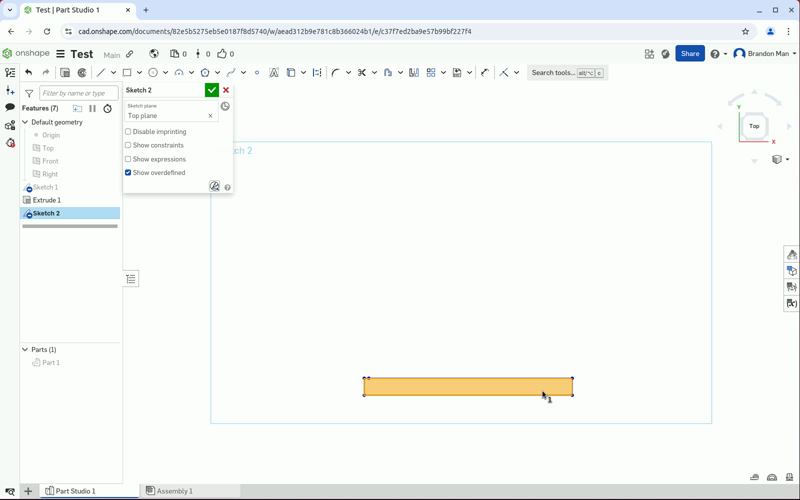
mouse_move(73, 352)
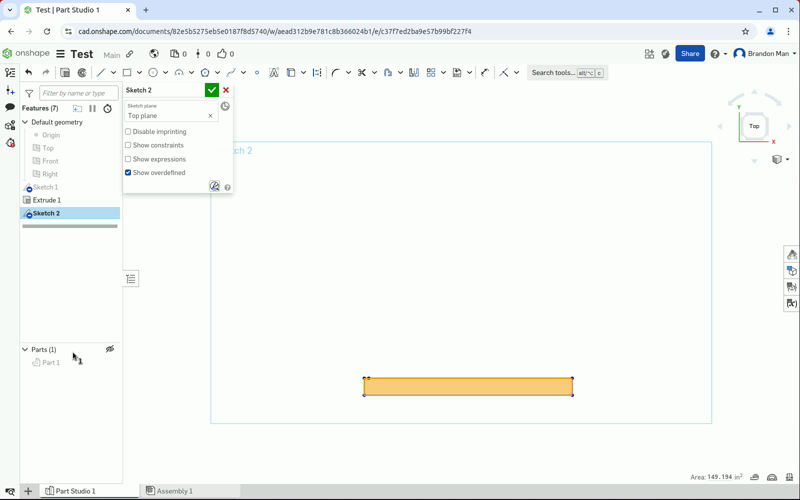
key(shift+y)
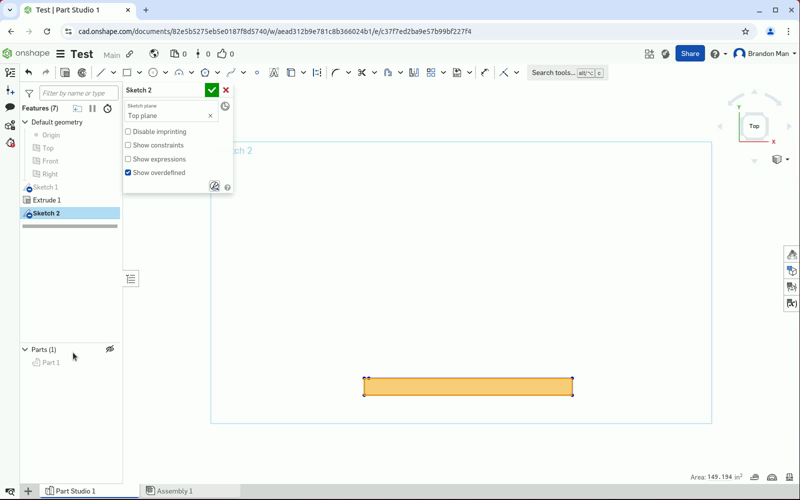
key(shift+e)
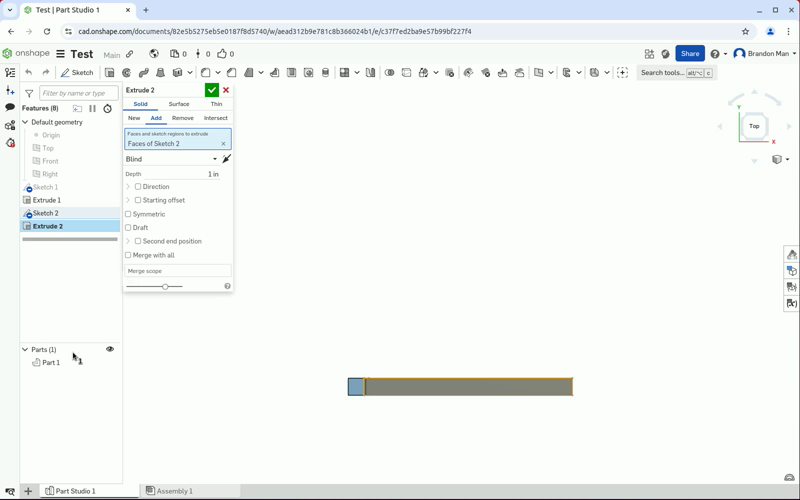
mouse_move(143, 106)
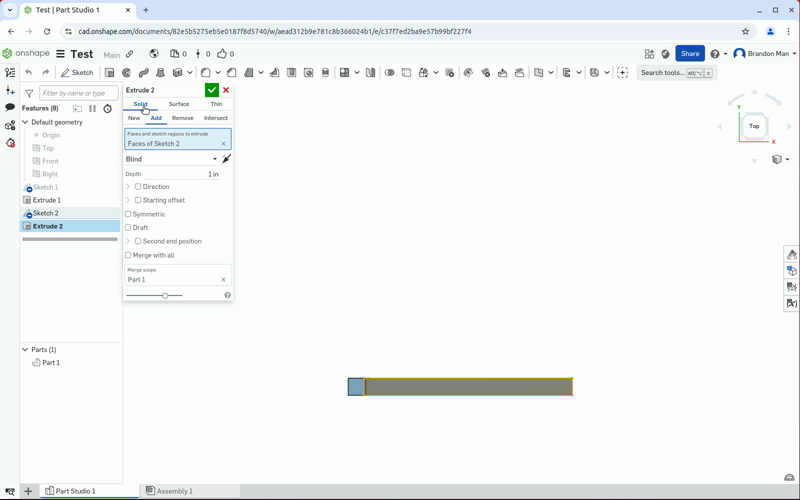
click(143, 106)
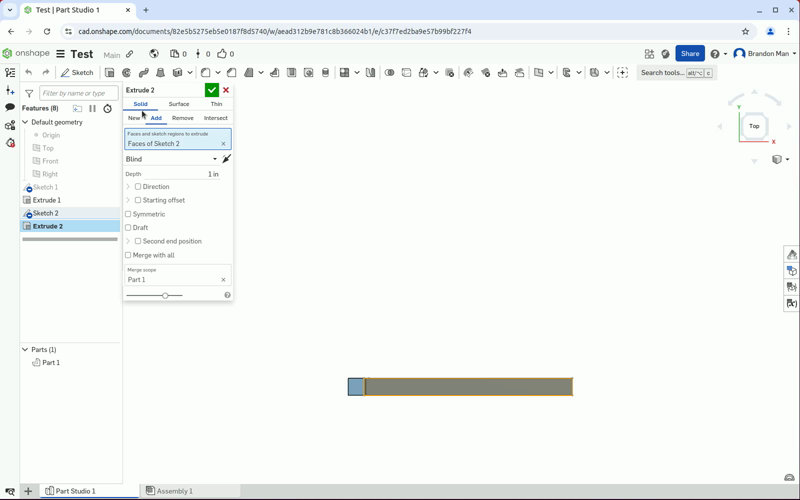
mouse_move(137, 120)
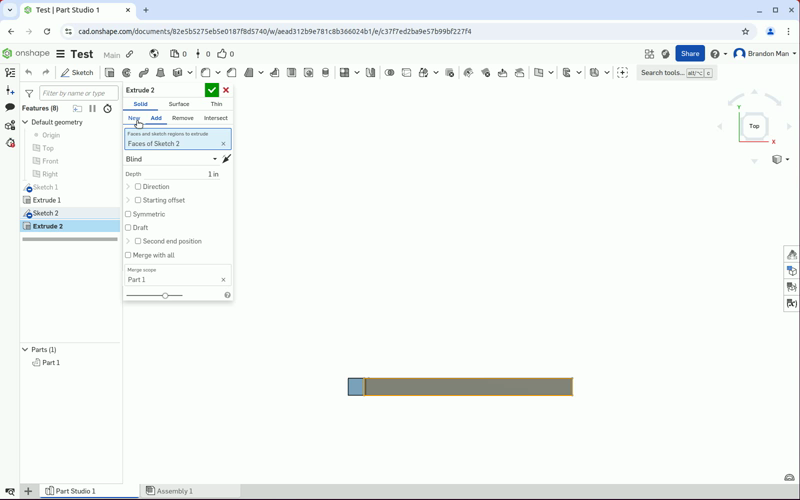
click(137, 120)
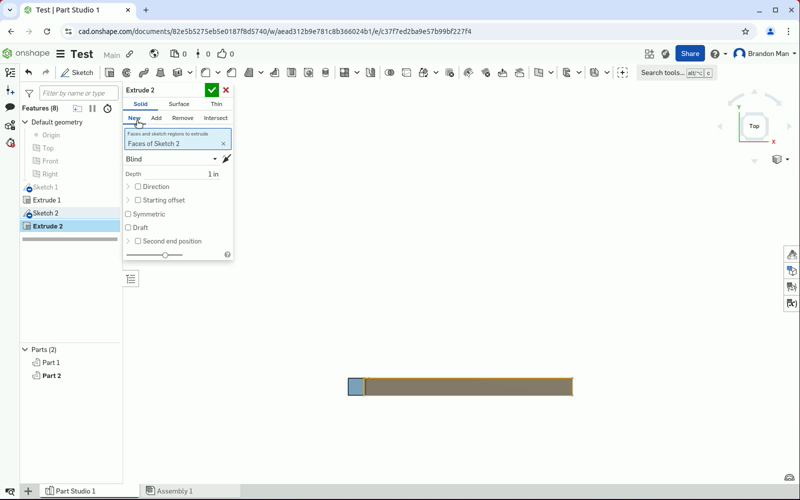
key(tab, 4)
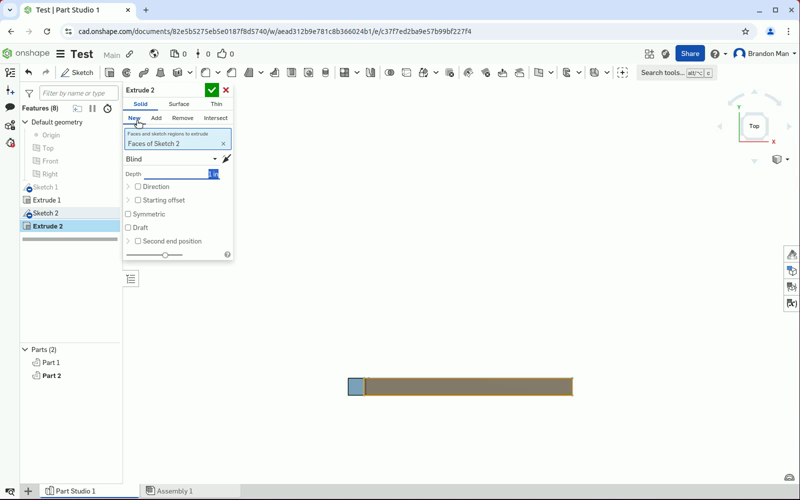
text(3.37)
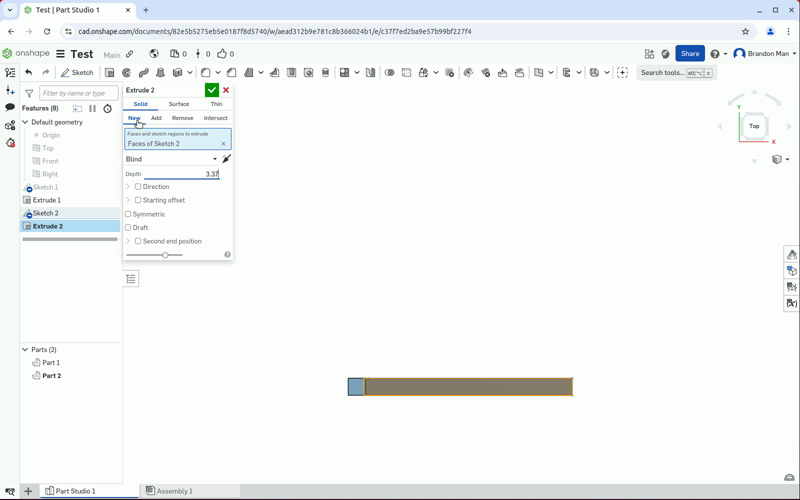
key(enter)
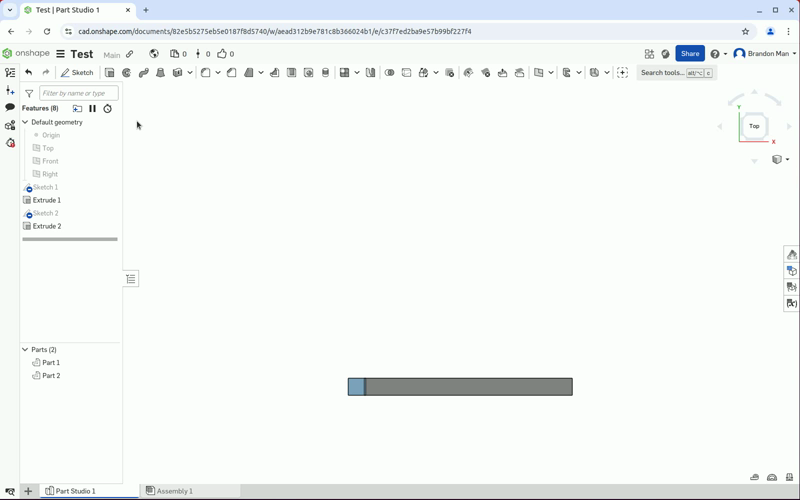
key(shift+h)
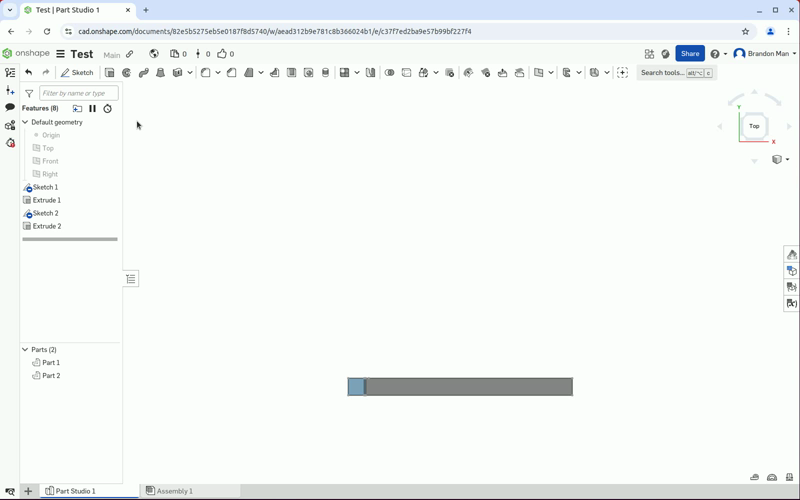
key(shift+h)
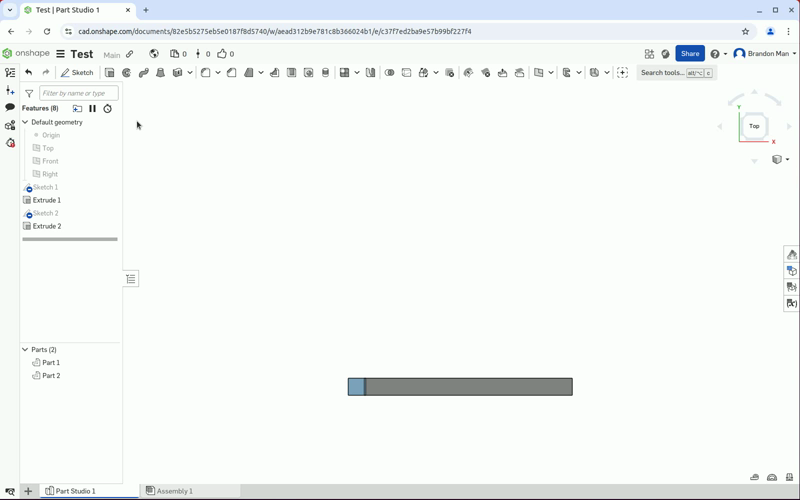
mouse_move(73, 189)
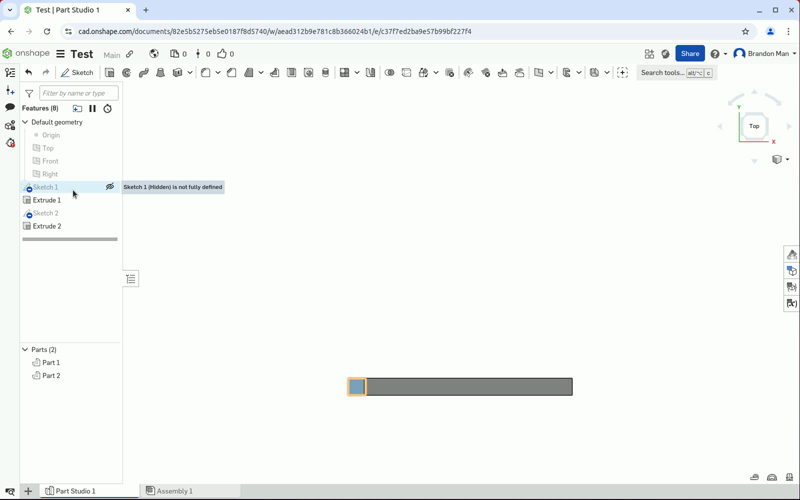
click(73, 189)
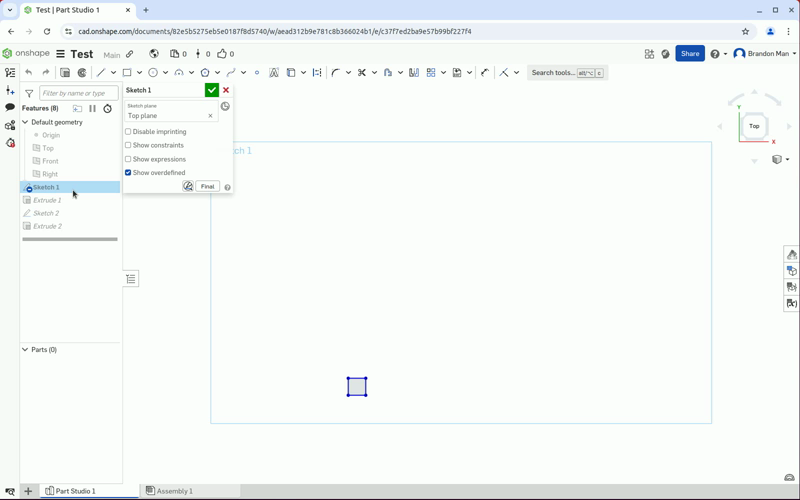
mouse_move(229, 92)
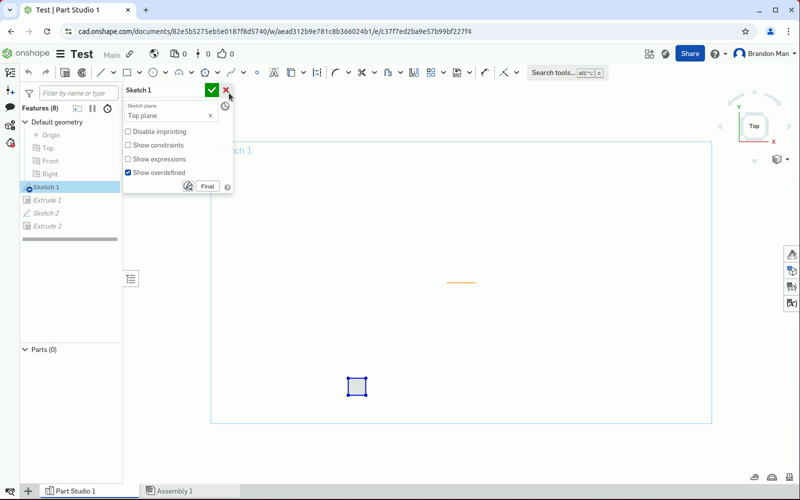
click(229, 92)
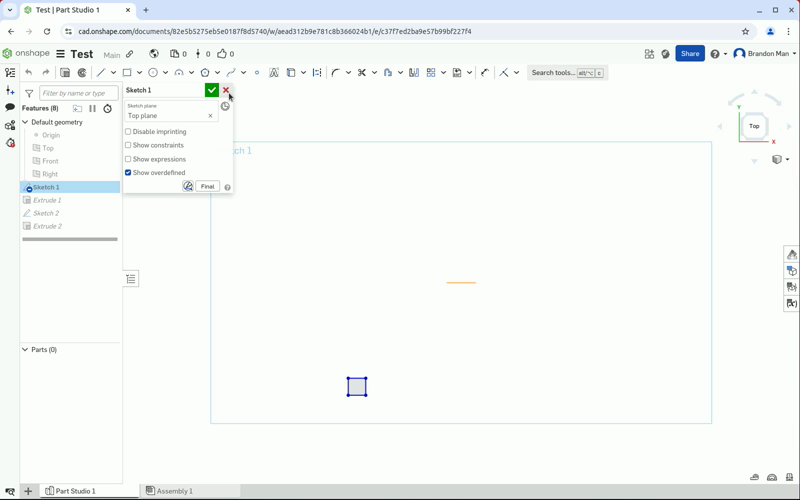
key(shift+s)
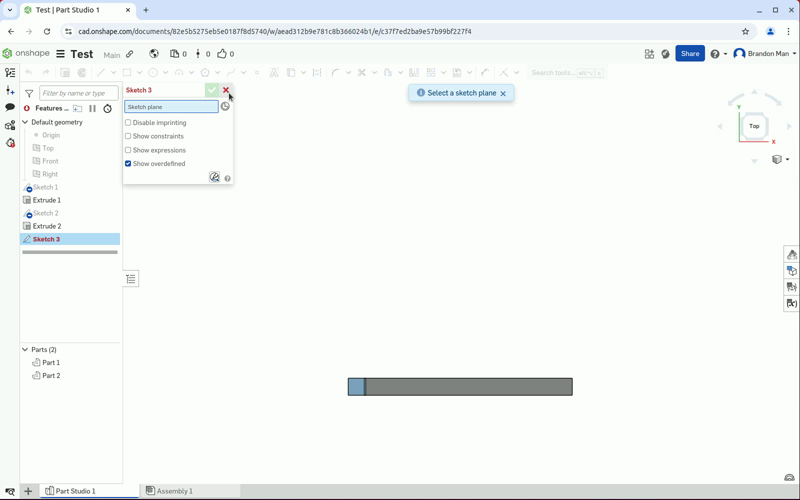
mouse_move(73, 150)
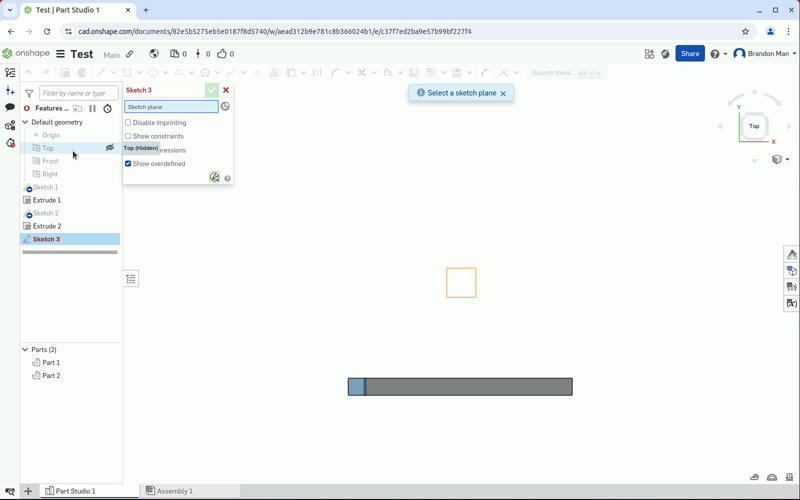
click(73, 150)
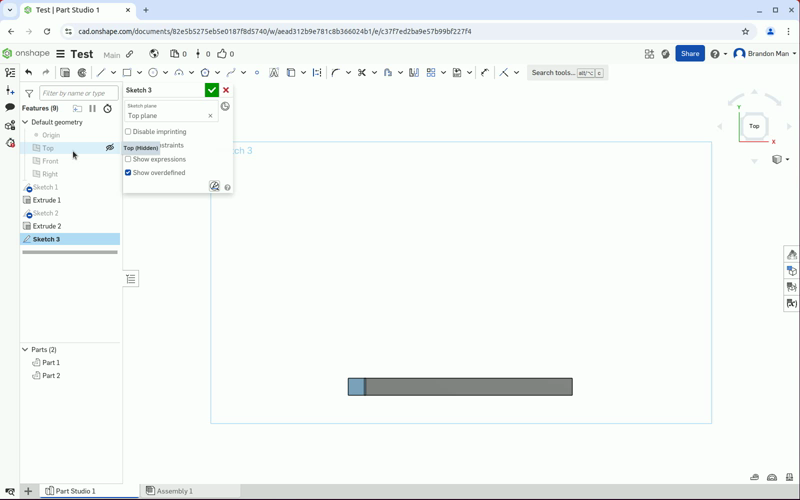
mouse_move(73, 352)
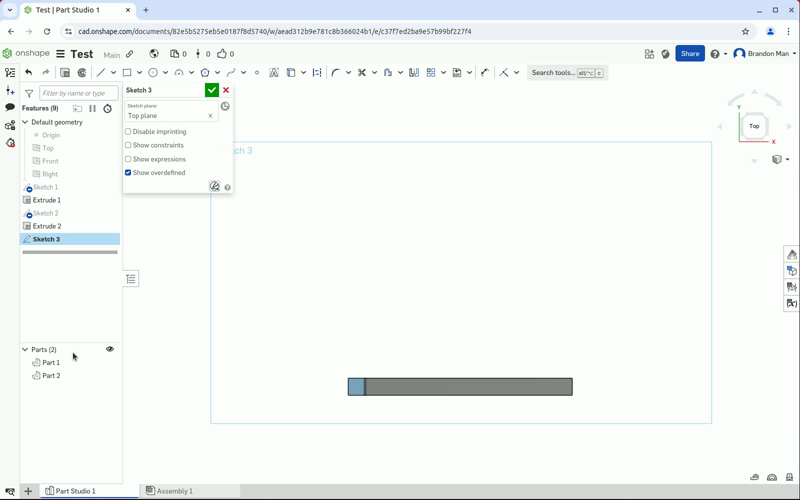
key(y)
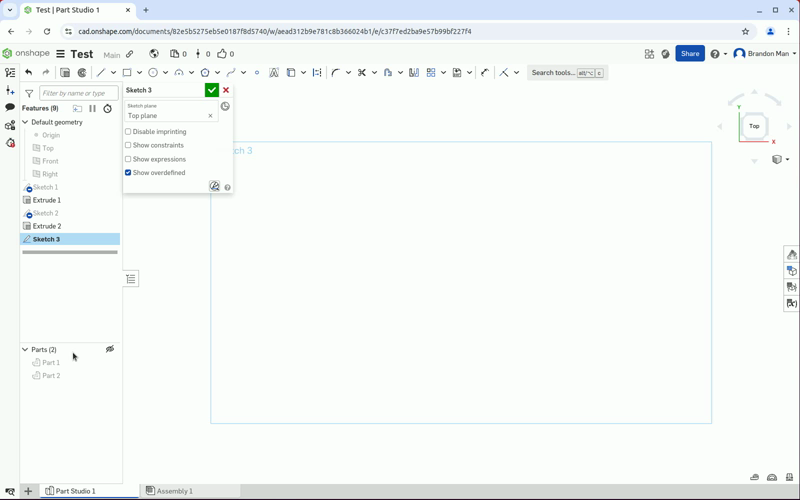
key(l)
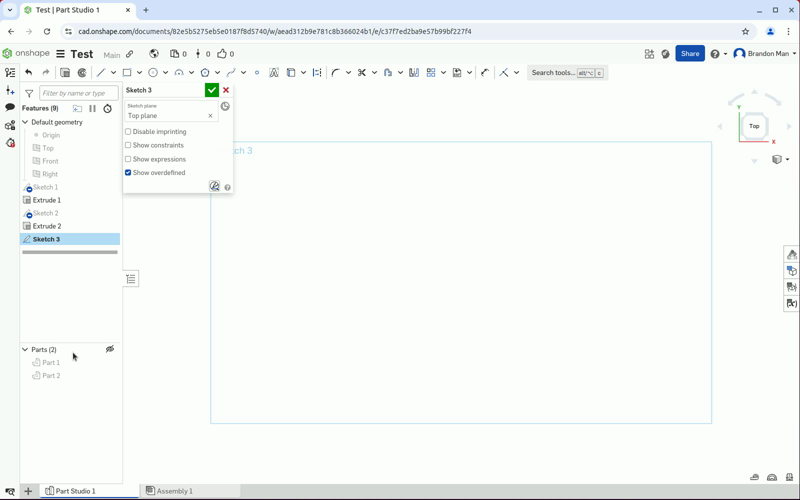
key_down(shift)
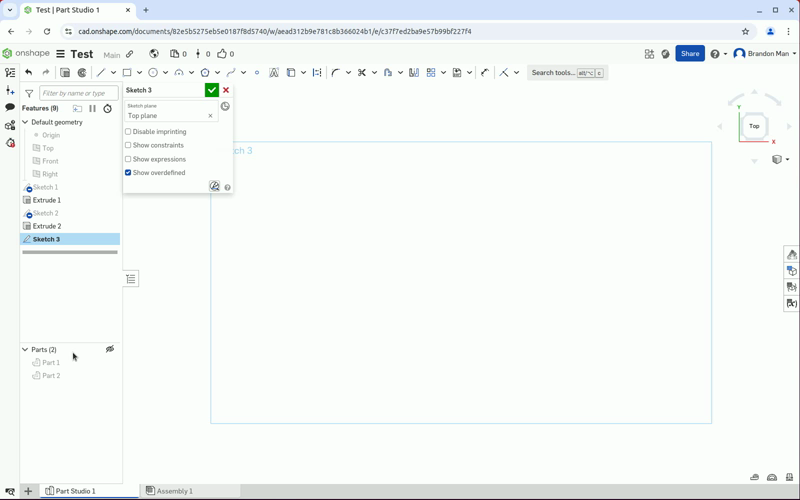
mouse_move(364, 374)
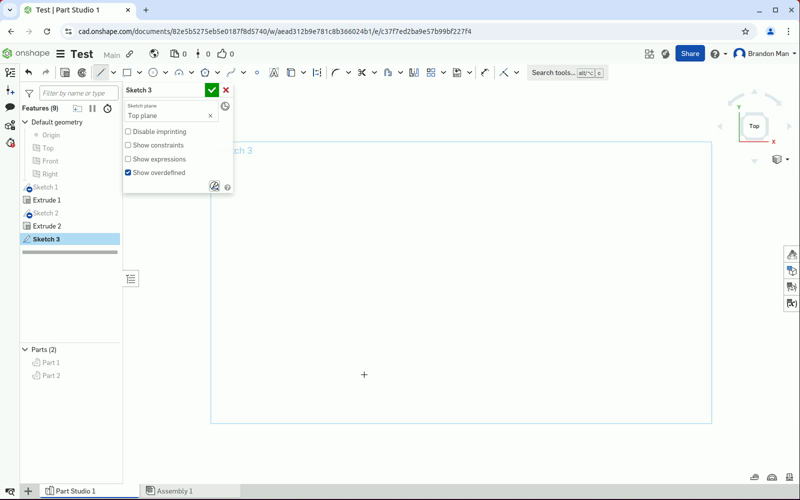
click(364, 374)
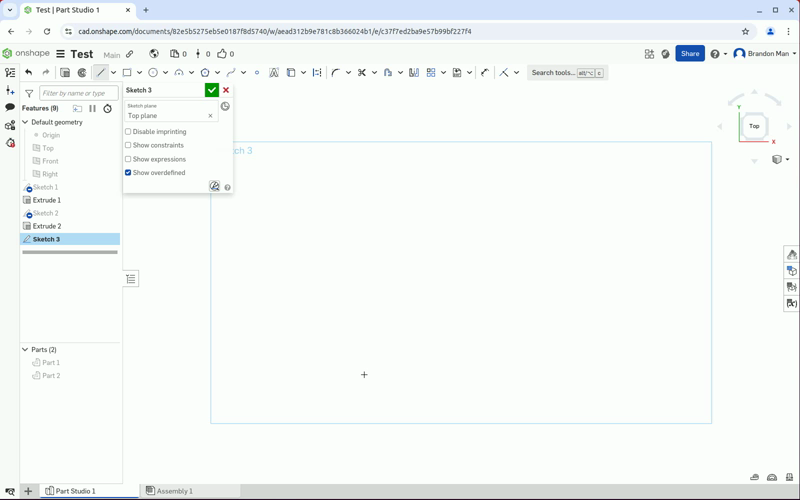
key_up(shift)
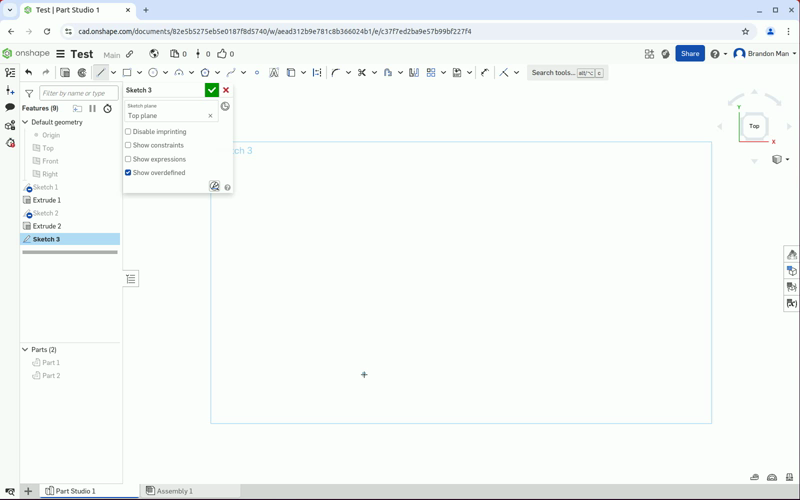
key_down(shift)
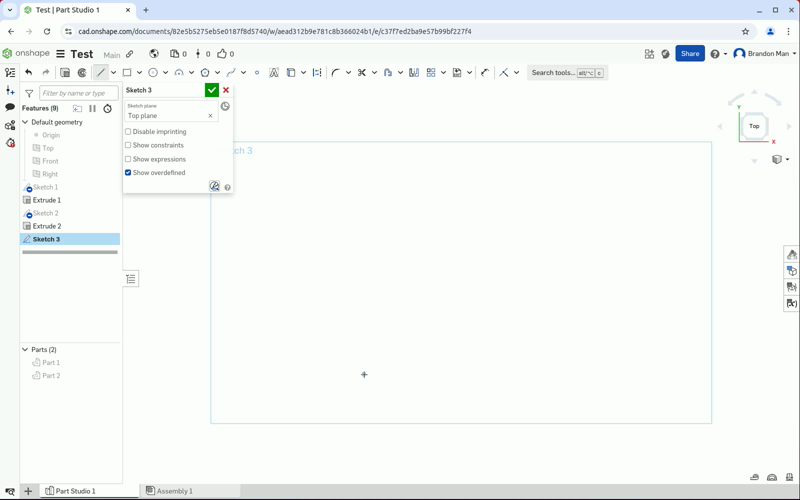
mouse_move(554, 184)
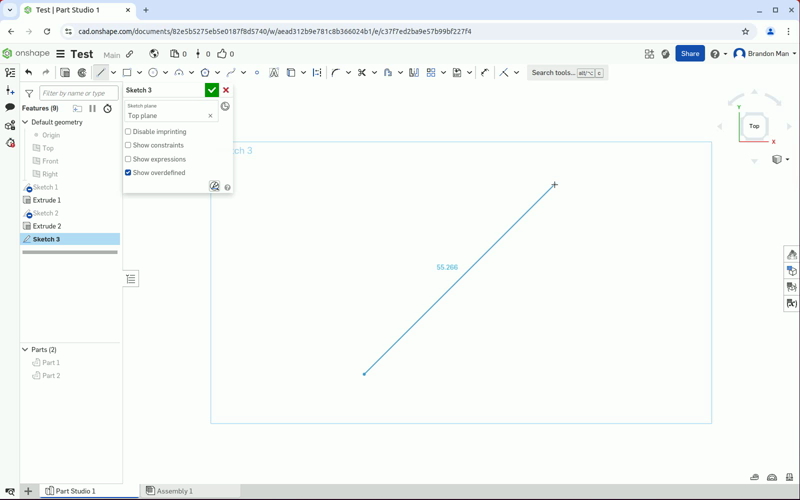
click(554, 184)
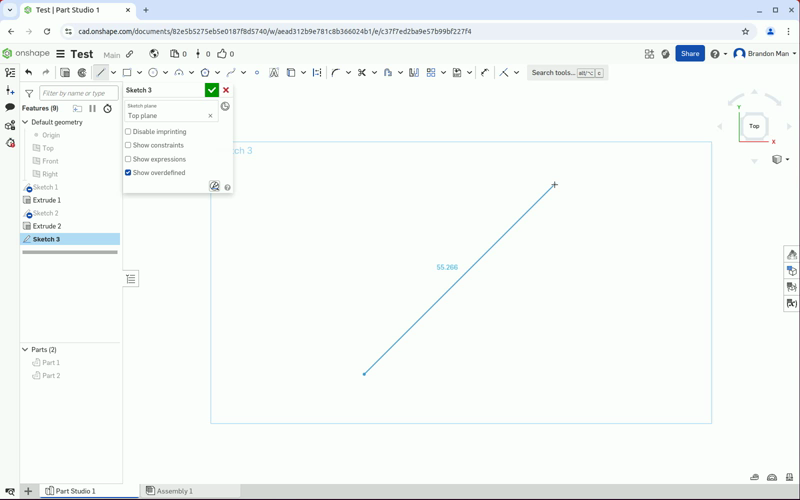
key_up(shift)
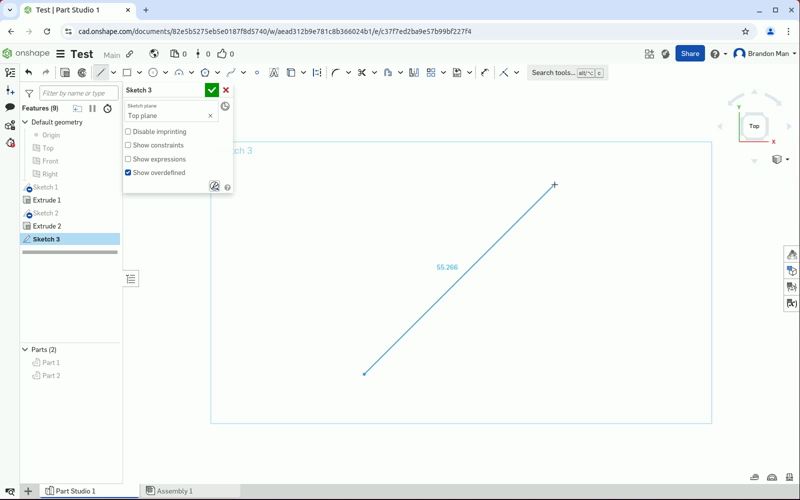
key_down(shift)
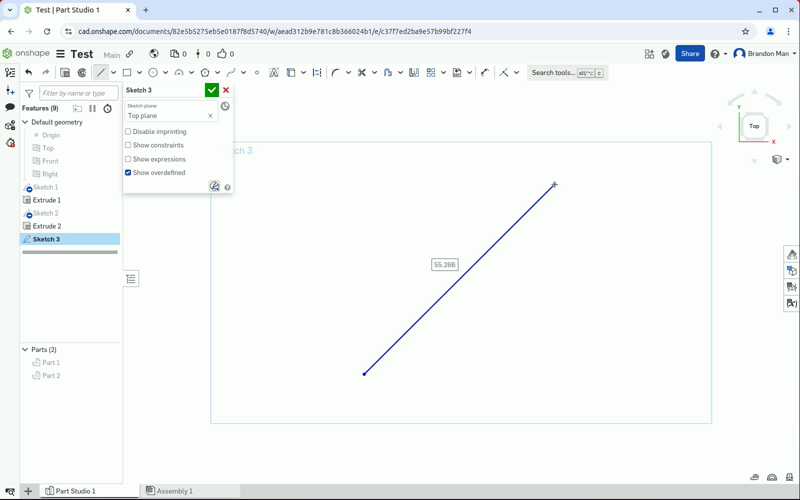
mouse_move(584, 184)
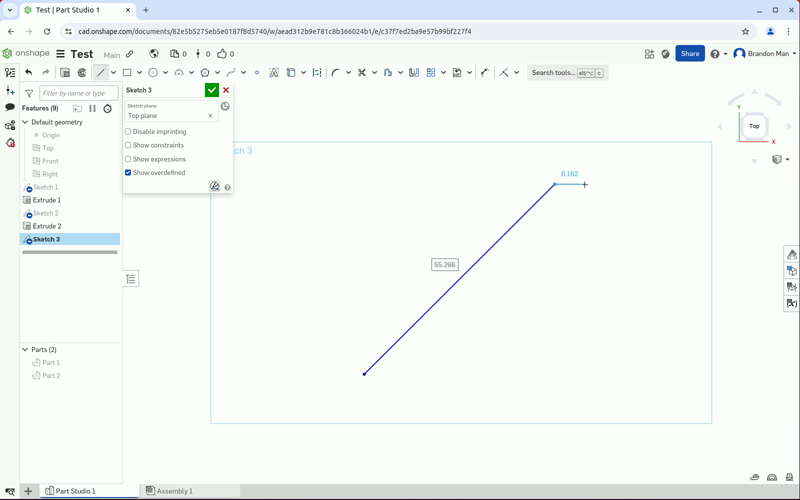
mouse_move(567, 171)
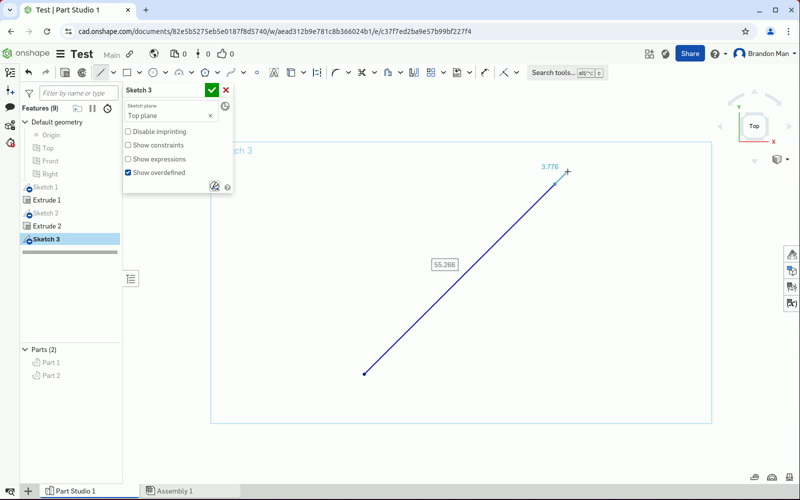
click(567, 171)
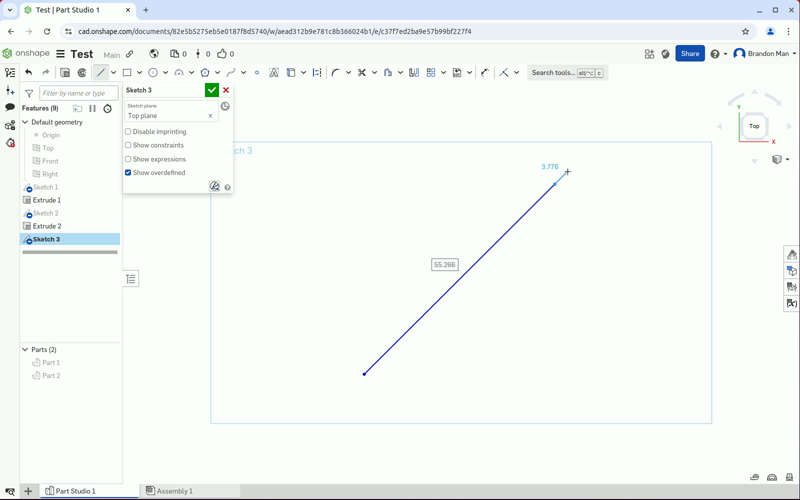
key_up(shift)
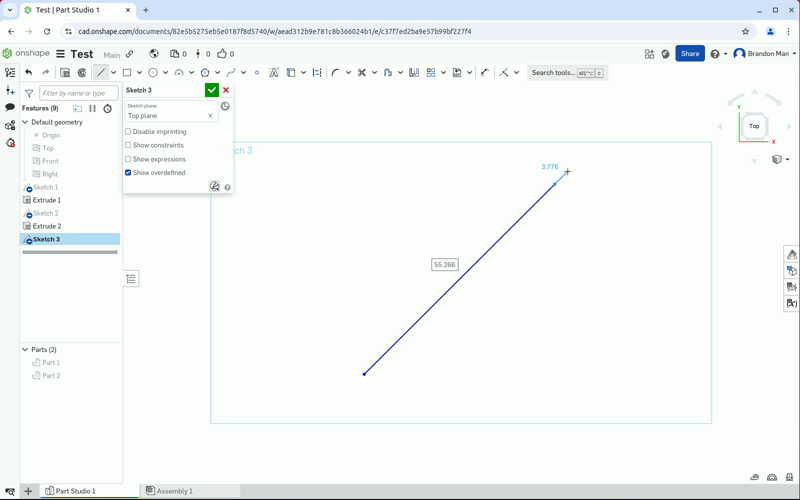
key_down(shift)
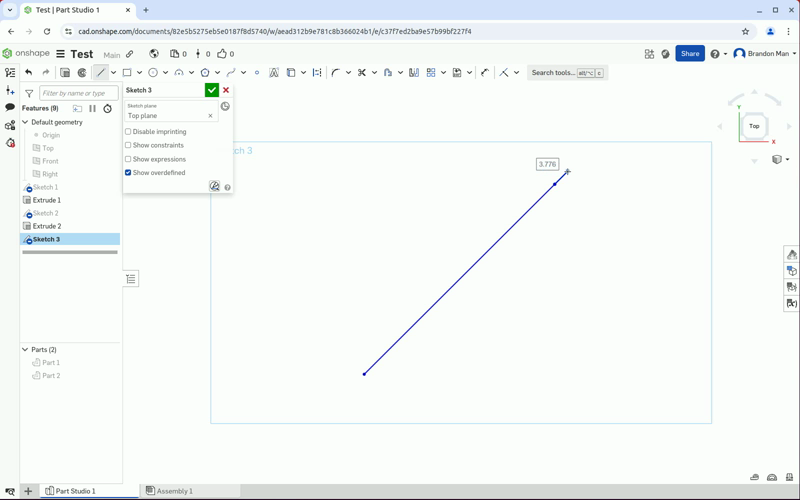
mouse_move(589, 171)
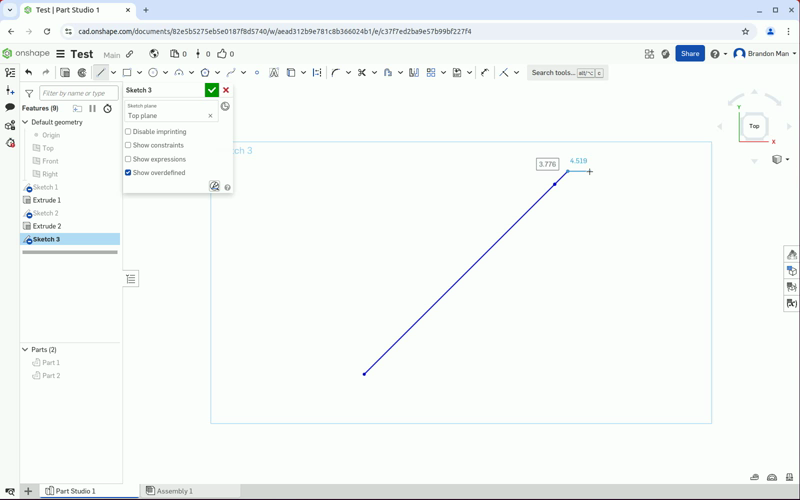
mouse_move(554, 171)
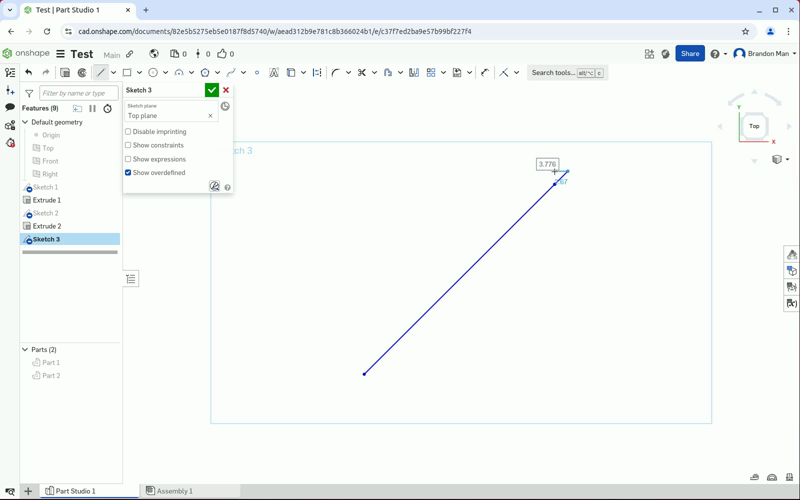
click(554, 171)
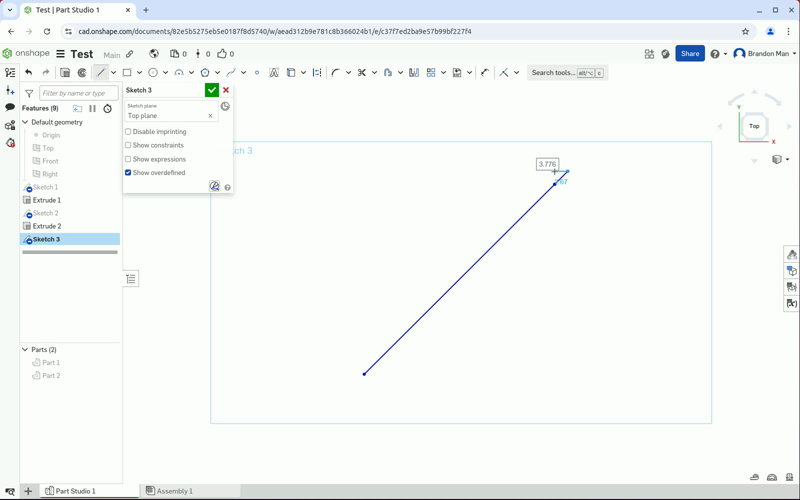
key_up(shift)
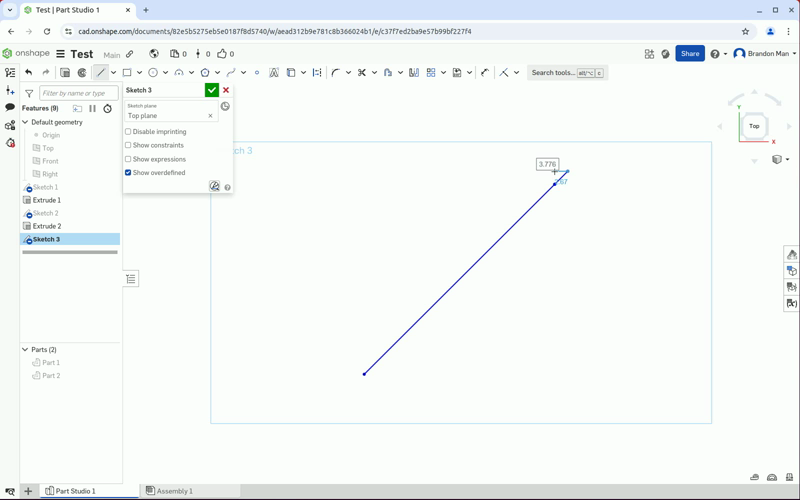
key_down(shift)
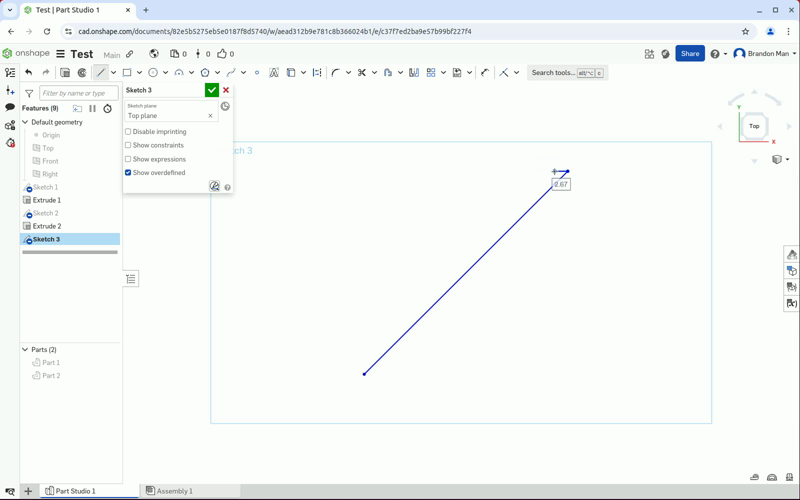
mouse_move(364, 171)
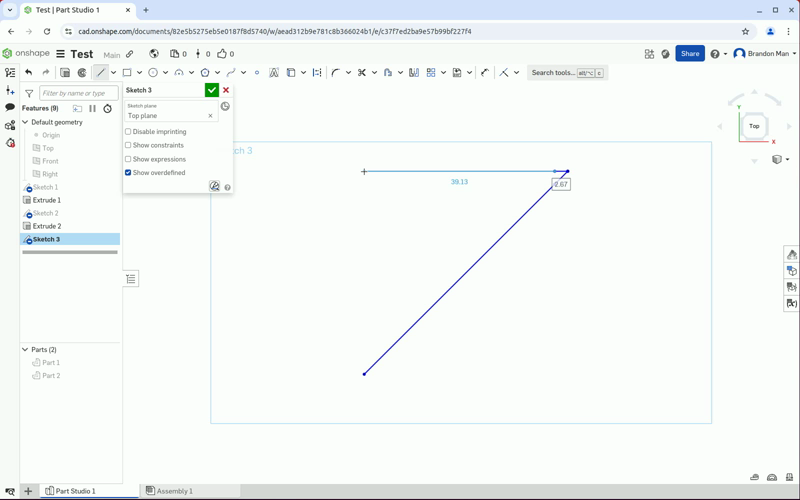
click(364, 171)
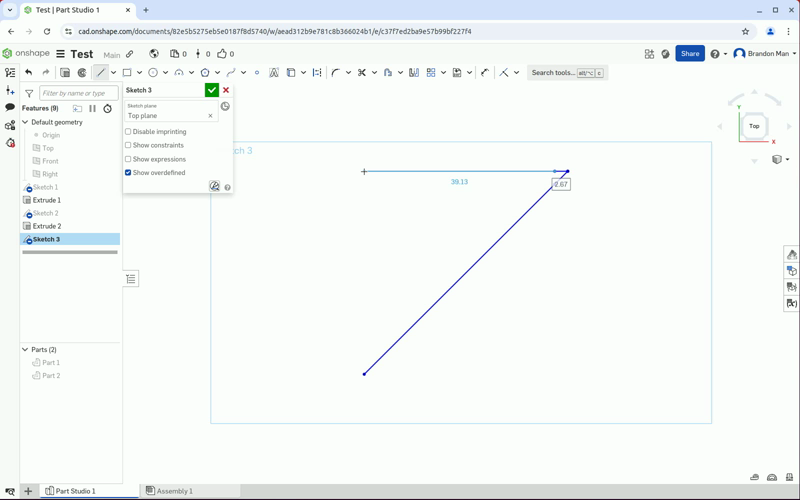
key_up(shift)
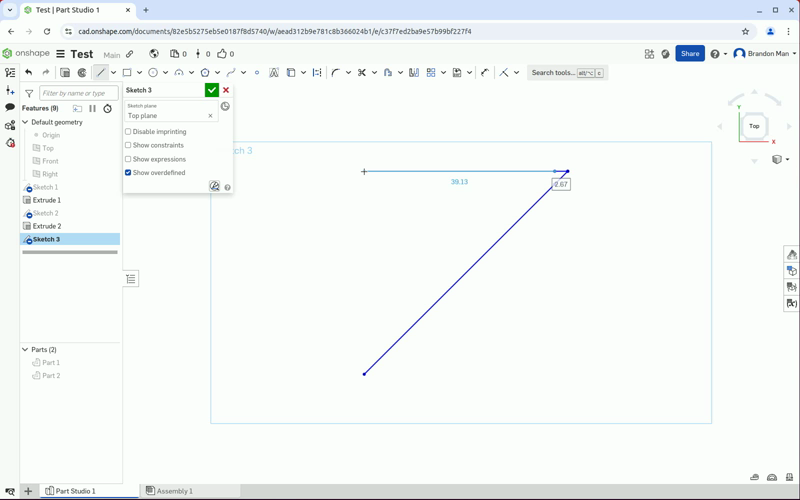
key_down(shift)
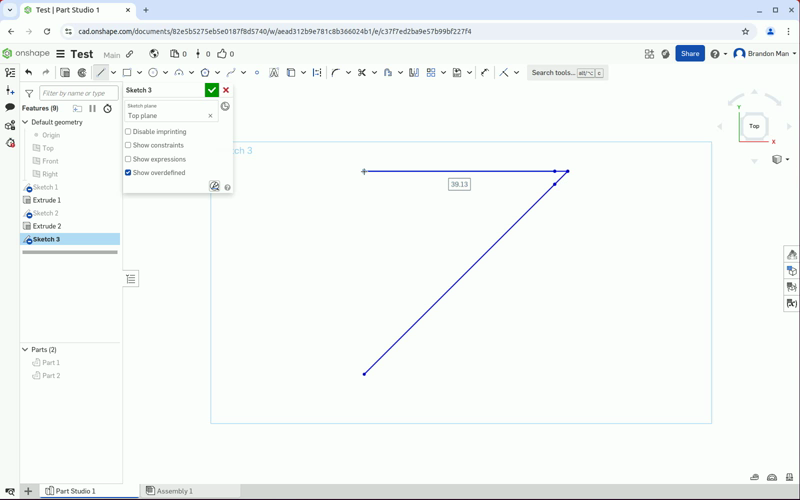
mouse_move(364, 374)
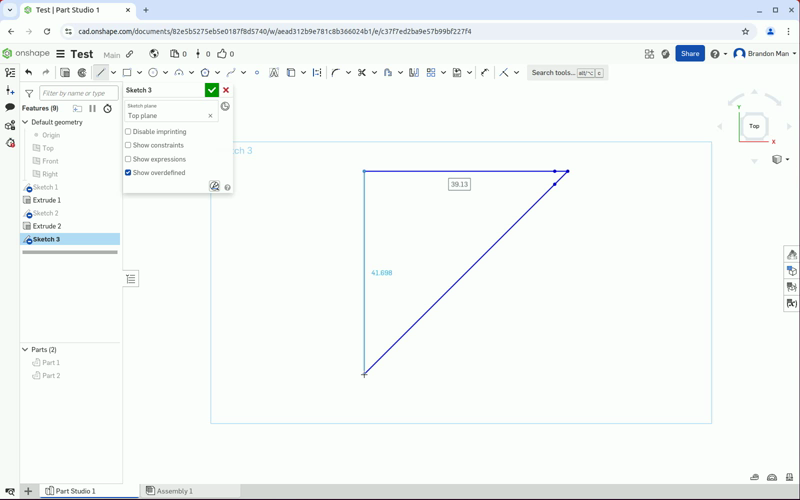
key_up(shift)
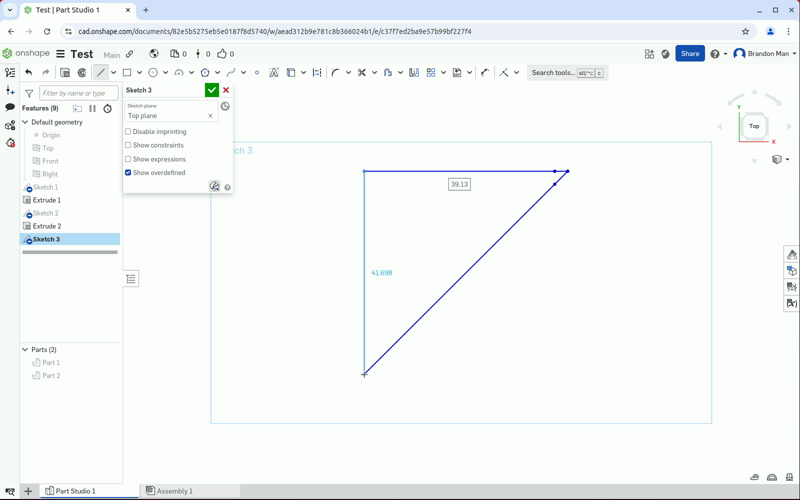
click(364, 374)
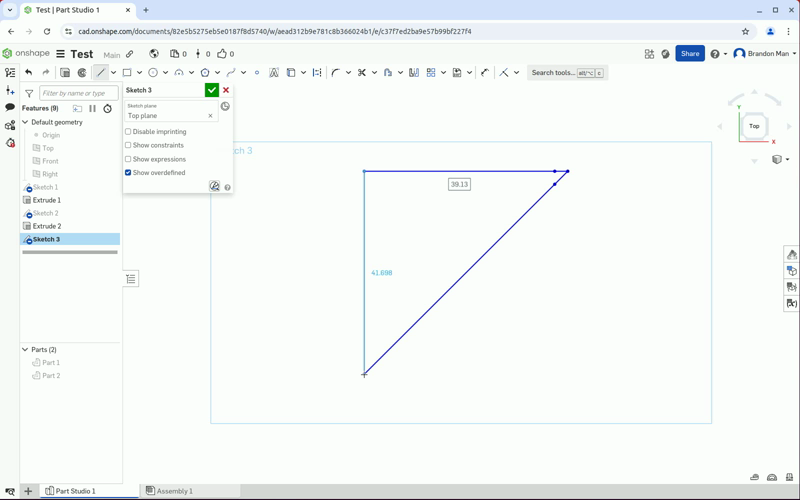
key(esc)
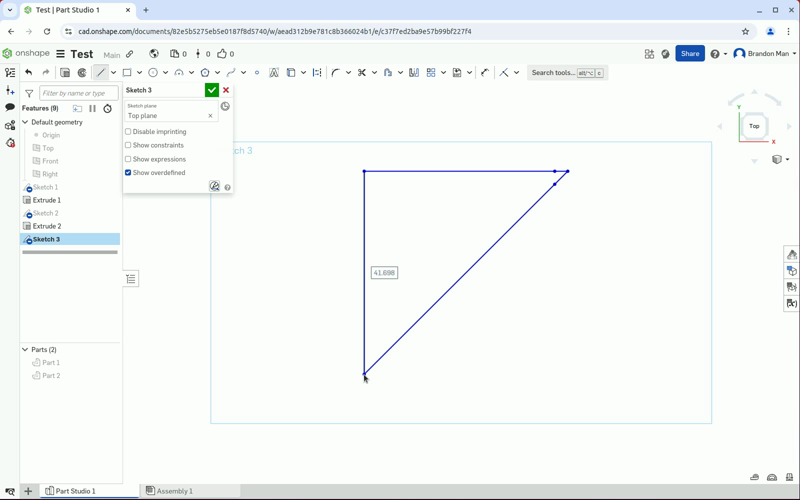
mouse_move(447, 194)
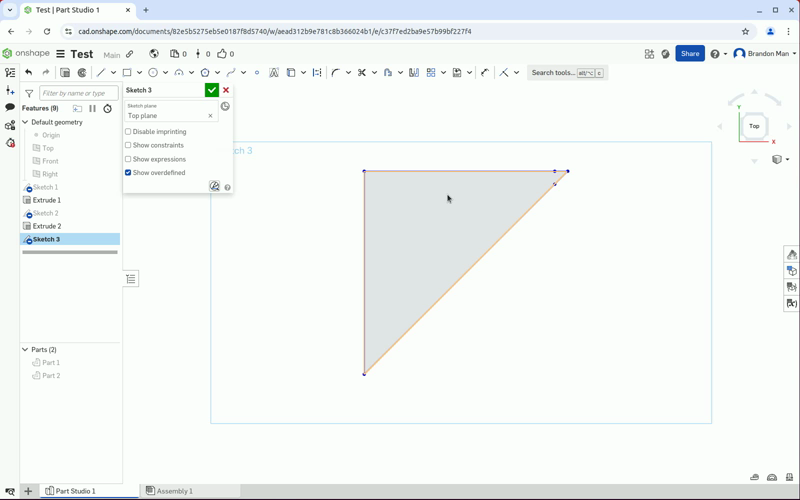
click(447, 194)
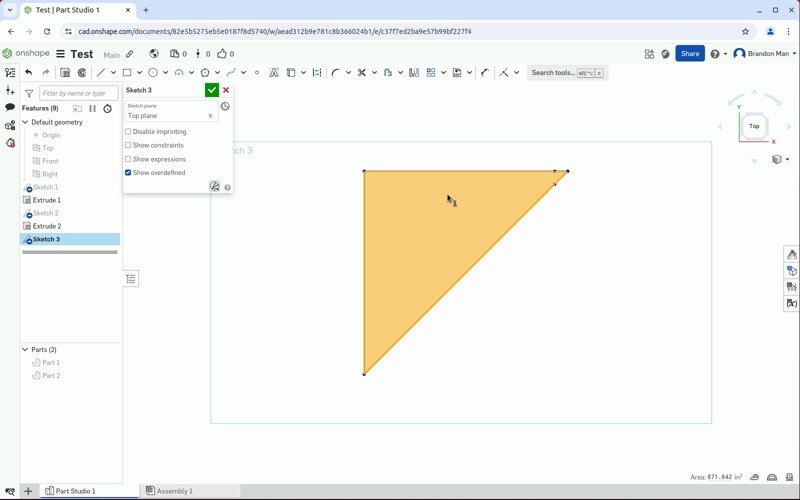
mouse_move(73, 352)
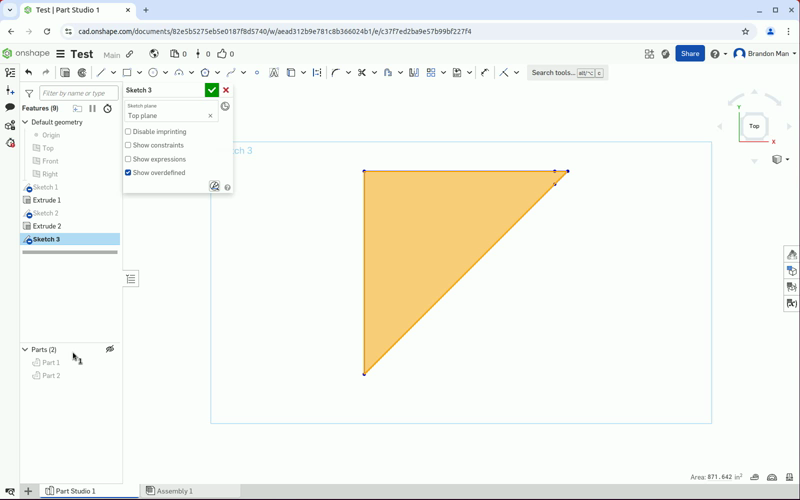
key(shift+y)
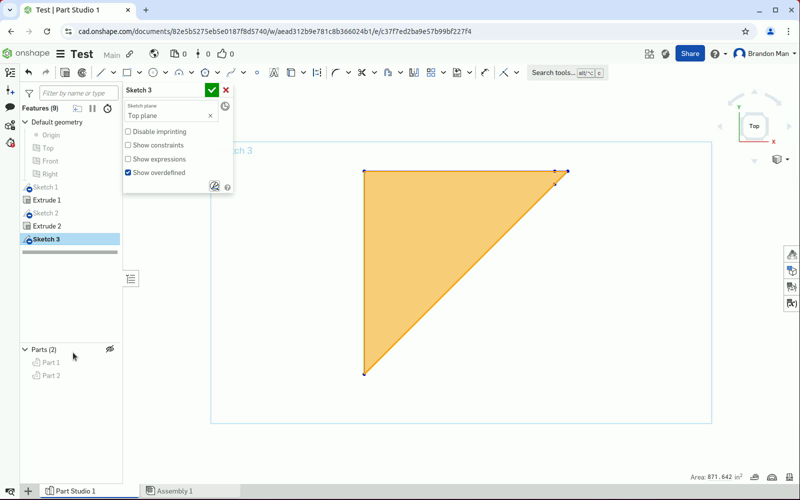
key(shift+e)
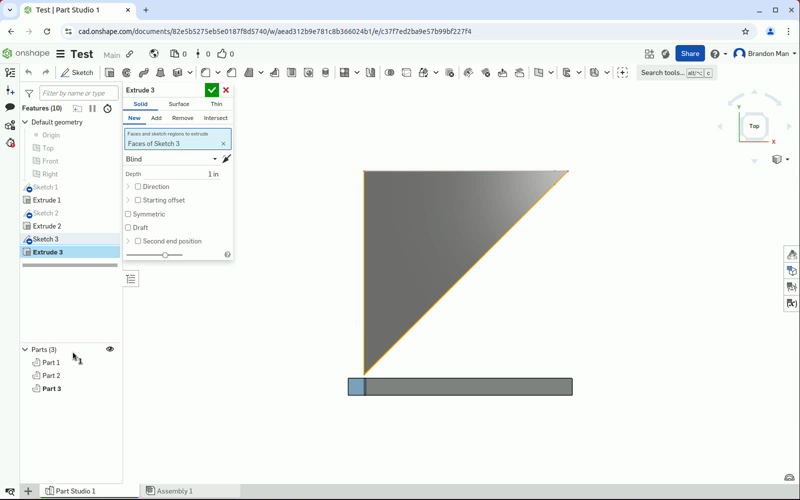
mouse_move(143, 106)
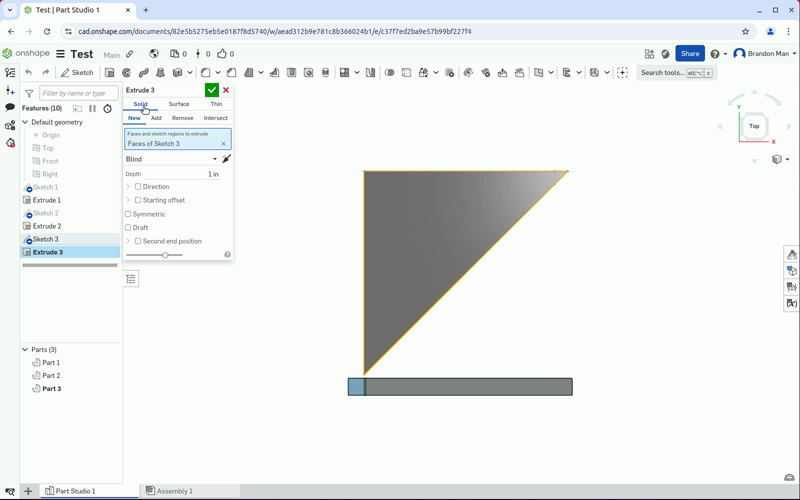
click(143, 106)
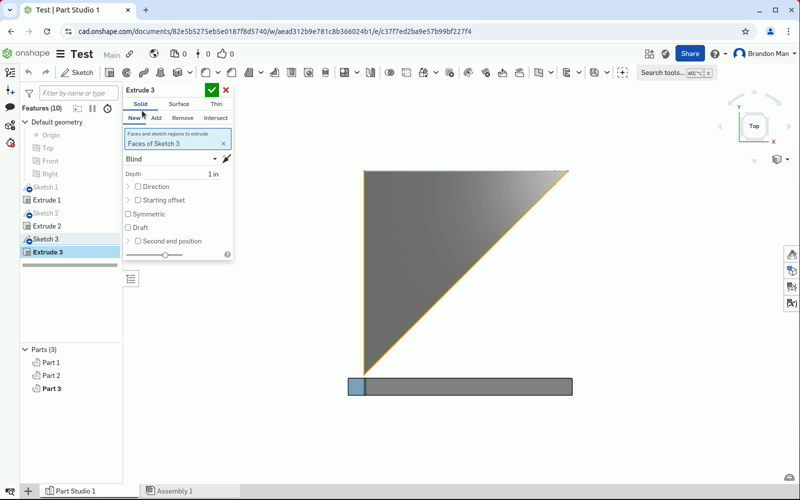
mouse_move(137, 120)
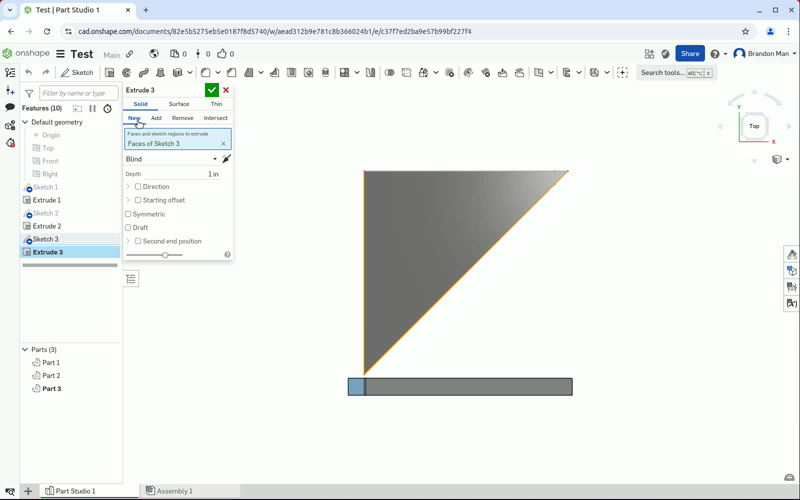
click(137, 120)
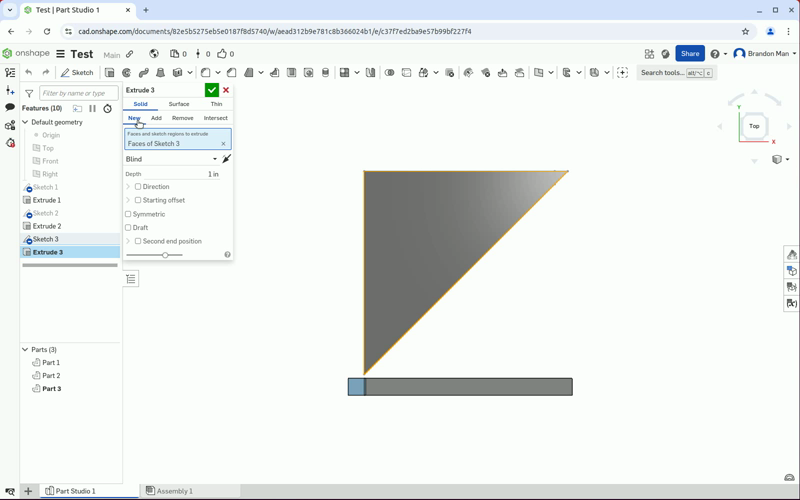
key(tab, 4)
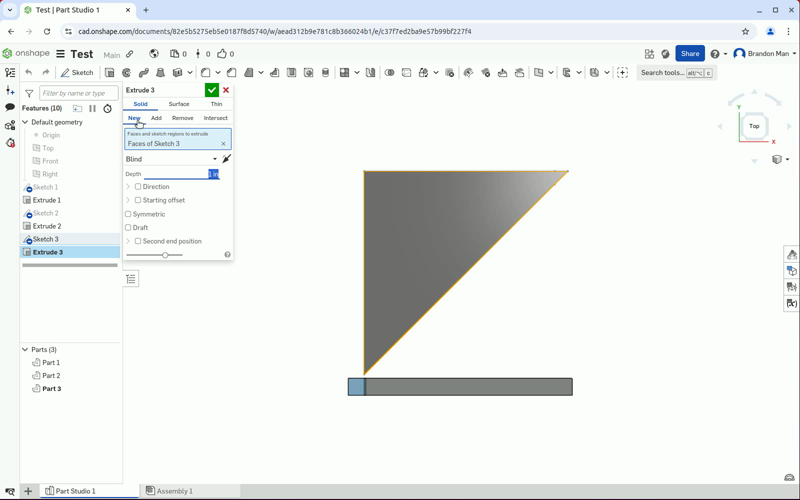
text(3.37)
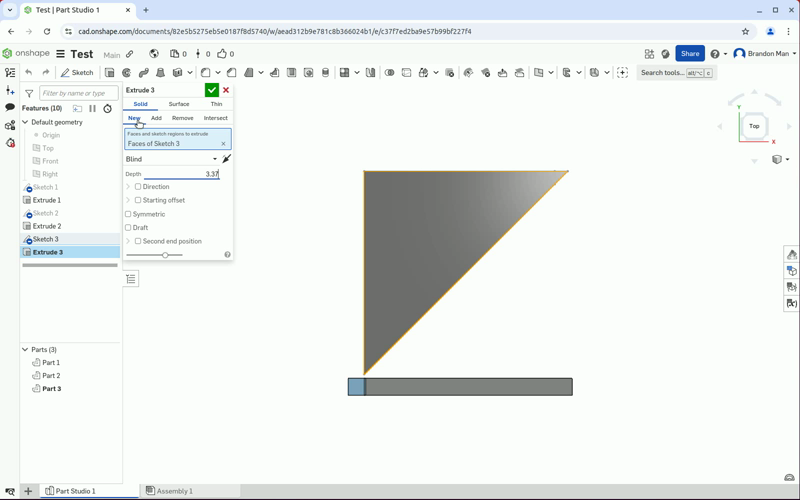
key(enter)
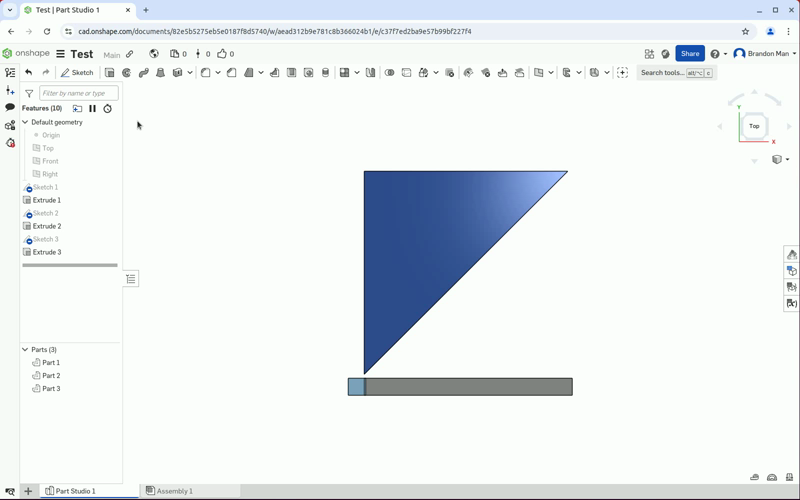
key(shift+h)
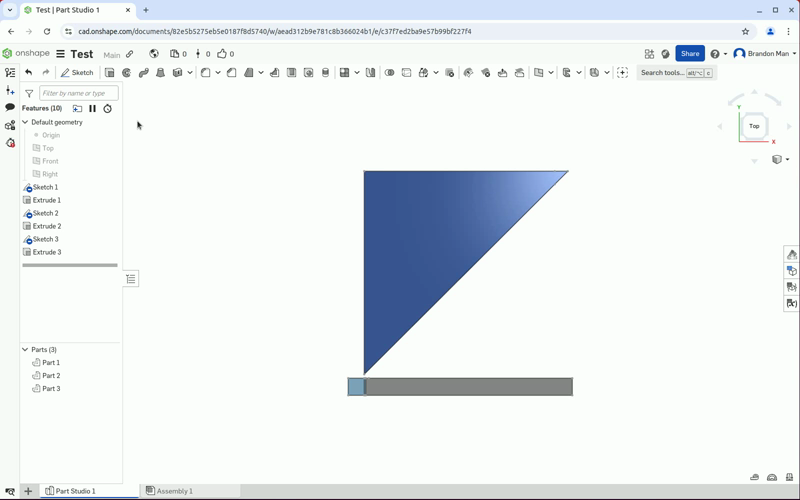
key(shift+h)
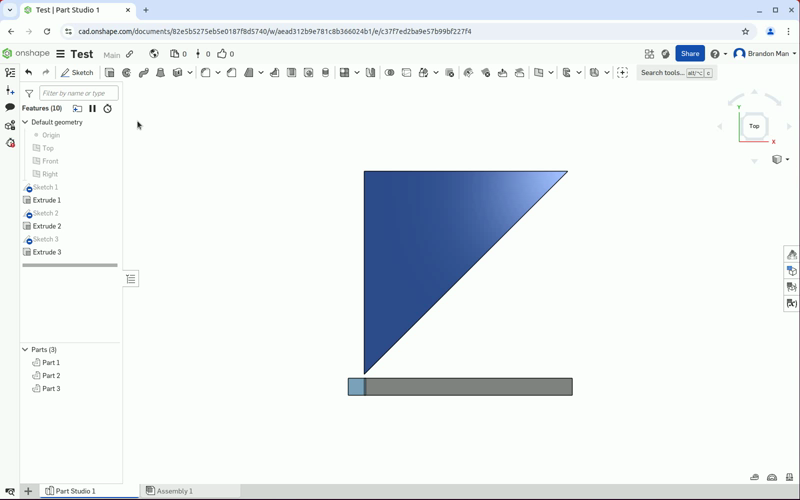
mouse_move(73, 189)
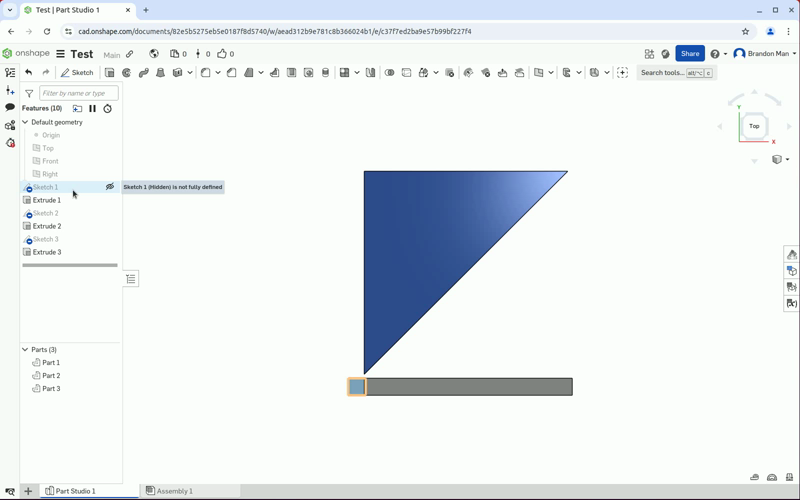
click(73, 189)
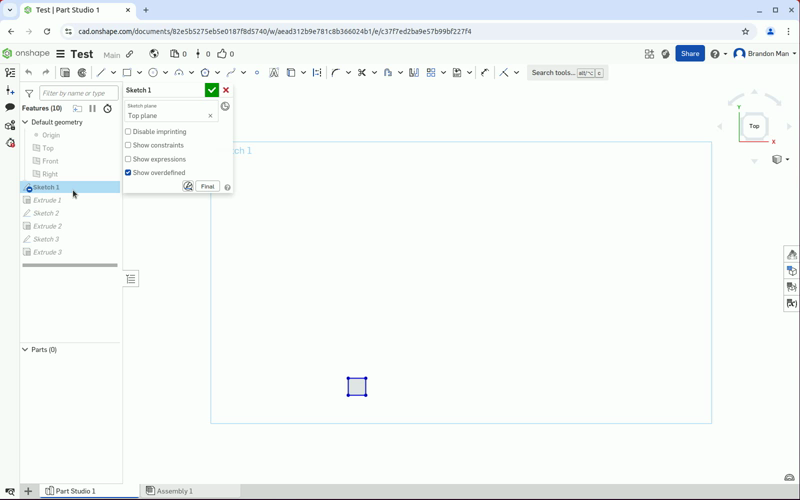
mouse_move(229, 92)
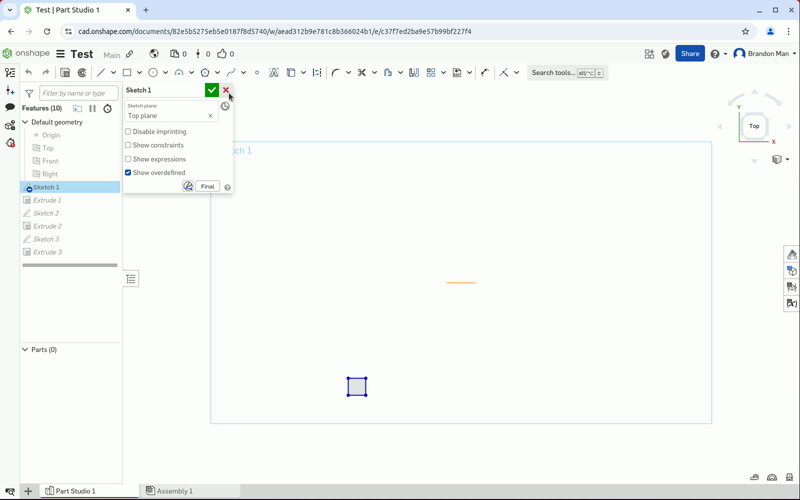
click(229, 92)
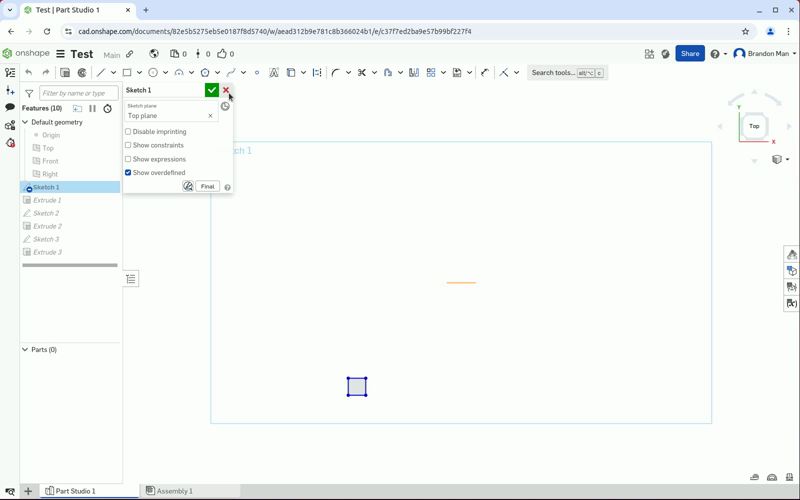
key(shift+s)
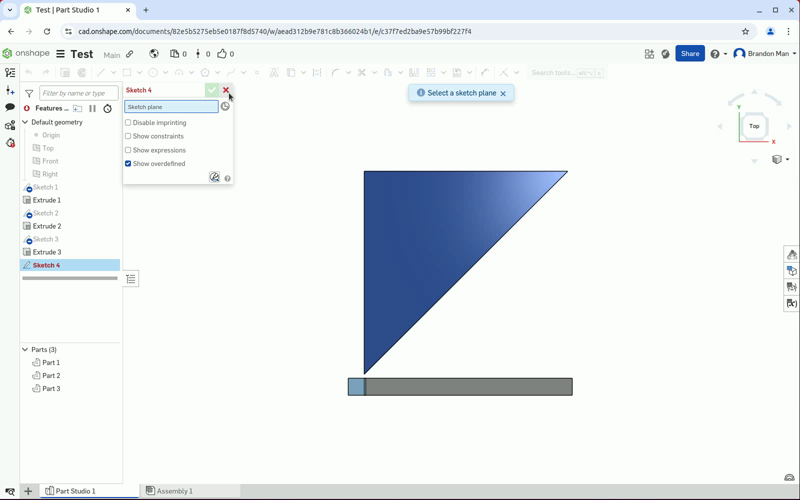
mouse_move(73, 150)
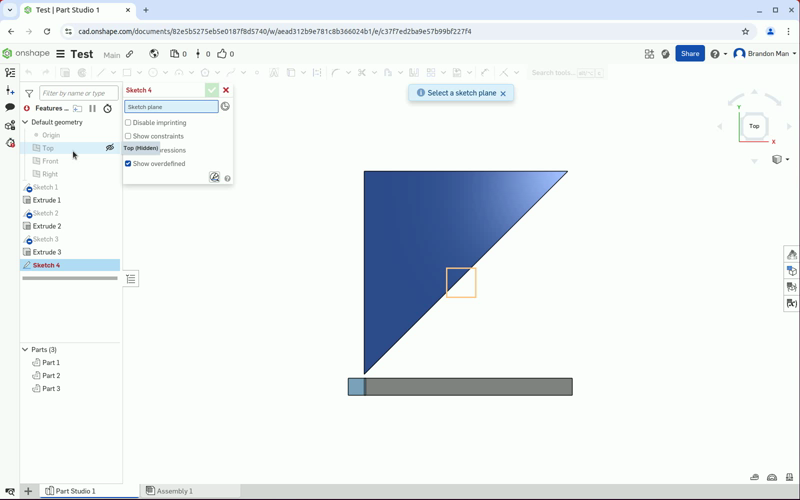
click(73, 150)
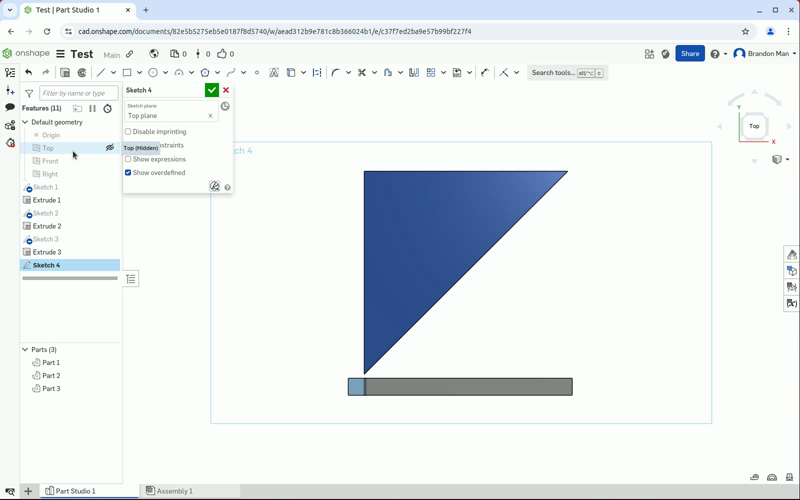
mouse_move(73, 352)
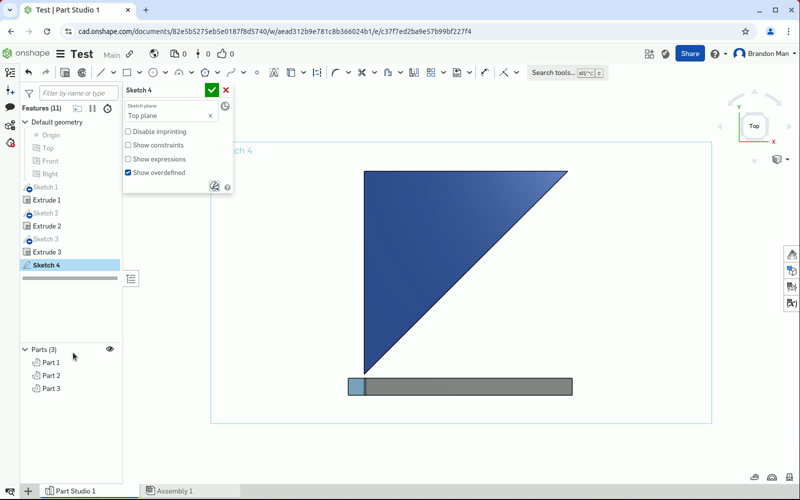
key(y)
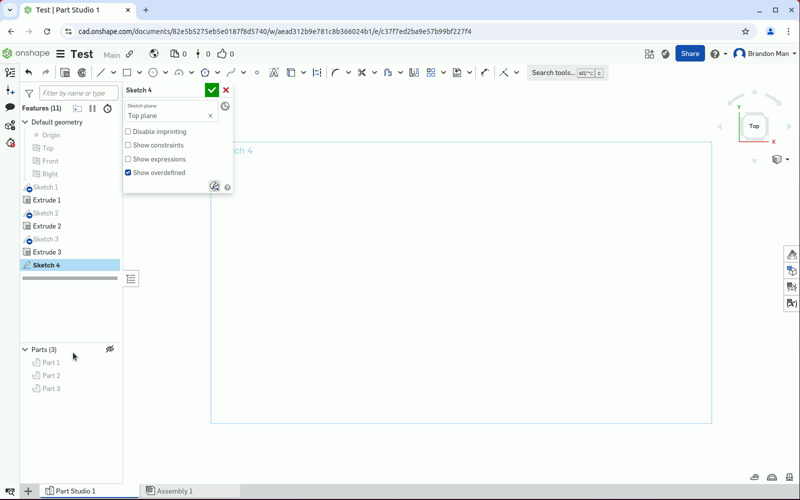
key(l)
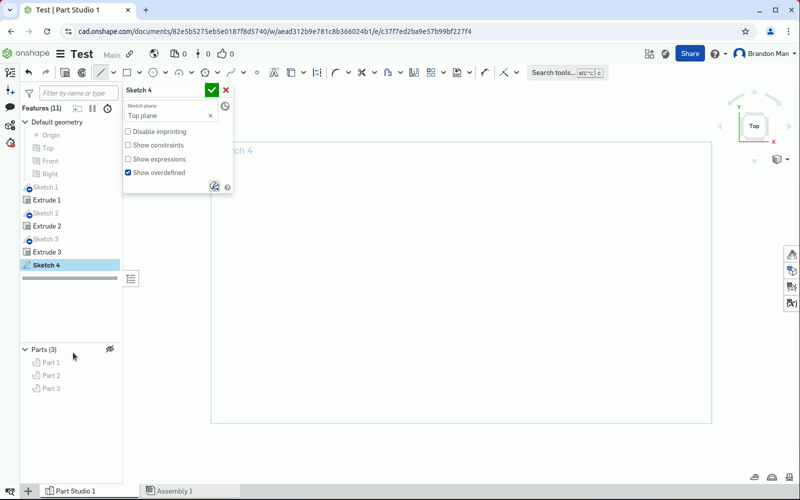
key_down(shift)
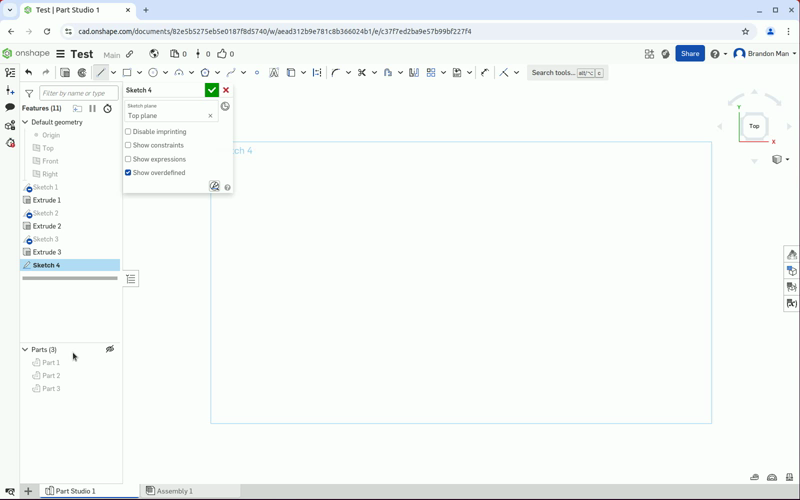
mouse_move(348, 379)
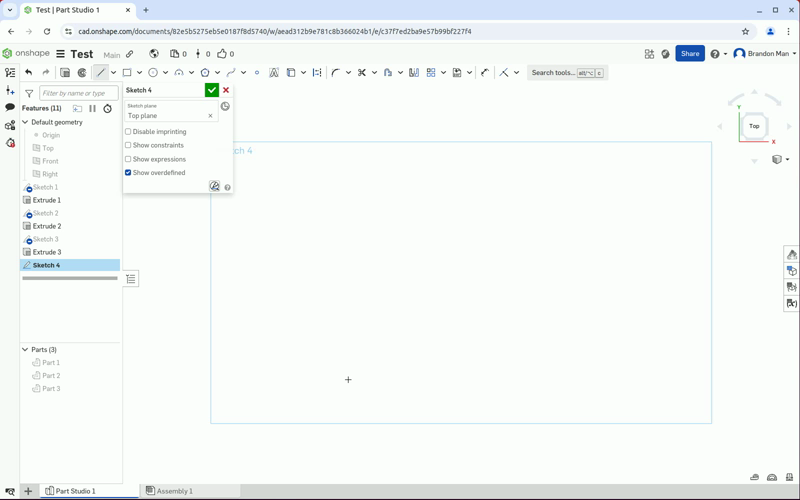
click(348, 379)
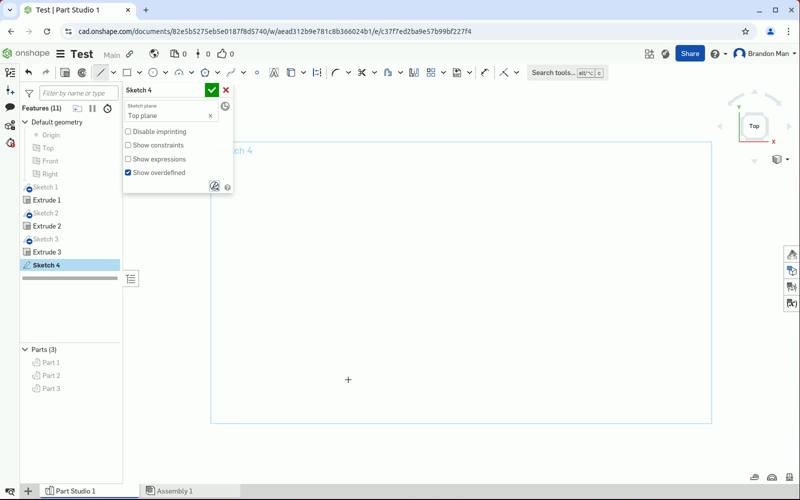
key_up(shift)
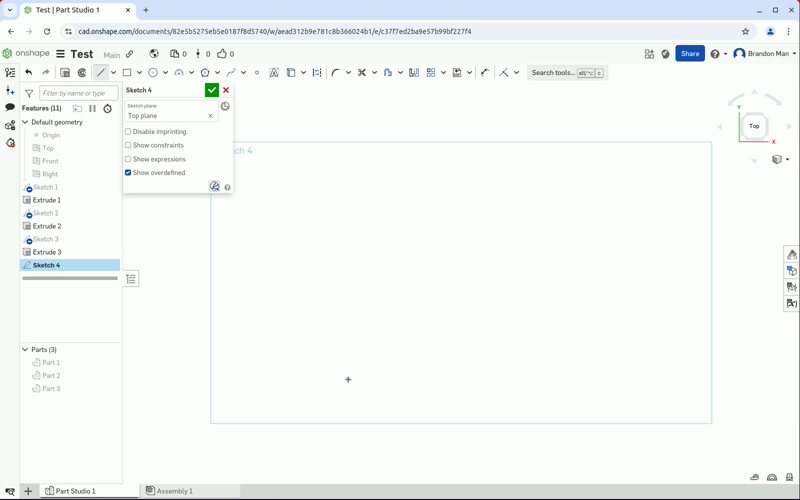
key_down(shift)
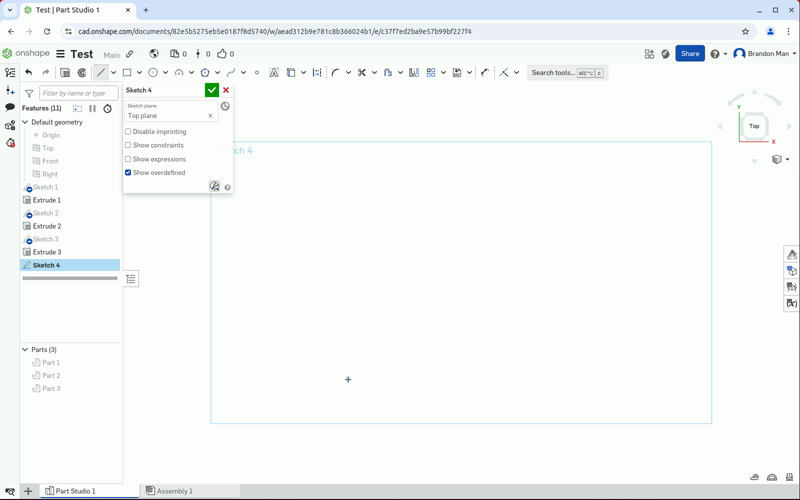
mouse_move(378, 379)
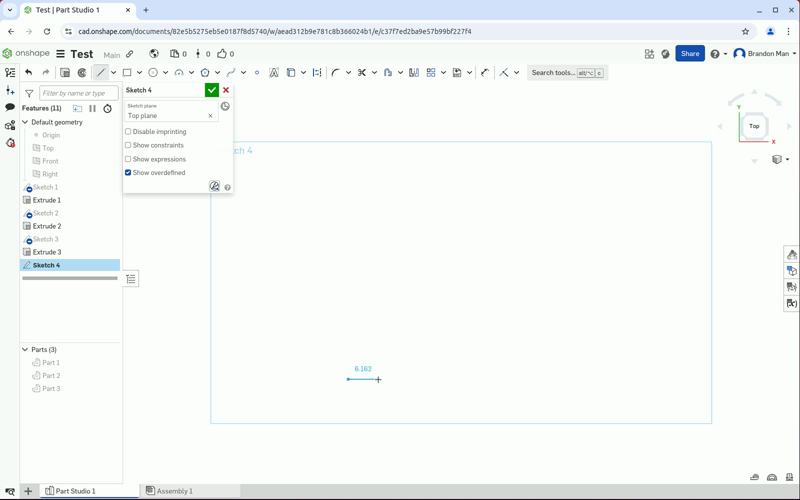
mouse_move(365, 379)
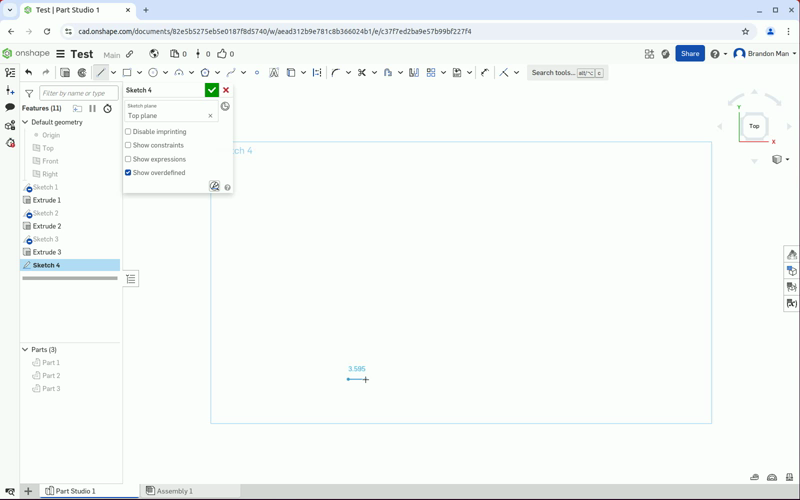
click(365, 379)
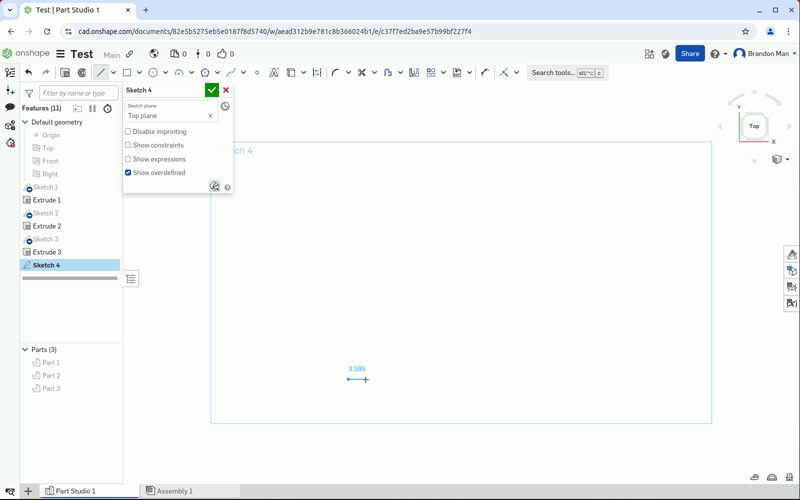
key_up(shift)
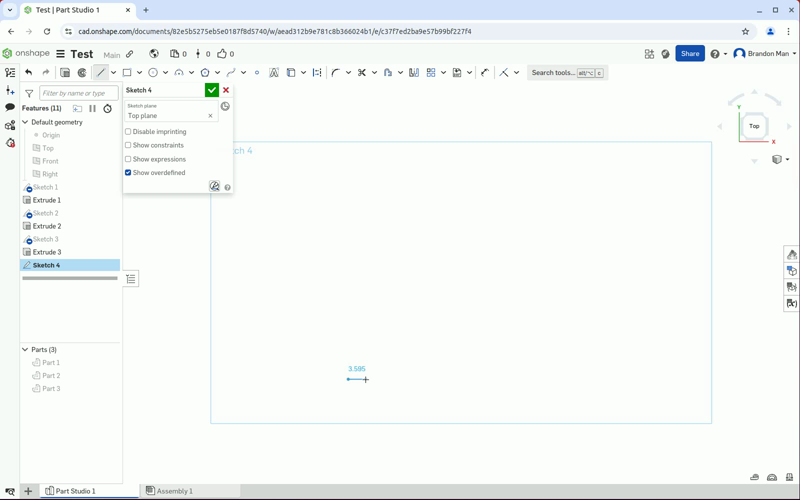
key_down(shift)
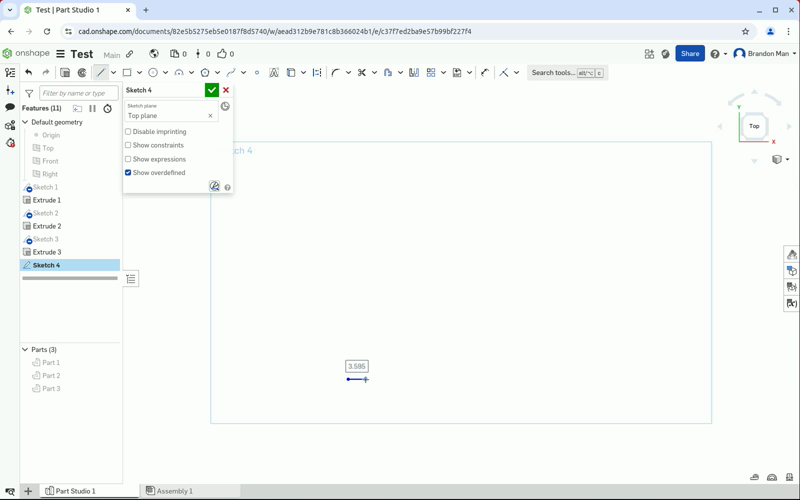
mouse_move(395, 379)
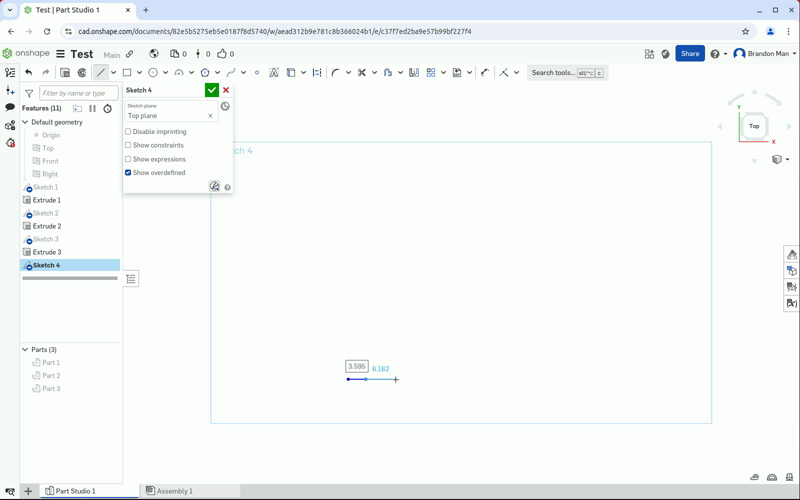
mouse_move(365, 374)
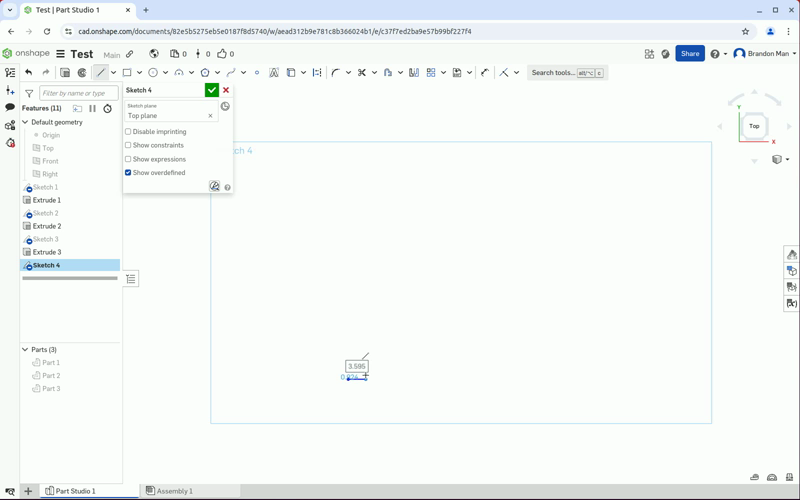
scroll(6)
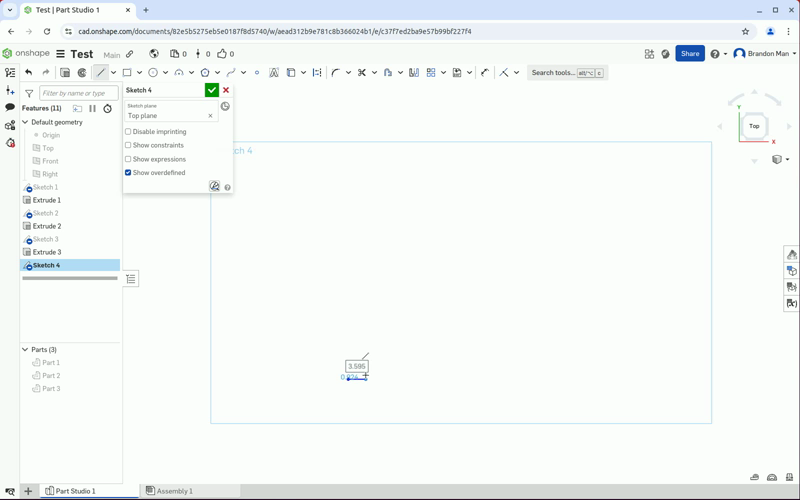
scroll(6)
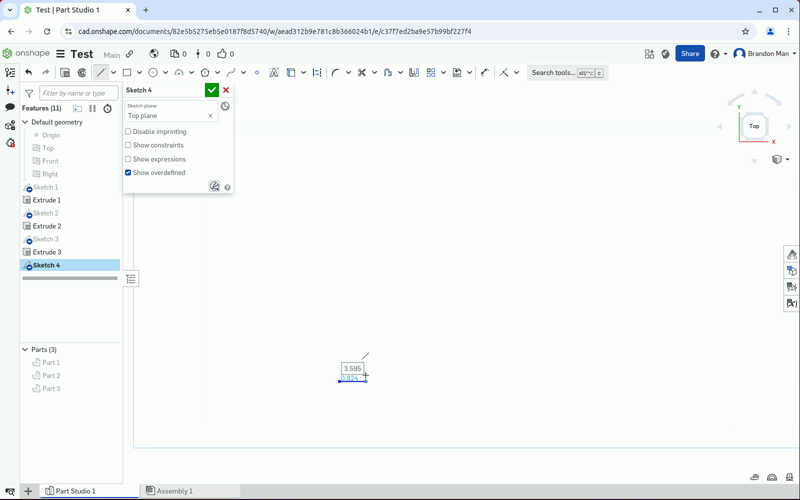
scroll(6)
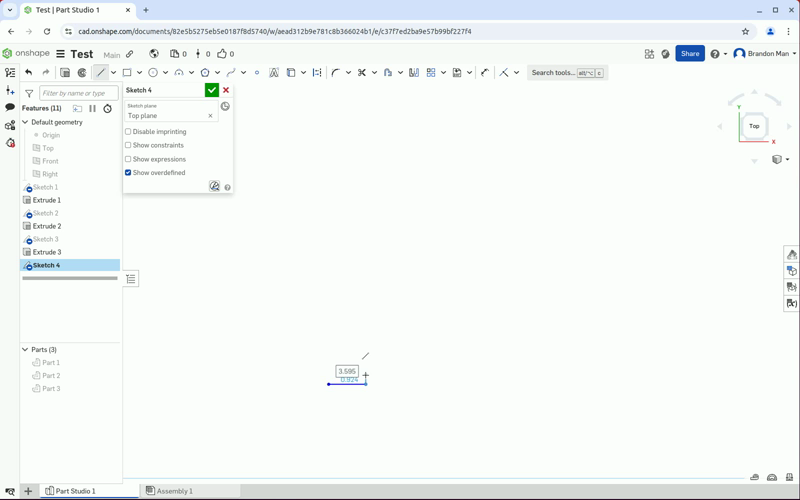
scroll(6)
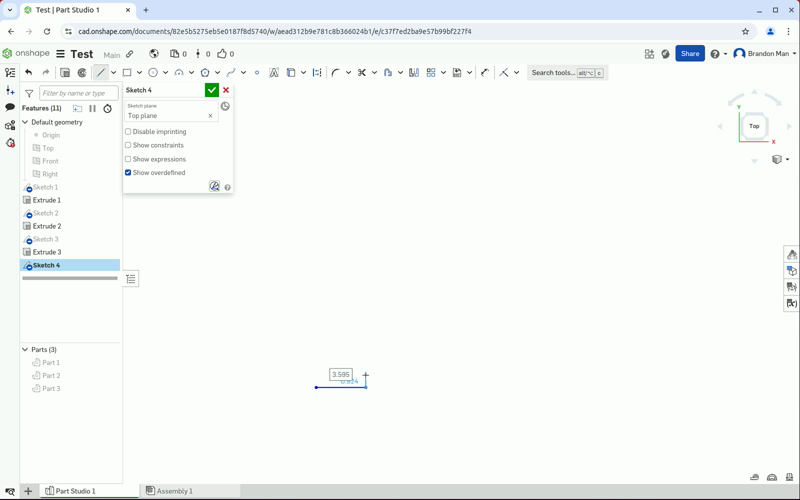
scroll(6)
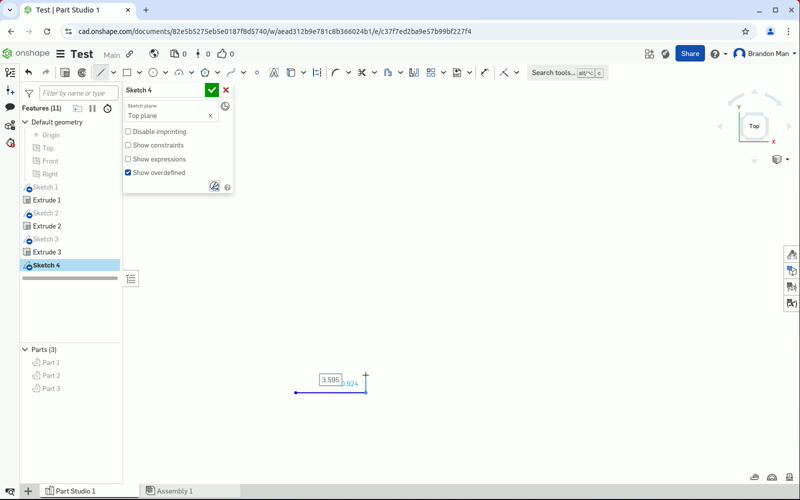
scroll(6)
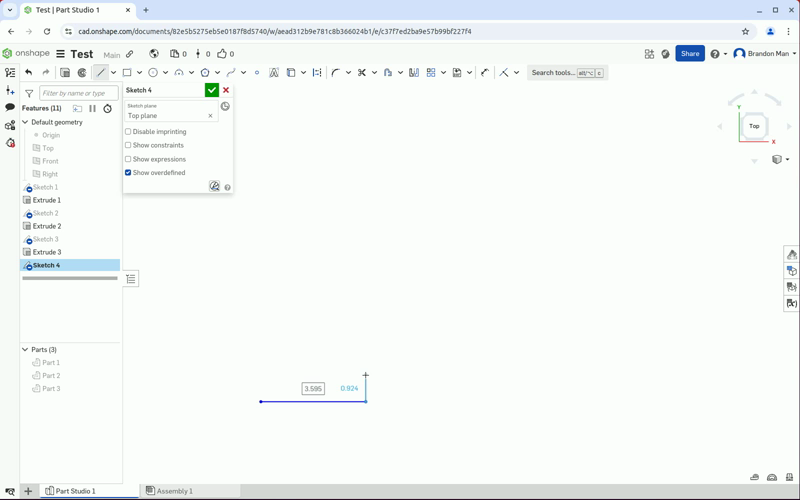
scroll(6)
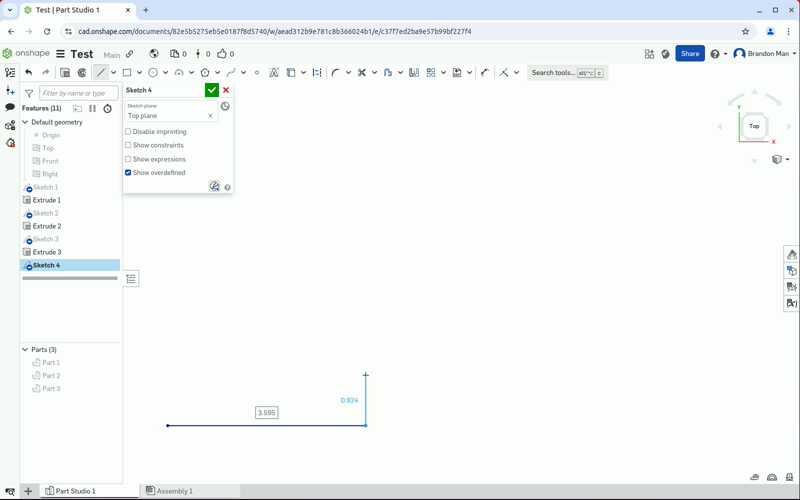
click(365, 374)
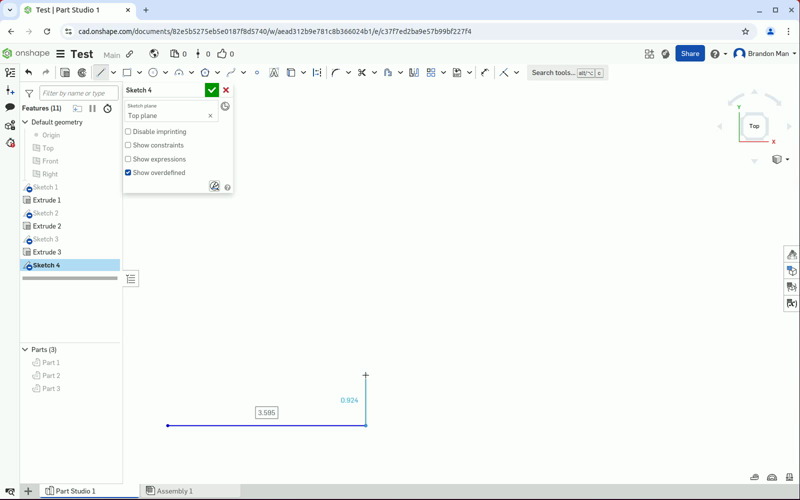
scroll(-6)
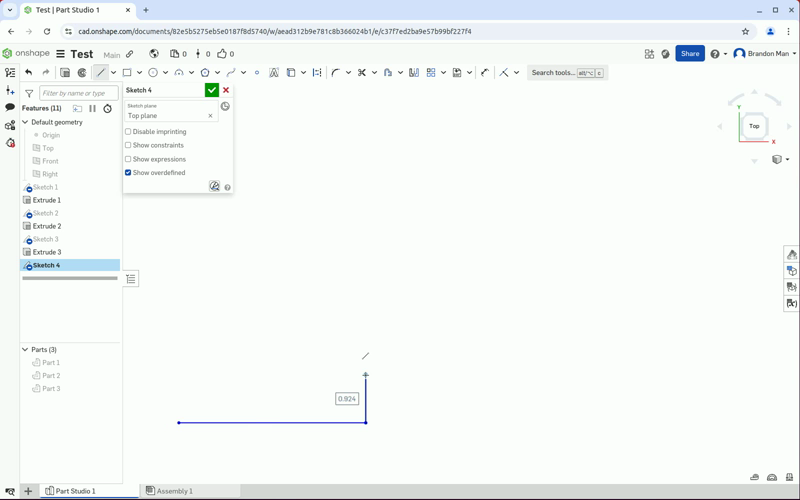
scroll(-6)
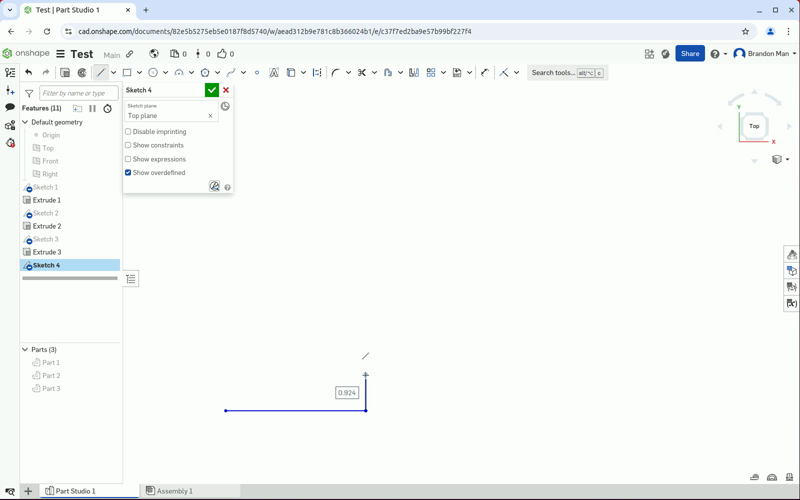
scroll(-6)
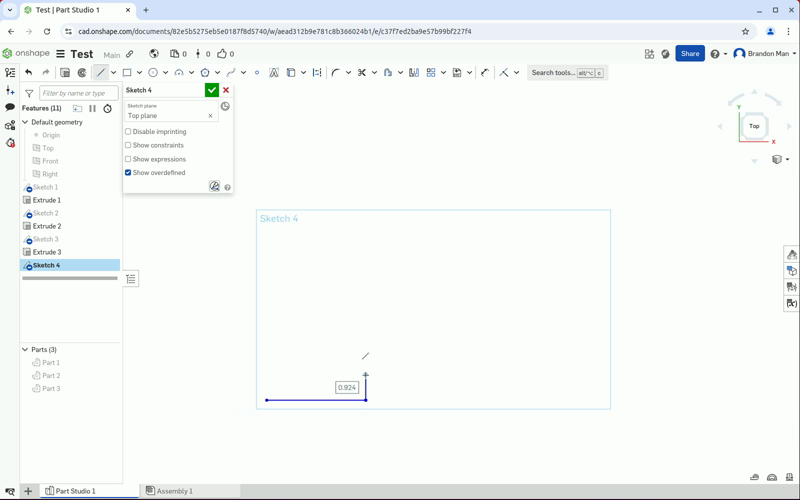
scroll(-6)
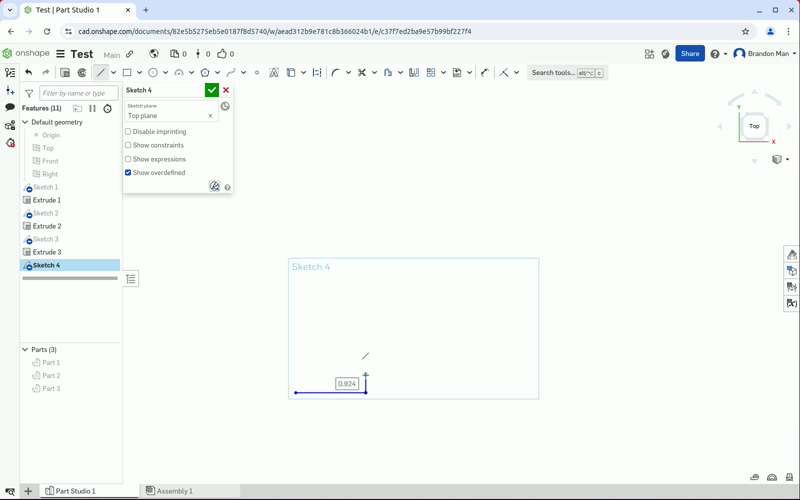
scroll(-6)
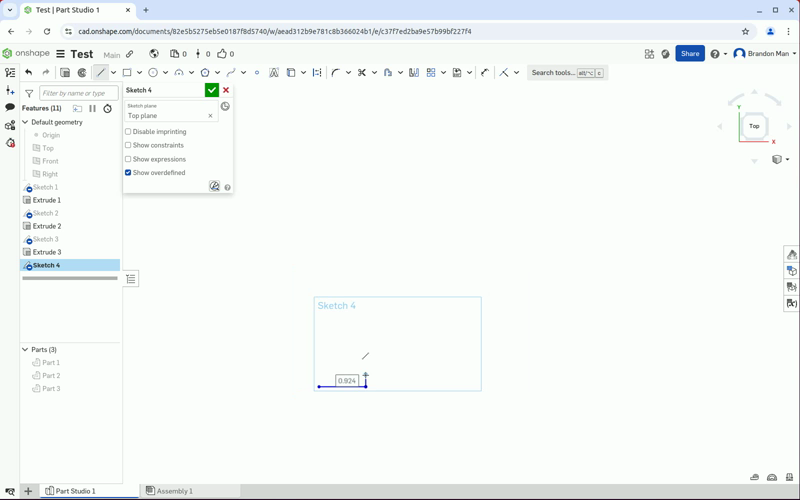
scroll(-6)
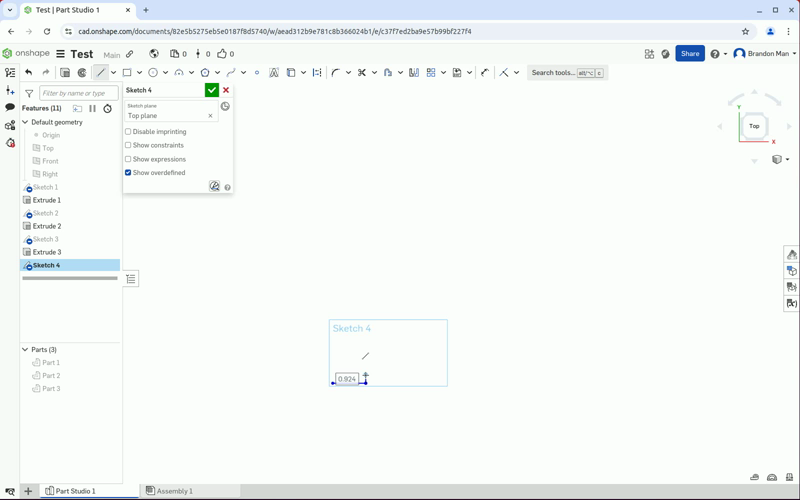
scroll(-6)
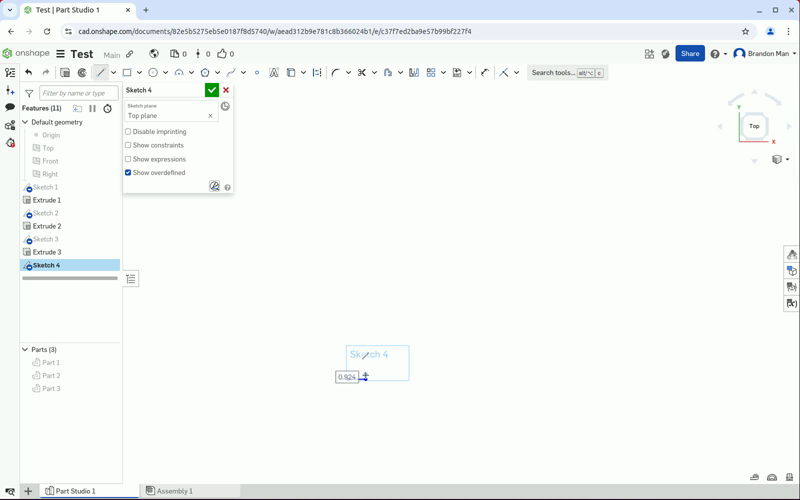
key_up(shift)
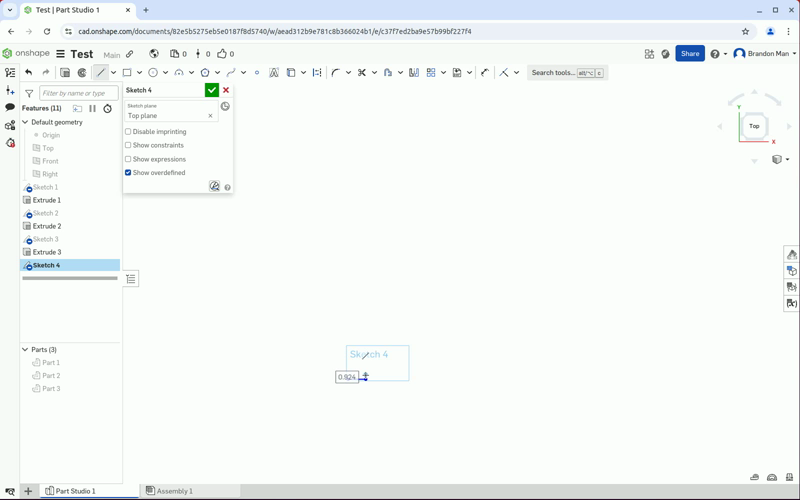
key_down(shift)
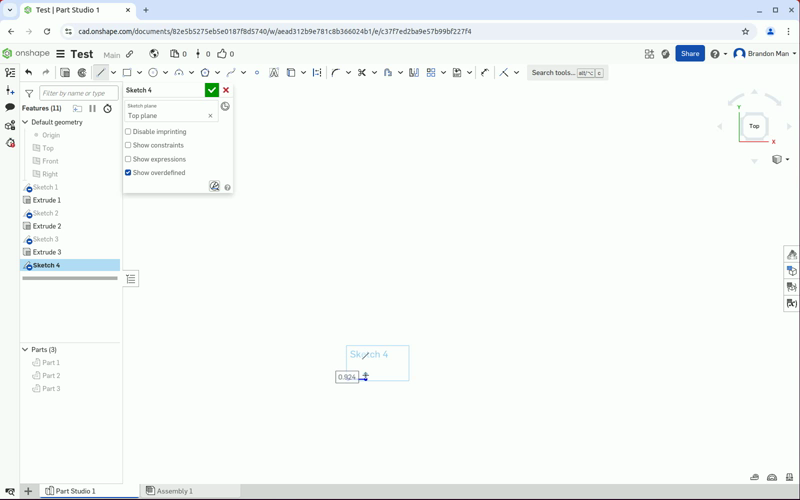
mouse_move(365, 171)
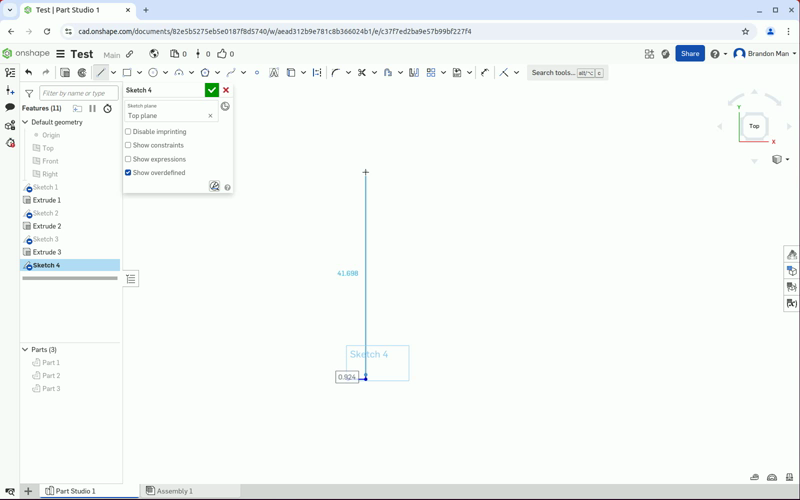
click(365, 171)
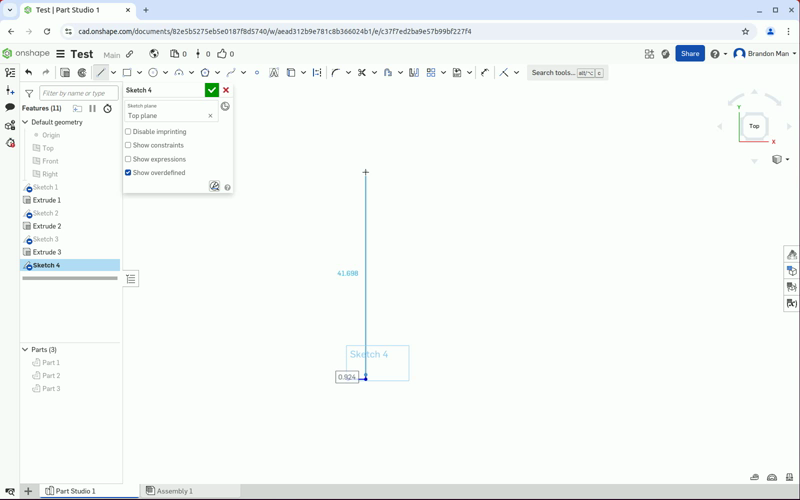
key_up(shift)
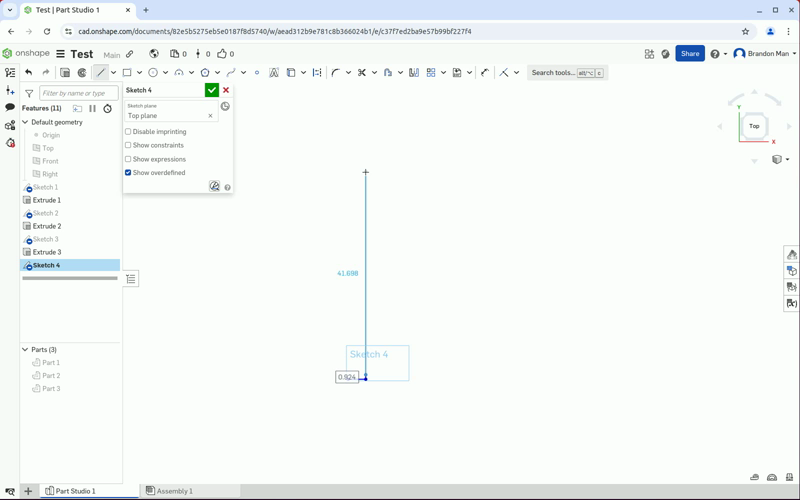
key_down(shift)
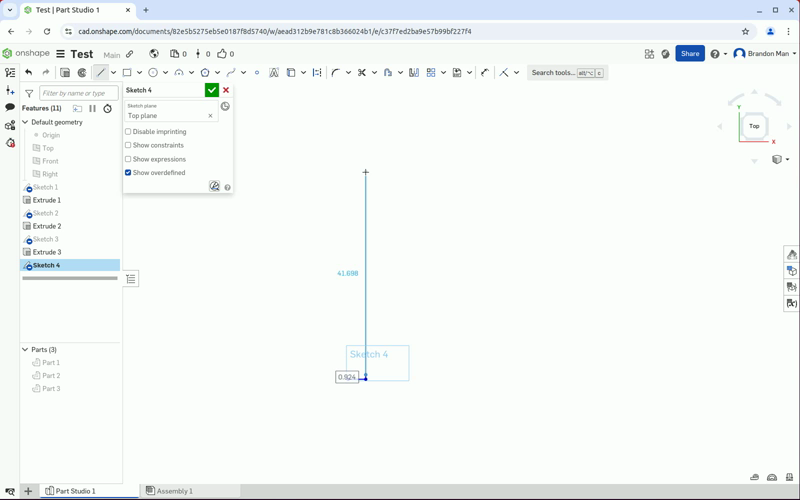
mouse_move(395, 171)
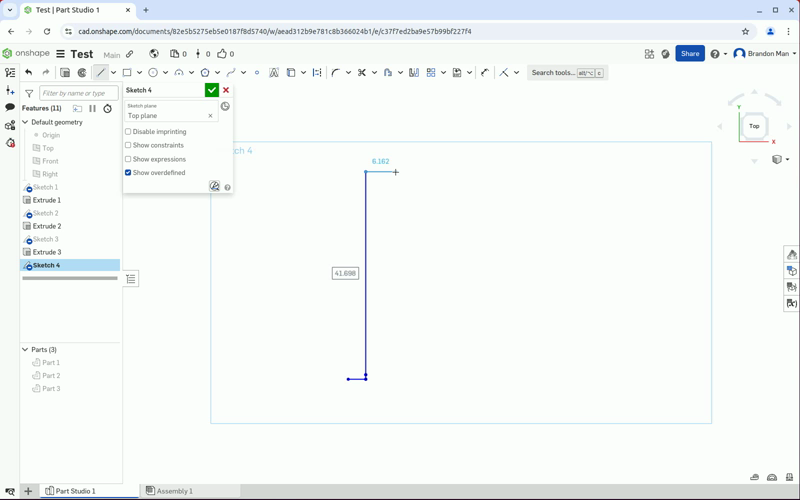
mouse_move(348, 171)
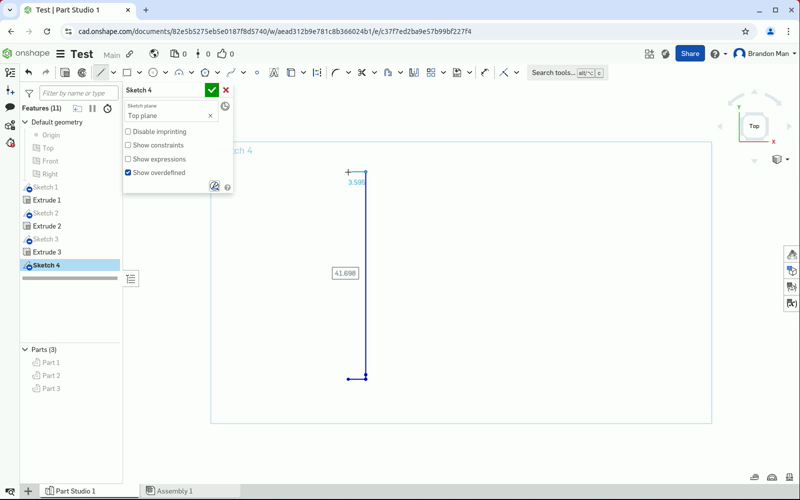
click(348, 171)
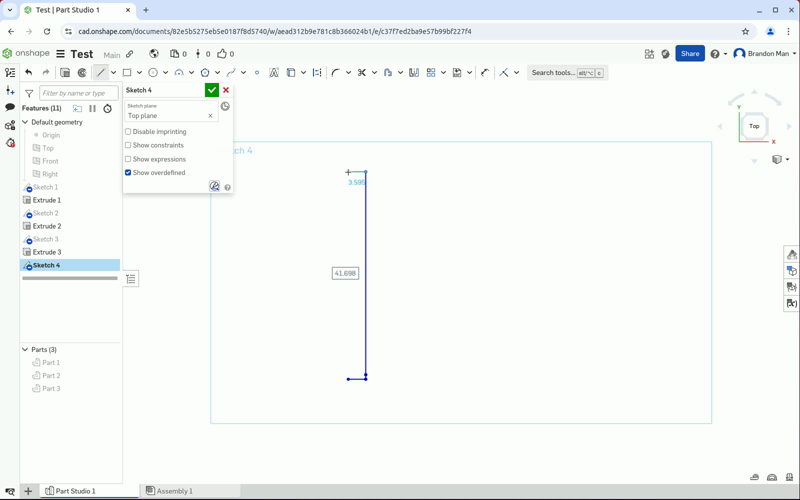
key_up(shift)
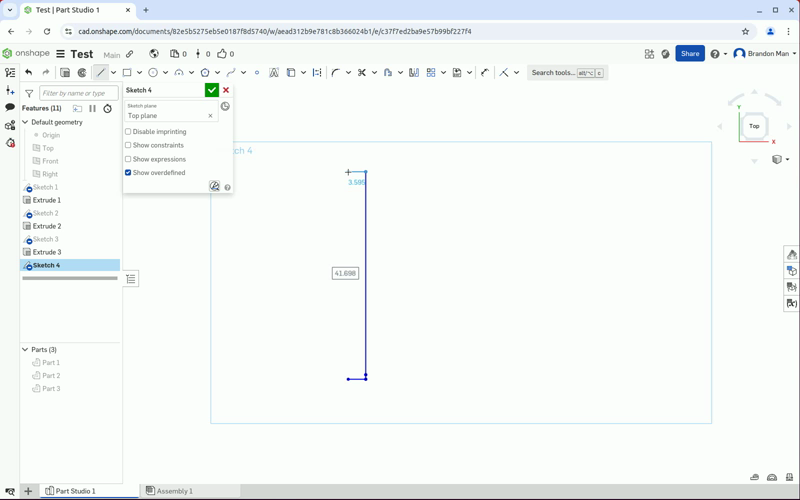
key_down(shift)
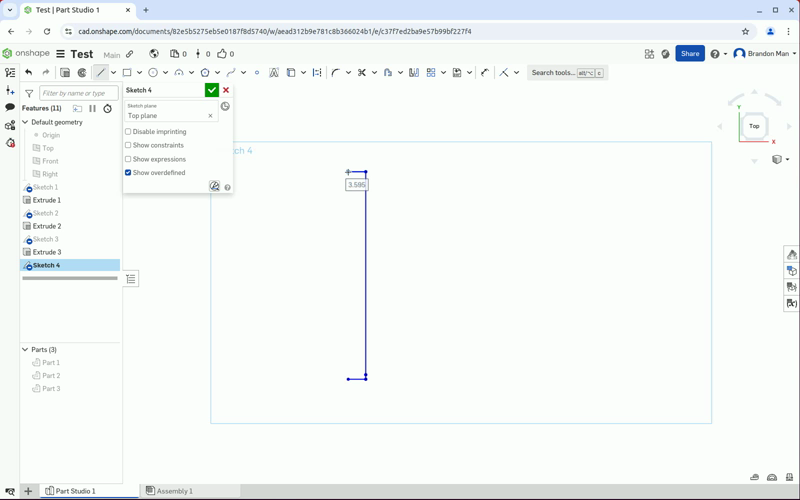
mouse_move(348, 379)
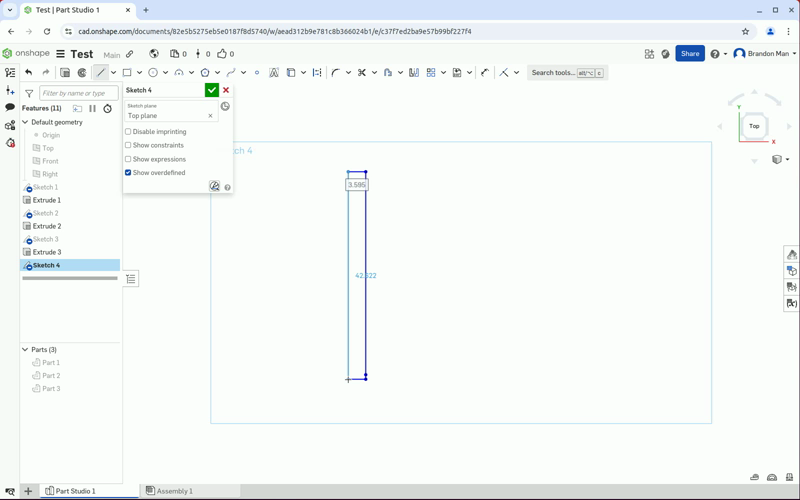
key_up(shift)
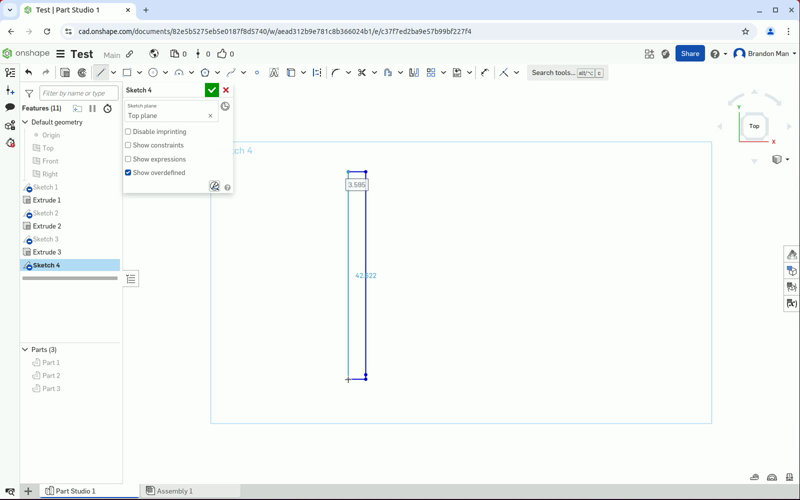
click(348, 379)
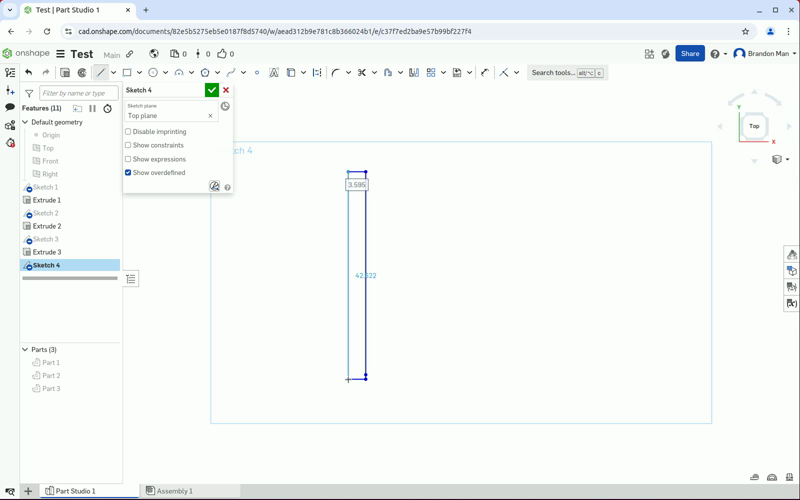
key(esc)
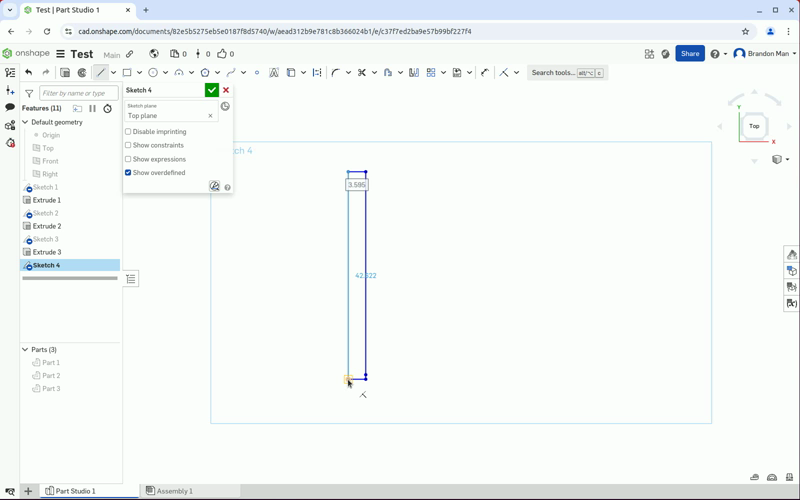
mouse_move(353, 198)
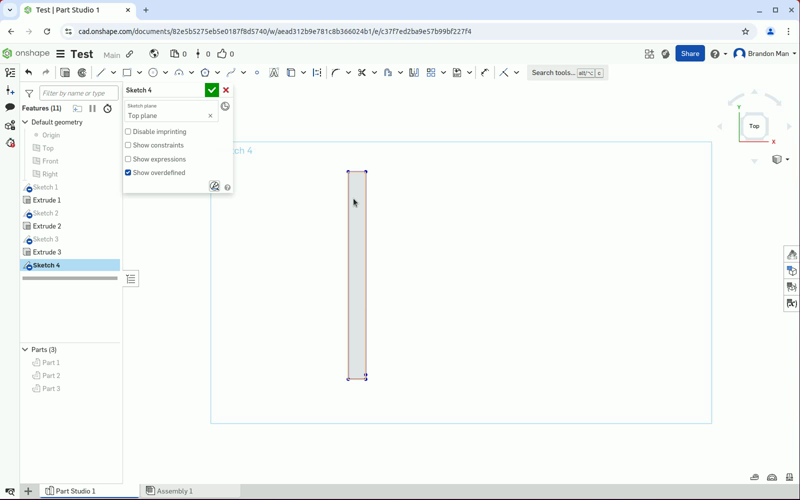
click(353, 198)
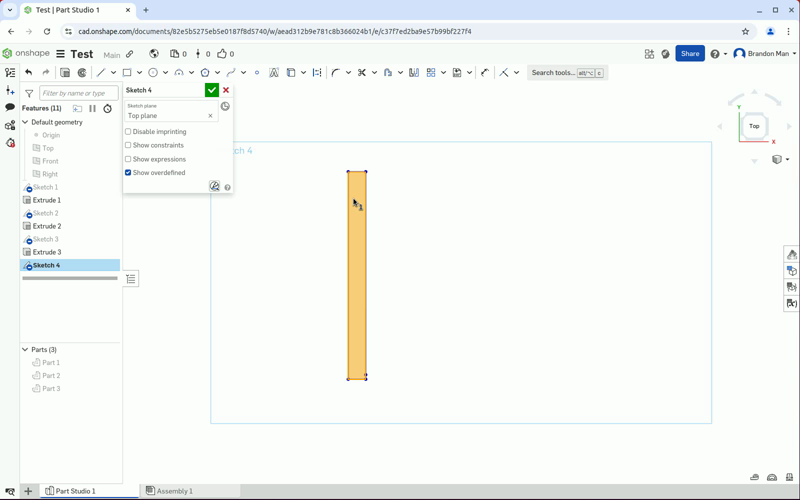
mouse_move(73, 352)
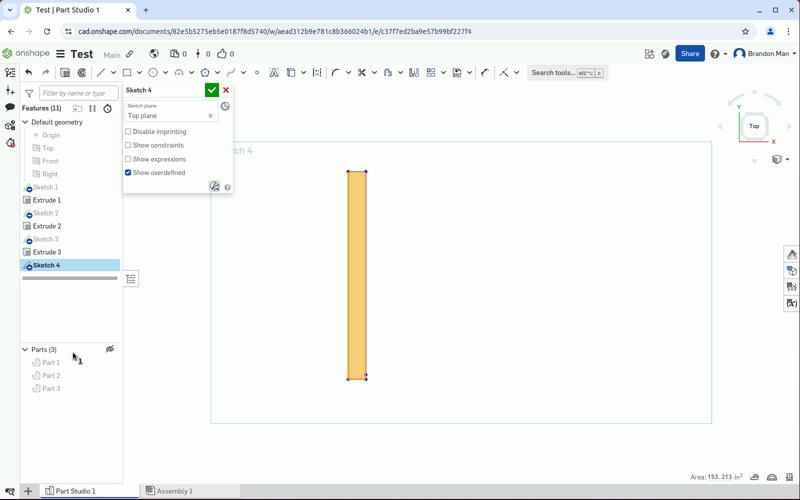
key(shift+y)
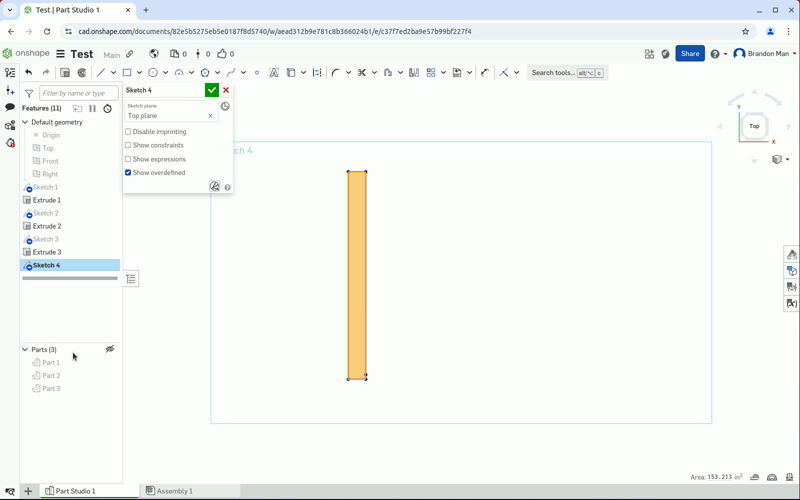
key(shift+e)
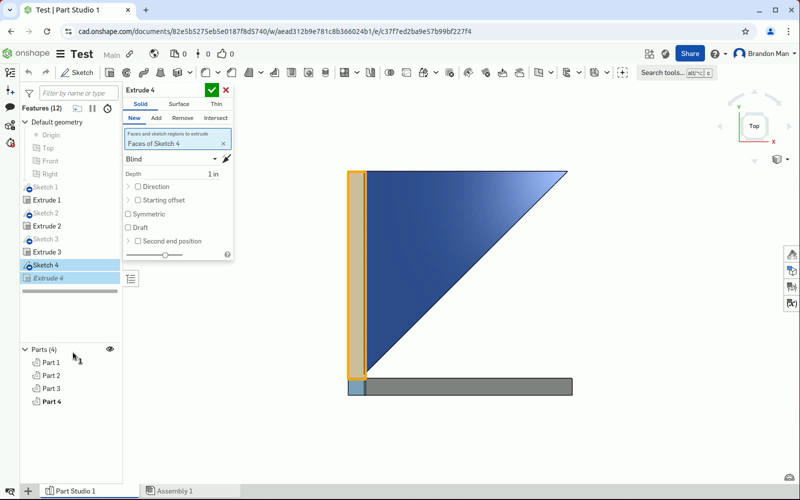
mouse_move(143, 106)
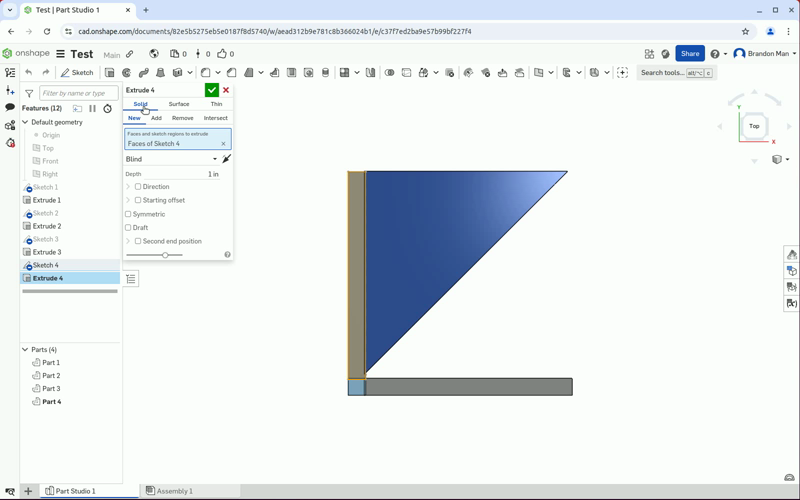
click(143, 106)
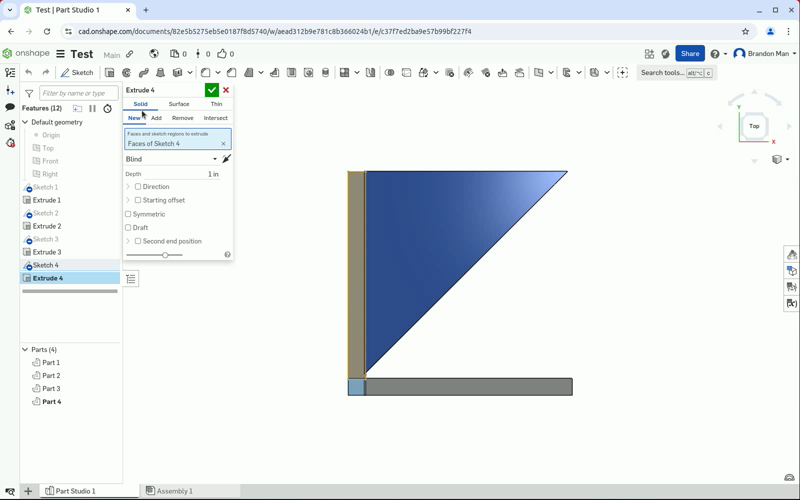
mouse_move(137, 120)
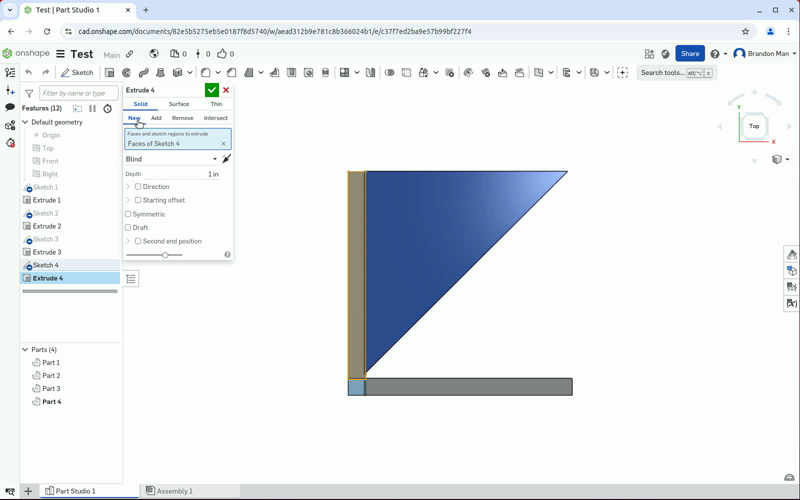
click(137, 120)
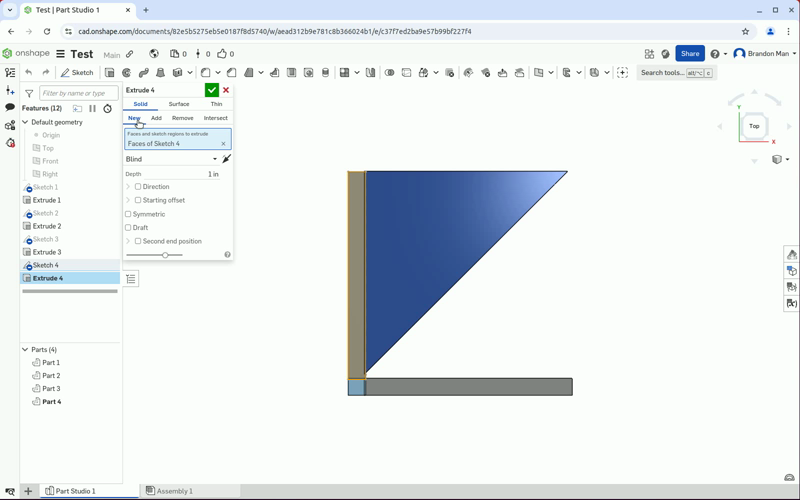
key(tab, 4)
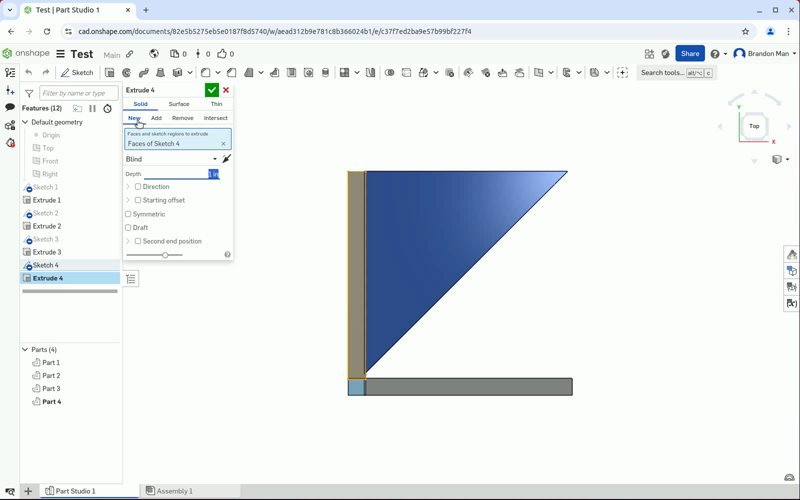
text(3.37)
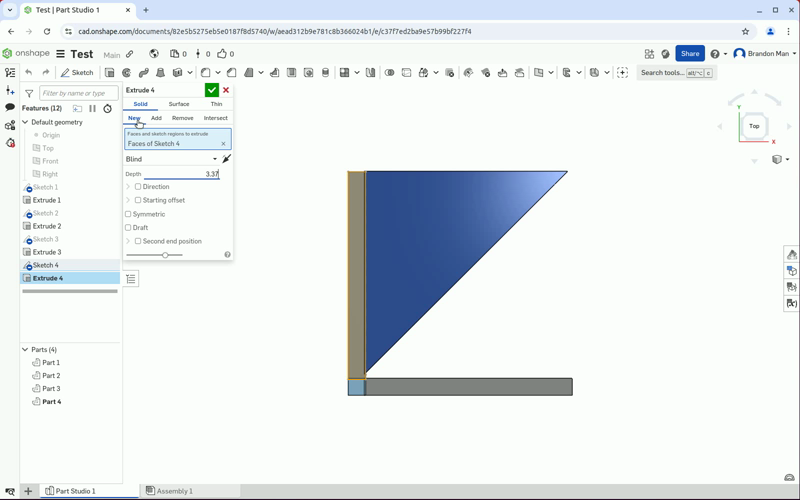
key(enter)
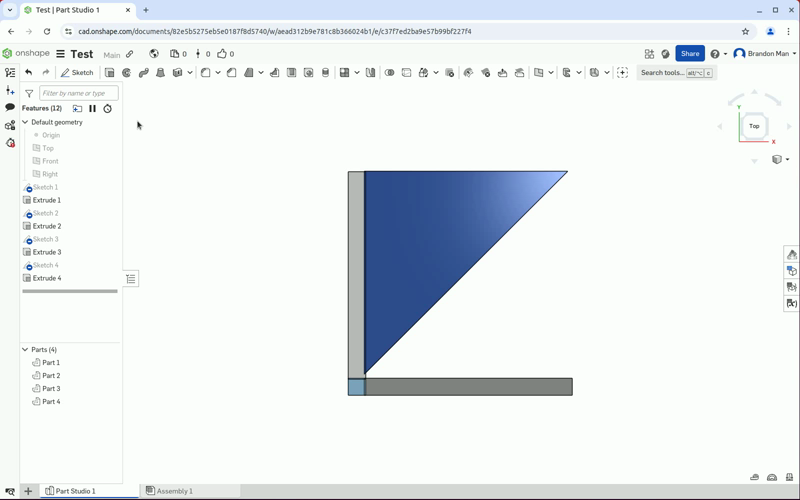
key(shift+h)
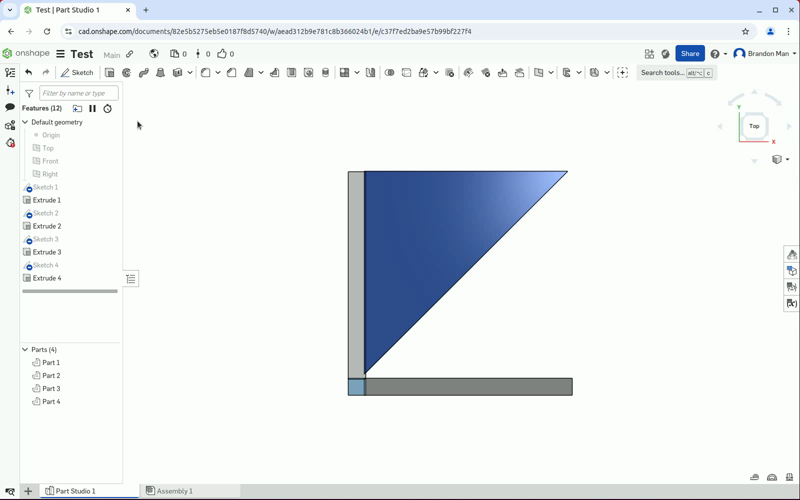
key(shift+h)
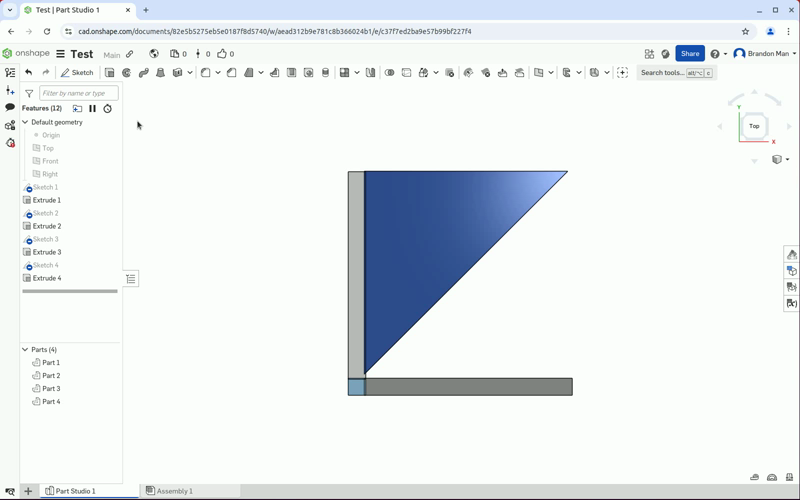
mouse_move(73, 189)
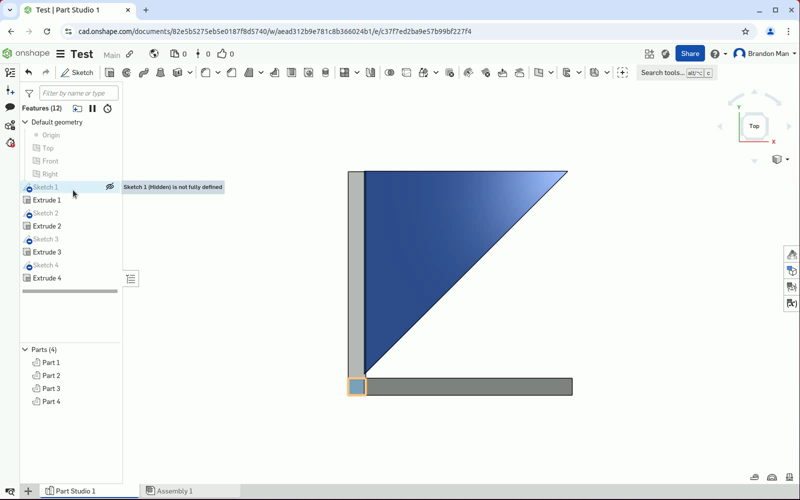
click(73, 189)
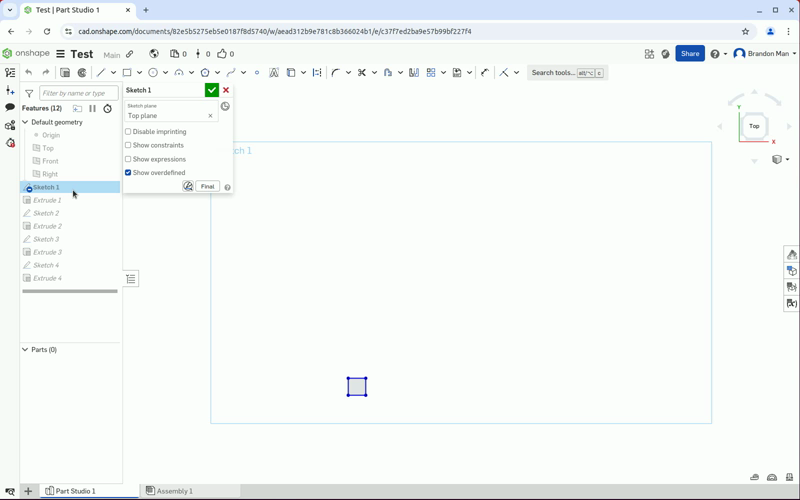
mouse_move(229, 92)
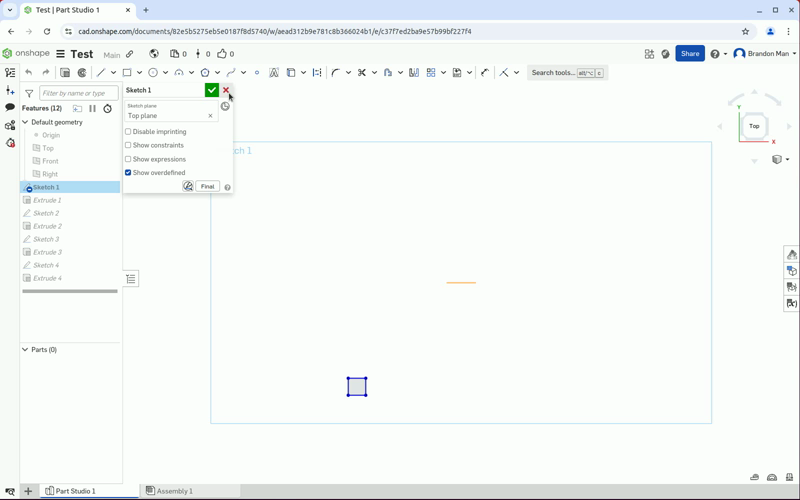
click(229, 92)
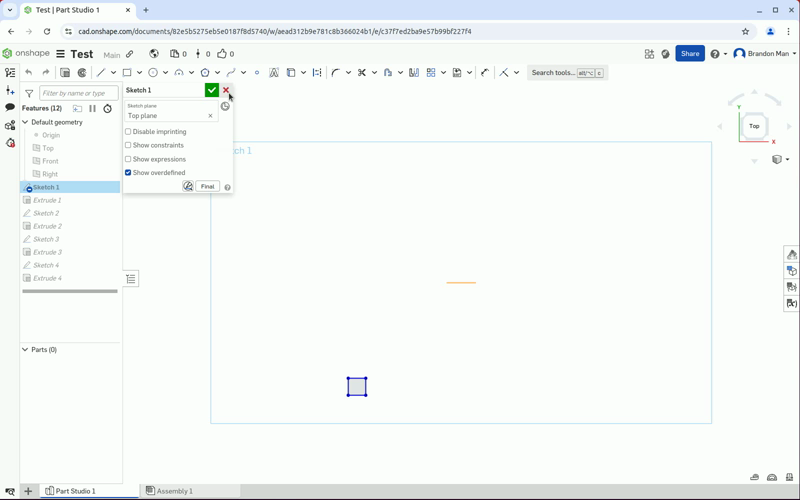
key(shift+s)
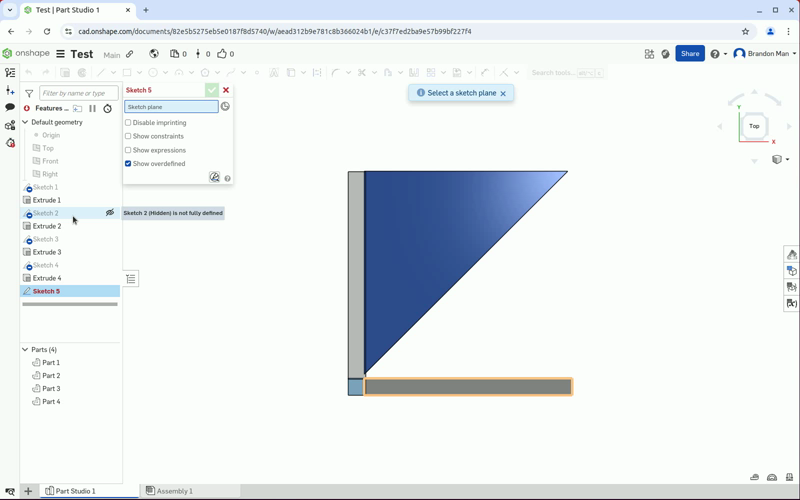
scroll(3)
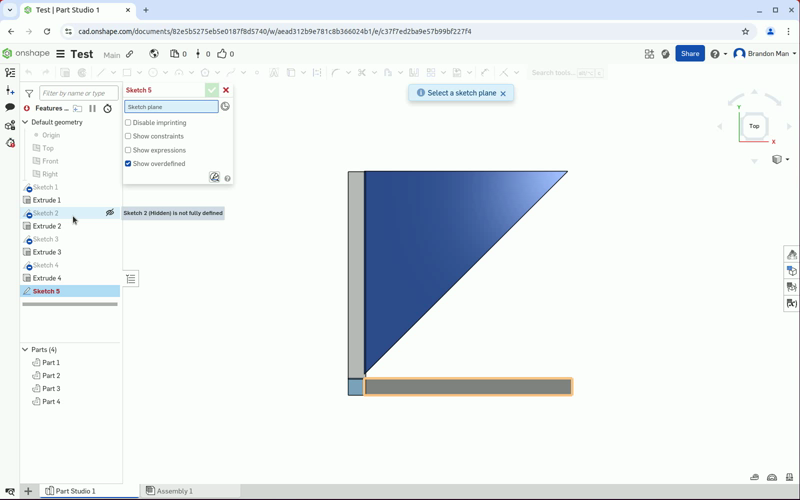
mouse_move(73, 150)
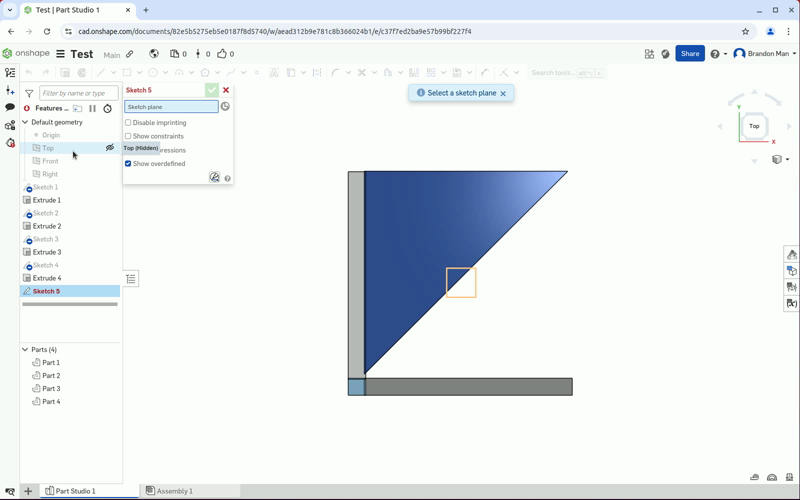
click(73, 150)
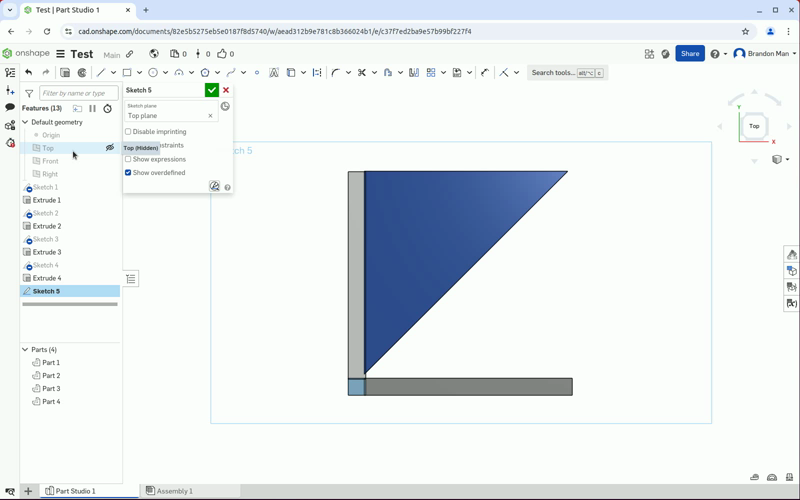
mouse_move(73, 352)
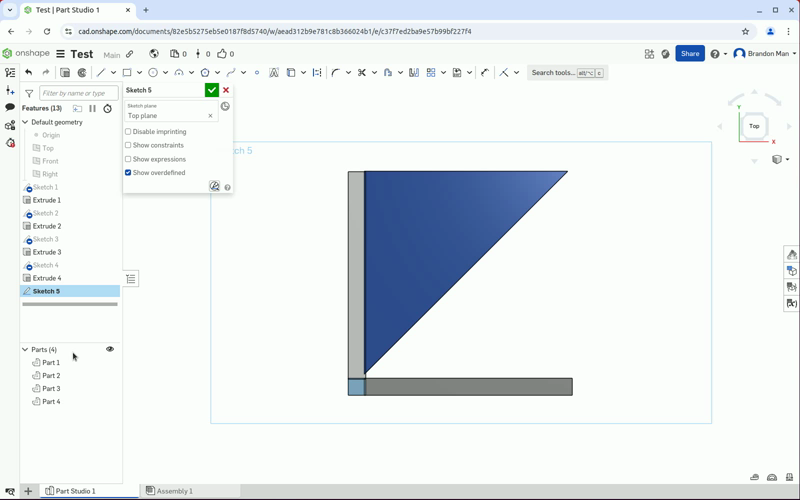
key(y)
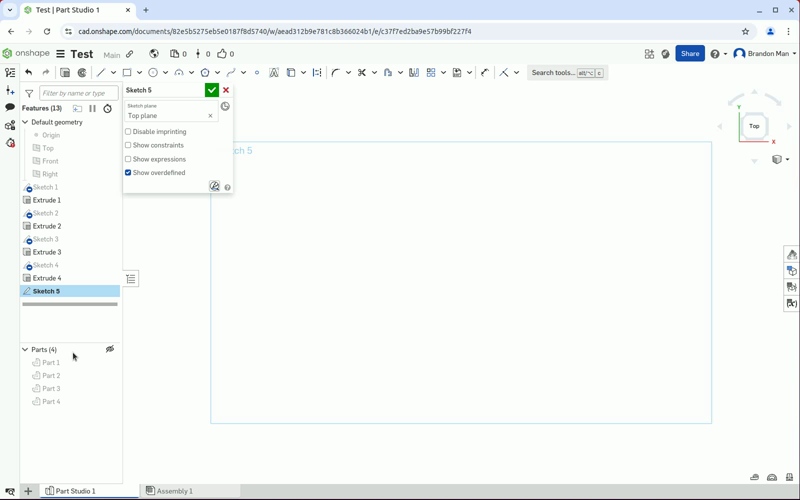
key(l)
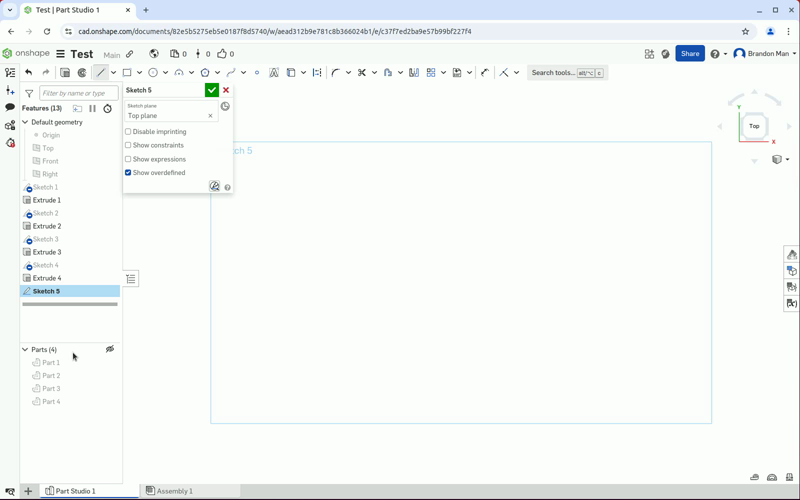
key_down(shift)
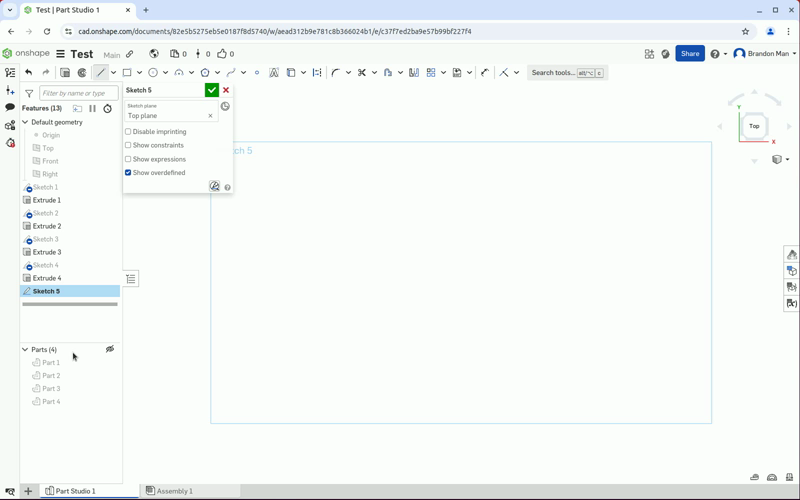
mouse_move(369, 379)
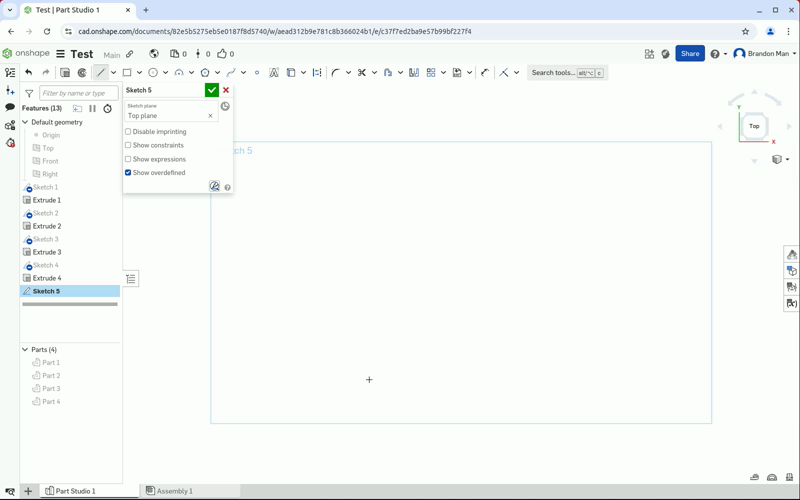
click(369, 379)
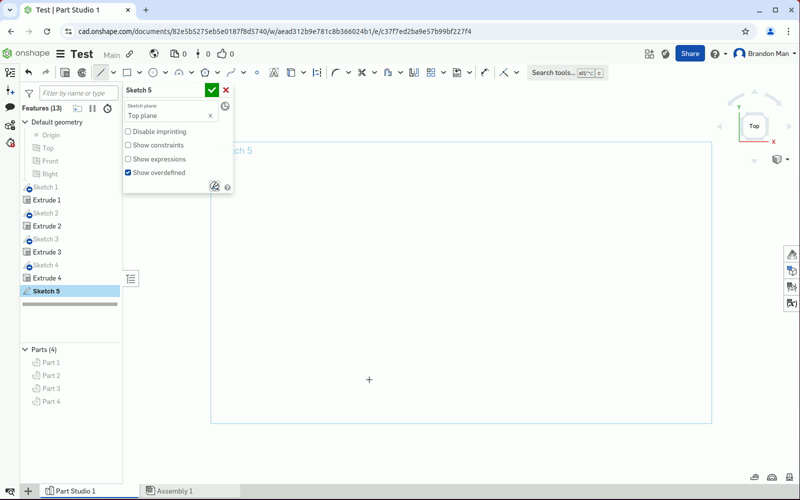
key_up(shift)
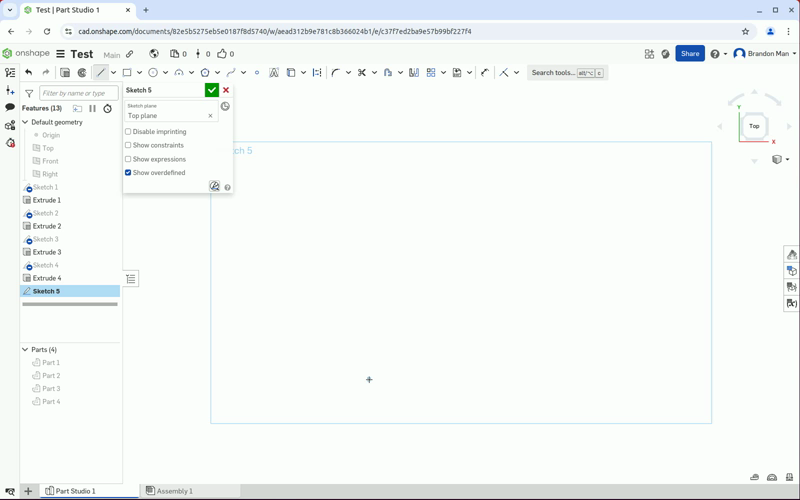
key_down(shift)
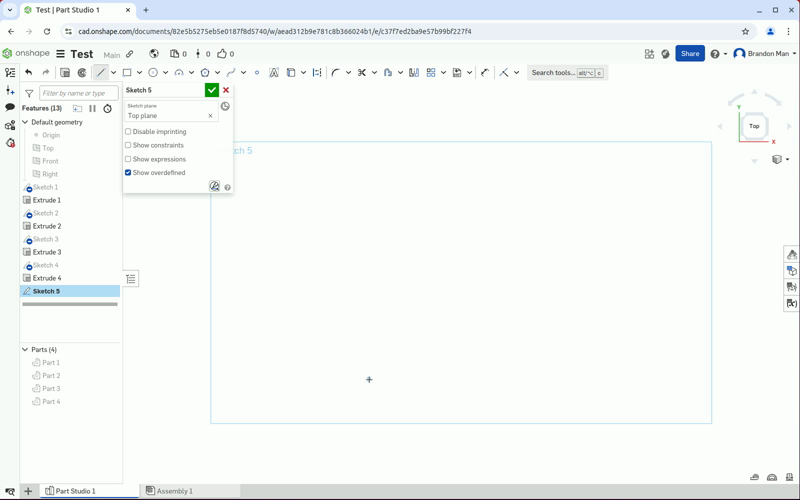
mouse_move(572, 379)
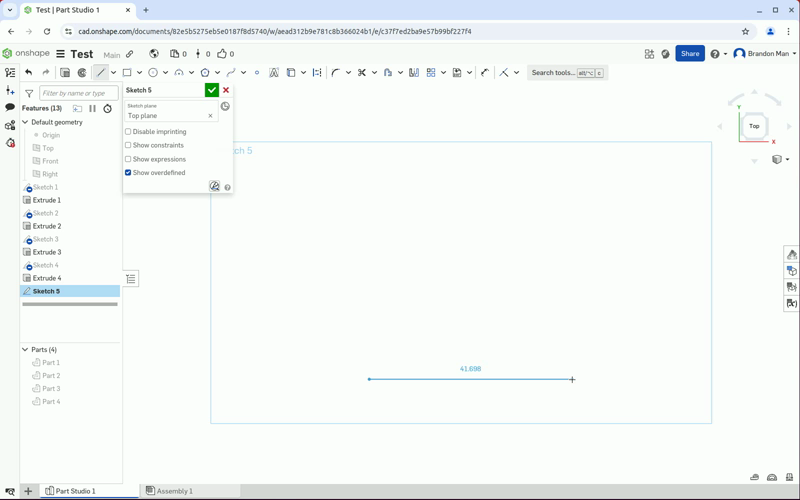
click(572, 379)
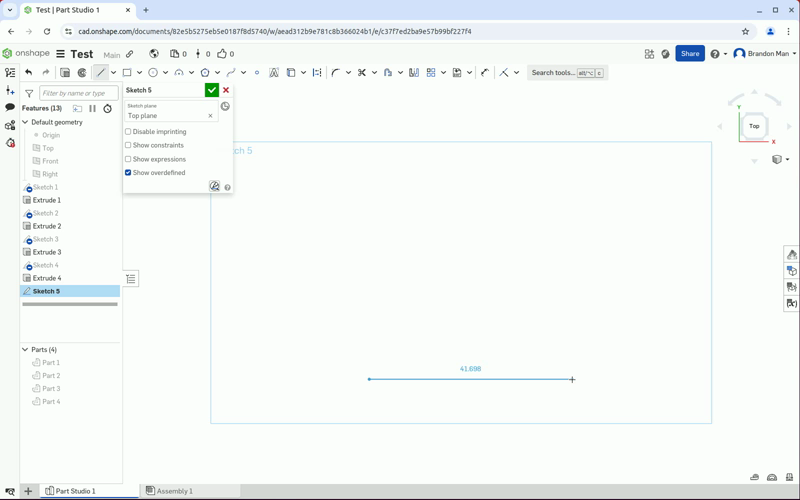
key_up(shift)
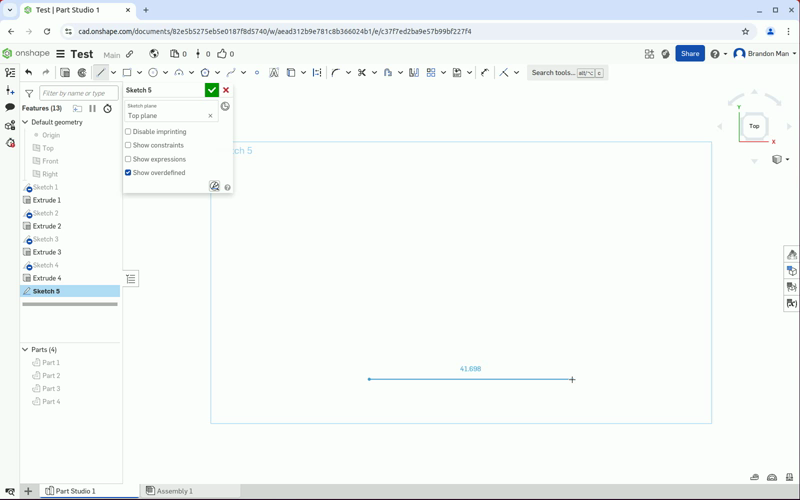
key_down(shift)
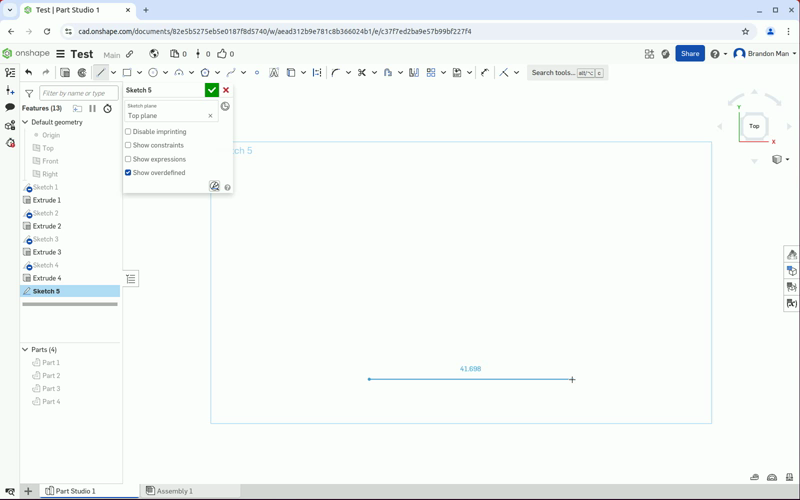
mouse_move(572, 189)
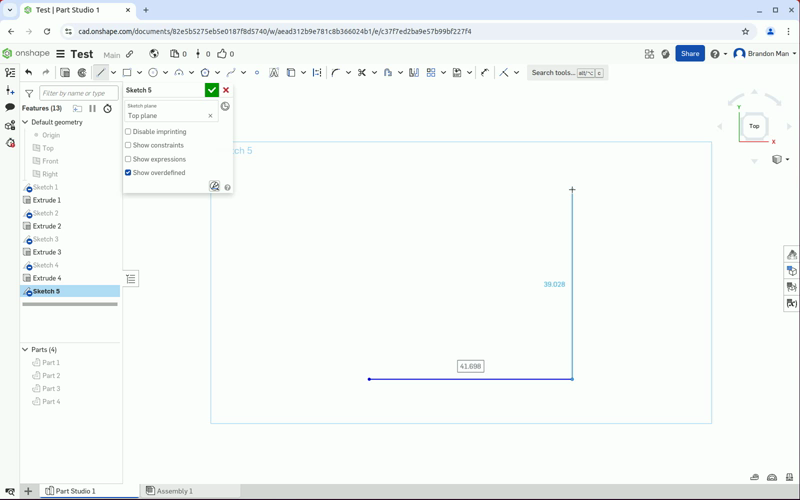
click(572, 189)
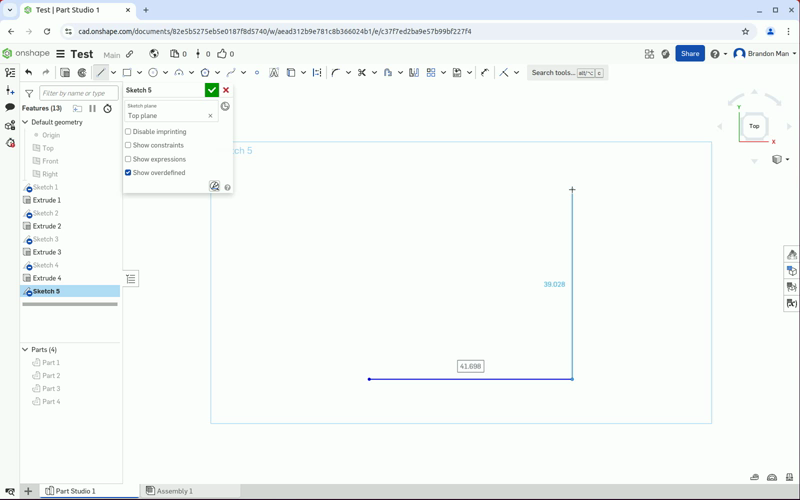
key_up(shift)
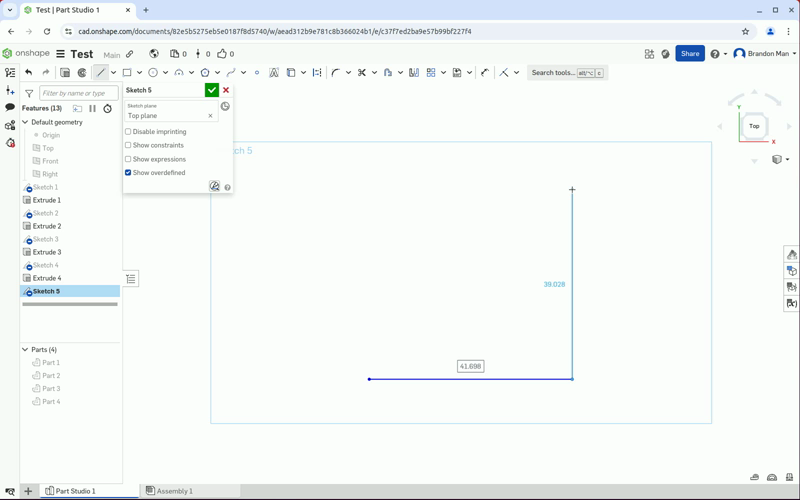
key_down(shift)
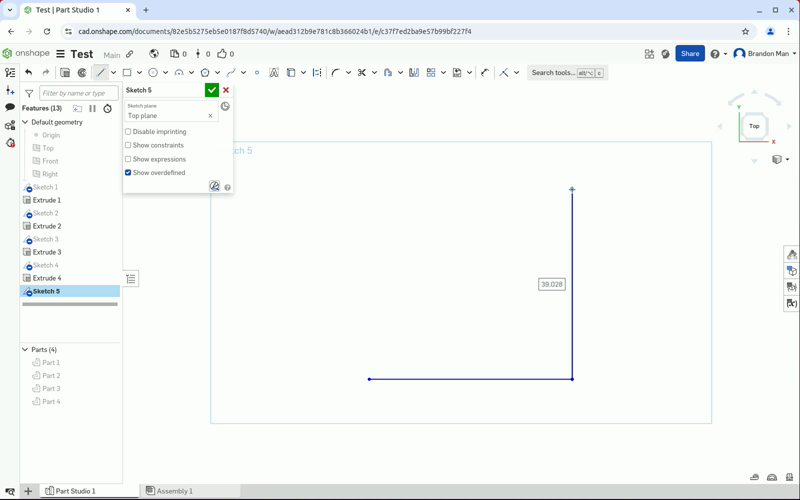
mouse_move(589, 189)
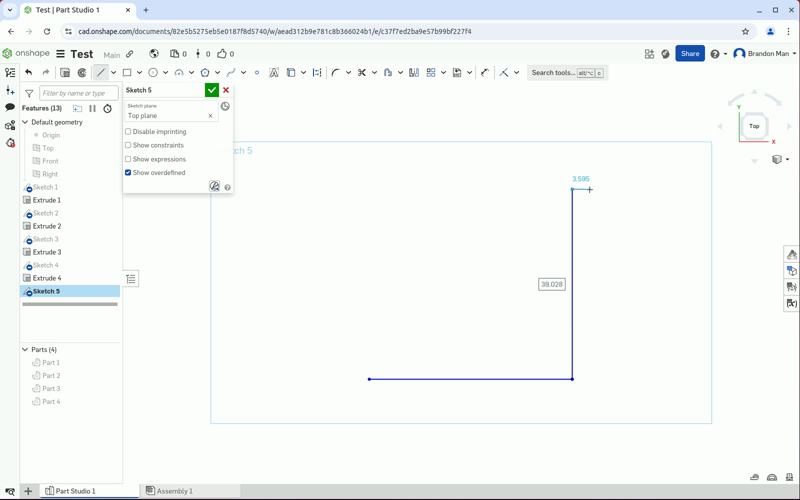
mouse_move(572, 176)
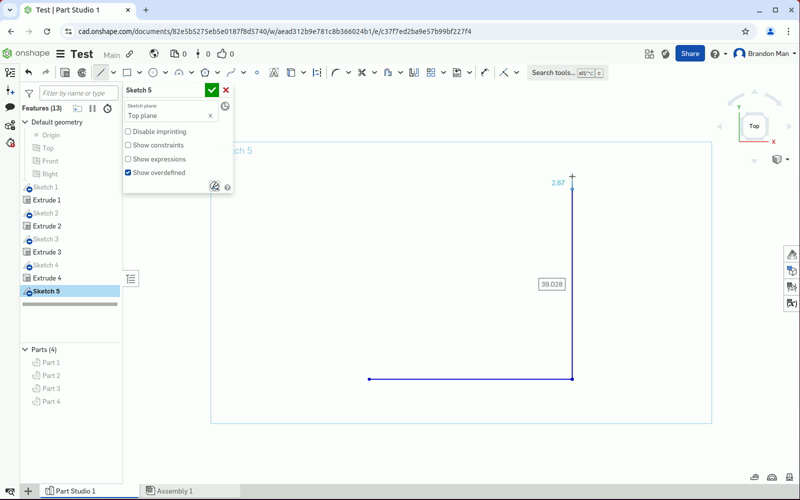
click(572, 176)
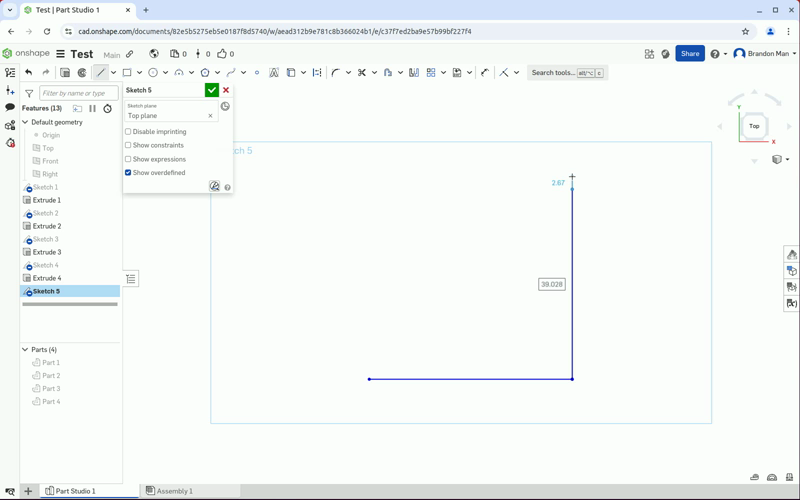
key_up(shift)
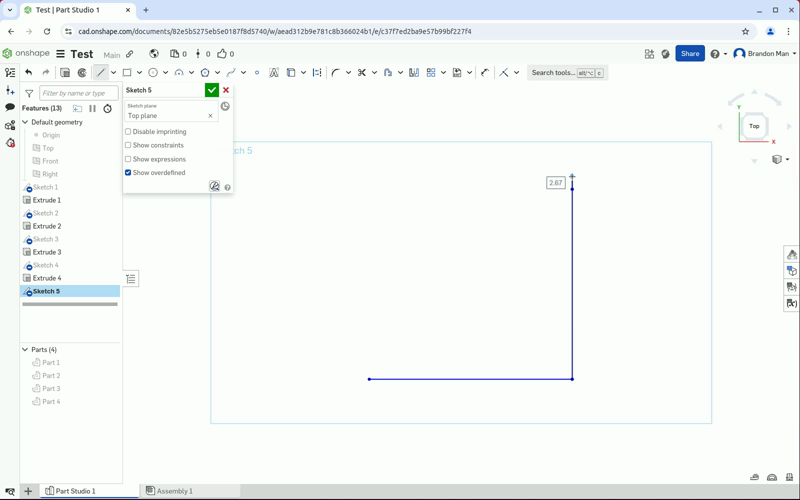
key_down(shift)
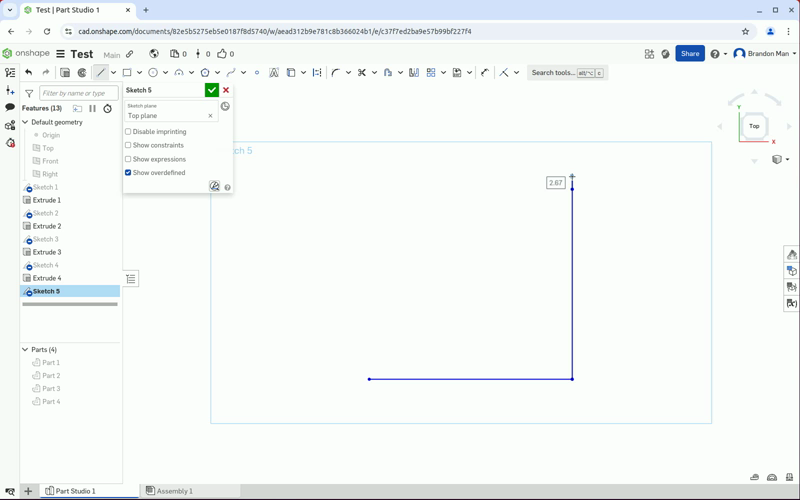
mouse_move(589, 176)
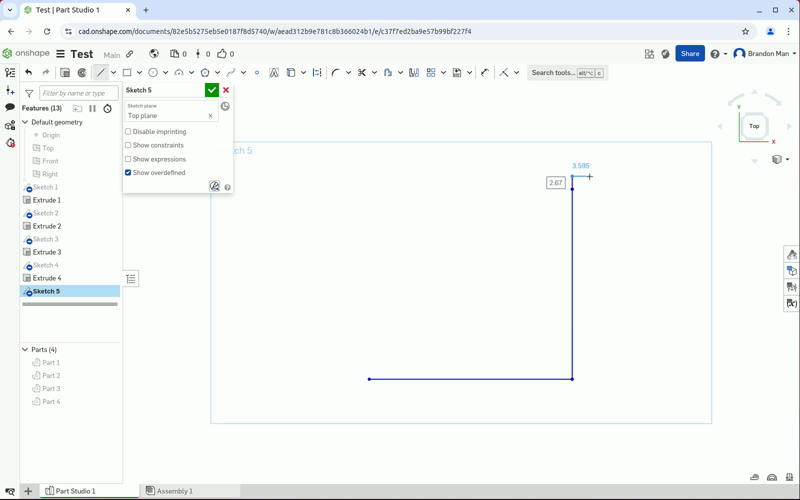
mouse_move(559, 189)
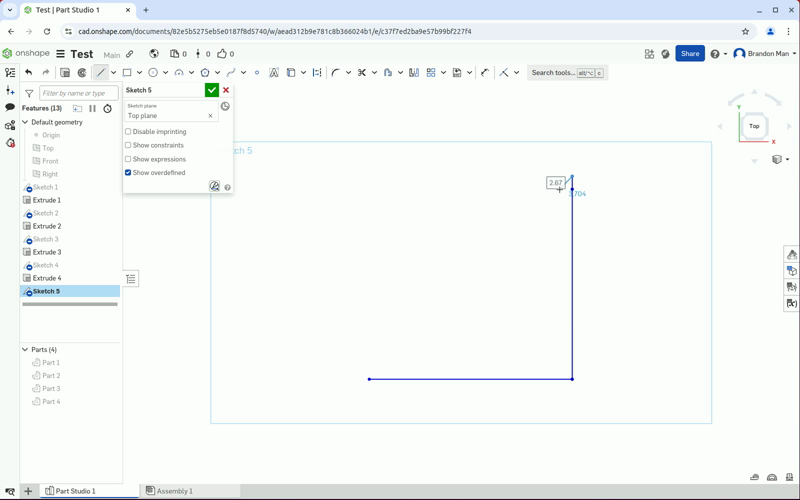
click(559, 189)
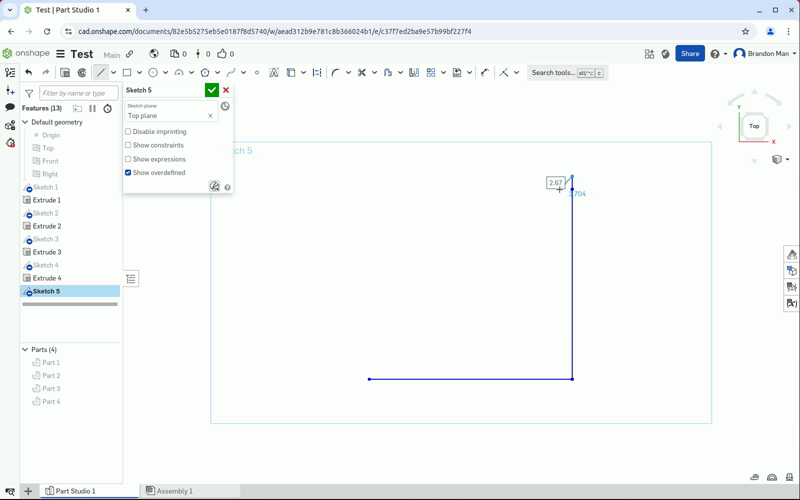
key_up(shift)
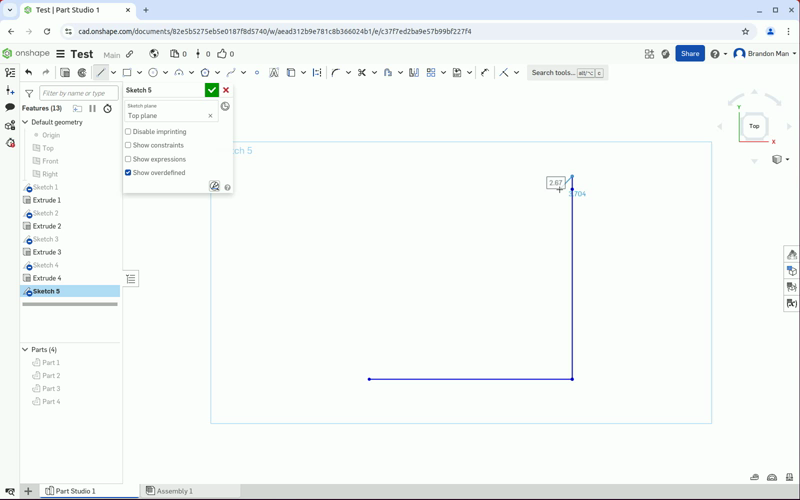
key_down(shift)
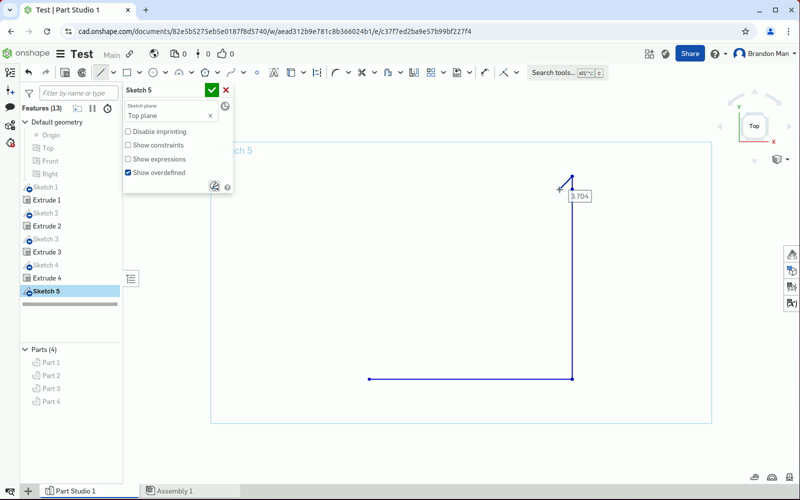
mouse_move(369, 379)
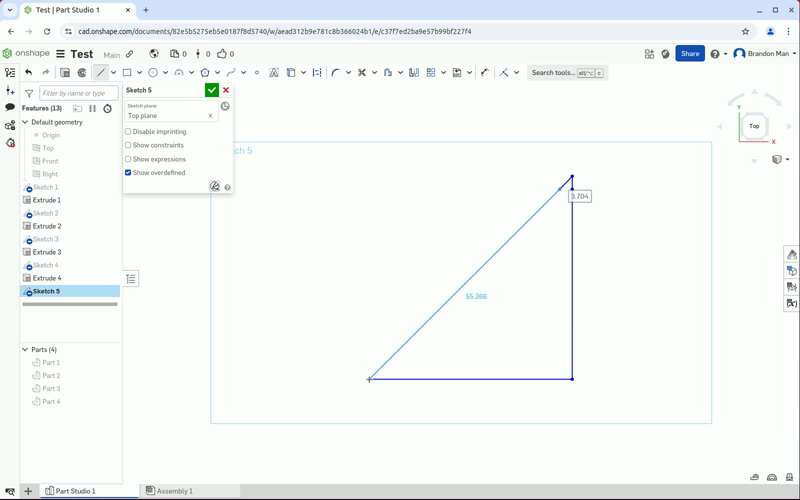
key_up(shift)
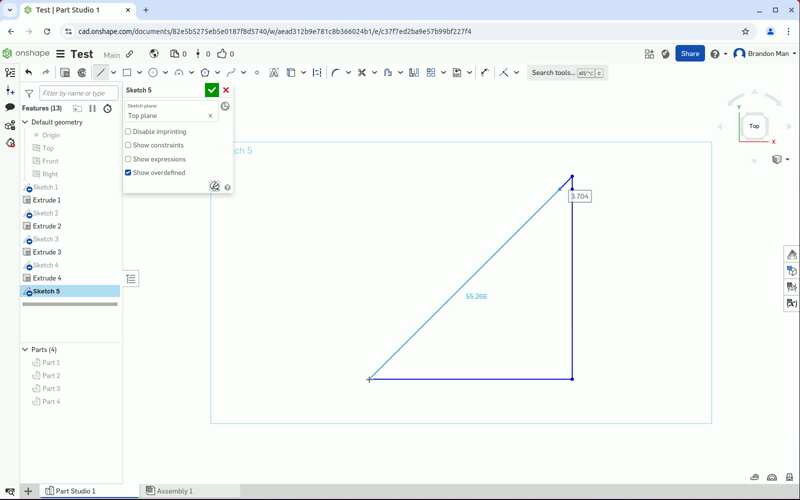
click(369, 379)
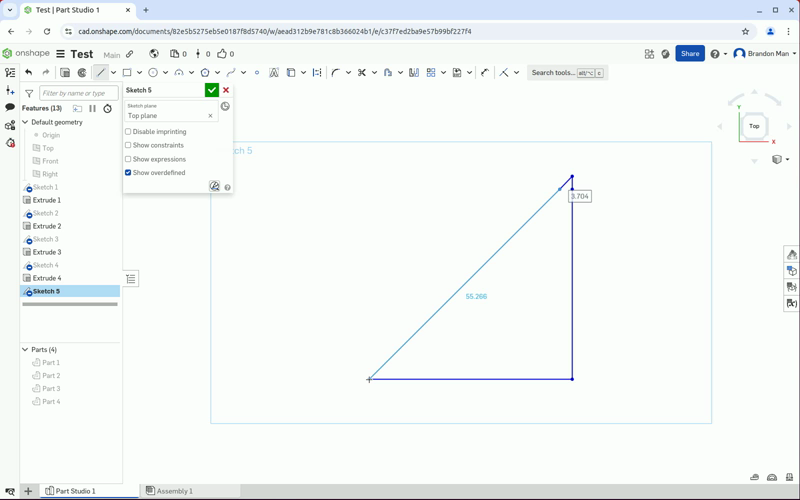
key(esc)
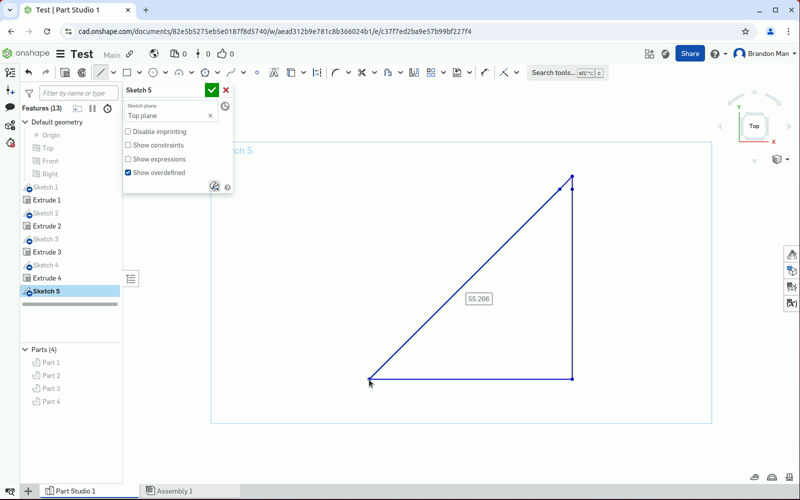
mouse_move(483, 328)
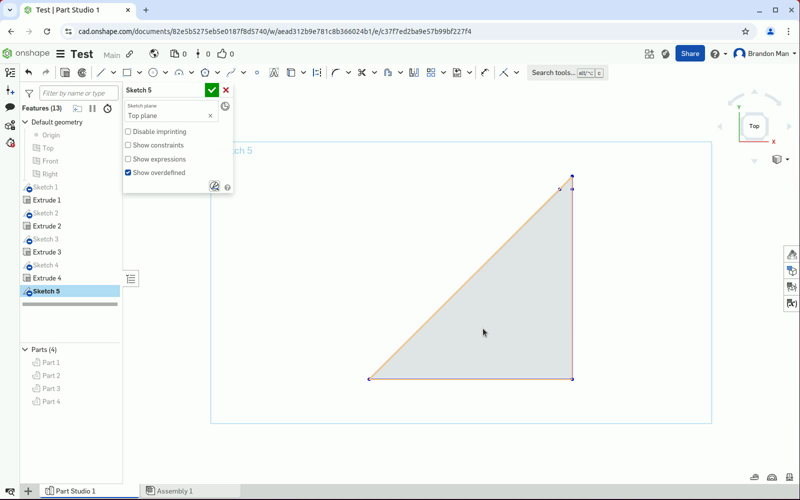
click(483, 328)
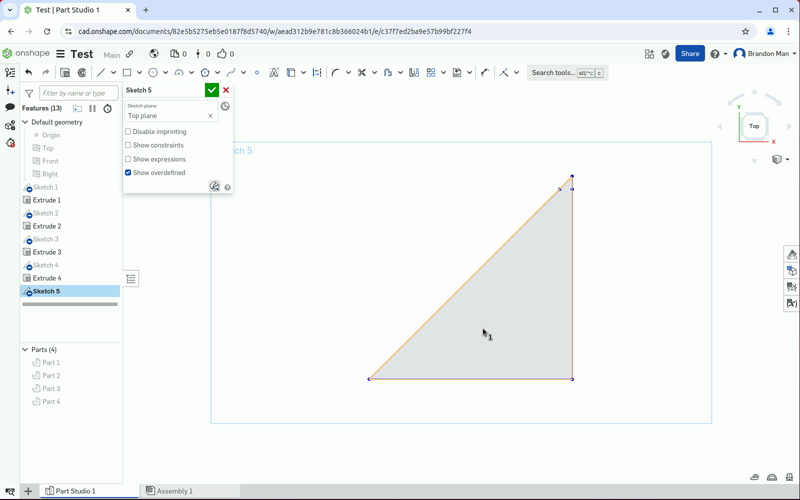
mouse_move(73, 352)
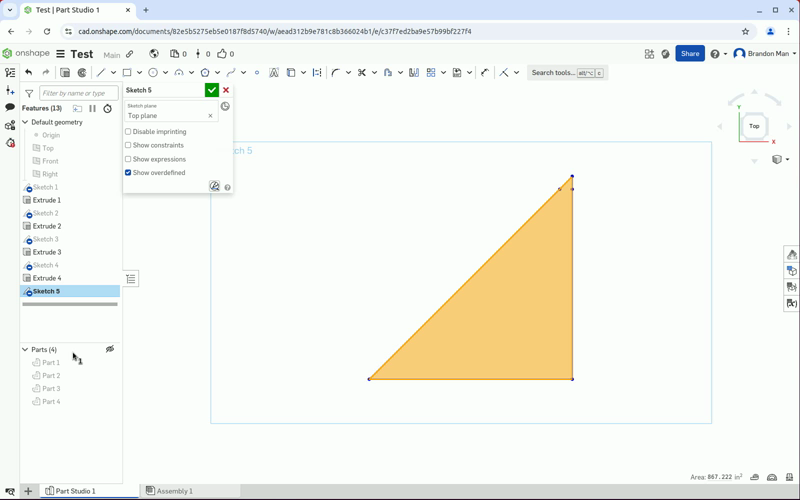
key(shift+y)
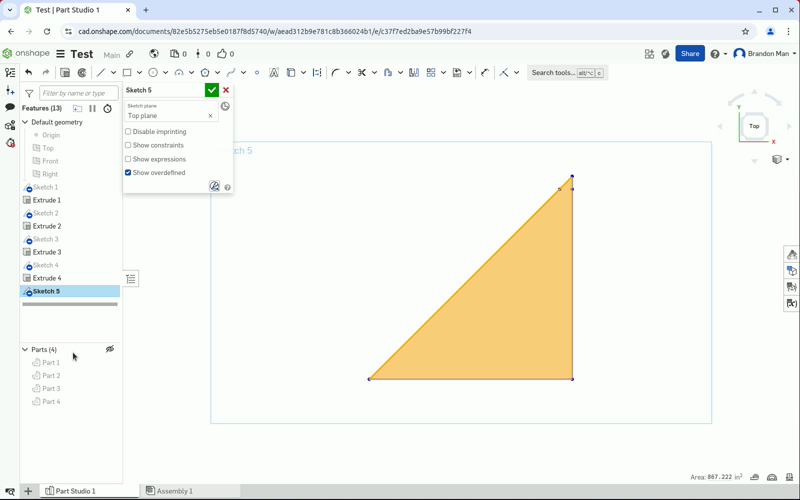
key(shift+e)
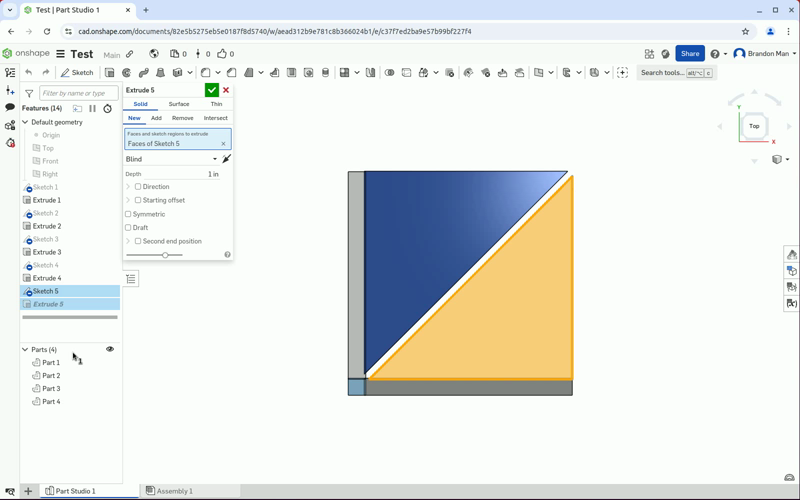
mouse_move(143, 106)
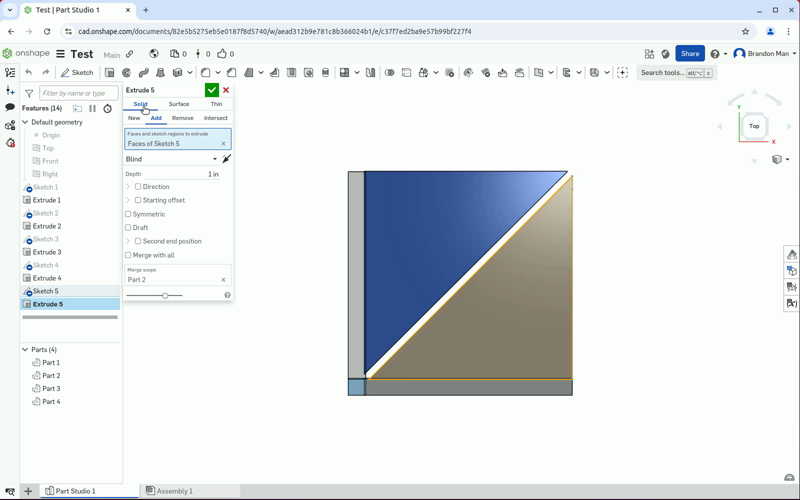
click(143, 106)
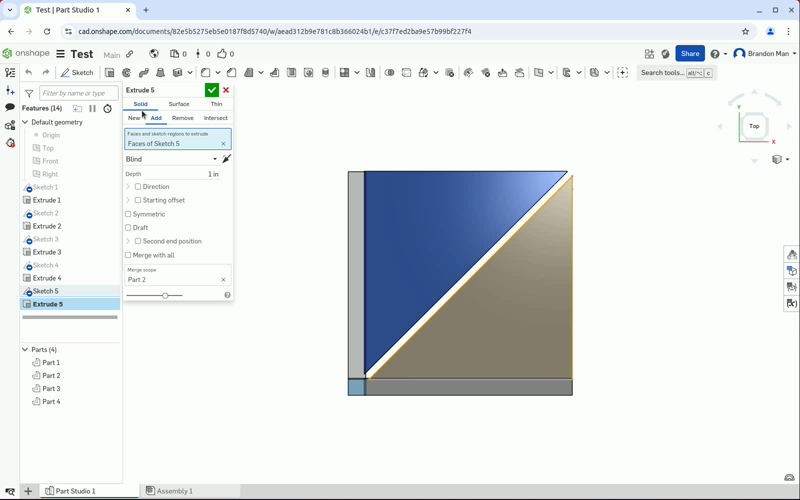
mouse_move(137, 120)
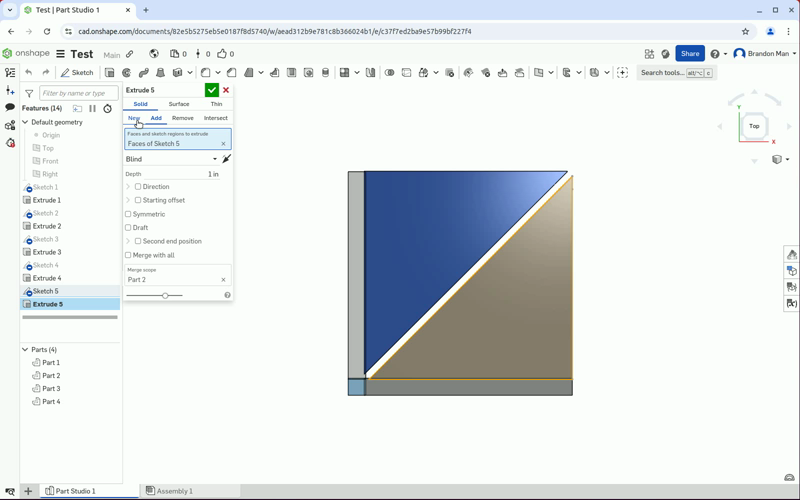
click(137, 120)
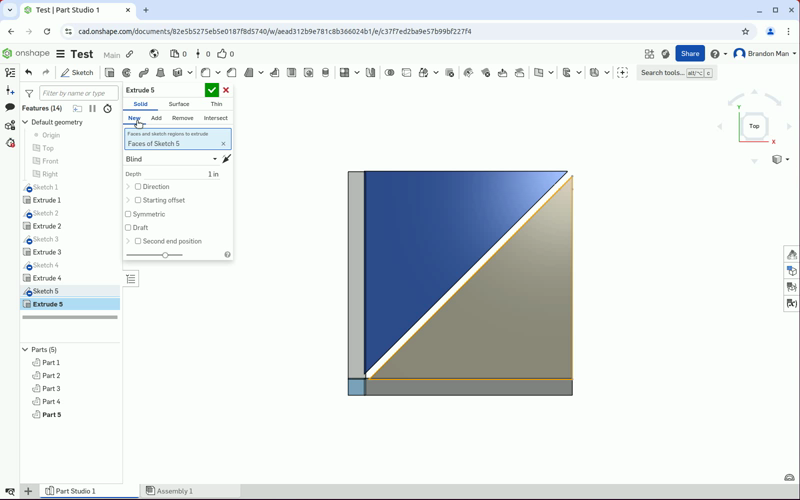
key(tab, 4)
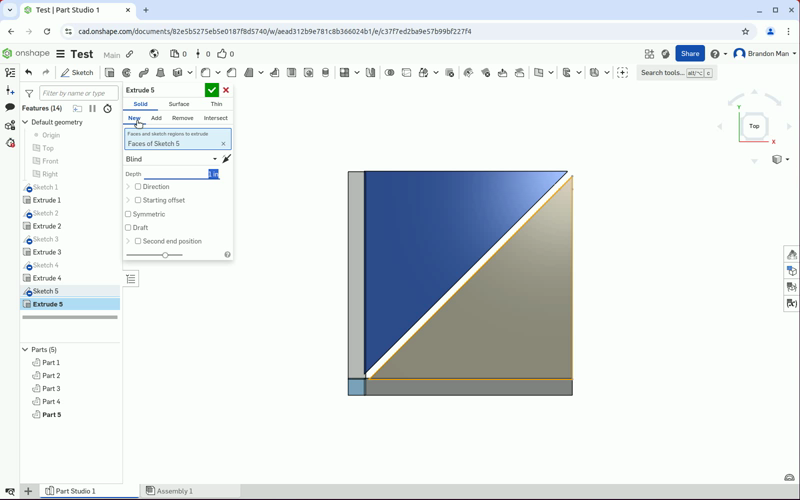
text(3.37)
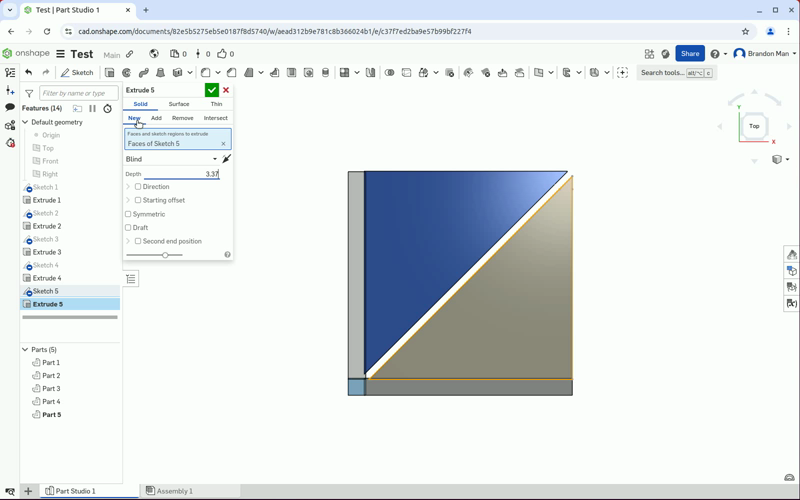
key(enter)
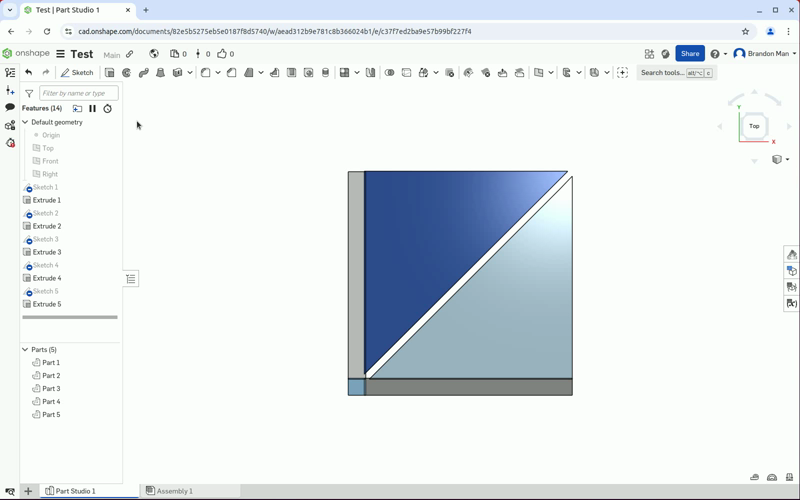
key(shift+h)
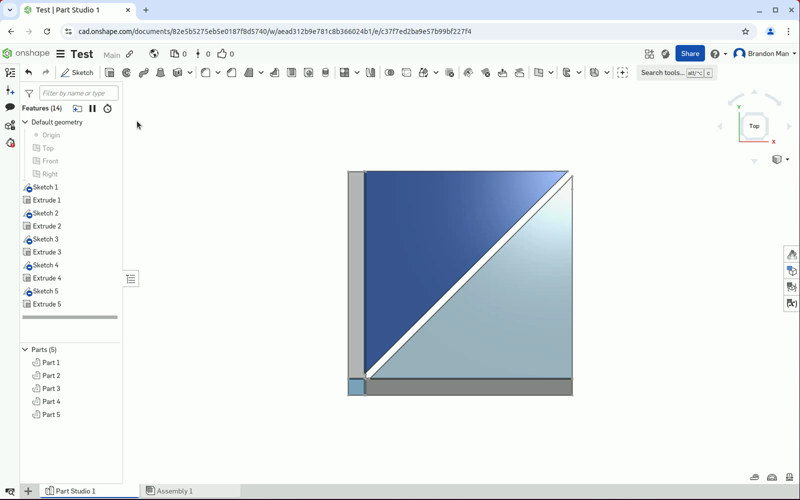
key(shift+h)
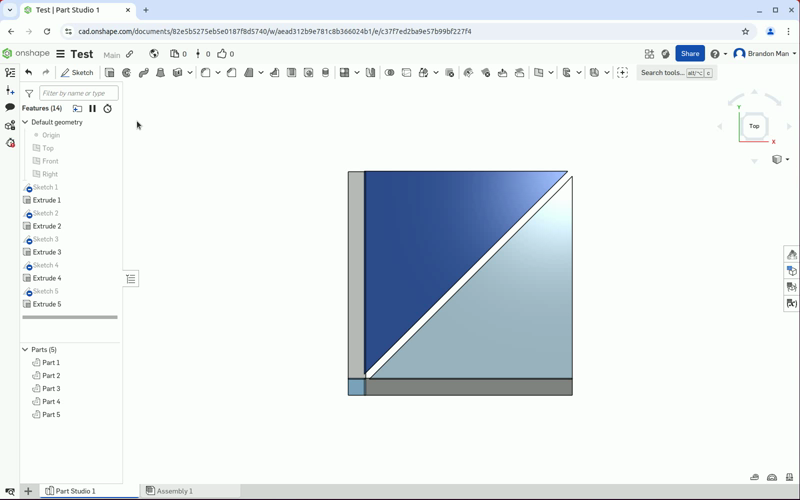
mouse_move(73, 189)
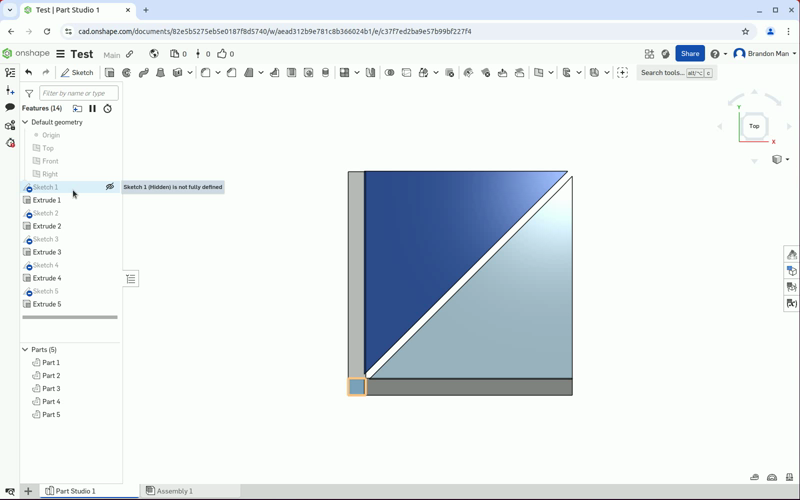
click(73, 189)
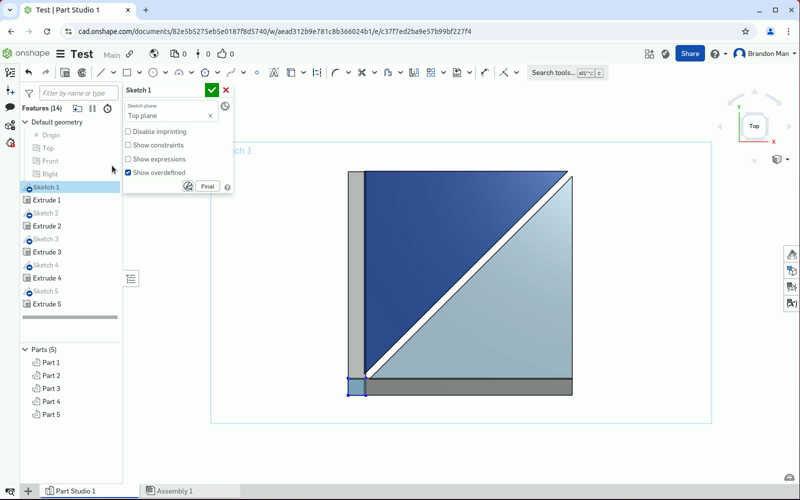
mouse_move(229, 92)
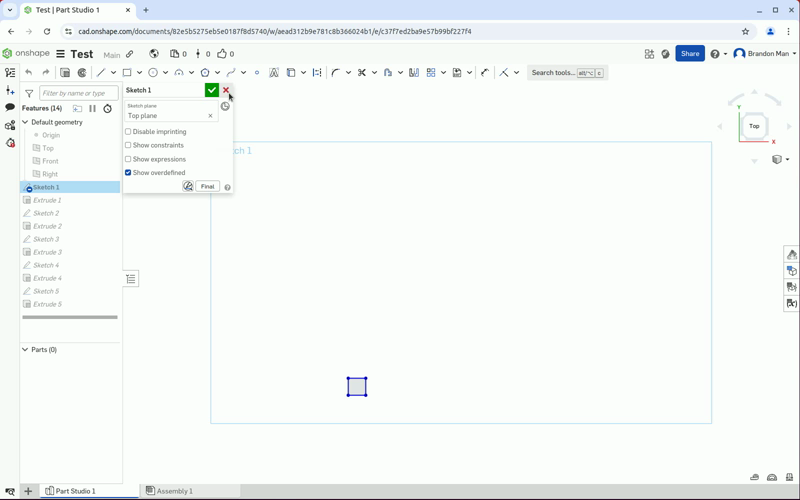
click(229, 92)
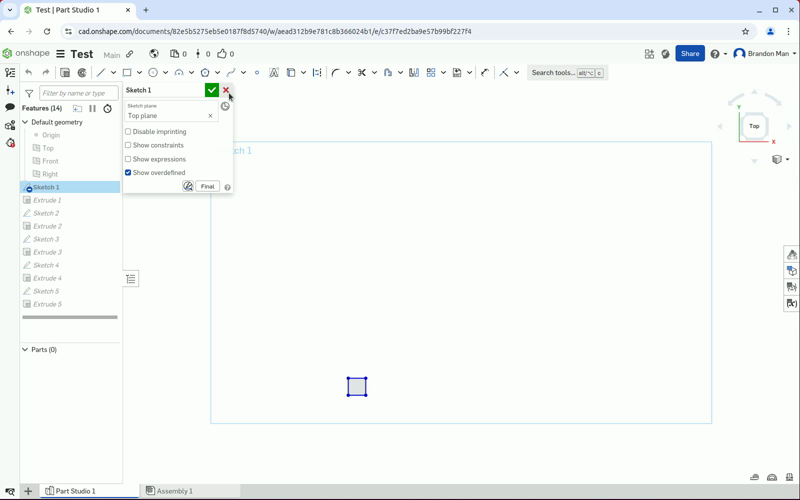
key(shift+s)
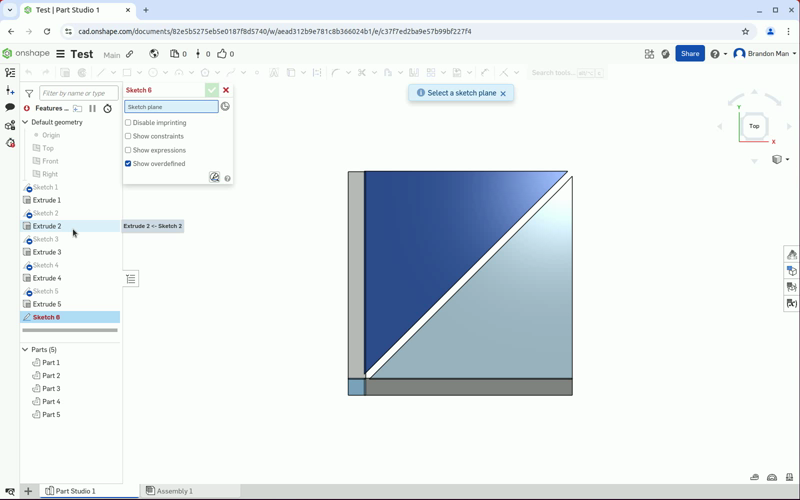
scroll(3)
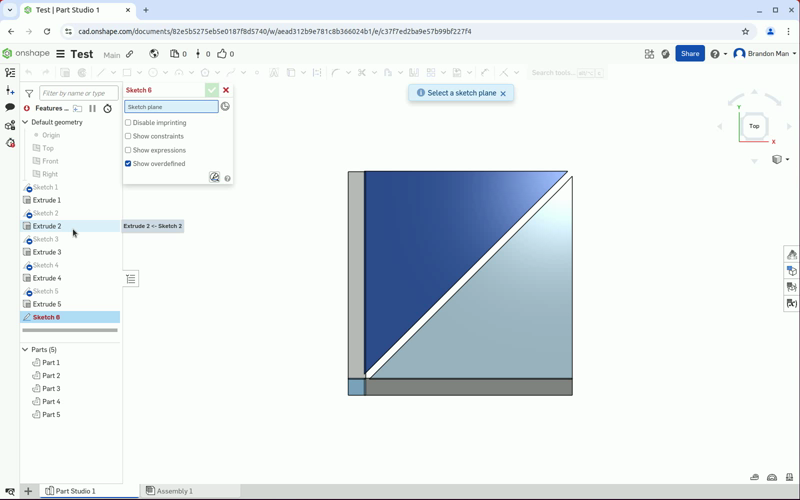
mouse_move(73, 150)
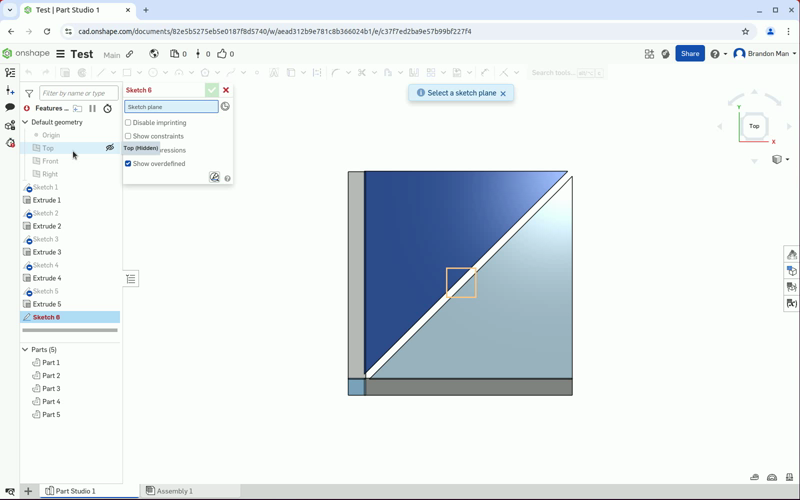
click(73, 150)
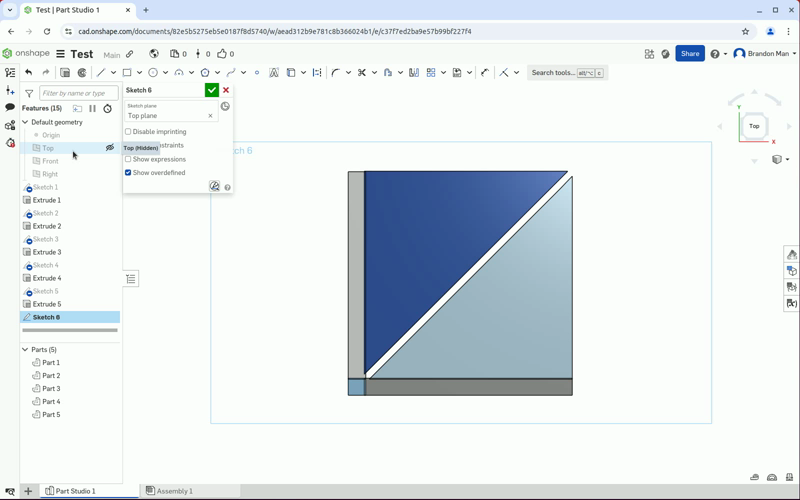
mouse_move(73, 352)
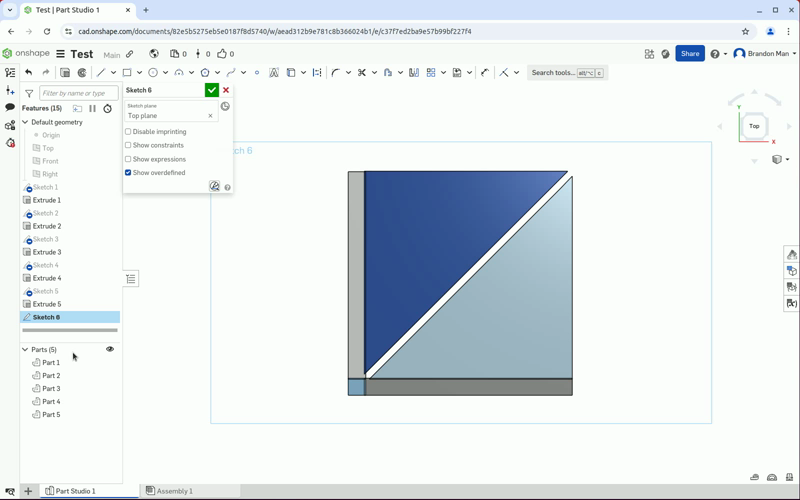
key(y)
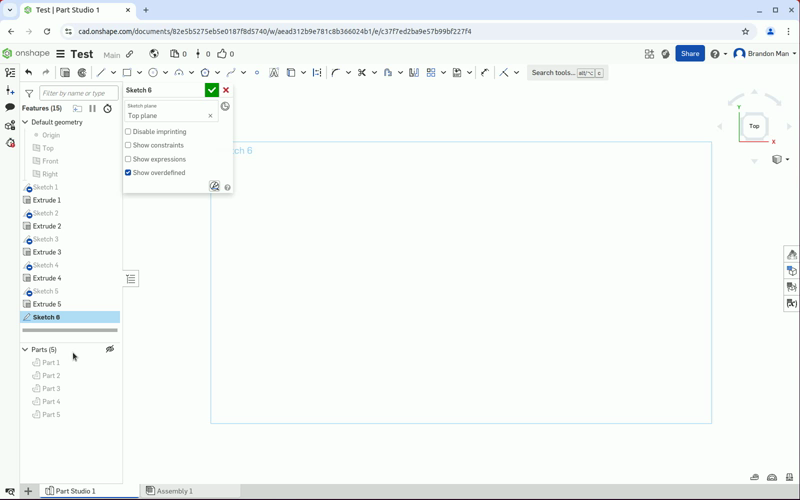
key(l)
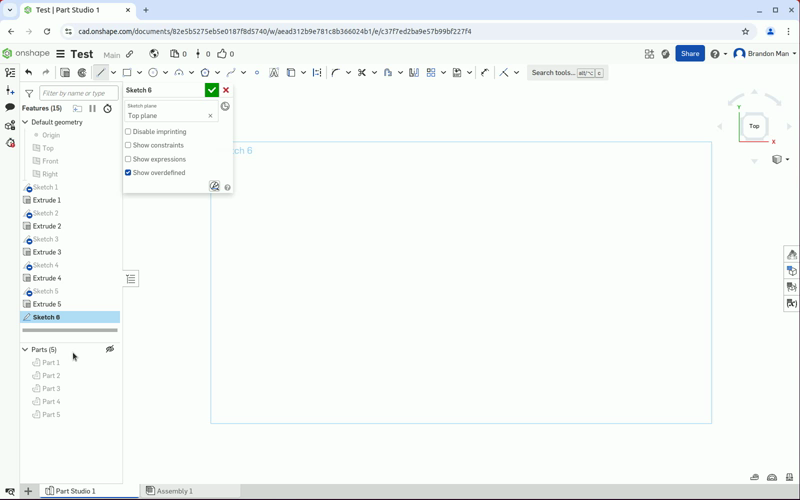
key_down(shift)
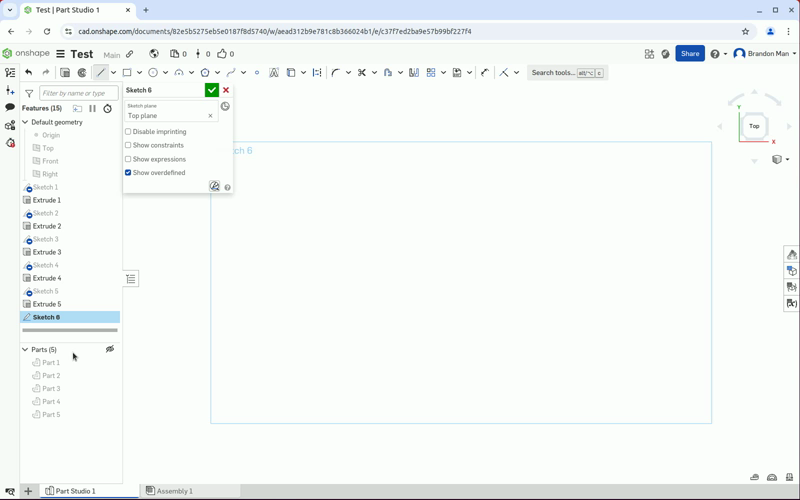
mouse_move(555, 184)
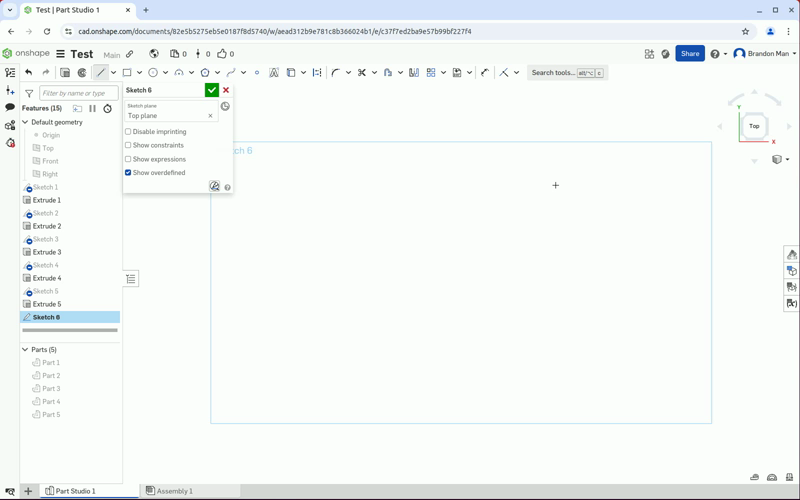
click(555, 184)
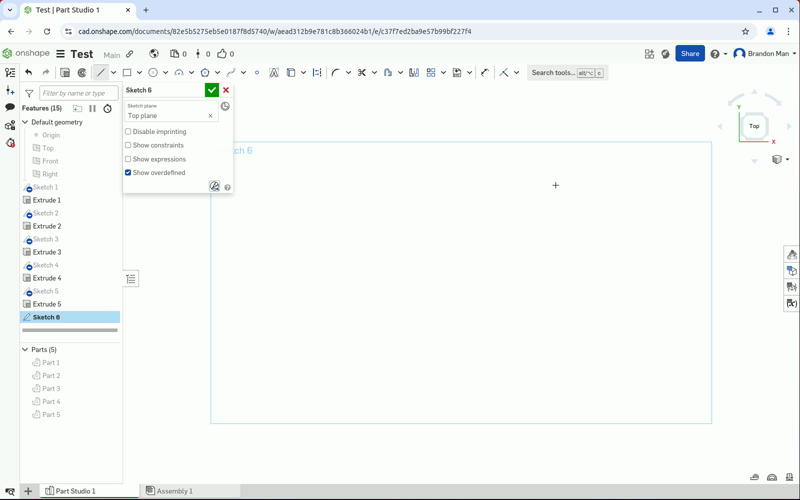
key_up(shift)
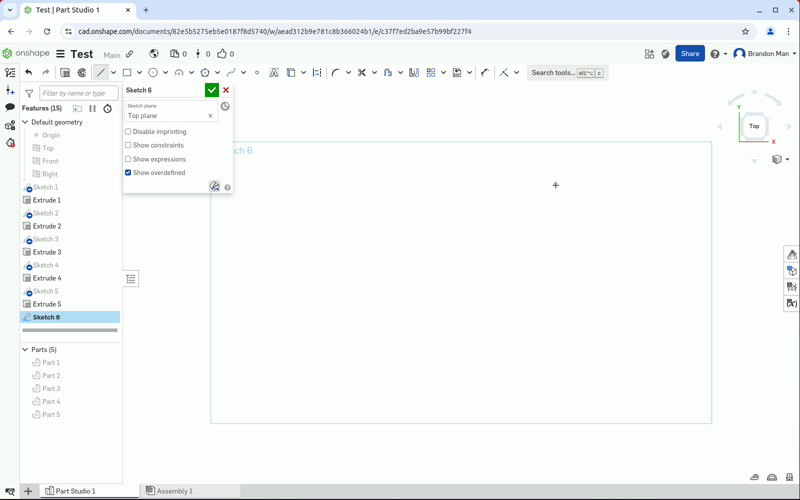
key_down(shift)
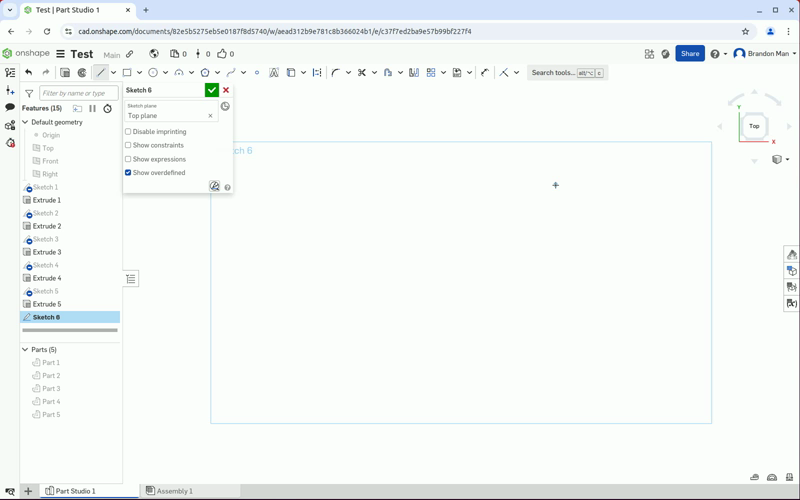
mouse_move(585, 184)
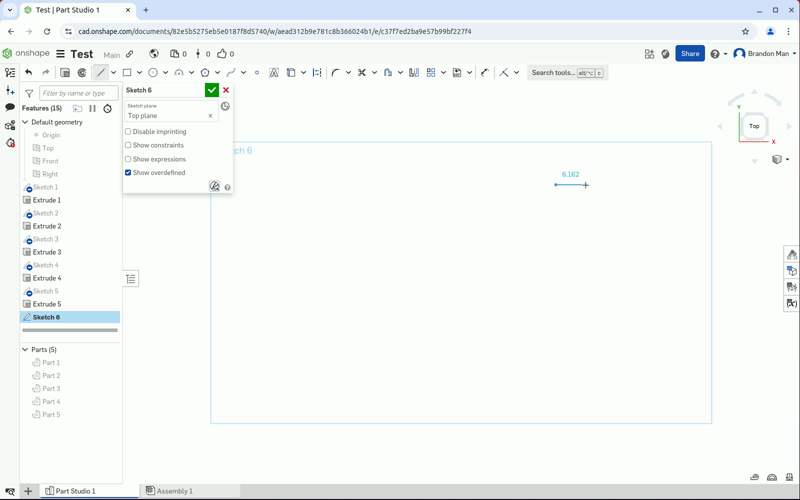
mouse_move(559, 188)
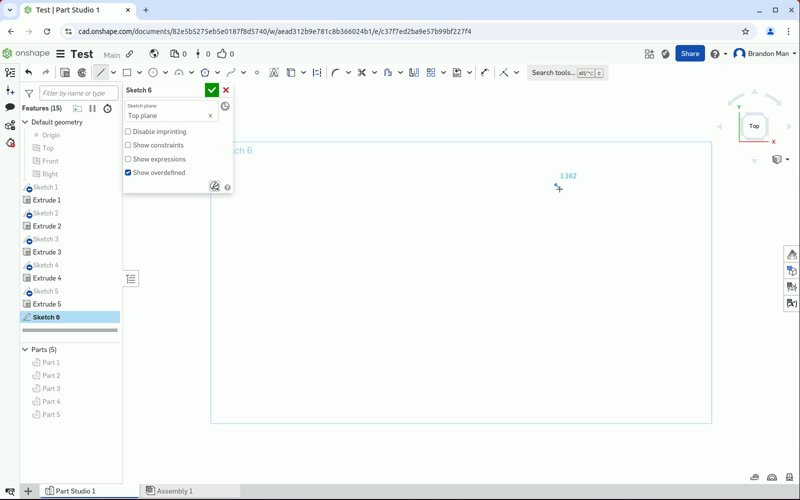
scroll(6)
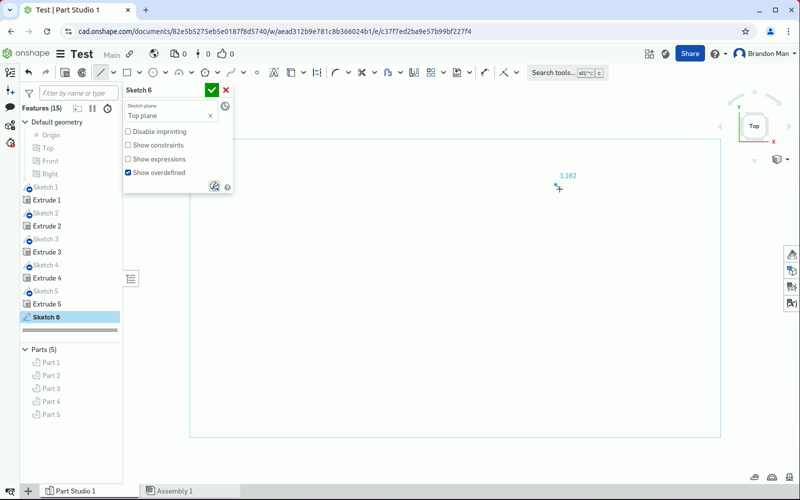
scroll(6)
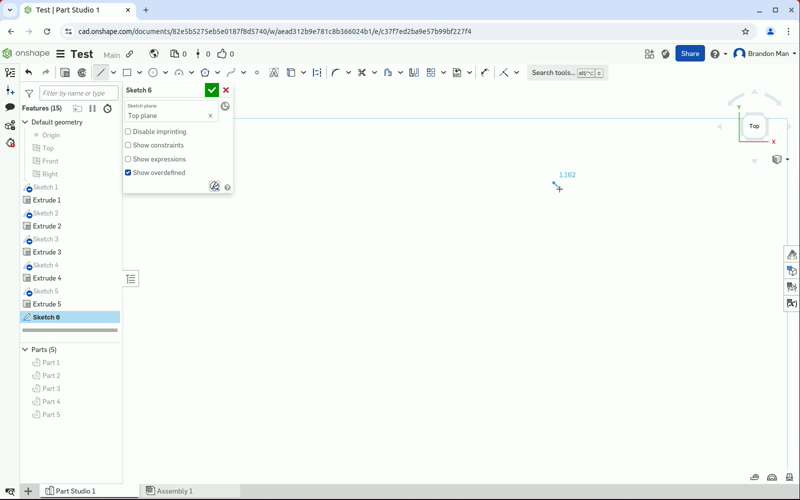
scroll(6)
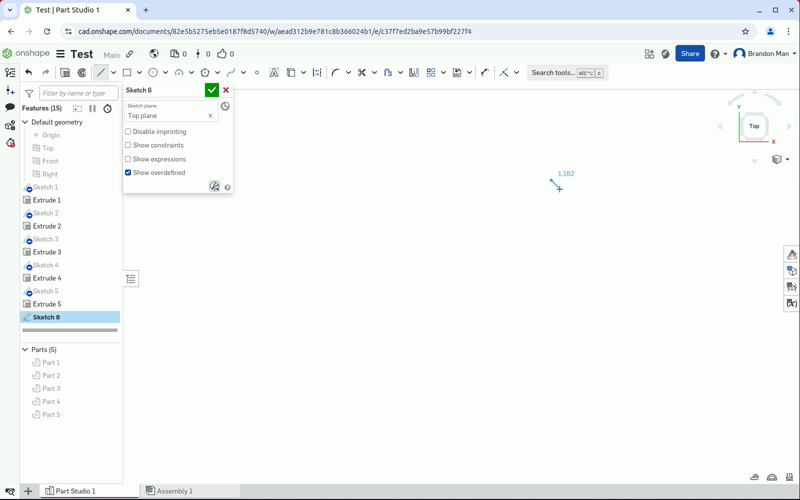
scroll(6)
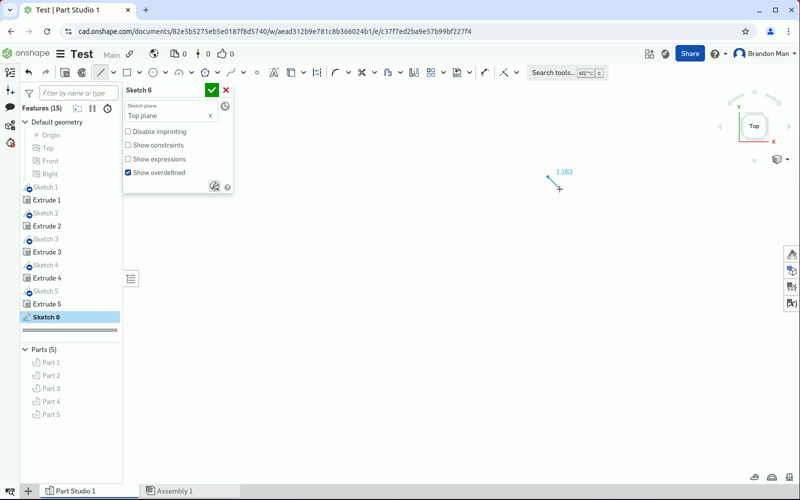
scroll(6)
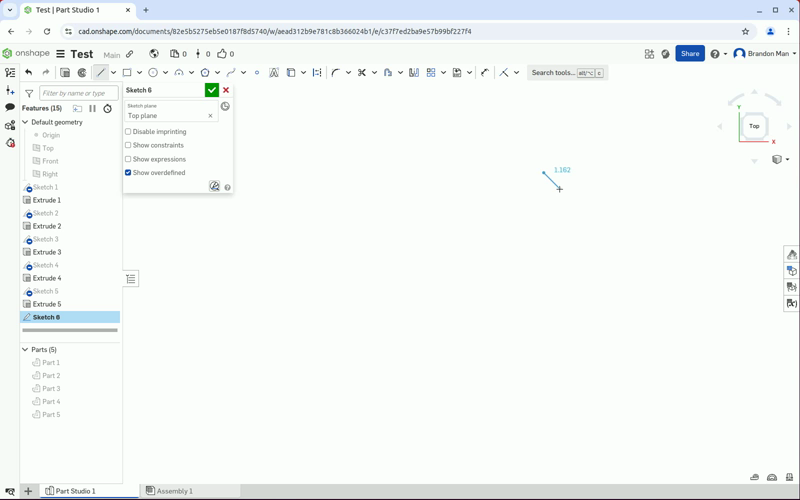
scroll(6)
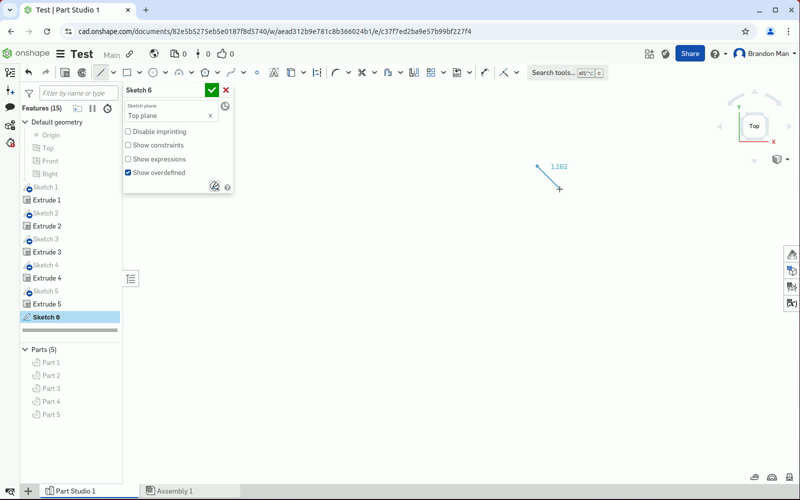
scroll(6)
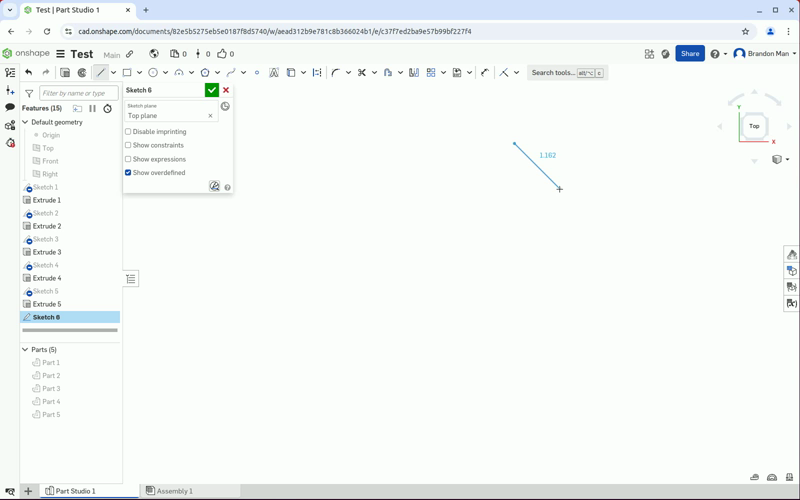
click(559, 188)
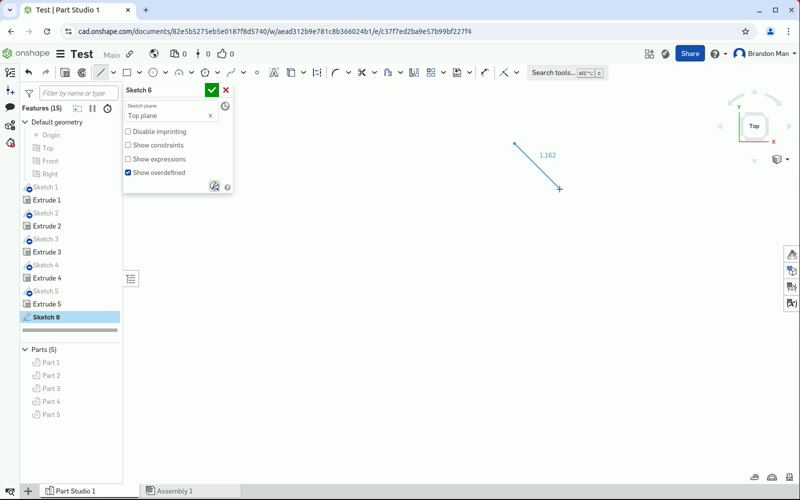
scroll(-6)
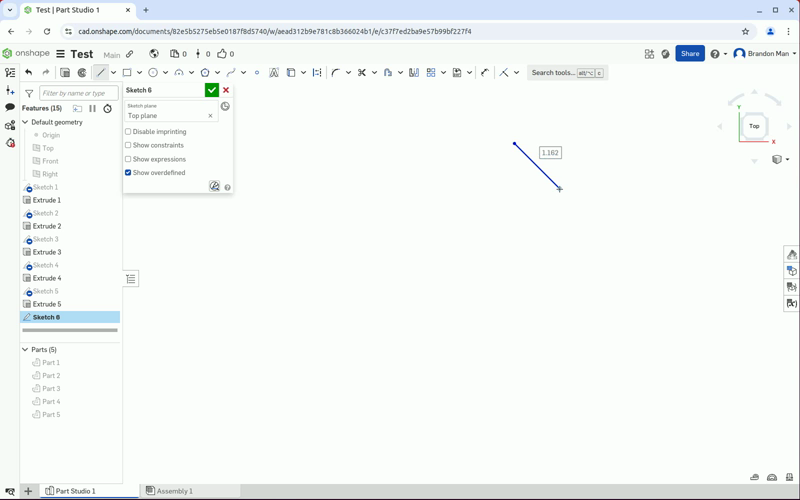
scroll(-6)
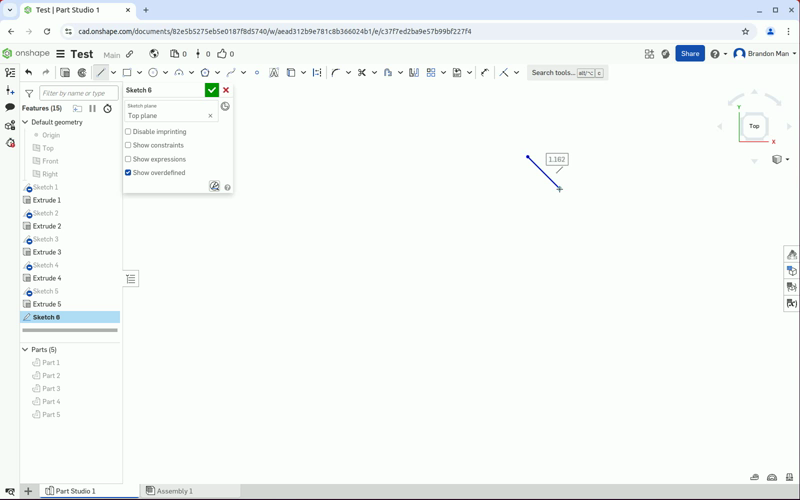
scroll(-6)
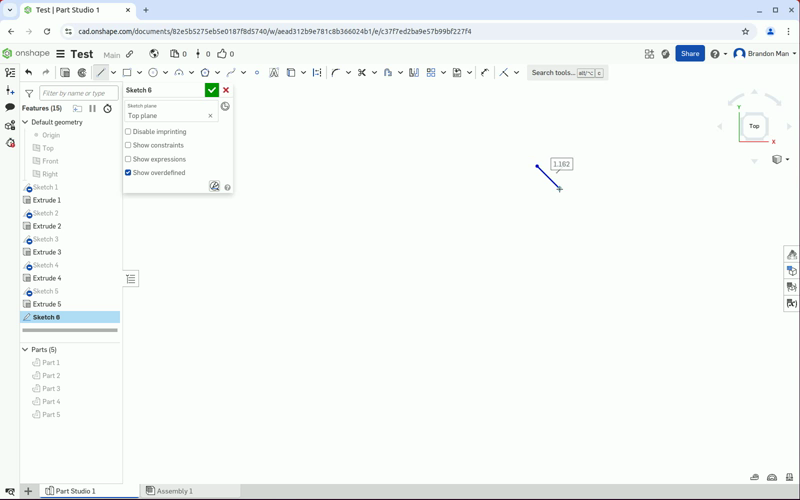
scroll(-6)
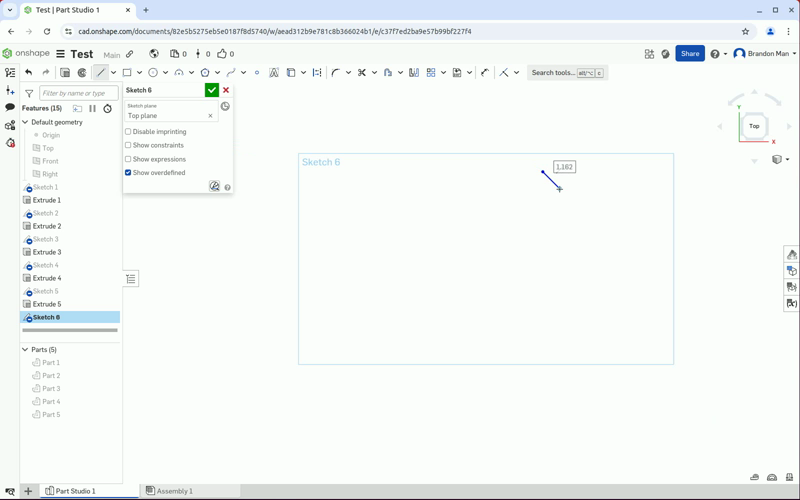
scroll(-6)
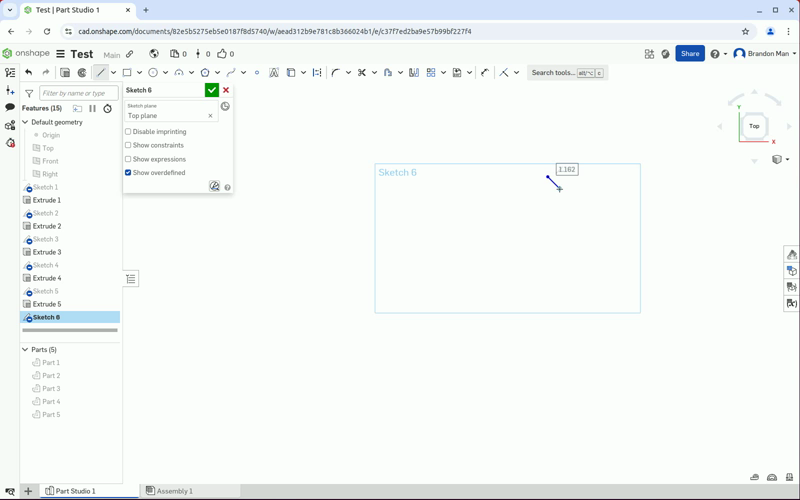
scroll(-6)
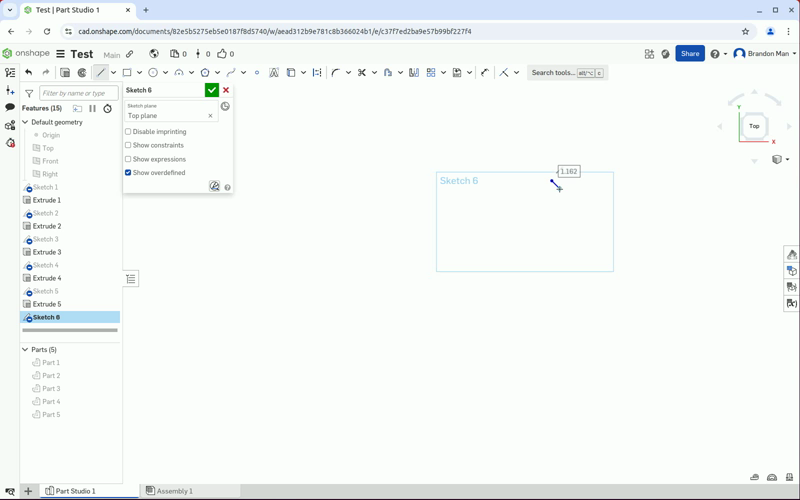
scroll(-6)
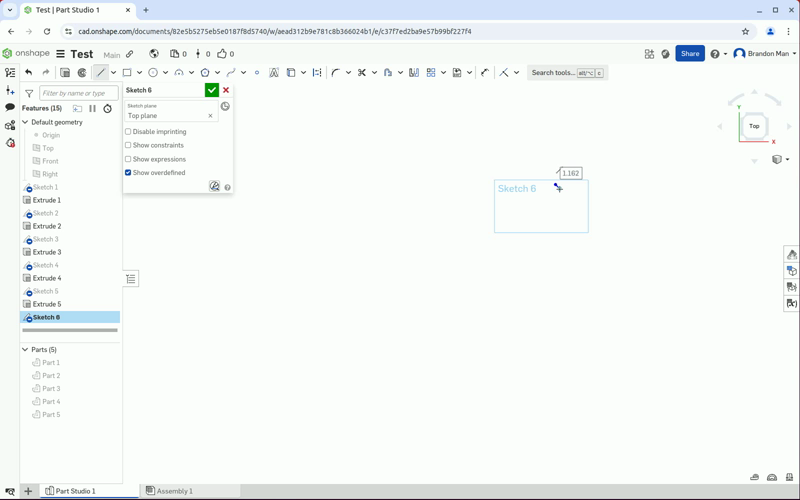
key_up(shift)
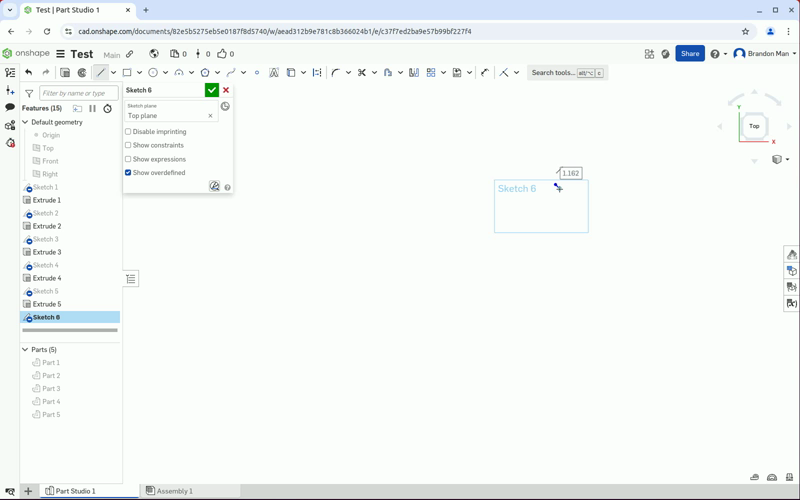
key_down(shift)
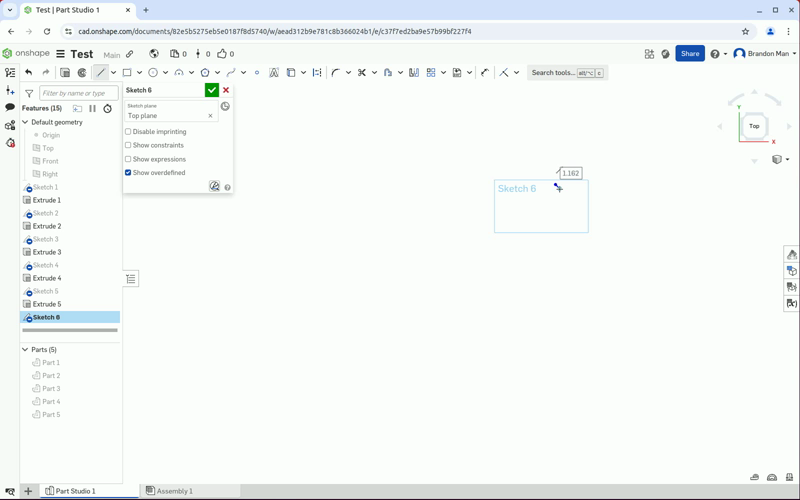
key_up(shift)
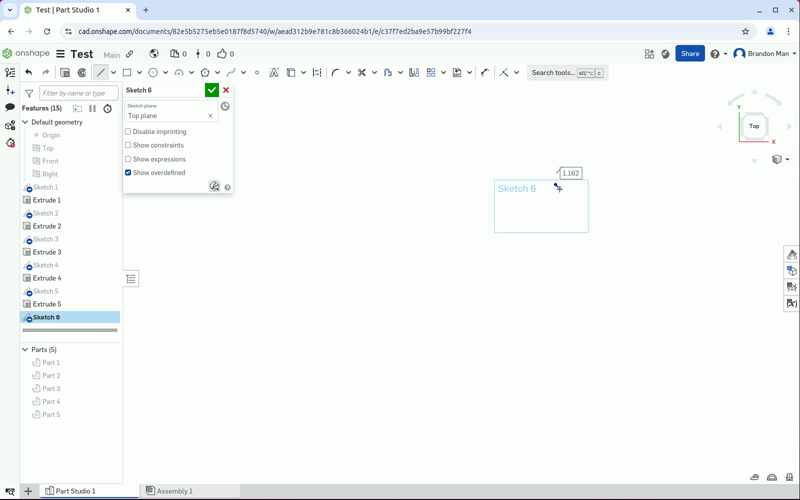
key_down(shift)
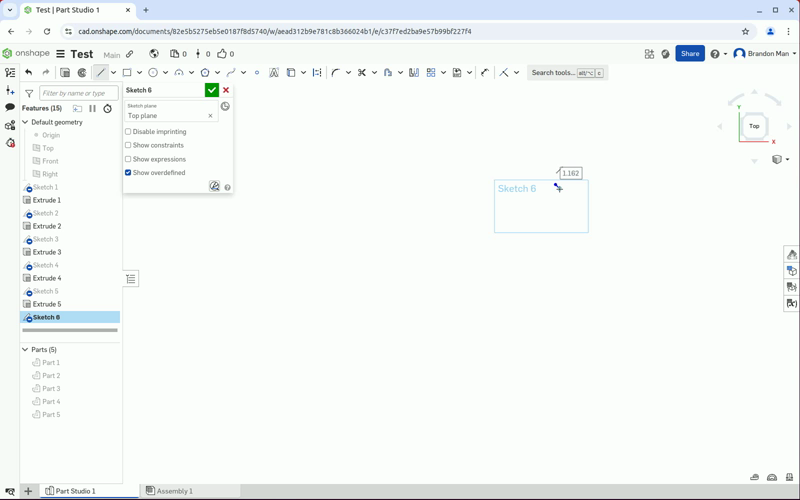
mouse_move(589, 188)
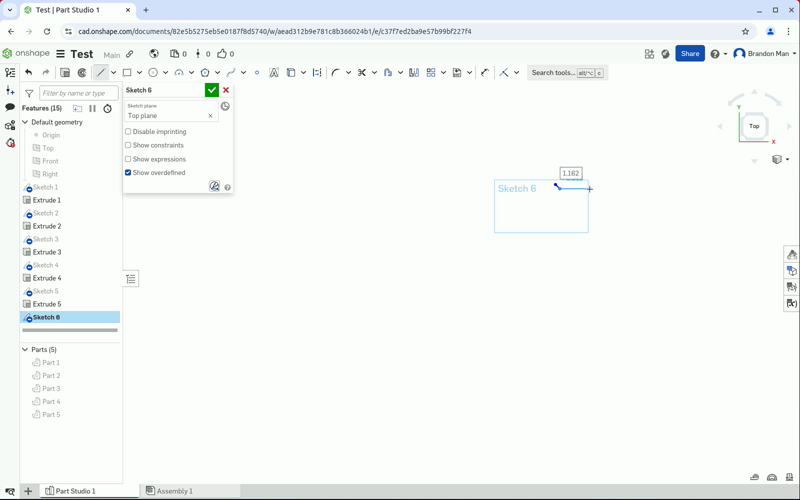
mouse_move(574, 174)
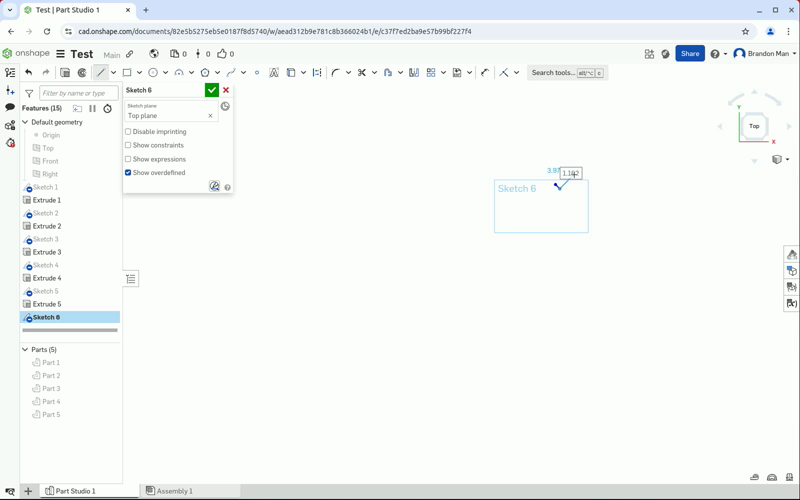
click(574, 174)
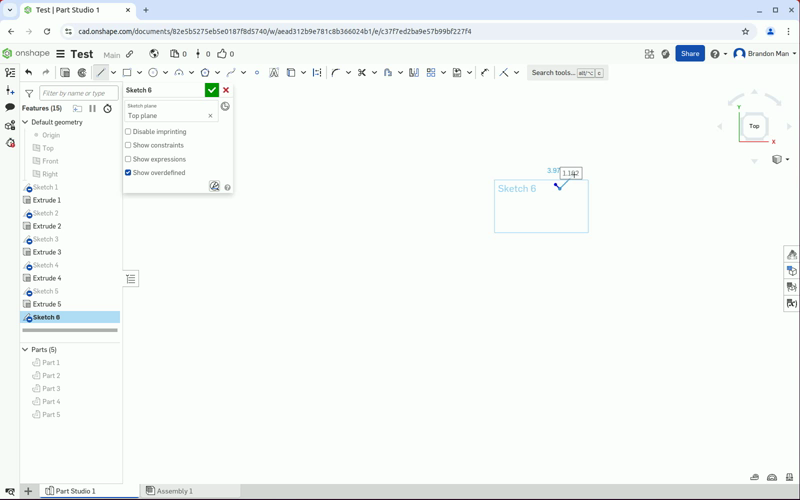
key_up(shift)
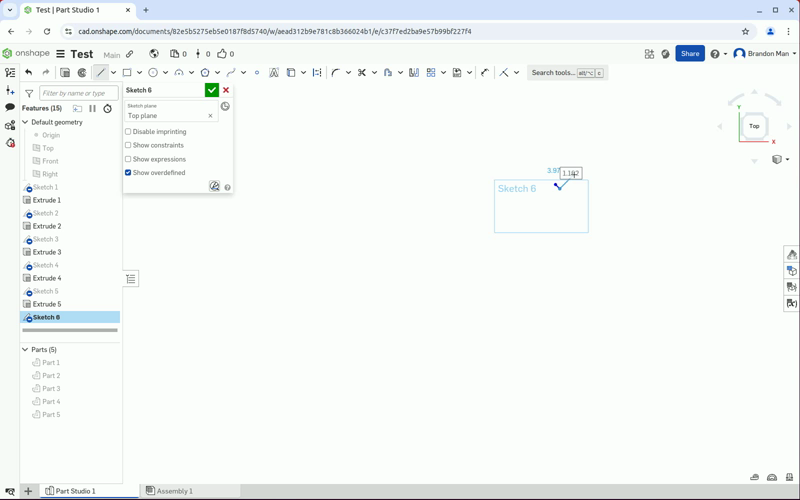
key_down(shift)
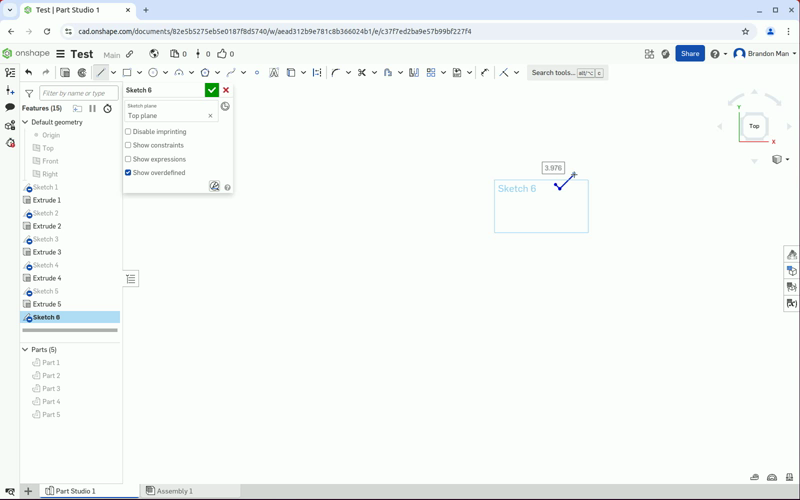
mouse_move(589, 174)
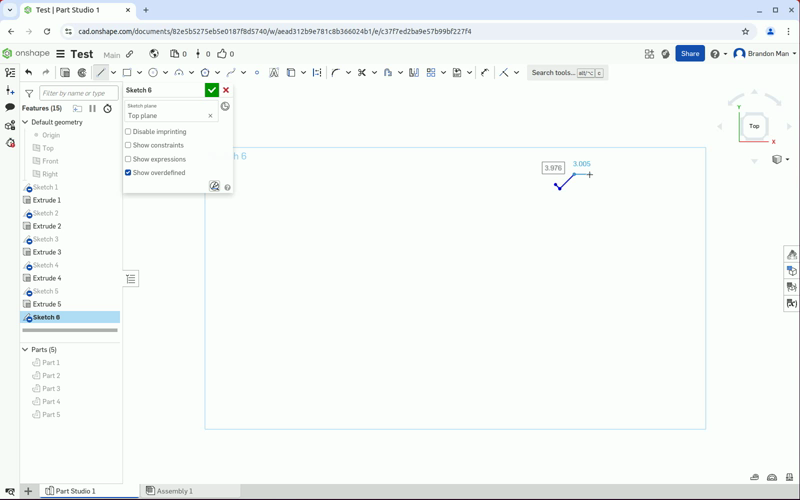
mouse_move(574, 170)
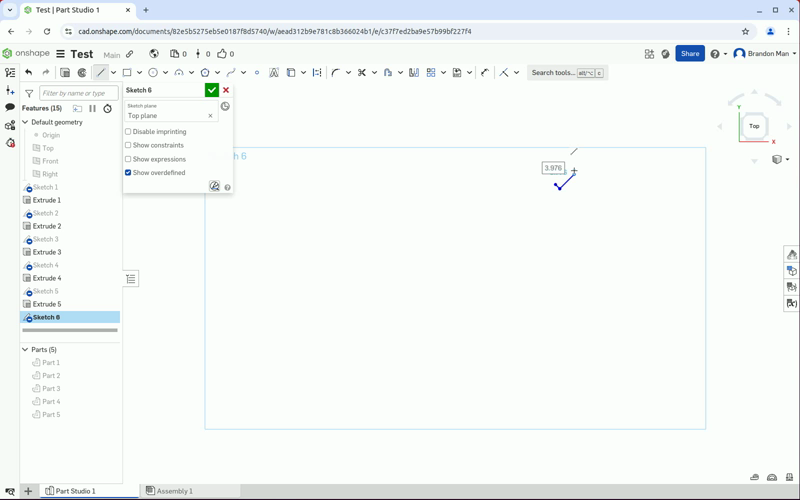
scroll(6)
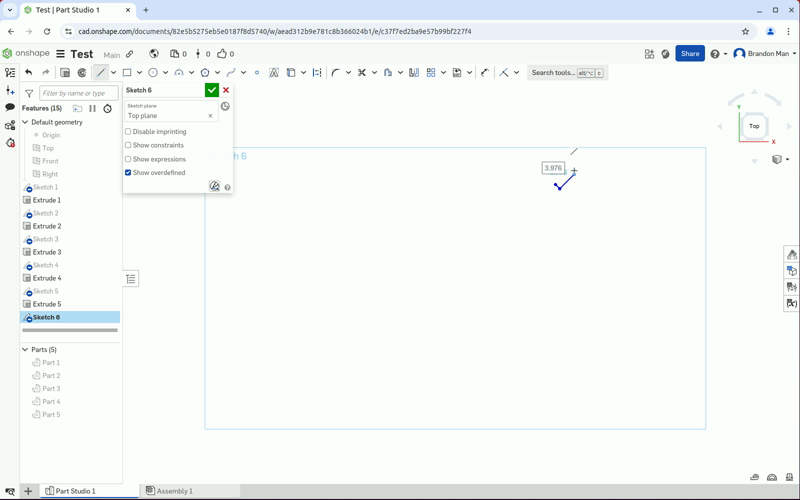
scroll(6)
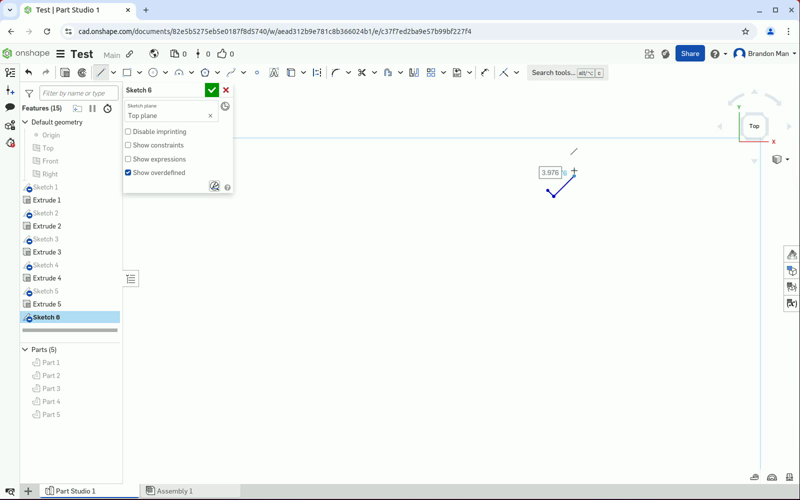
scroll(6)
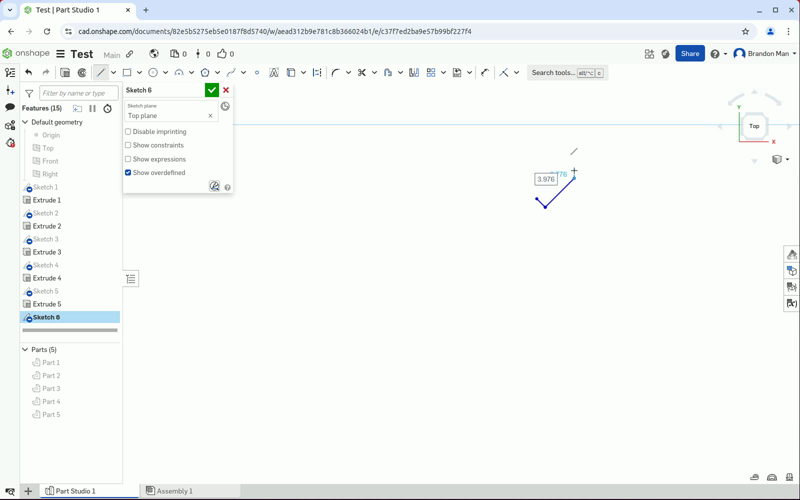
scroll(6)
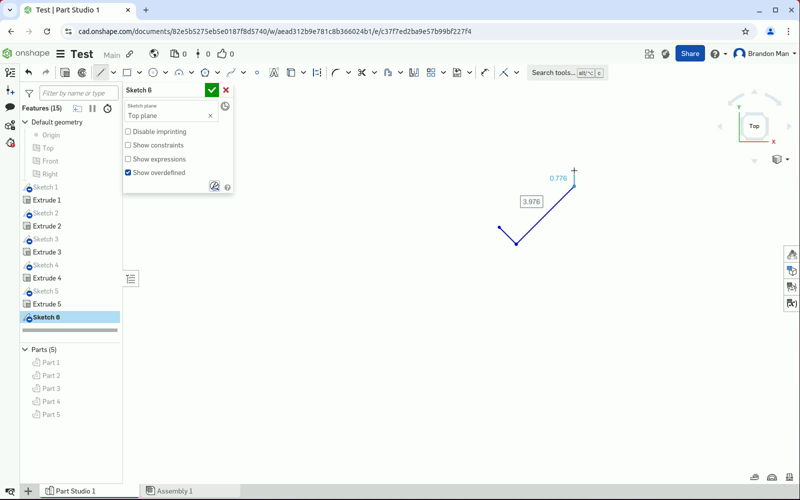
scroll(6)
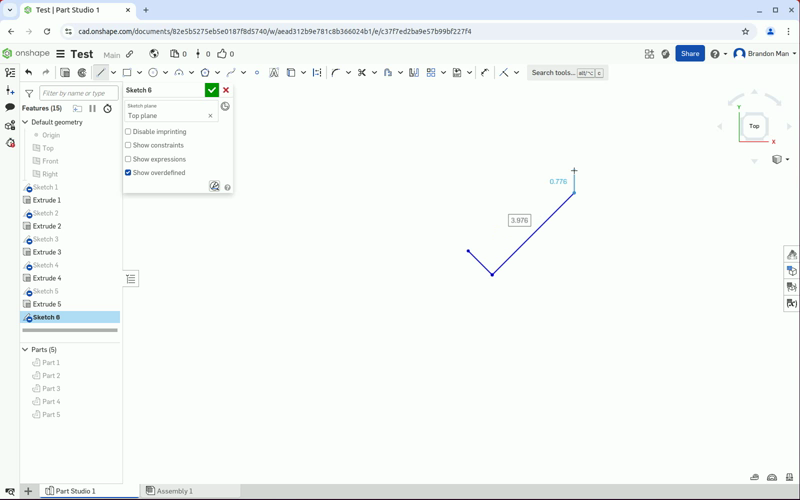
scroll(6)
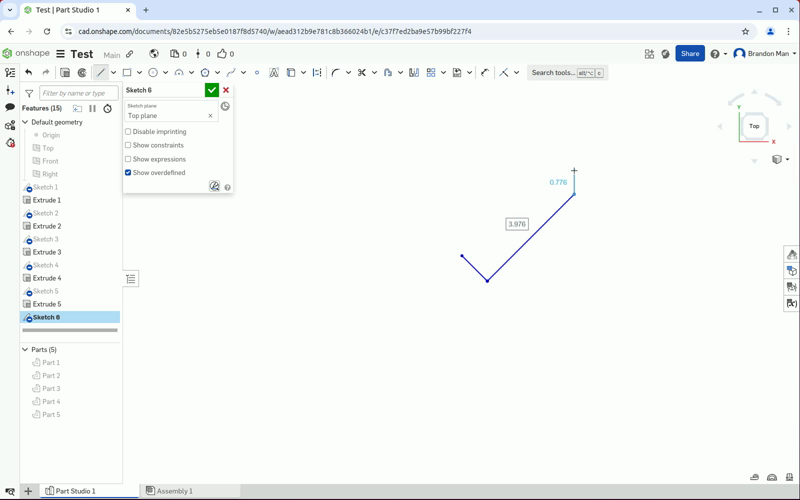
scroll(6)
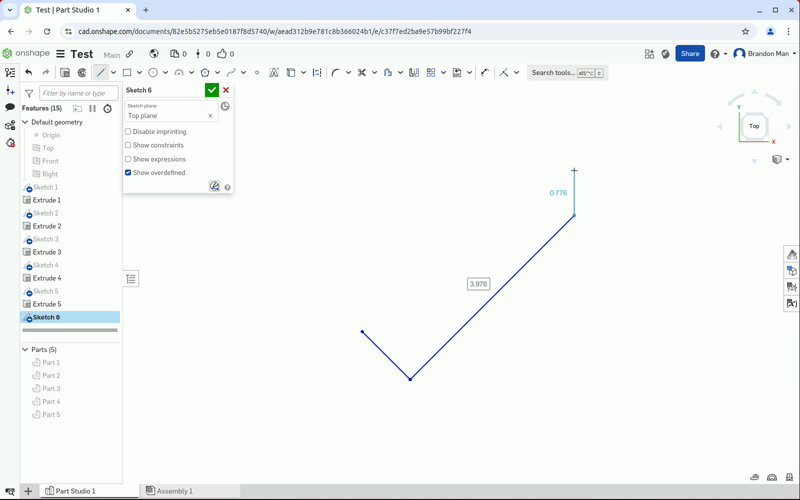
click(574, 170)
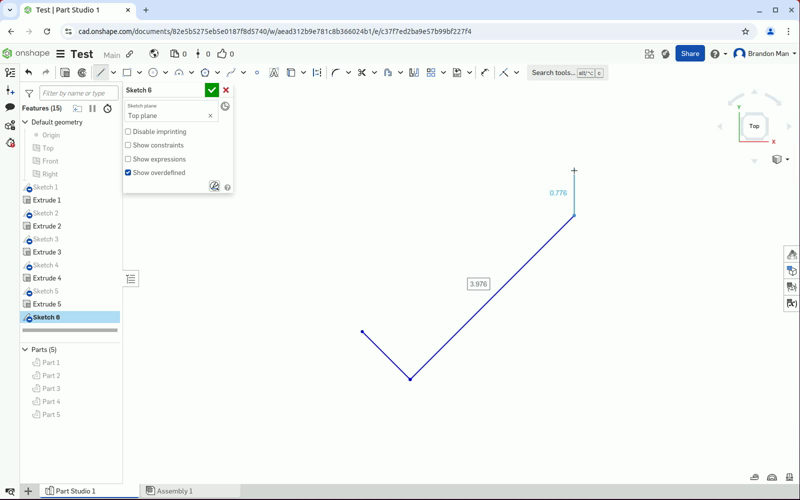
scroll(-6)
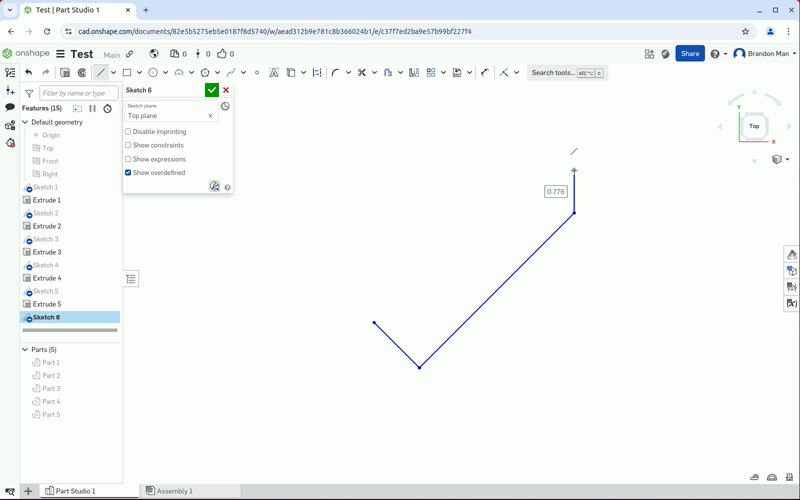
scroll(-6)
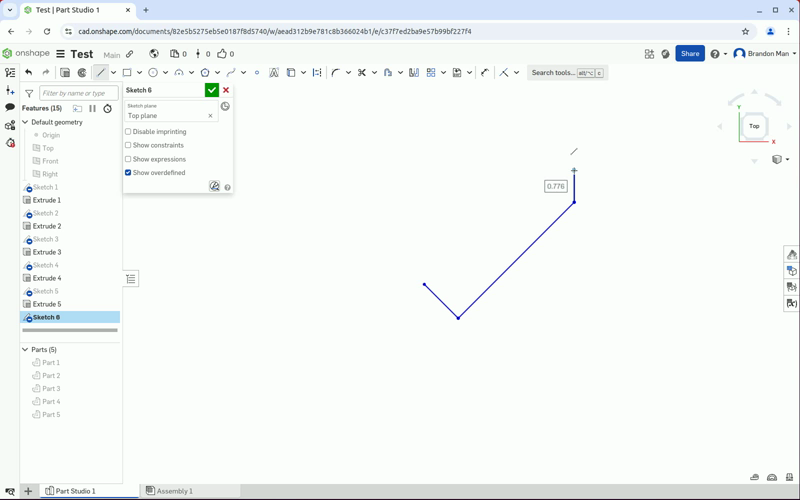
scroll(-6)
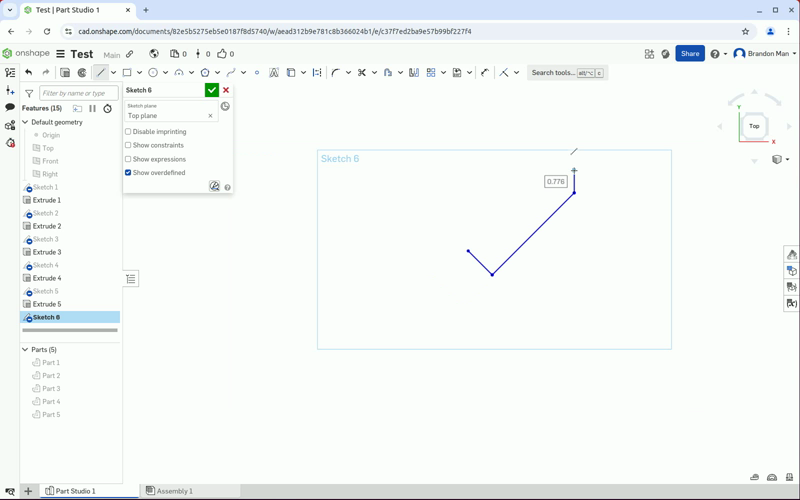
scroll(-6)
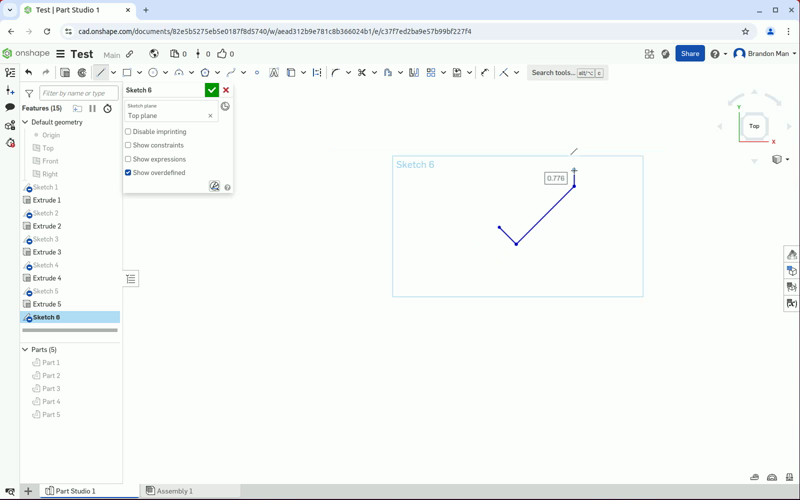
scroll(-6)
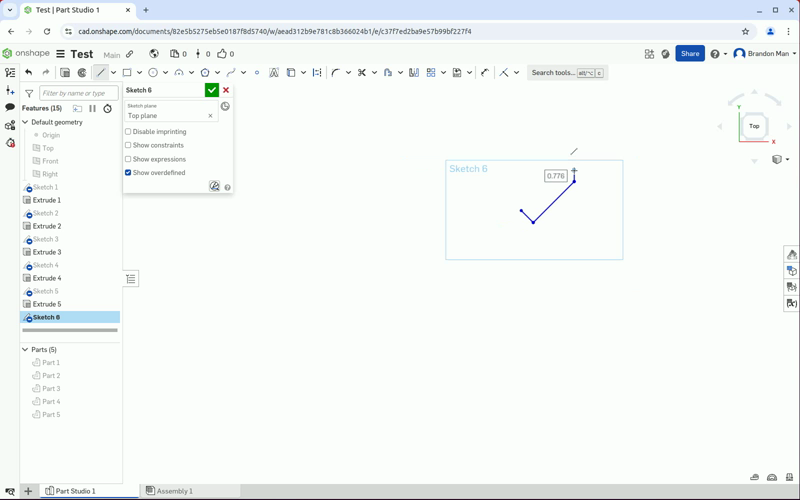
scroll(-6)
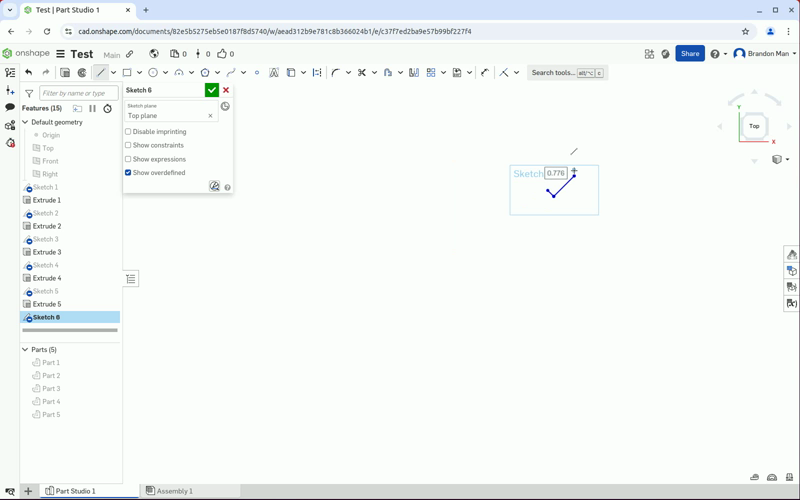
scroll(-6)
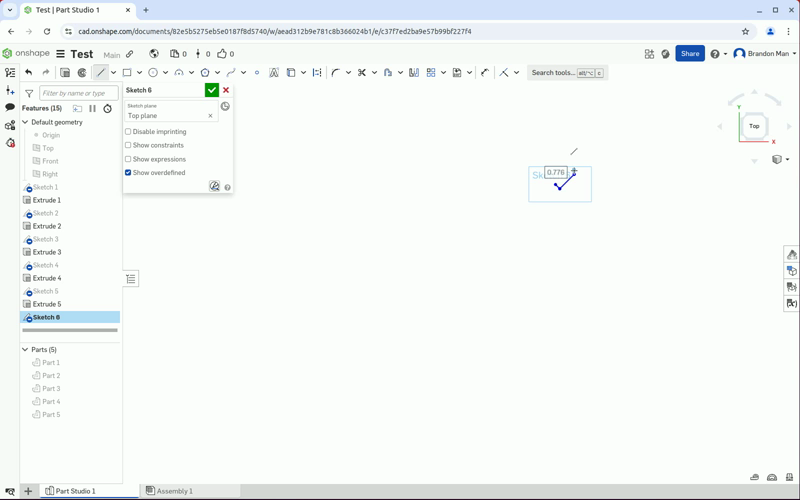
key_up(shift)
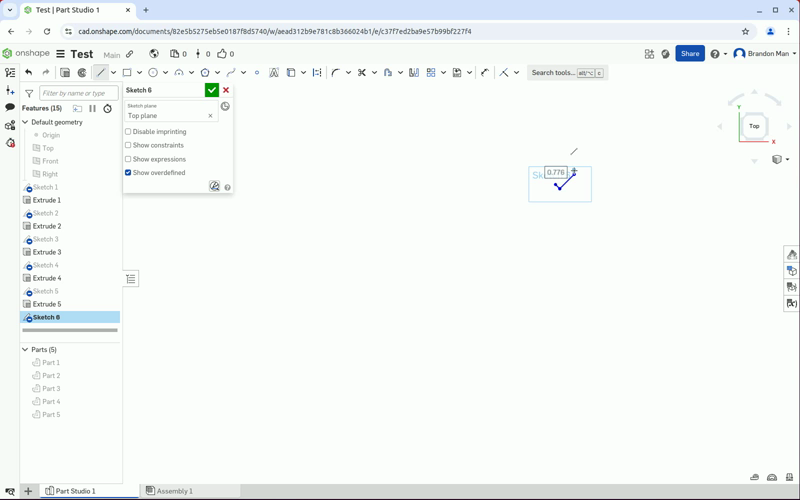
key_down(shift)
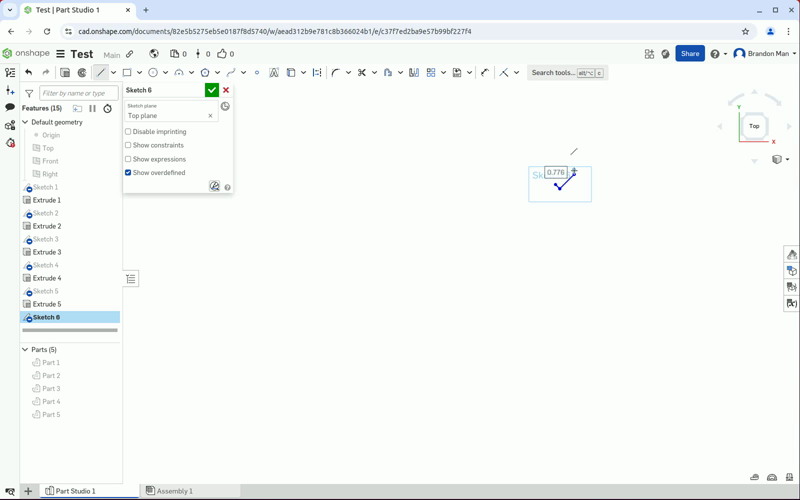
mouse_move(589, 170)
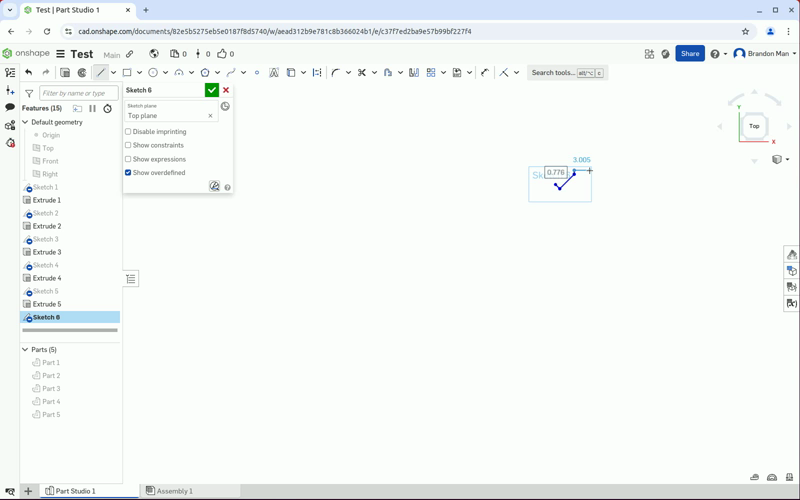
mouse_move(570, 170)
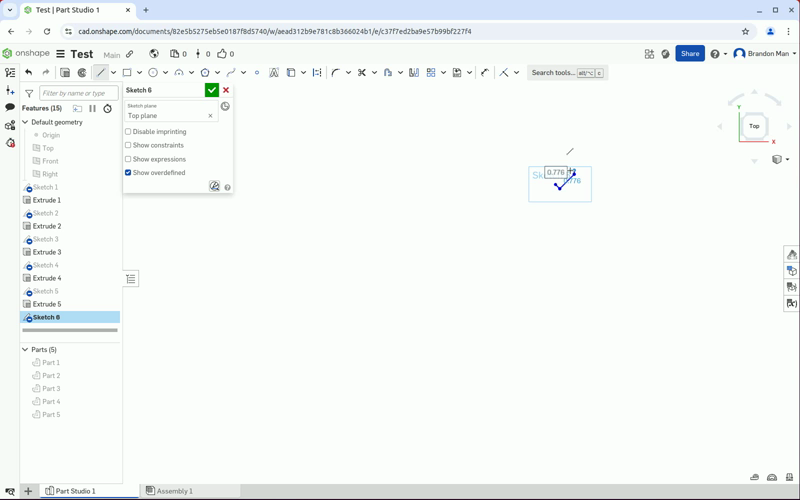
scroll(6)
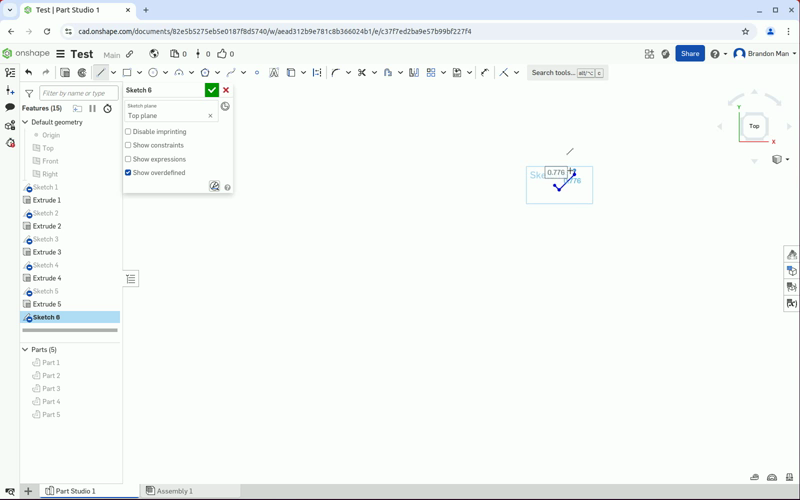
scroll(6)
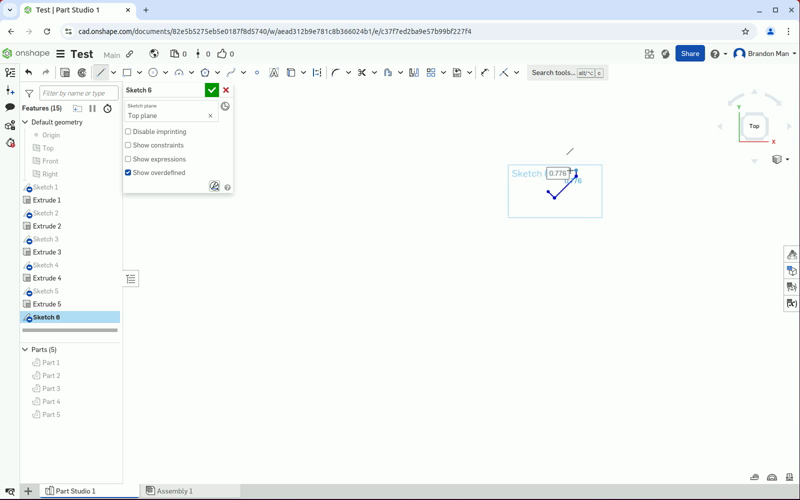
scroll(6)
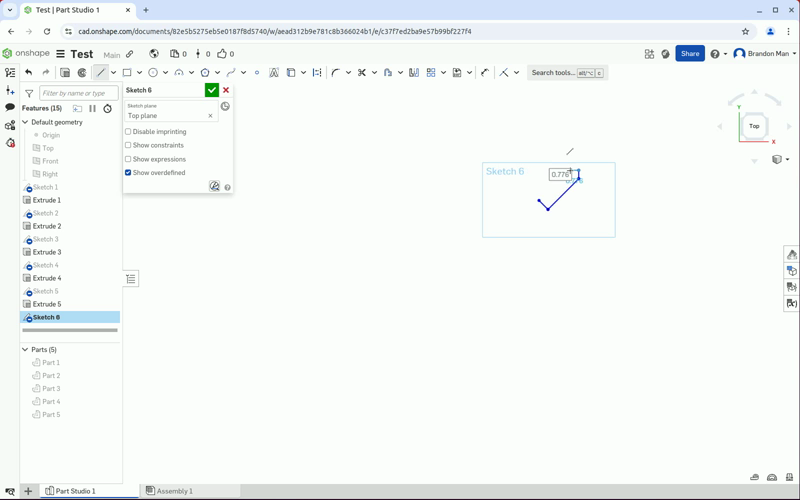
scroll(6)
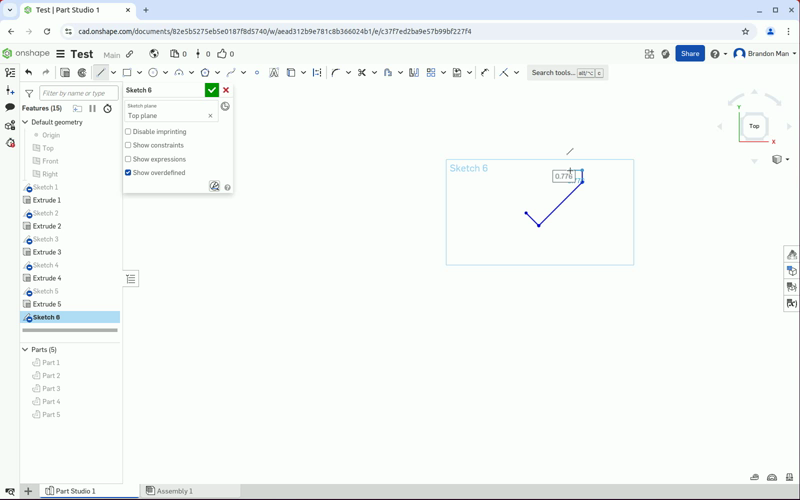
scroll(6)
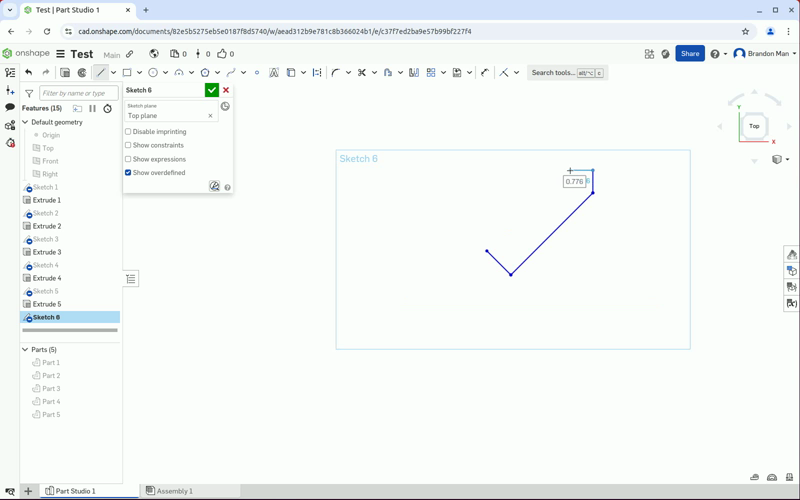
scroll(6)
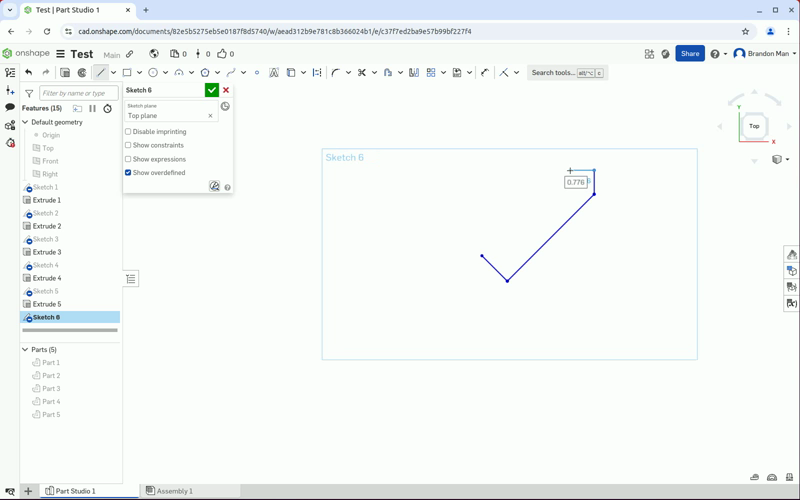
scroll(6)
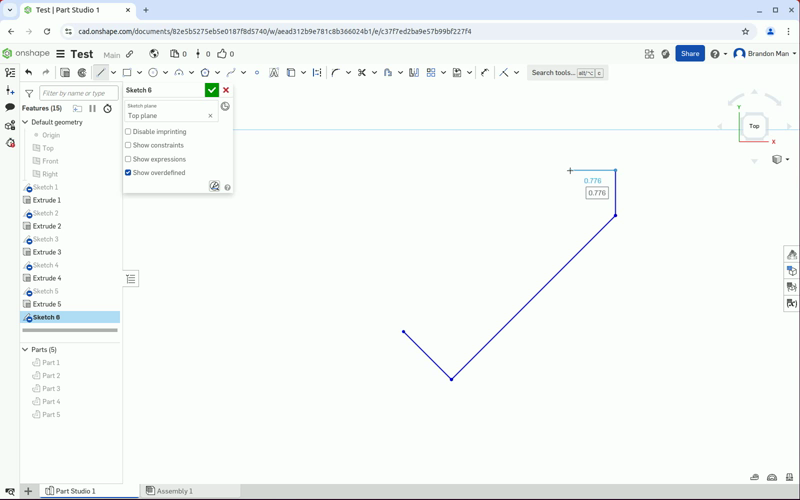
click(570, 170)
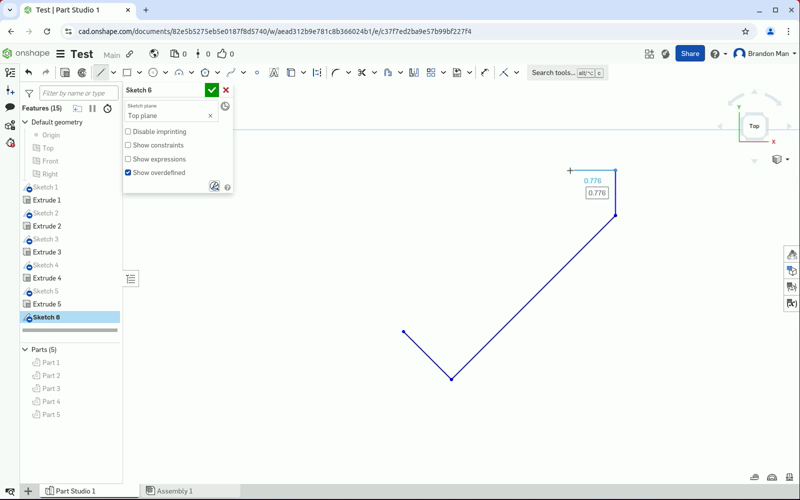
scroll(-6)
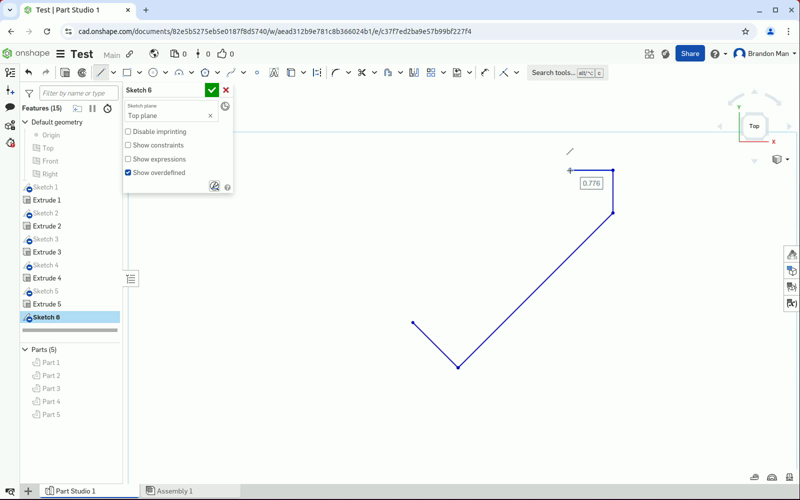
scroll(-6)
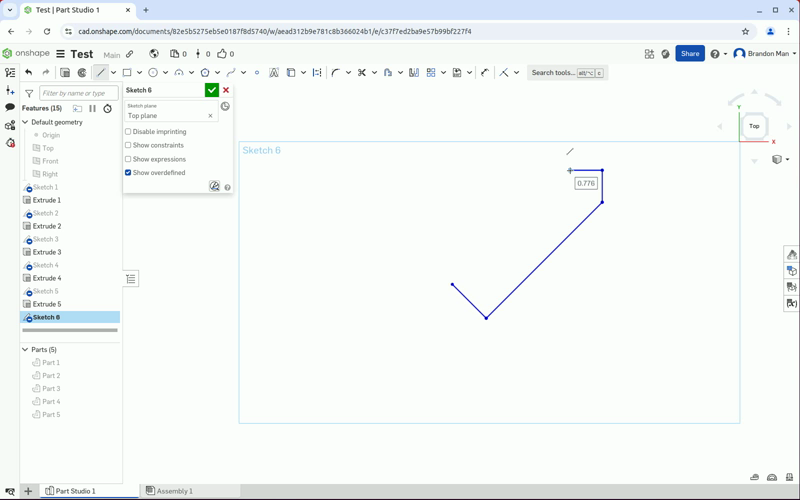
scroll(-6)
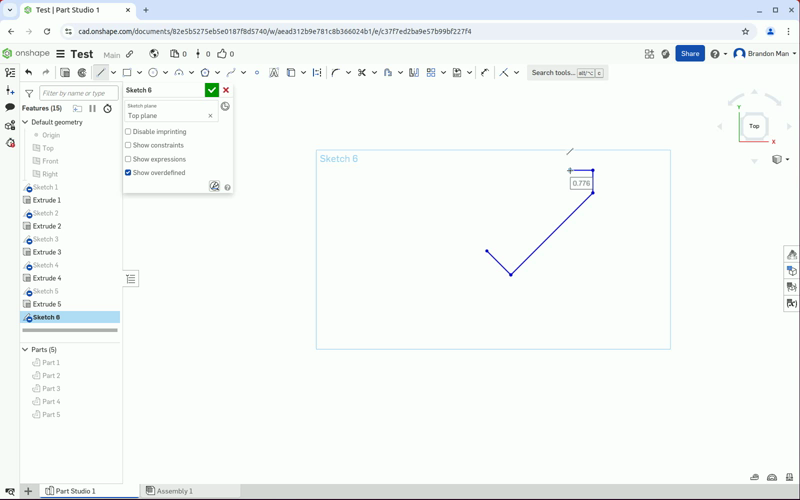
scroll(-6)
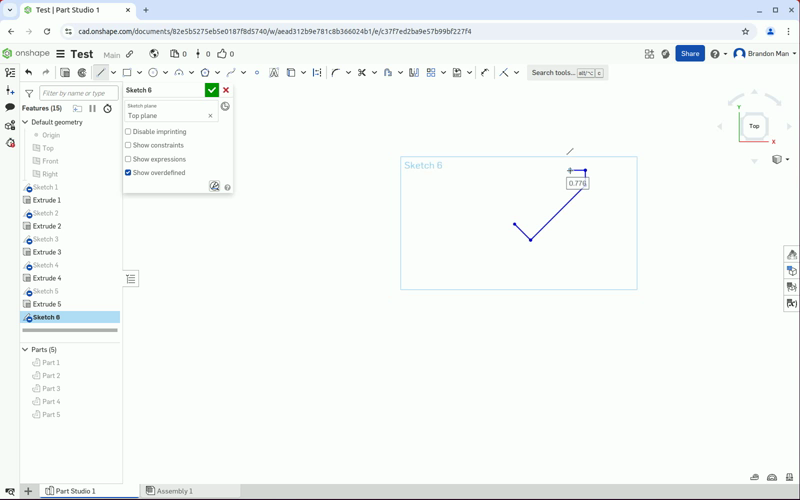
scroll(-6)
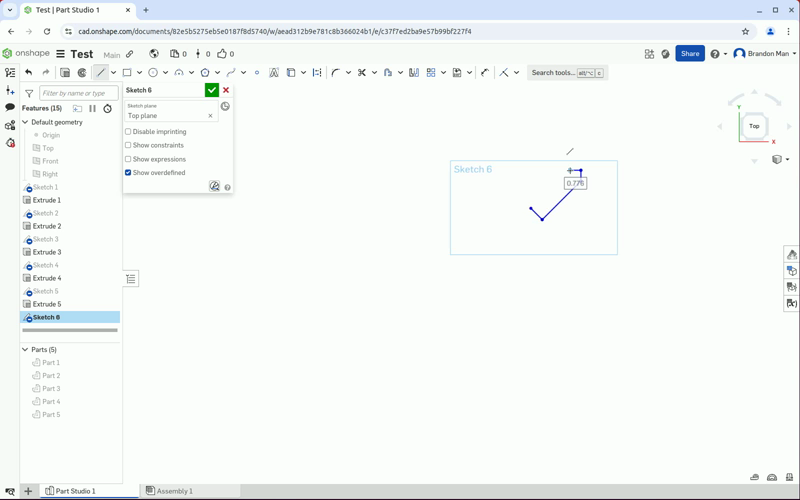
scroll(-6)
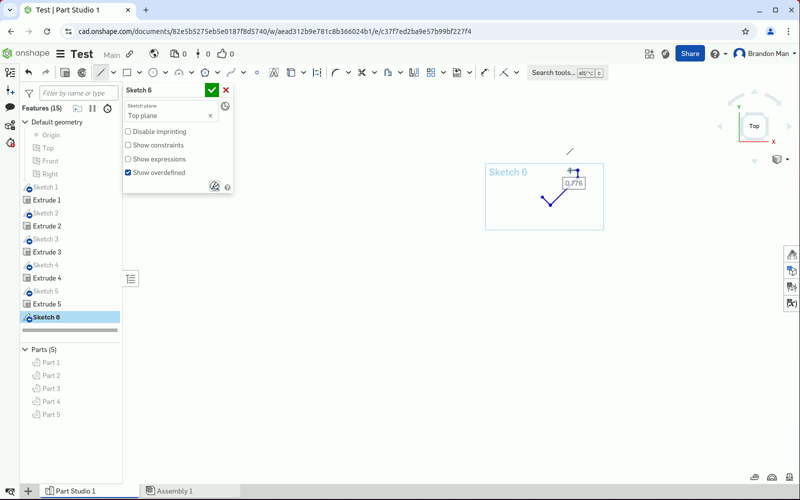
scroll(-6)
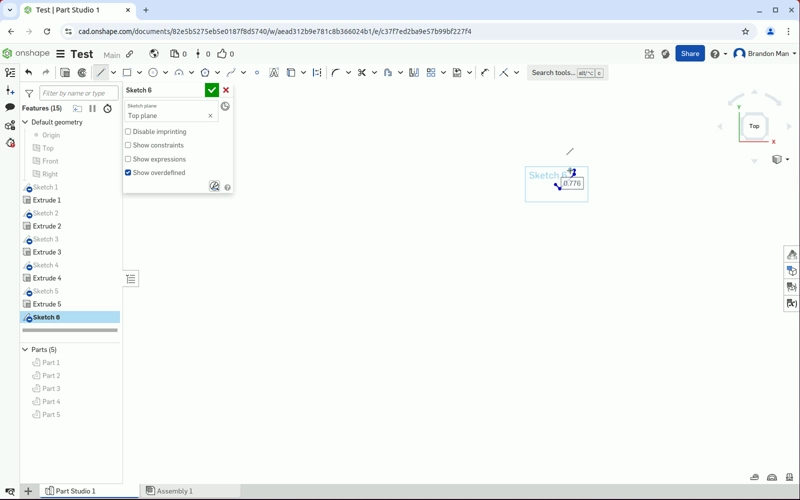
key_up(shift)
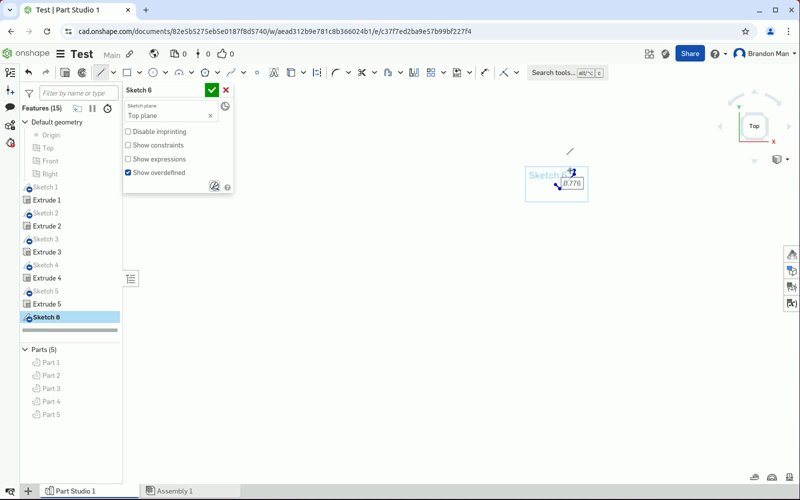
mouse_move(589, 170)
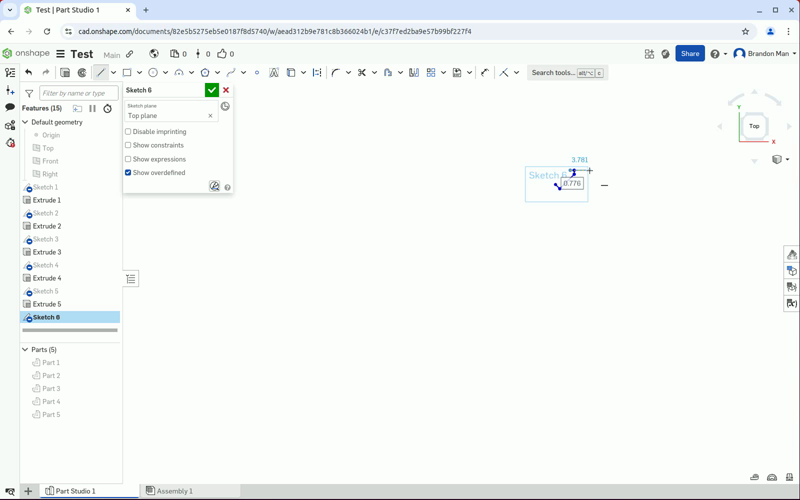
key_down(shift)
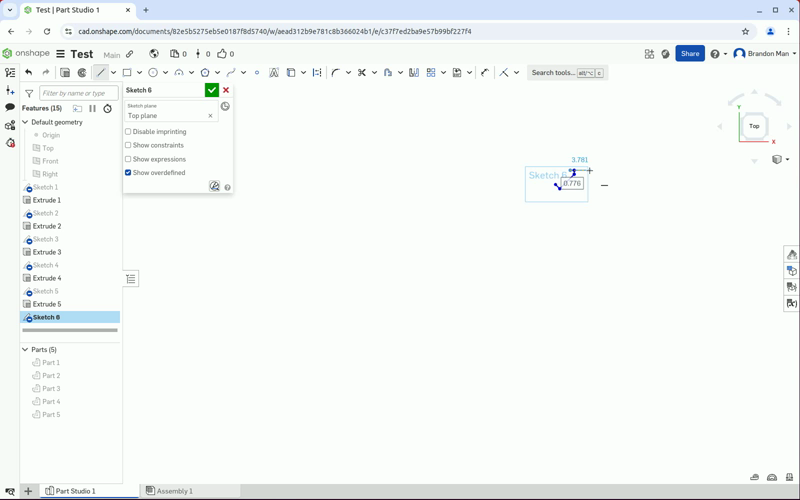
mouse_move(555, 184)
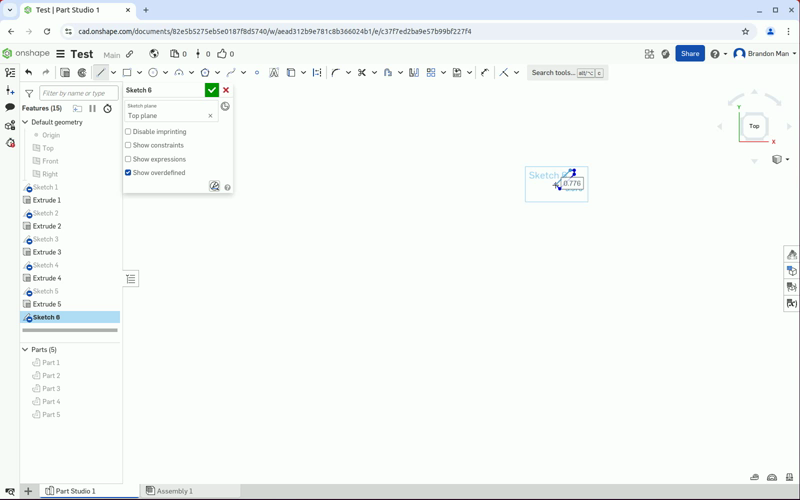
key_up(shift)
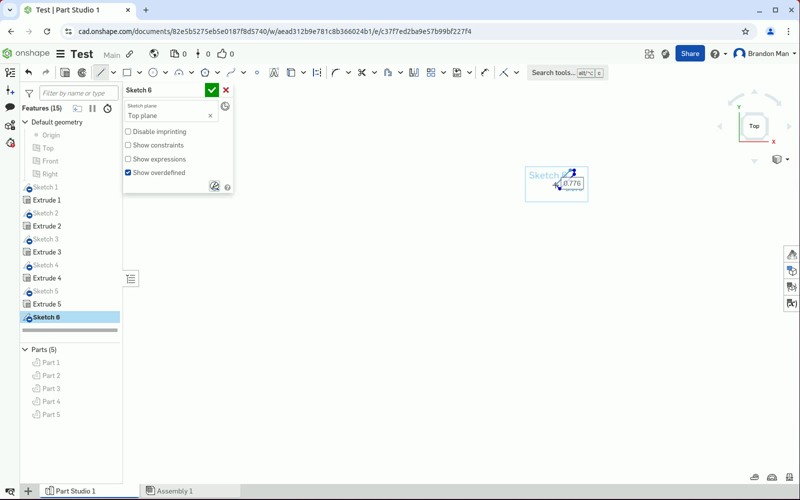
click(555, 184)
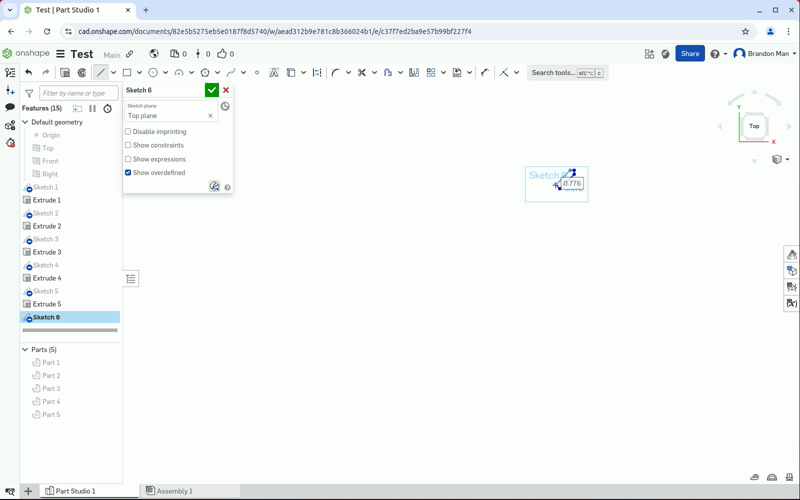
key(esc)
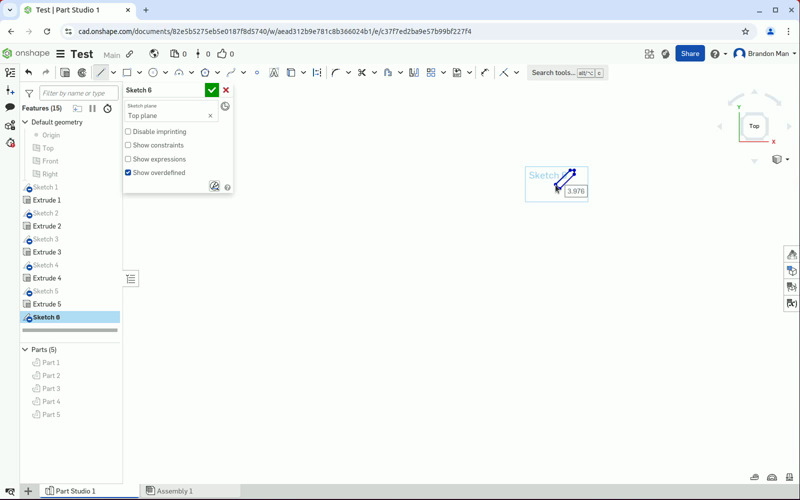
mouse_move(560, 184)
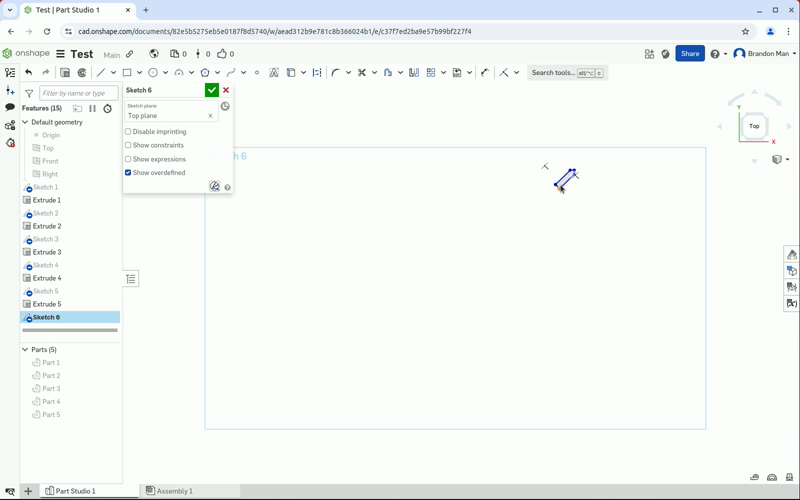
scroll(6)
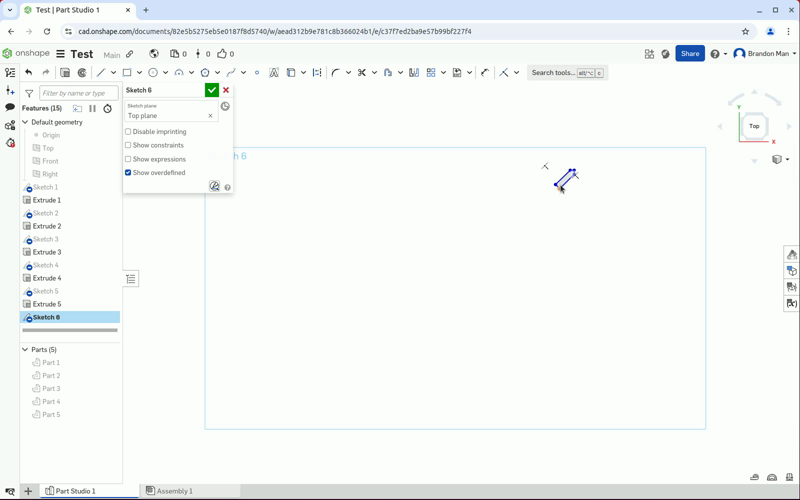
scroll(6)
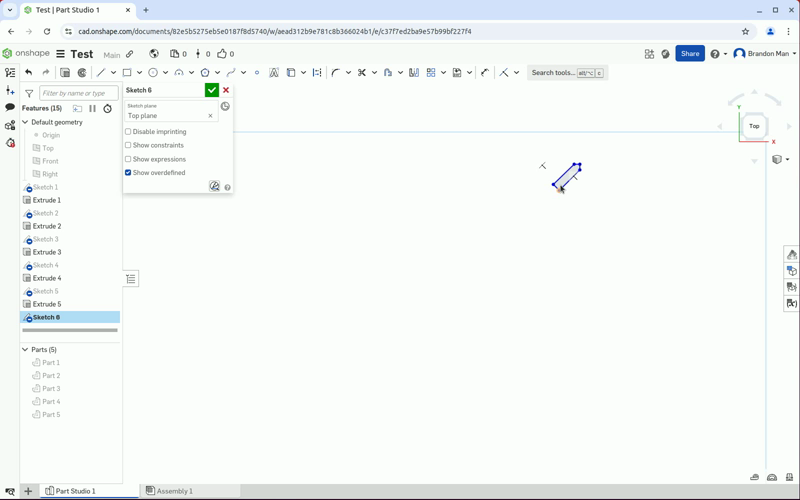
scroll(6)
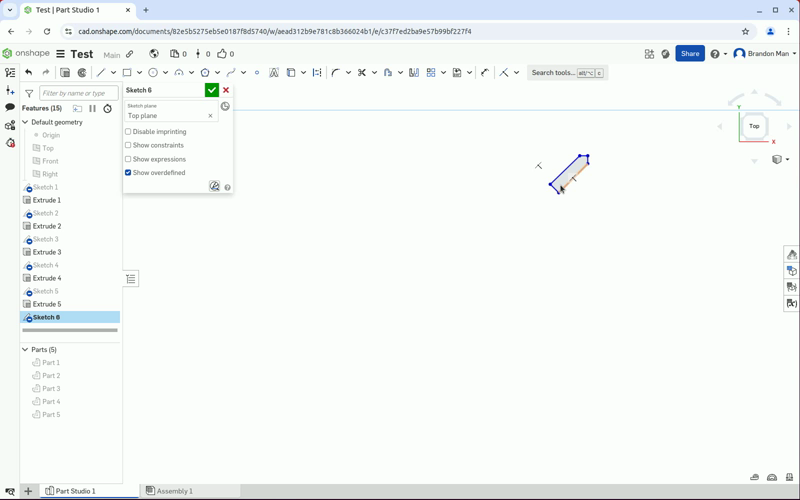
scroll(6)
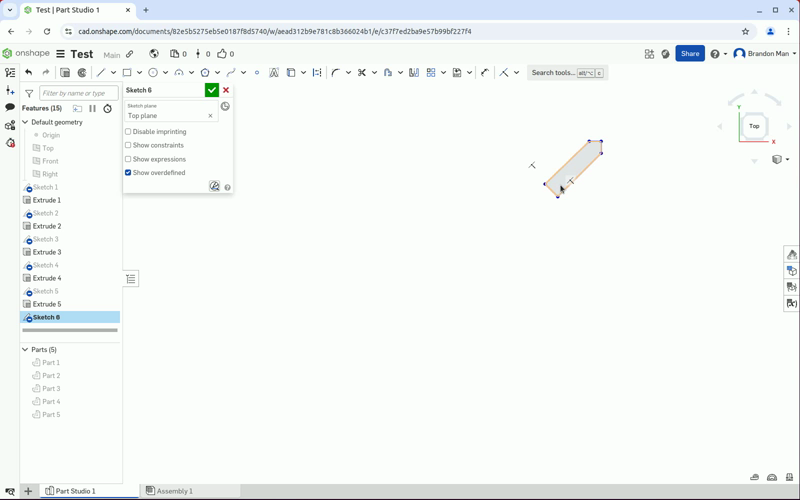
scroll(6)
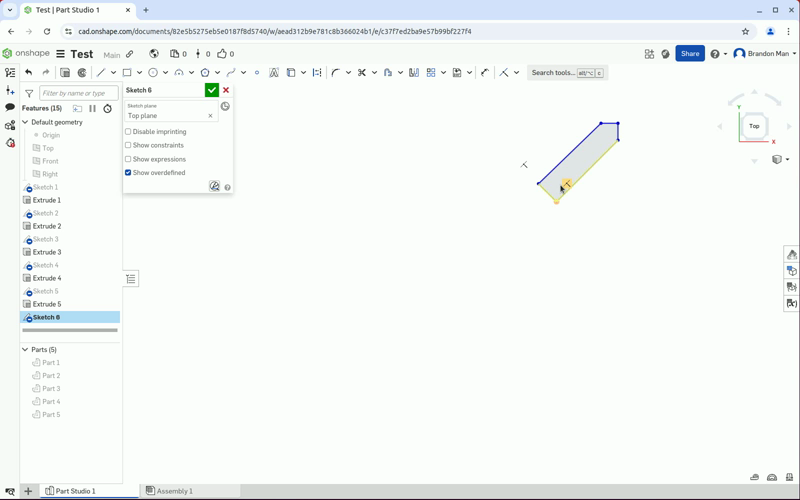
scroll(6)
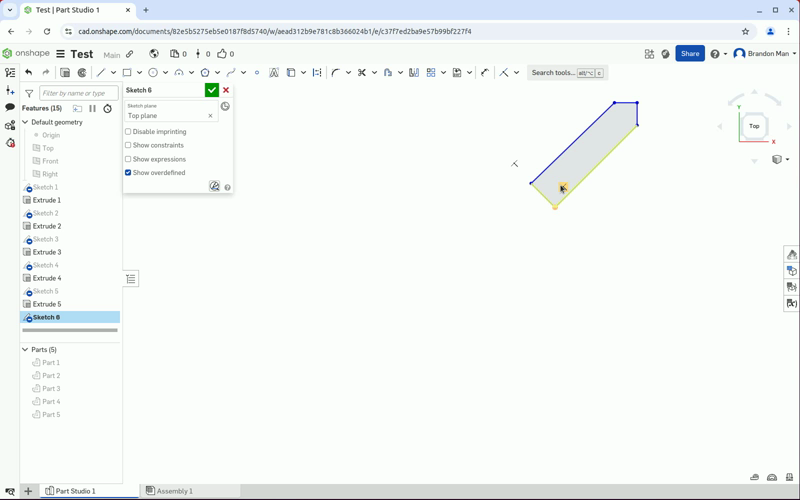
scroll(6)
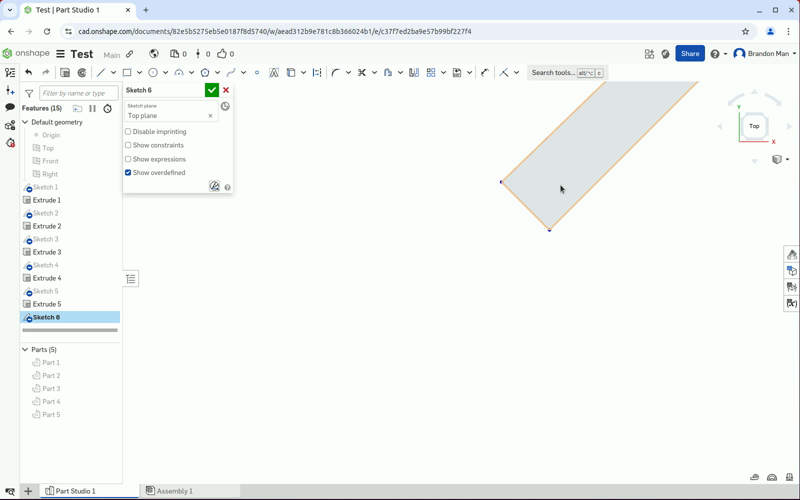
click(560, 184)
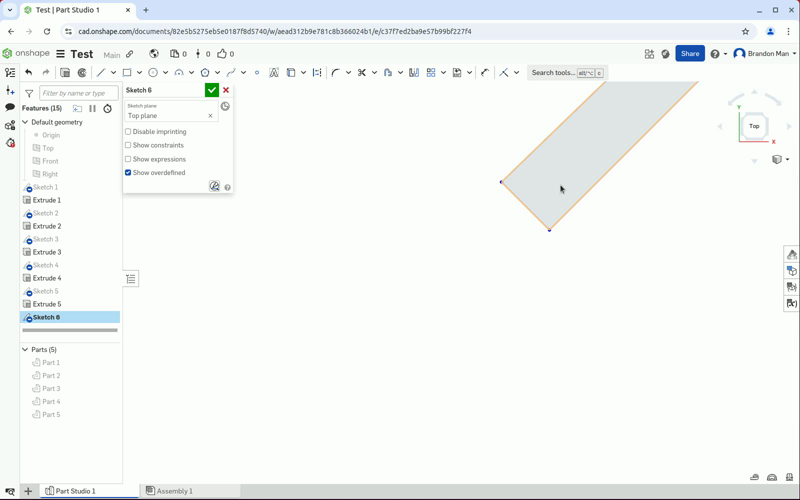
scroll(-6)
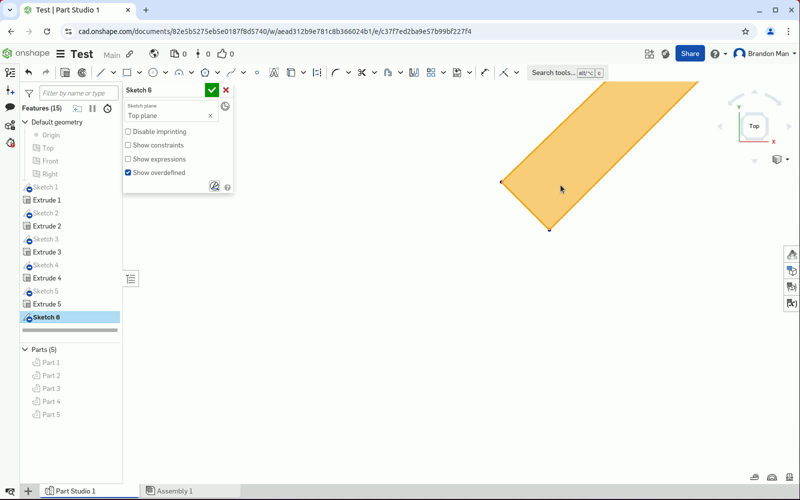
scroll(-6)
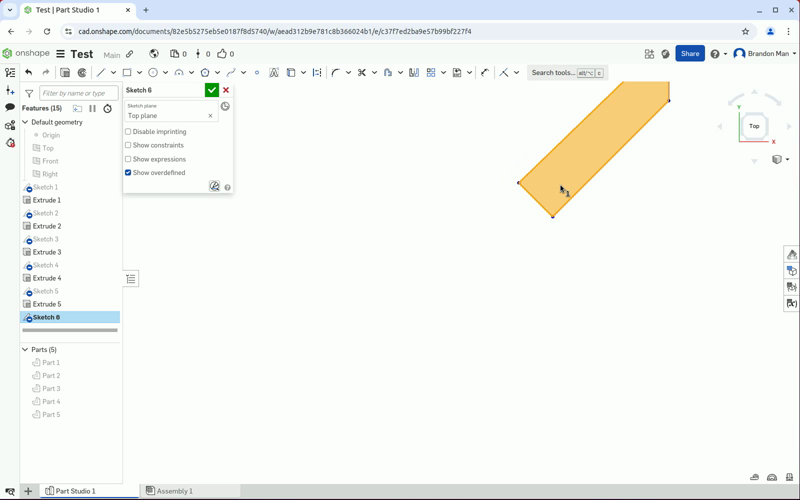
scroll(-6)
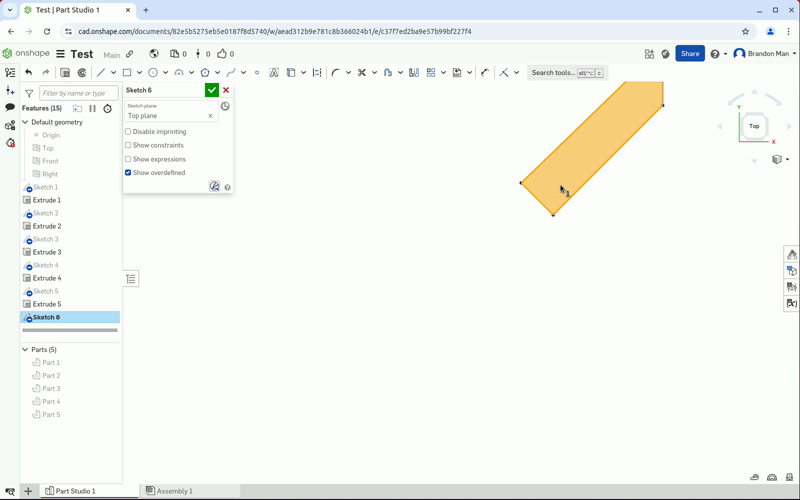
scroll(-6)
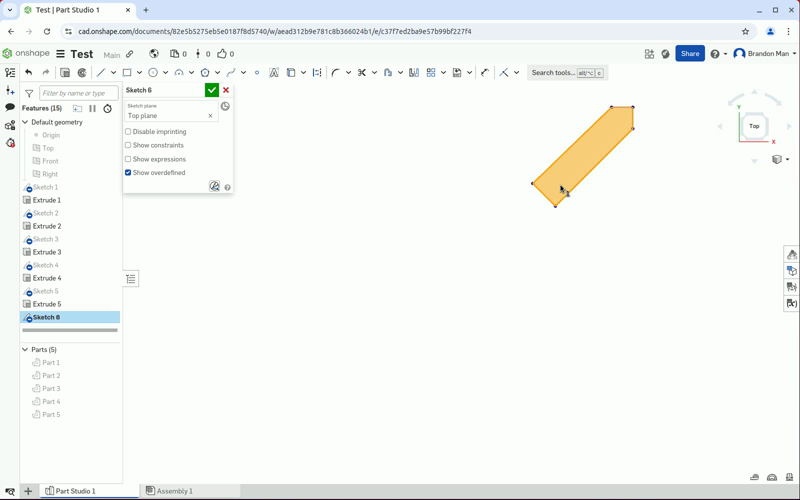
scroll(-6)
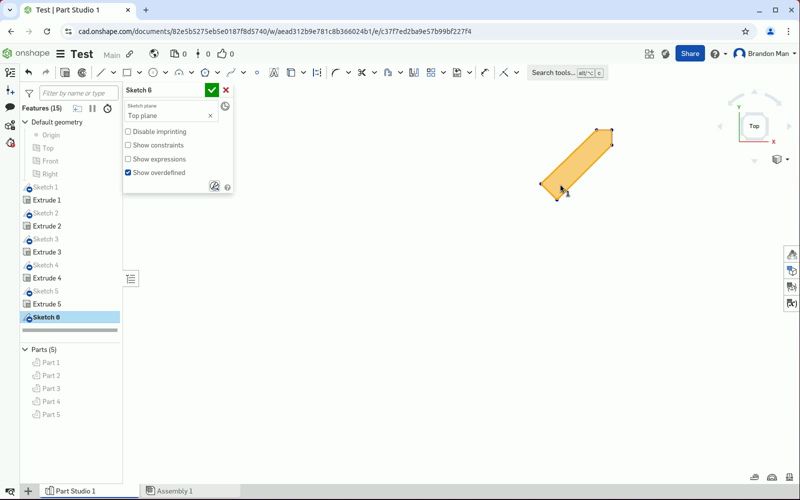
scroll(-6)
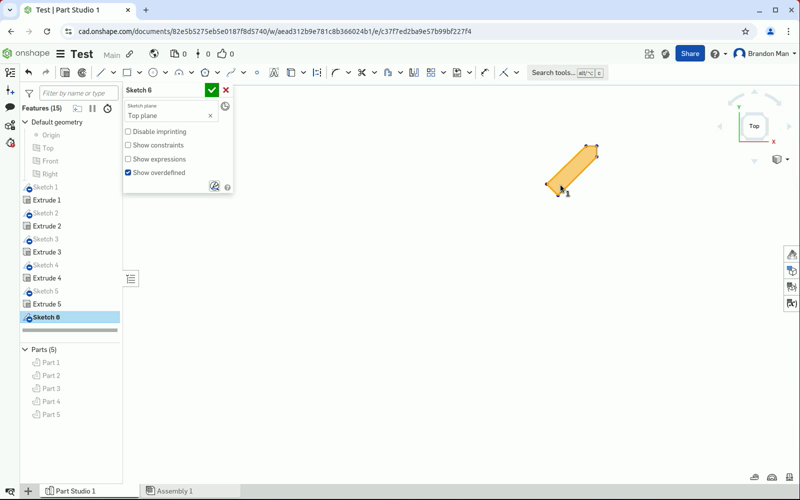
scroll(-6)
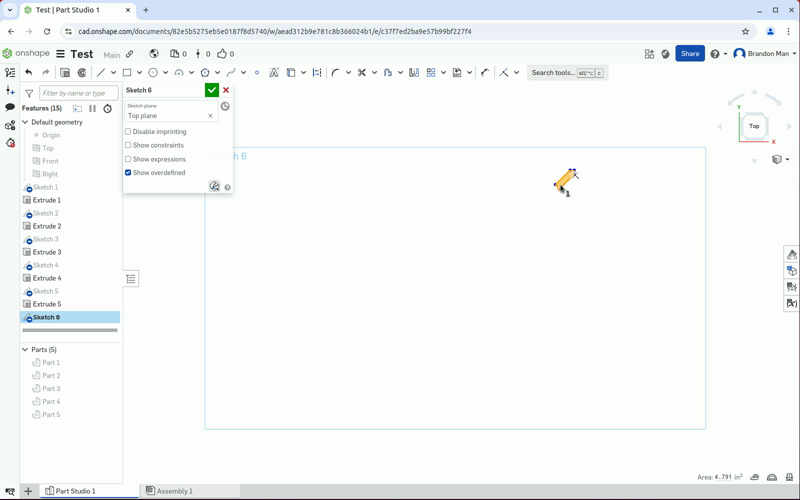
mouse_move(73, 352)
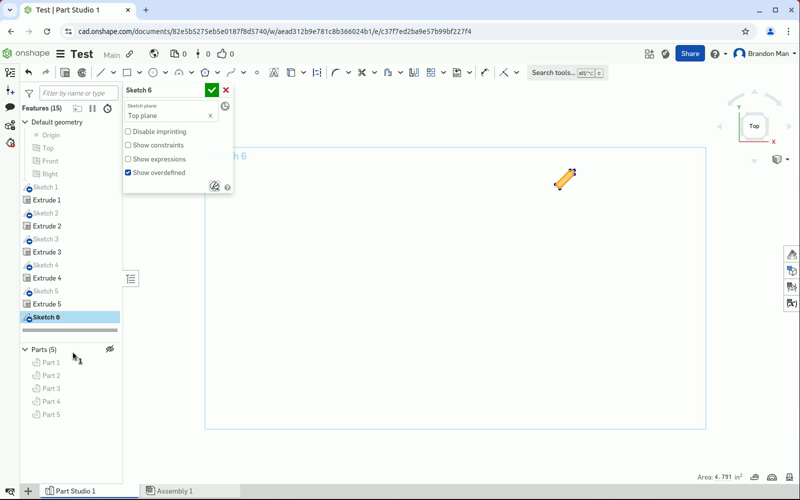
key(shift+y)
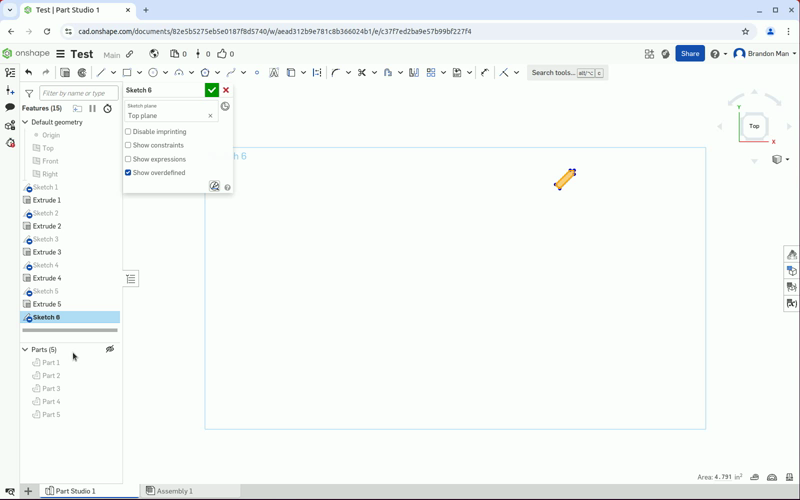
key(shift+e)
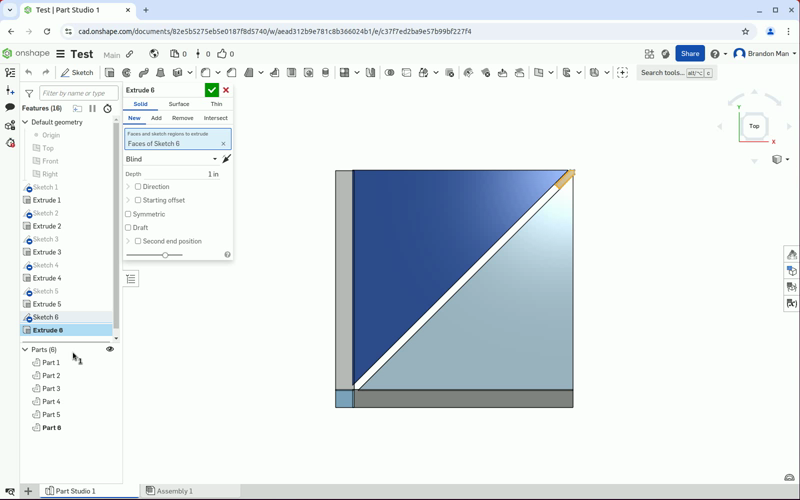
mouse_move(143, 106)
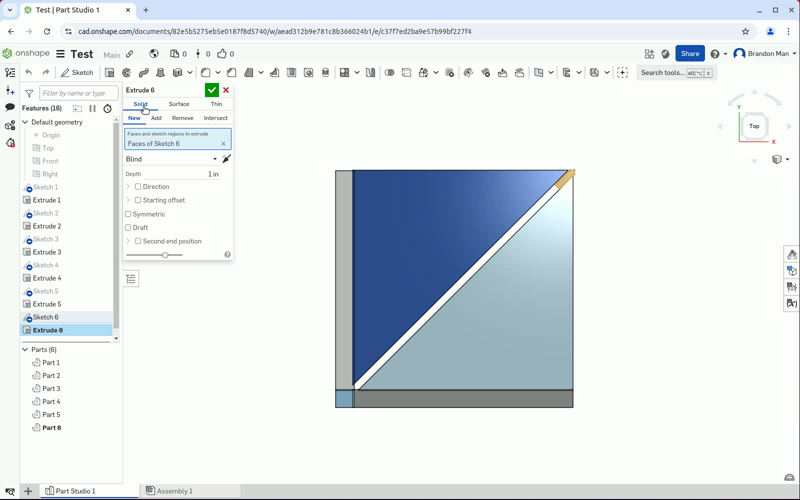
click(143, 106)
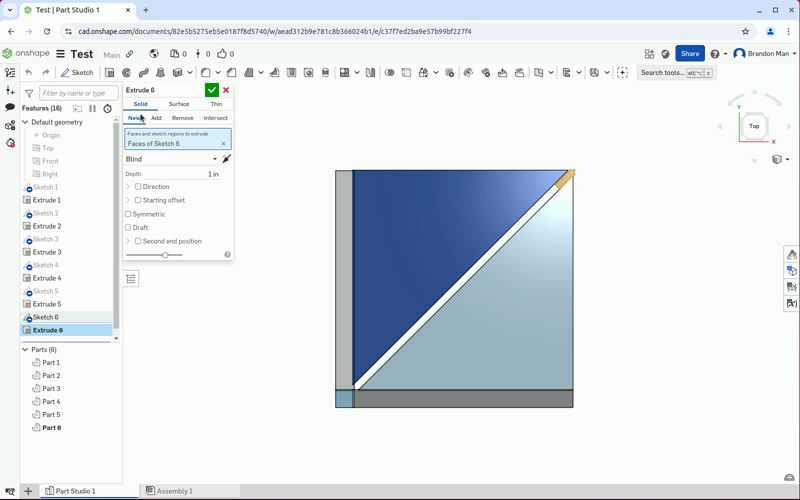
mouse_move(137, 120)
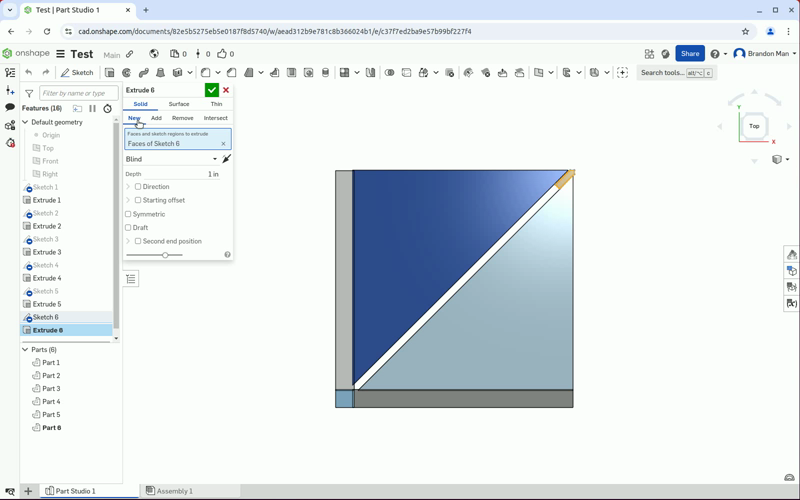
click(137, 120)
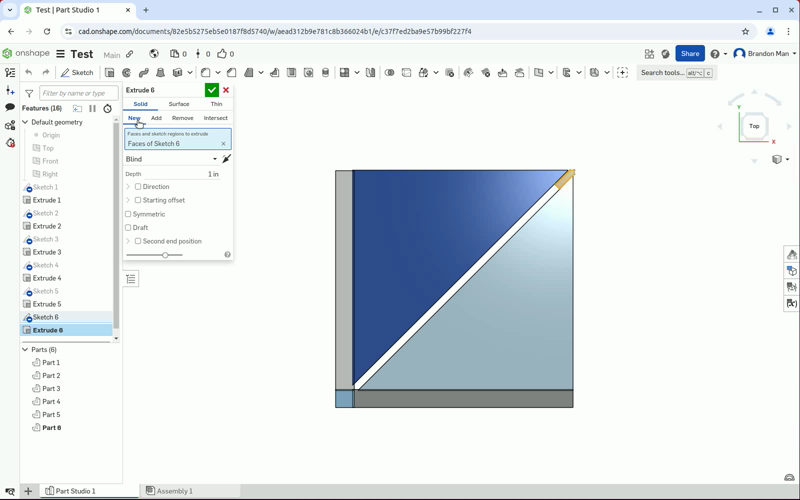
key(tab, 4)
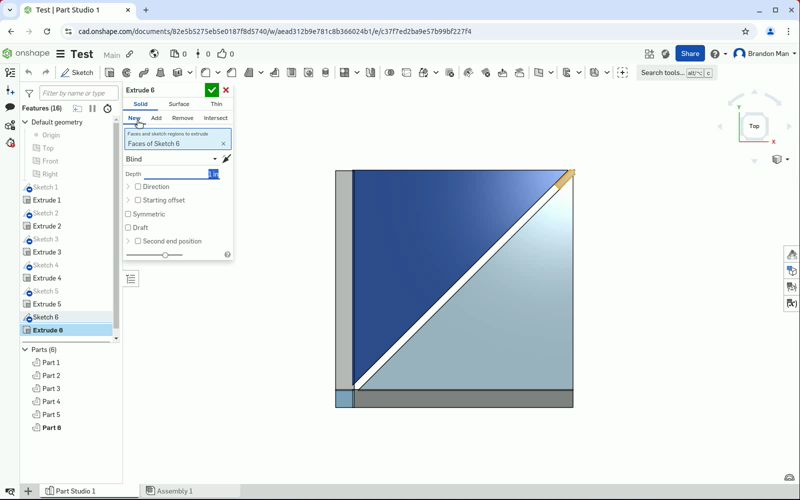
text(3.37)
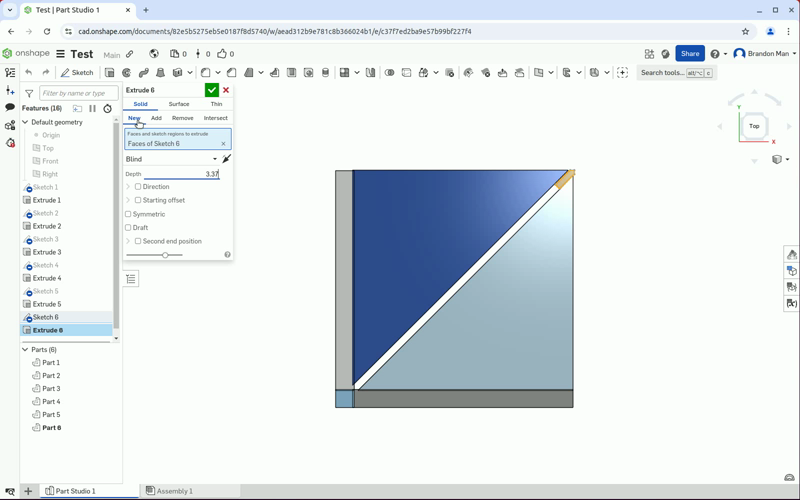
key(enter)
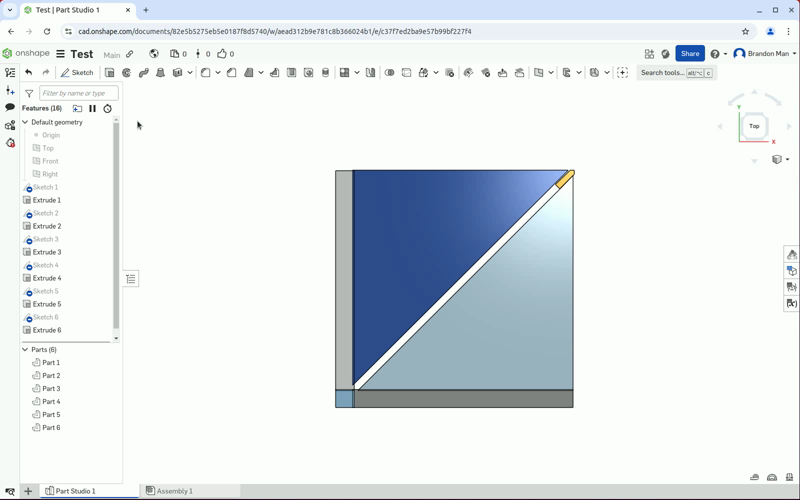
key(shift+h)
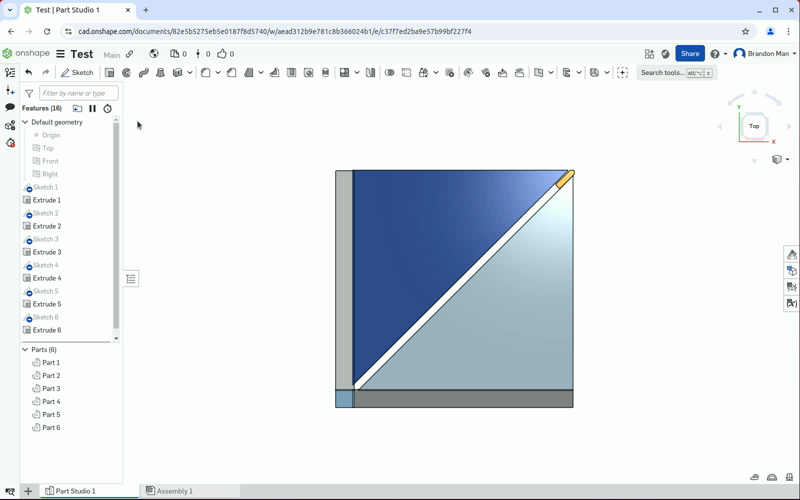
key(shift+h)
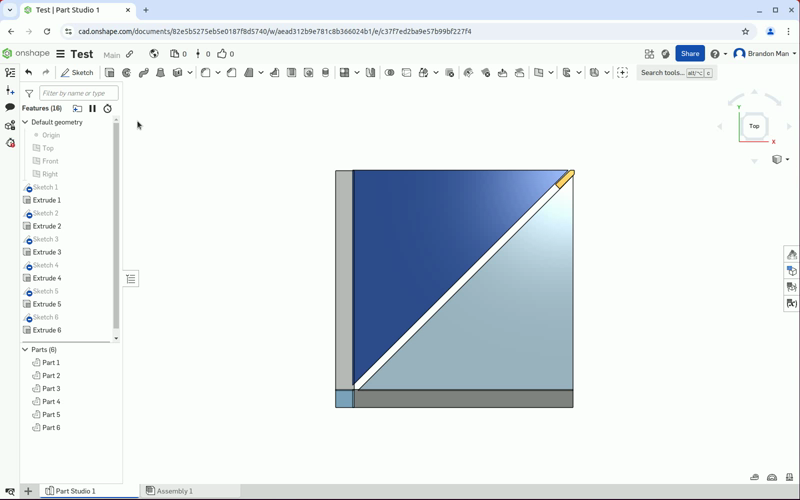
mouse_move(69, 189)
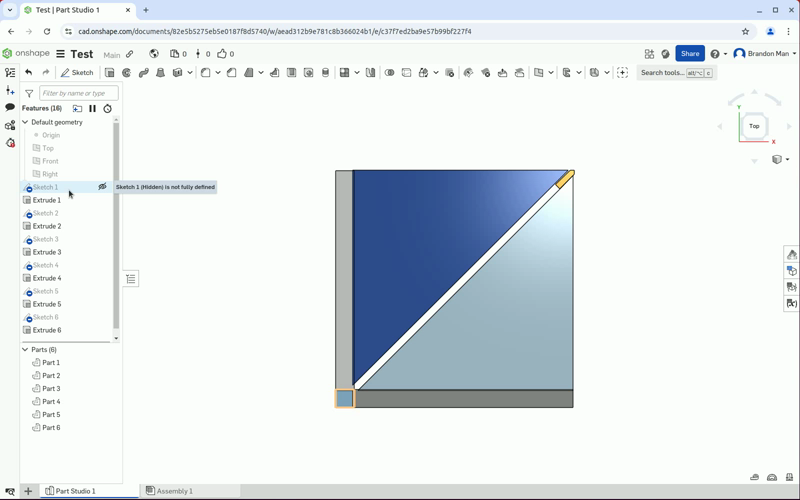
click(69, 189)
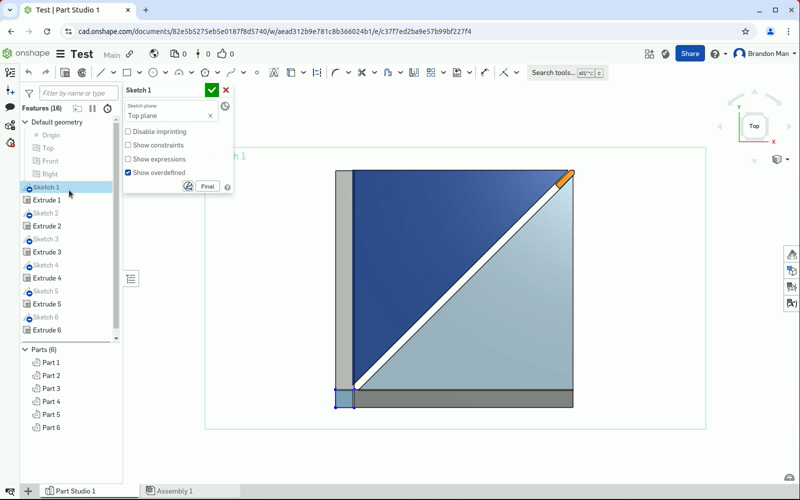
mouse_move(229, 92)
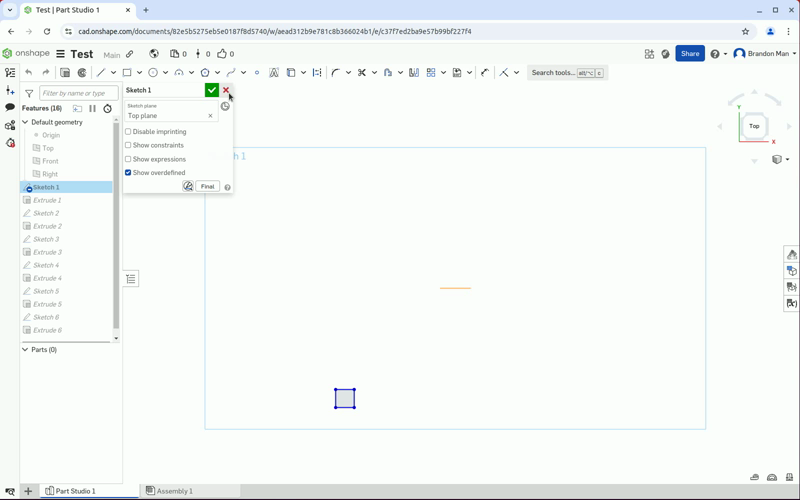
click(229, 92)
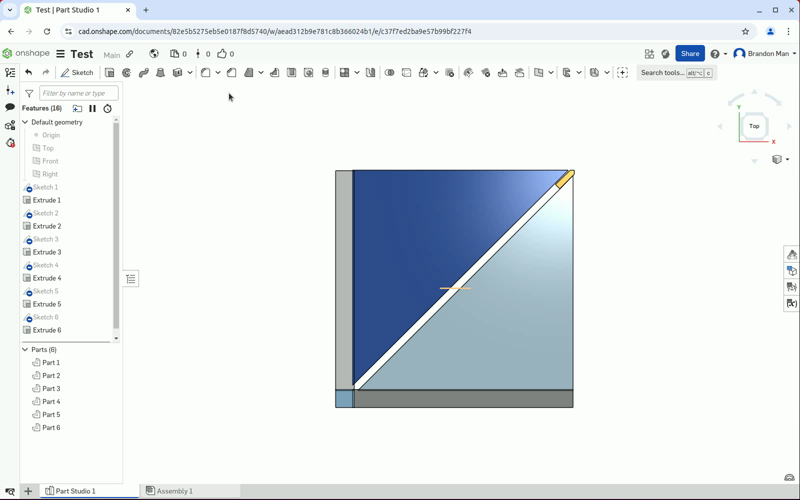
mouse_move(541, 75)
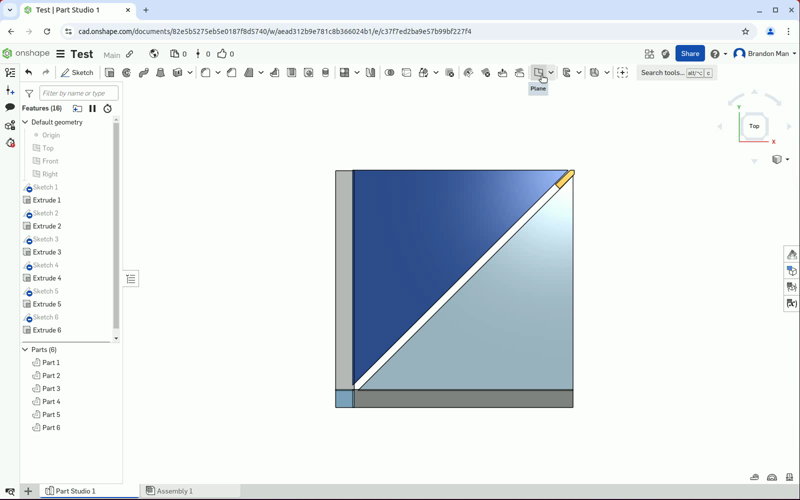
click(541, 75)
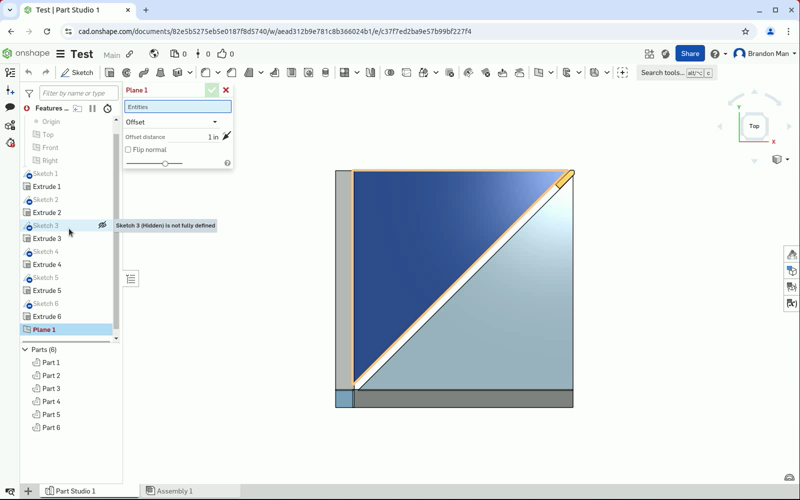
scroll(3)
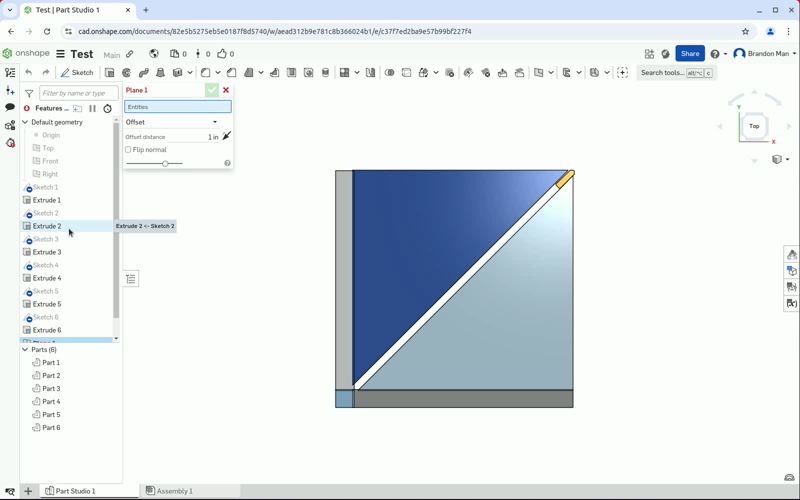
mouse_move(69, 150)
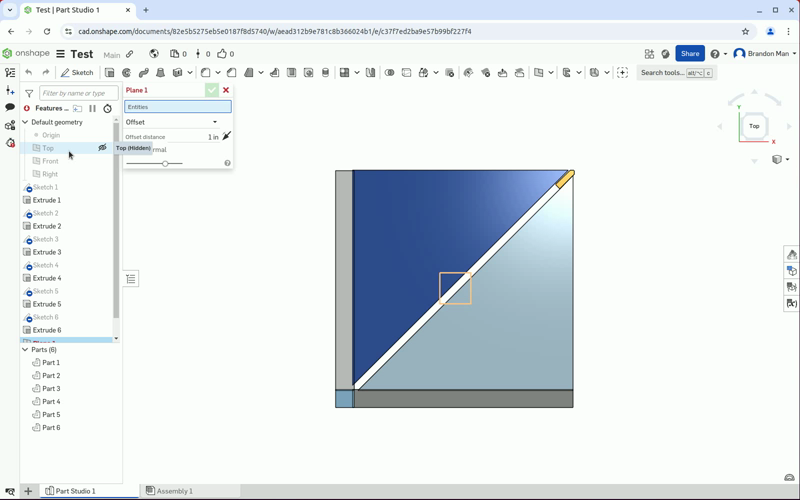
click(69, 150)
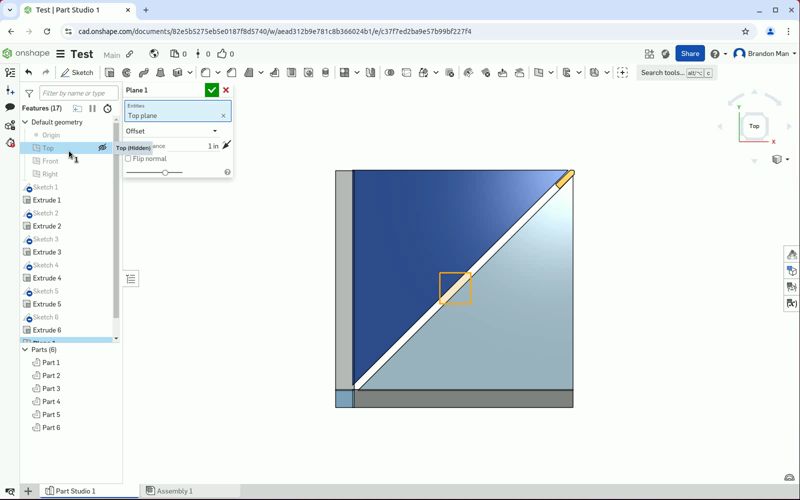
key(tab, 2)
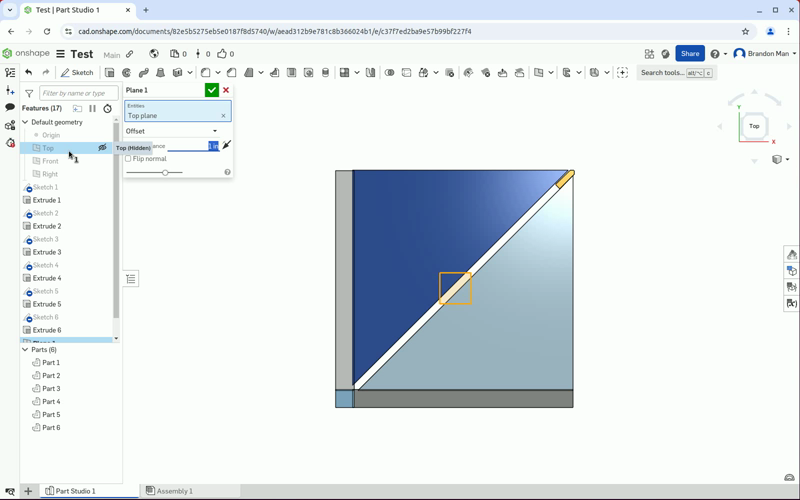
text(3.358)
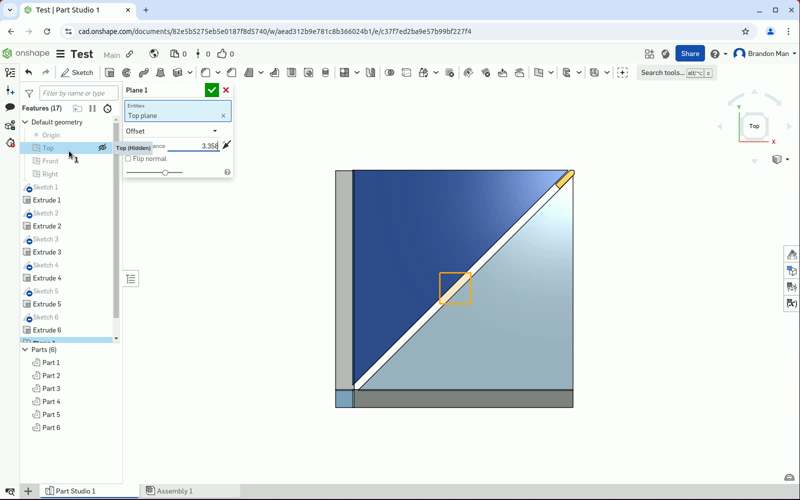
key(enter, 2)
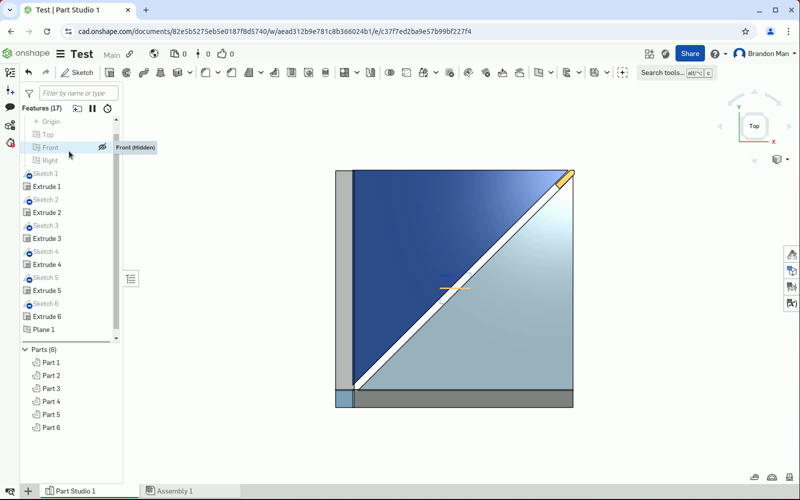
key(shift+s)
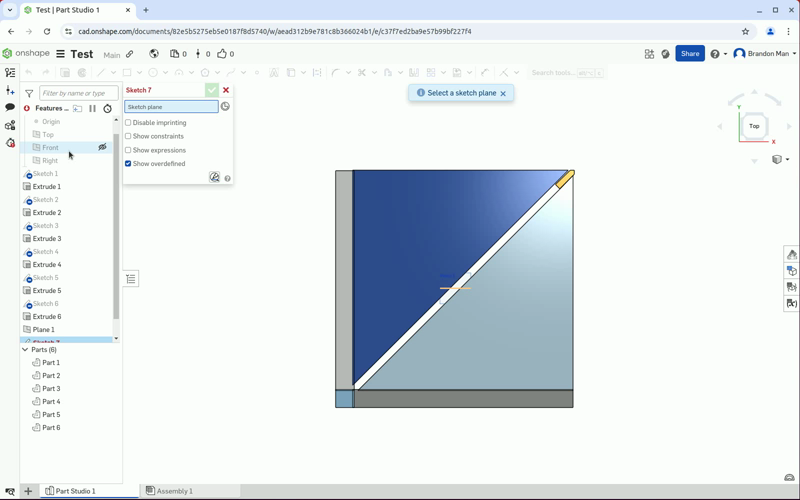
mouse_move(69, 319)
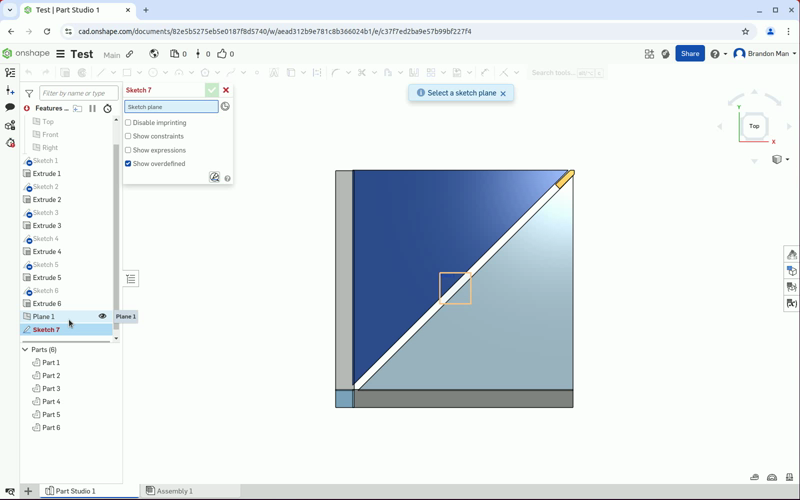
click(69, 319)
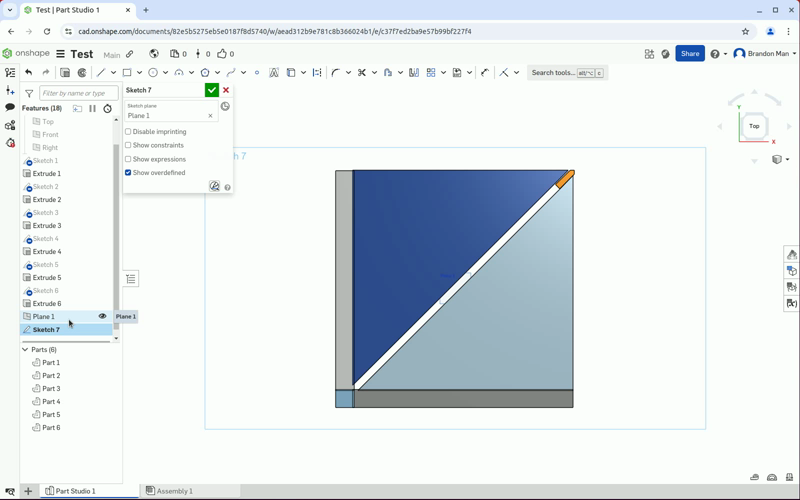
mouse_move(73, 352)
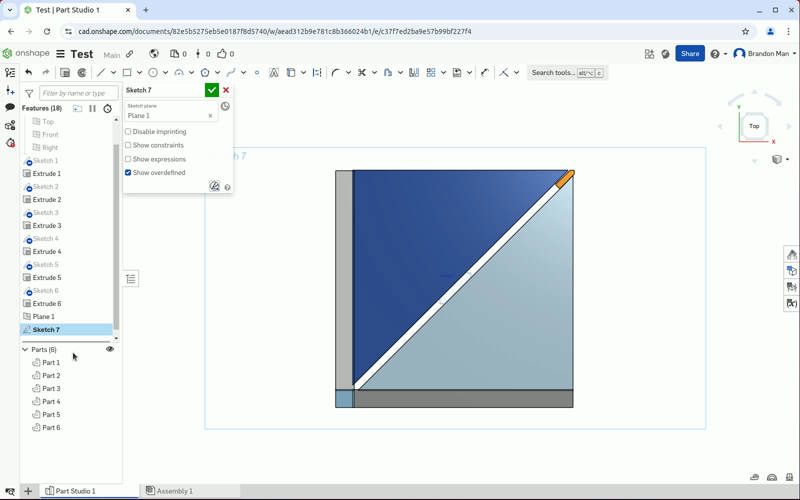
key(y)
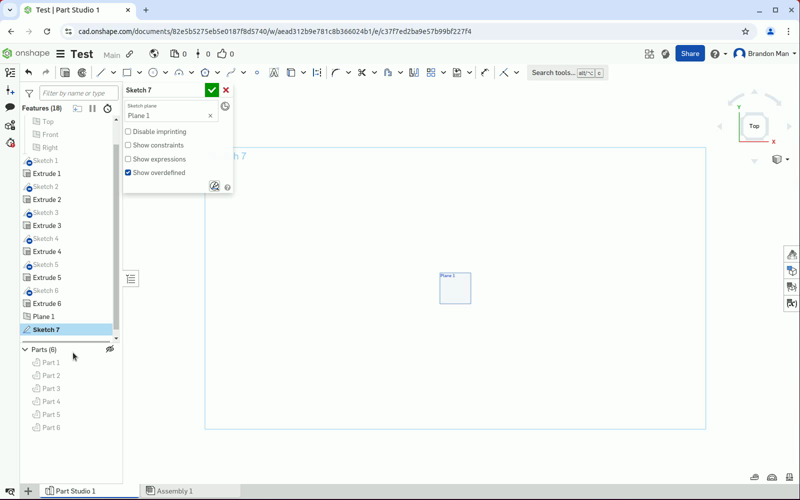
key(l)
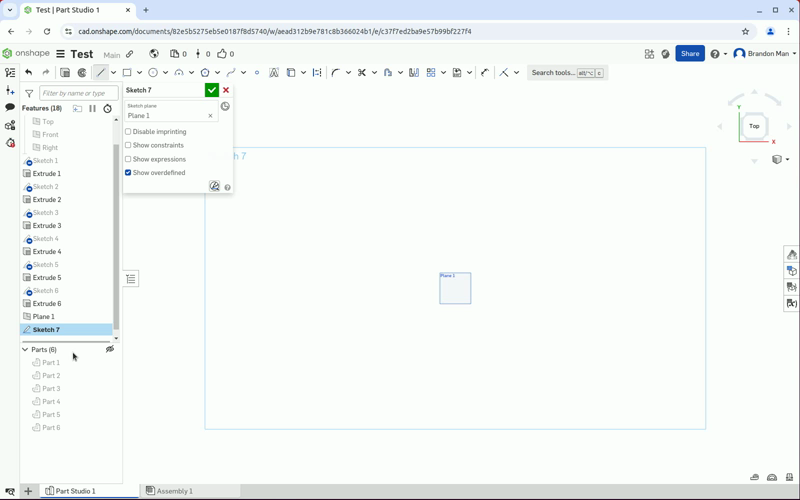
key_down(shift)
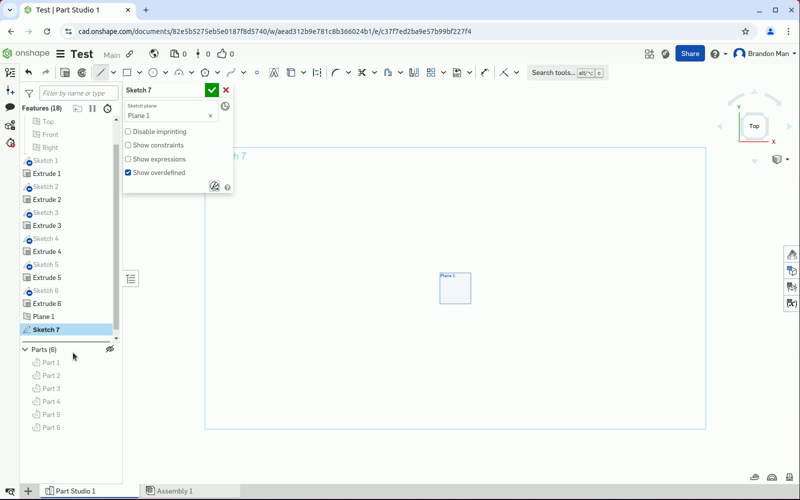
mouse_move(348, 395)
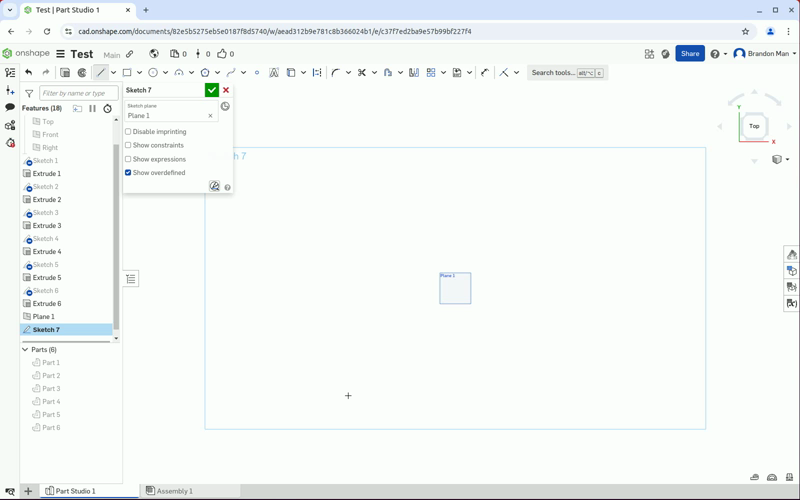
click(348, 395)
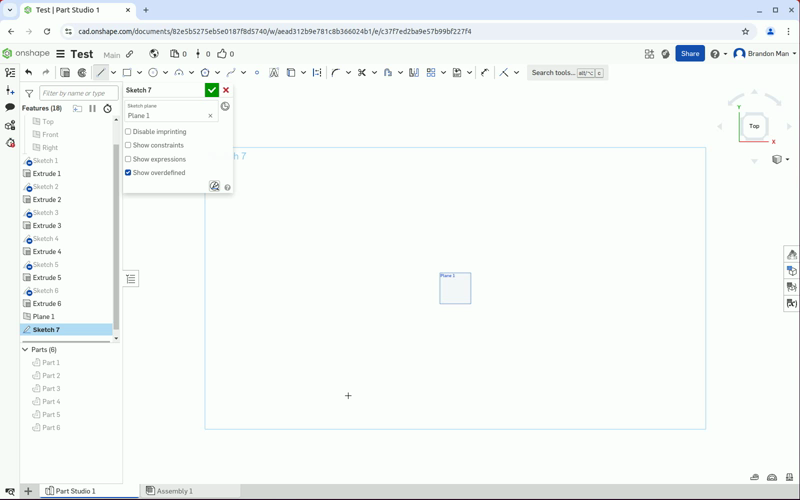
key_up(shift)
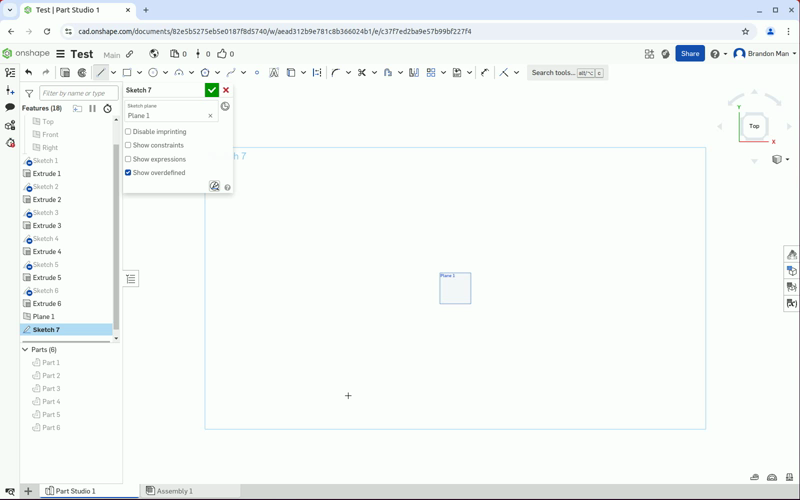
key_down(shift)
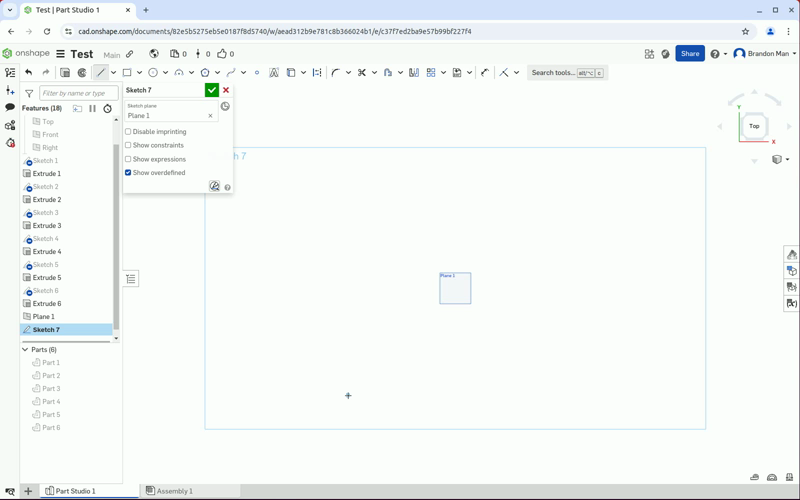
mouse_move(572, 395)
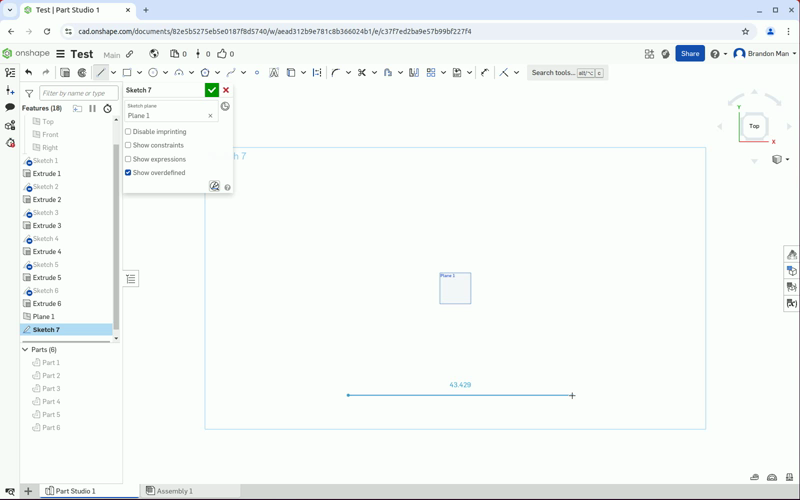
click(572, 395)
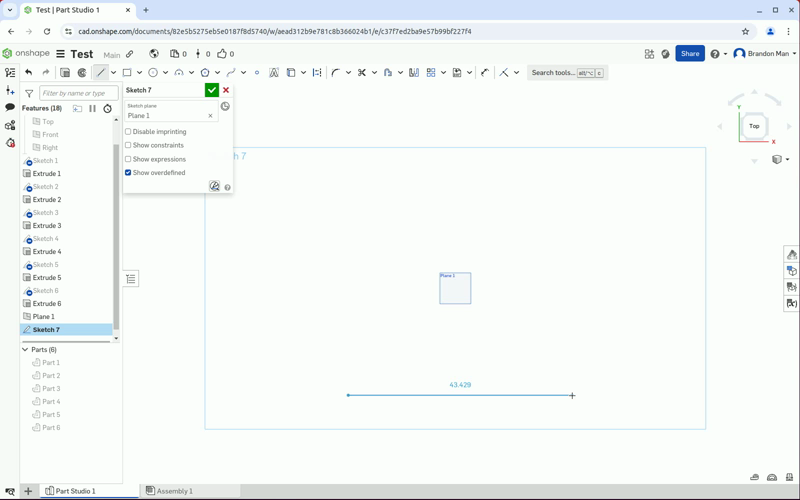
key_up(shift)
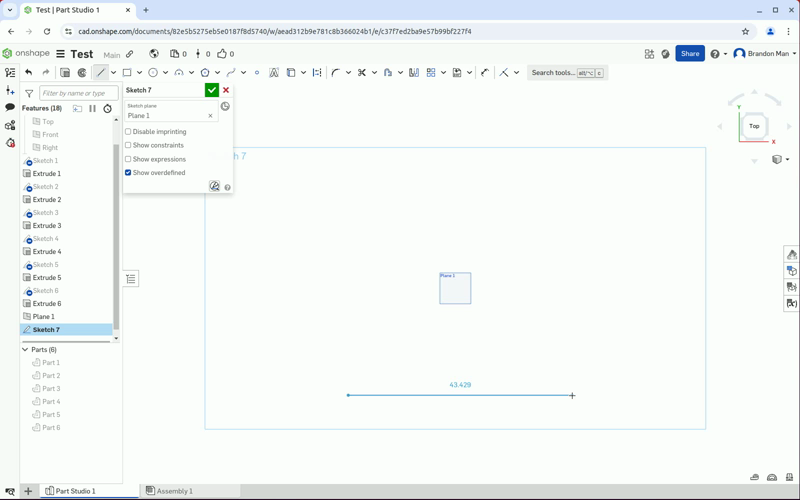
key_down(shift)
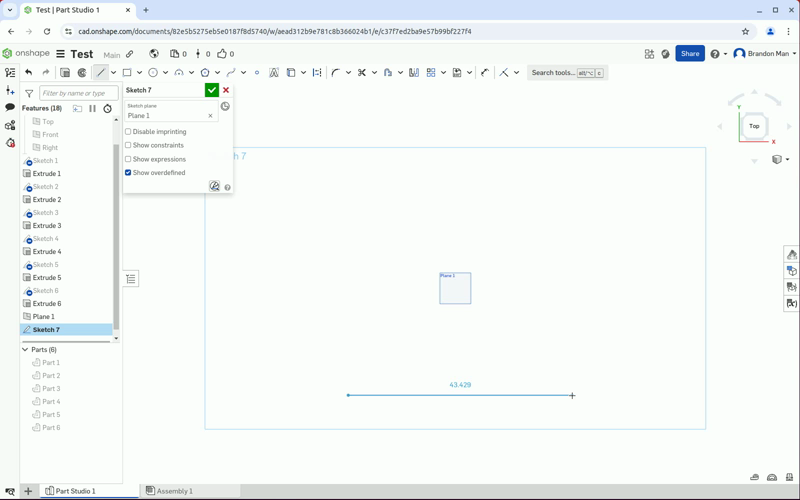
mouse_move(589, 395)
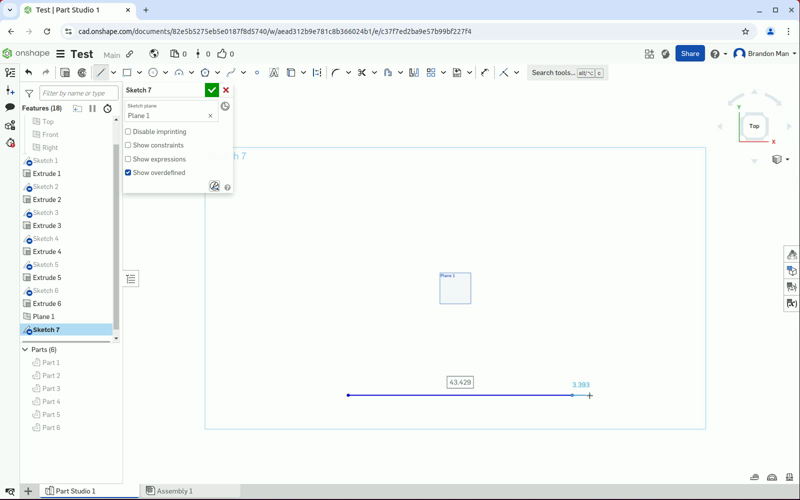
mouse_move(572, 378)
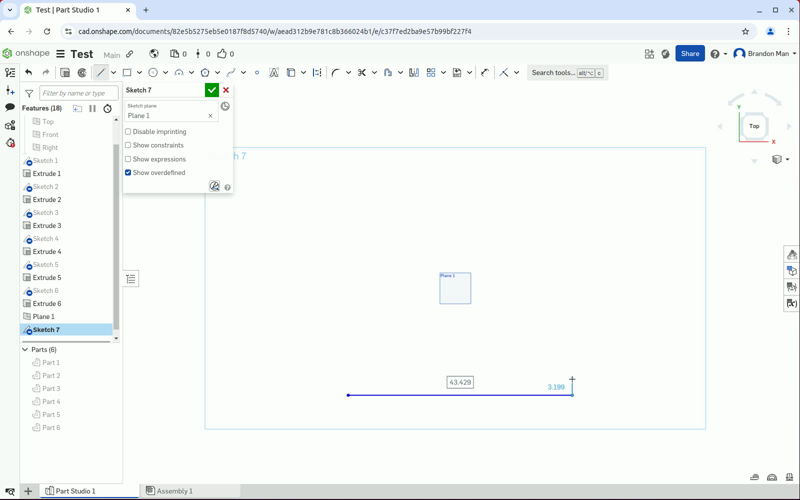
click(572, 378)
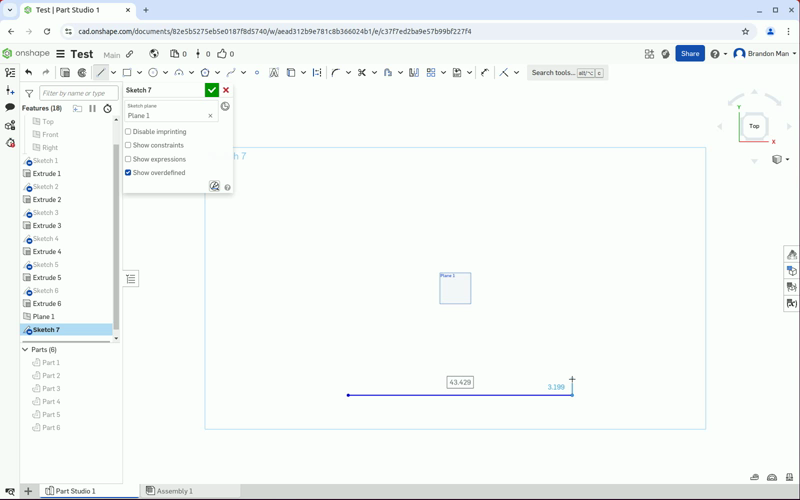
key_up(shift)
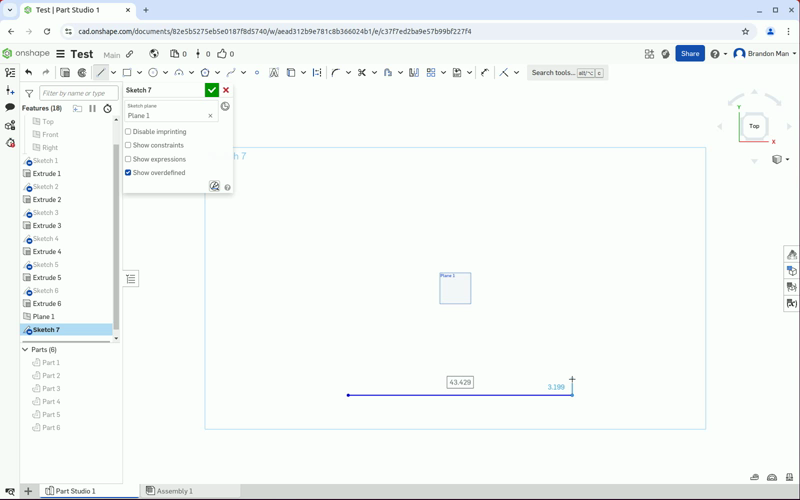
key_down(shift)
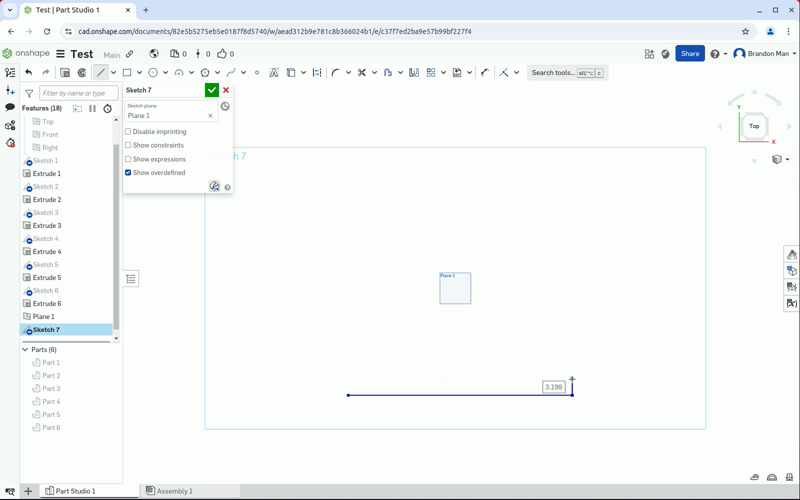
mouse_move(369, 378)
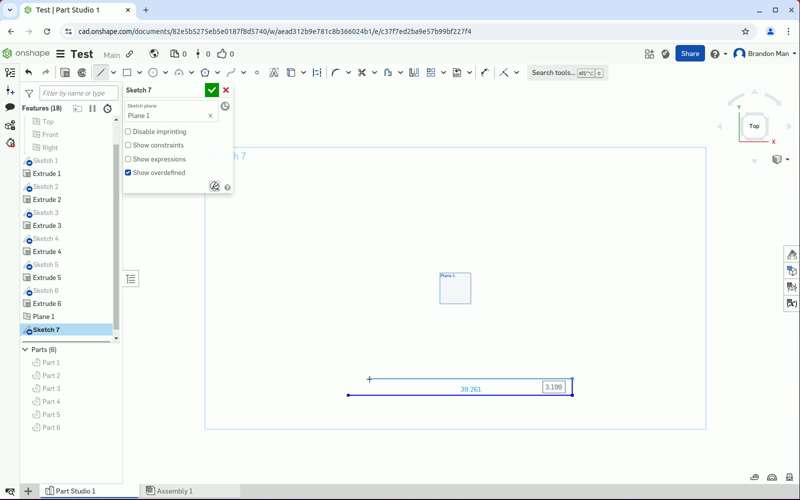
click(369, 378)
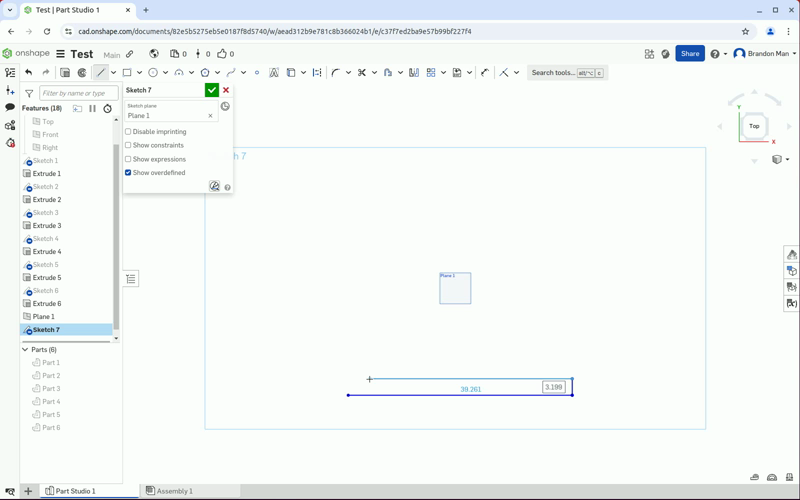
key_up(shift)
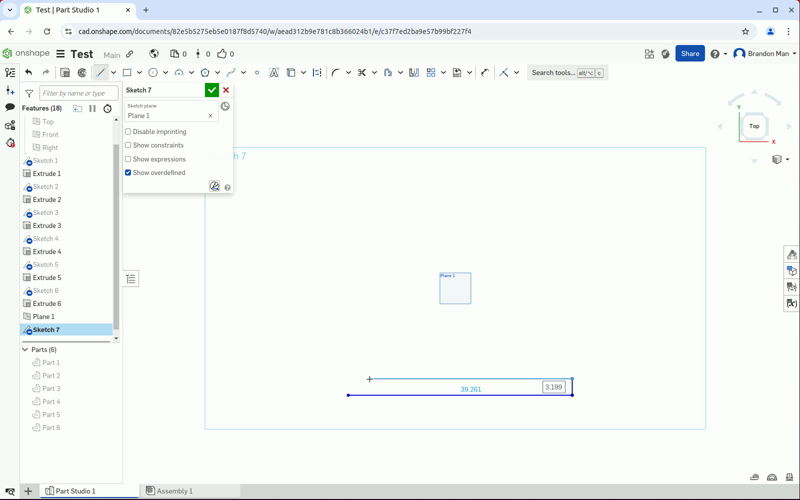
key_down(shift)
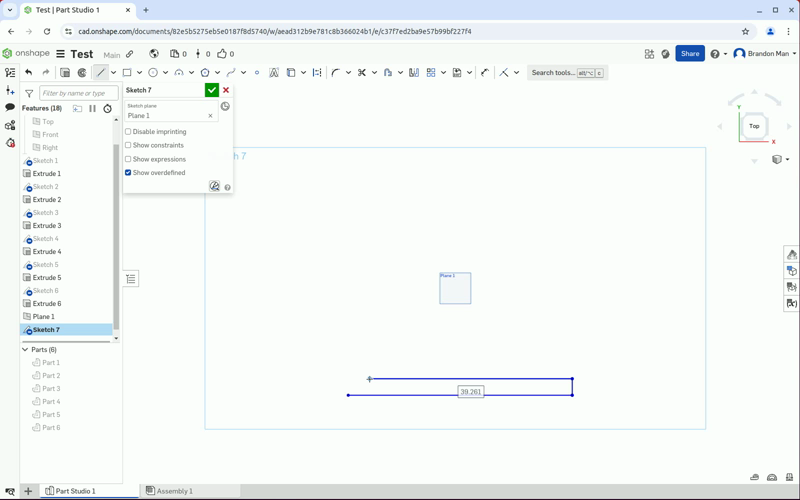
mouse_move(399, 378)
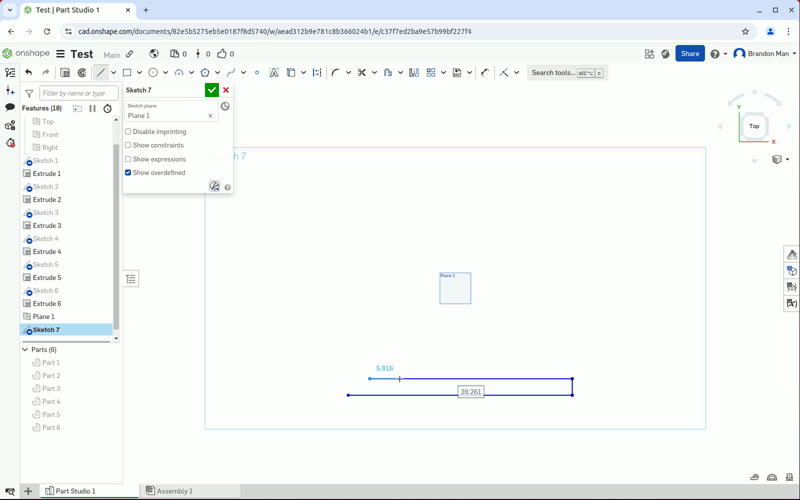
mouse_move(364, 378)
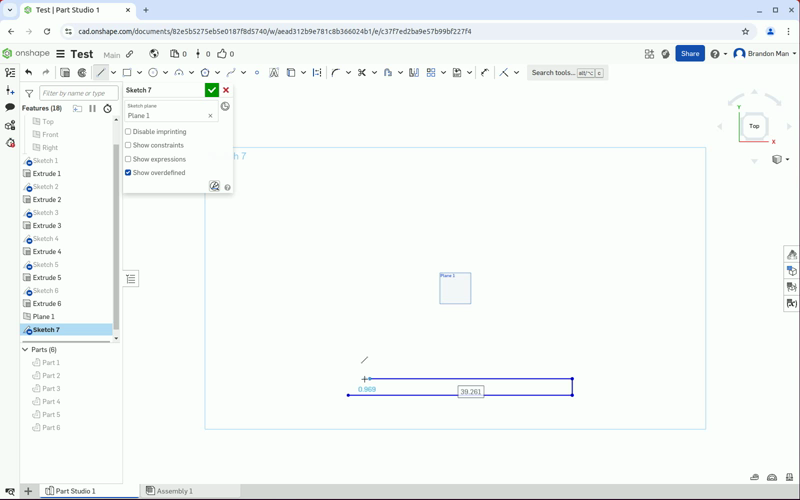
scroll(6)
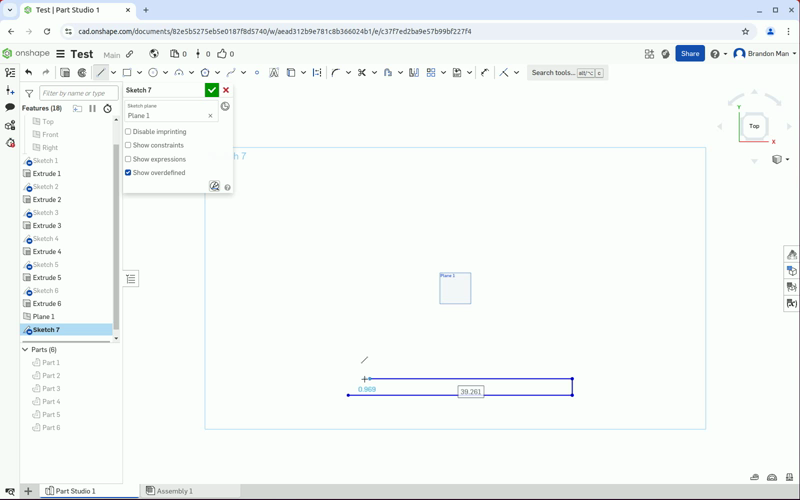
scroll(6)
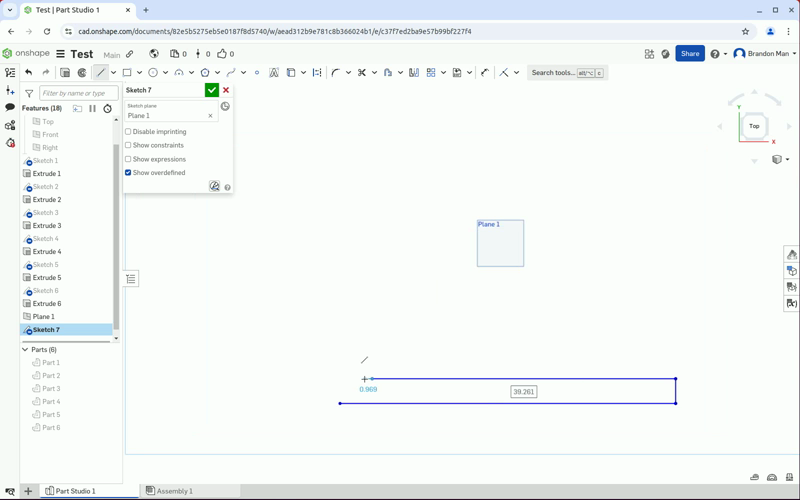
scroll(6)
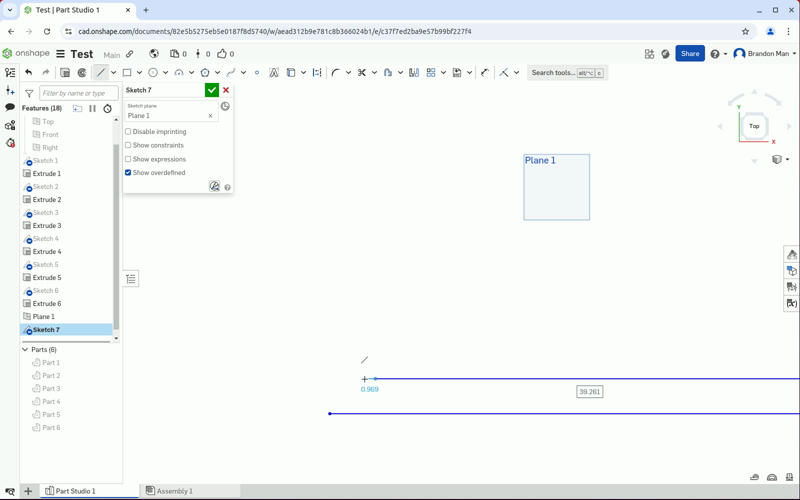
scroll(6)
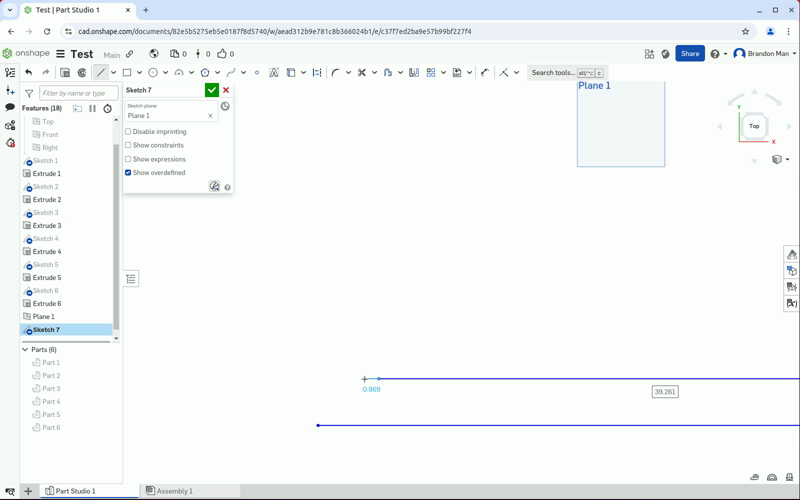
scroll(6)
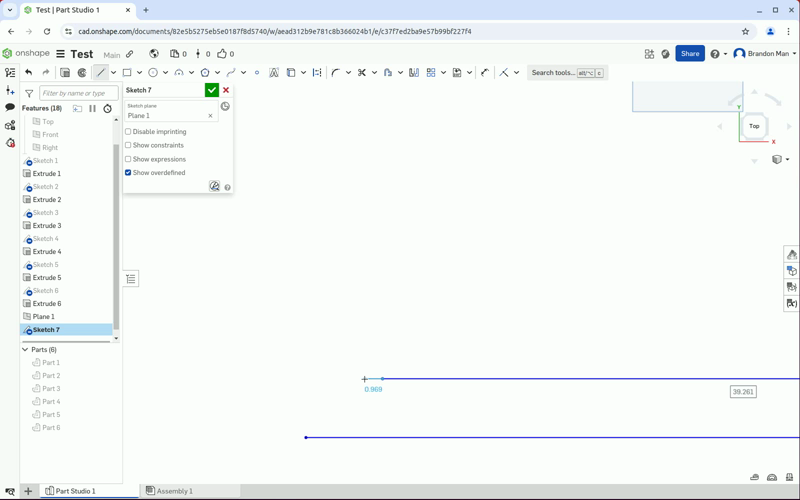
scroll(6)
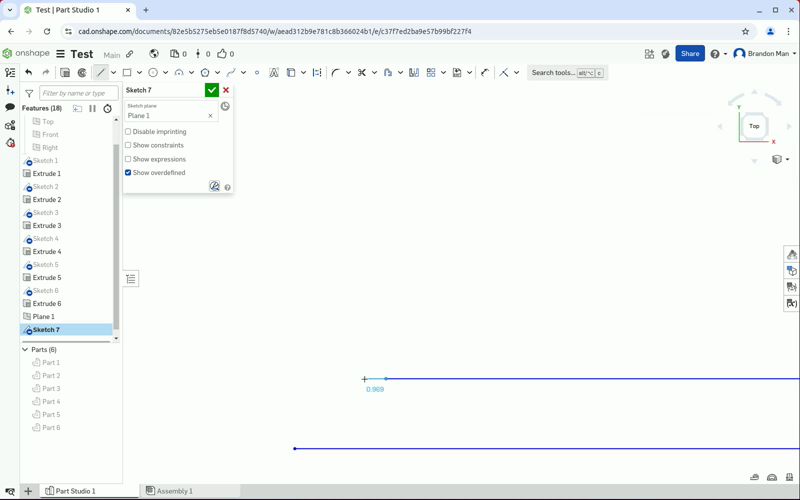
scroll(6)
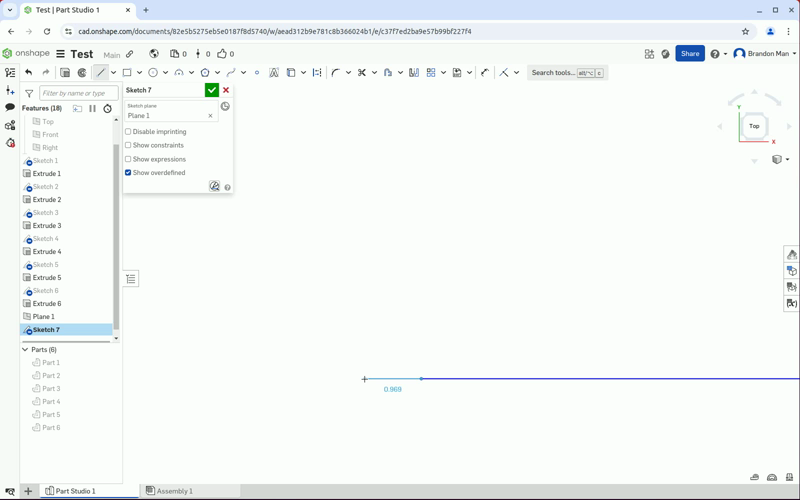
click(364, 378)
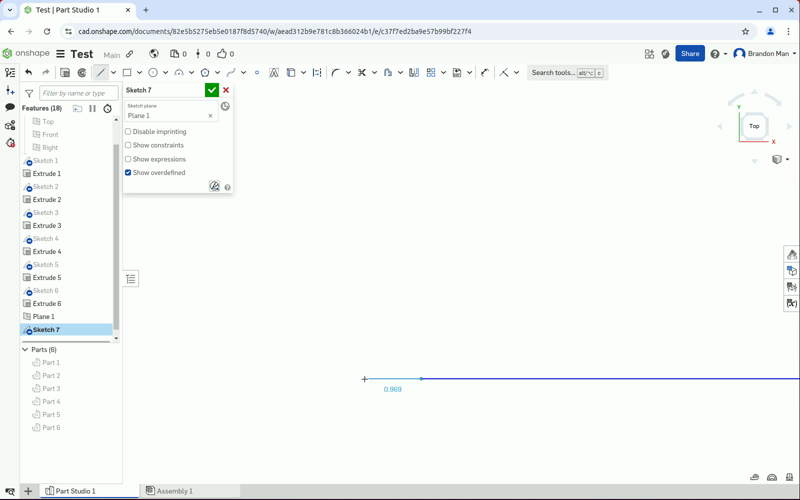
scroll(-6)
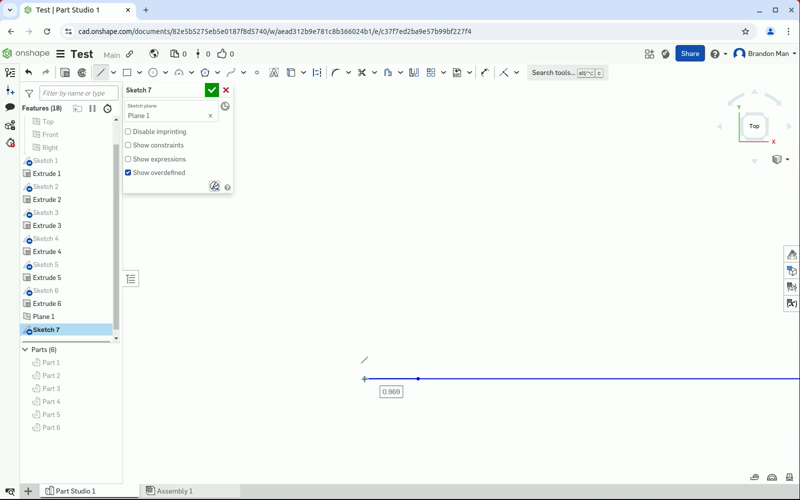
scroll(-6)
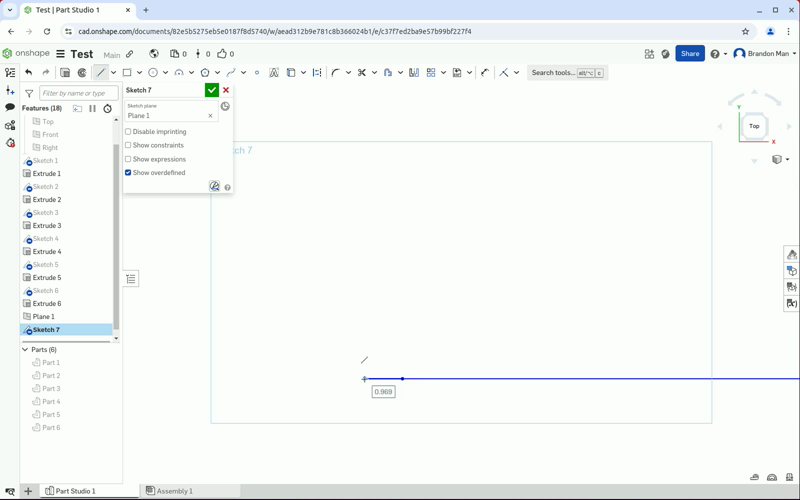
scroll(-6)
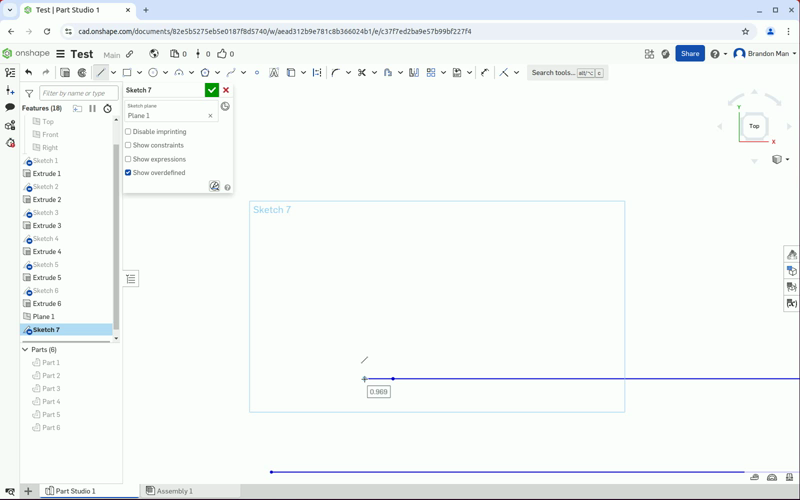
scroll(-6)
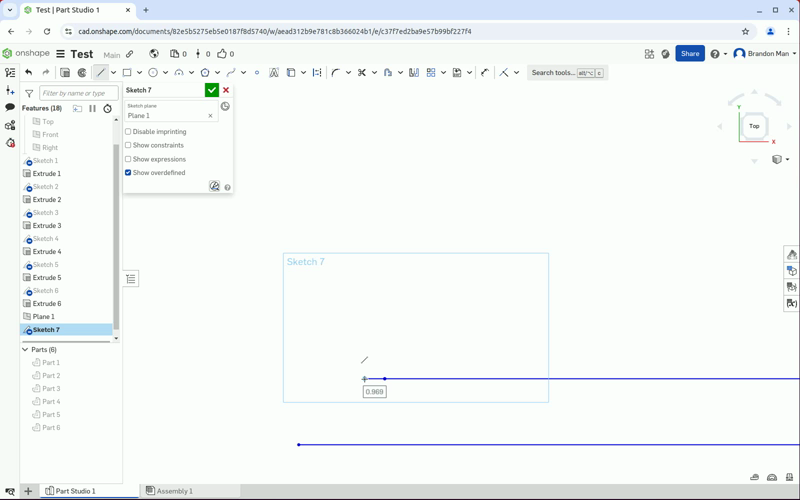
scroll(-6)
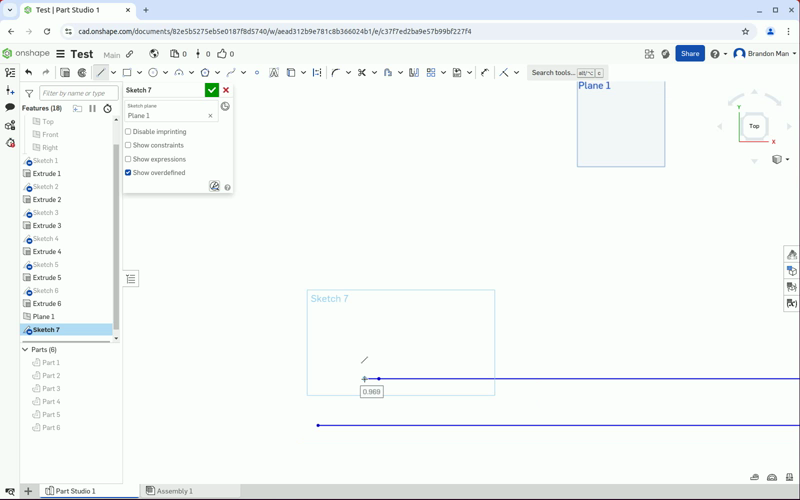
scroll(-6)
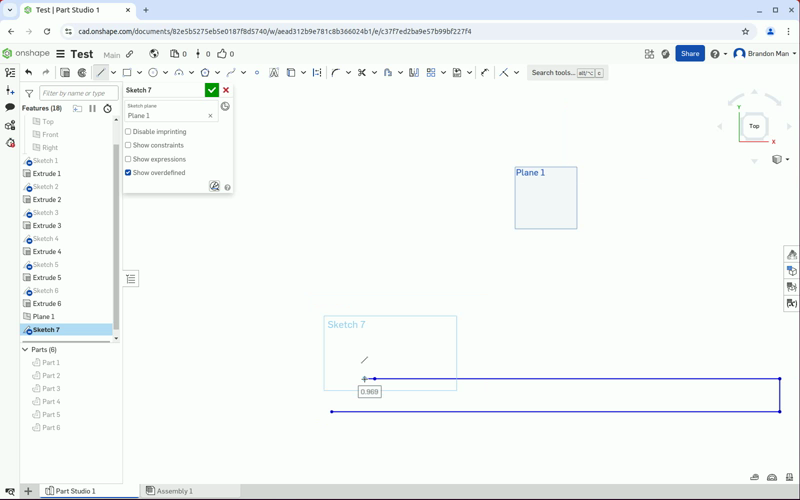
scroll(-6)
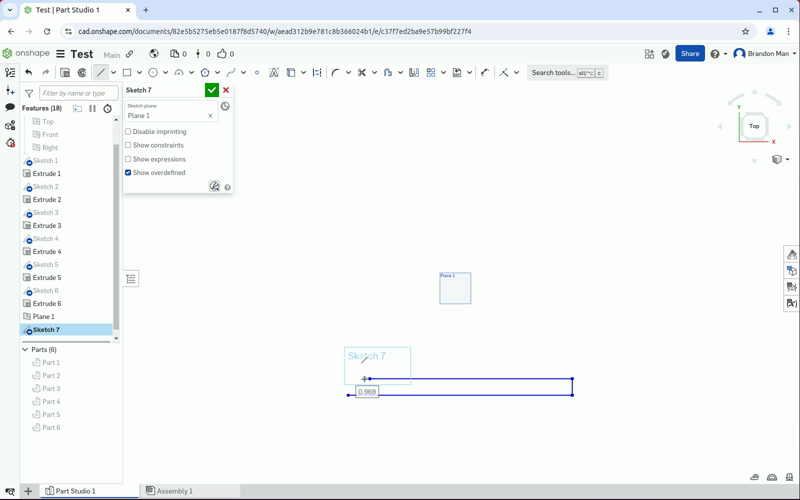
key_up(shift)
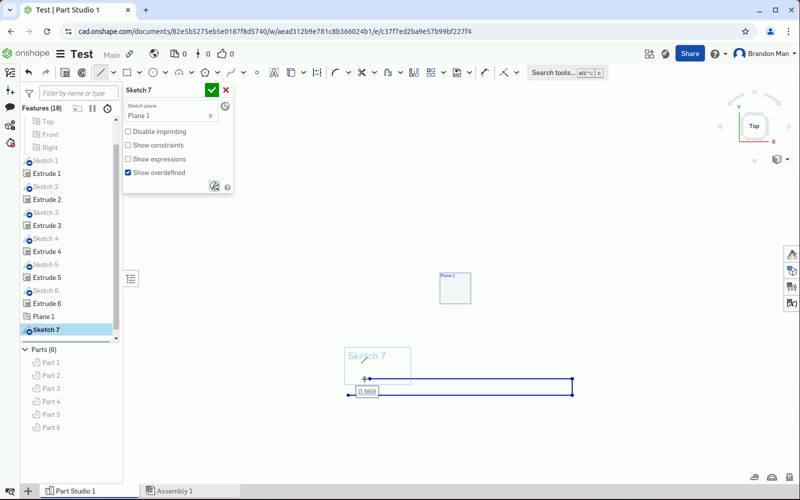
key_down(shift)
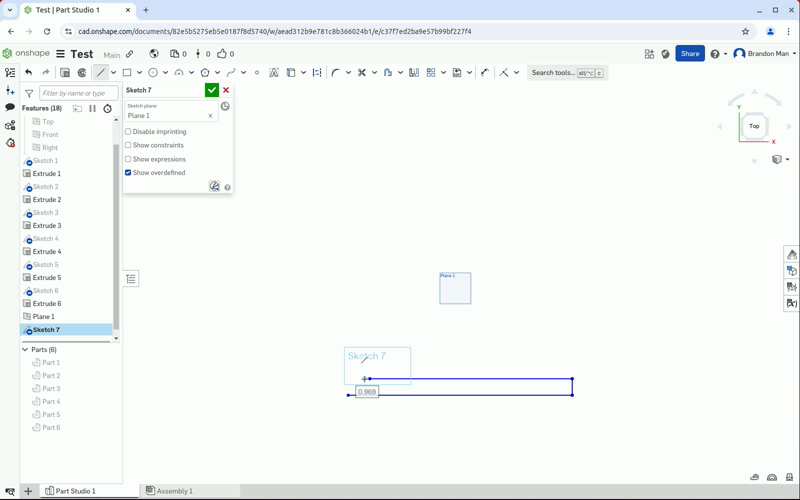
mouse_move(394, 378)
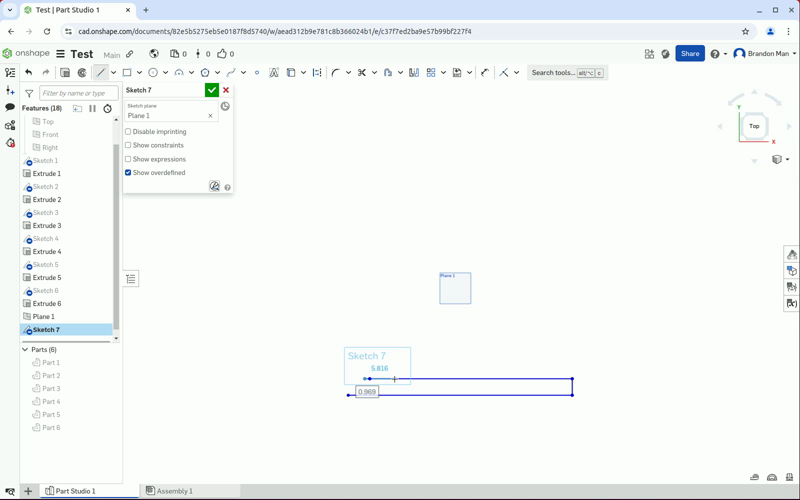
mouse_move(364, 374)
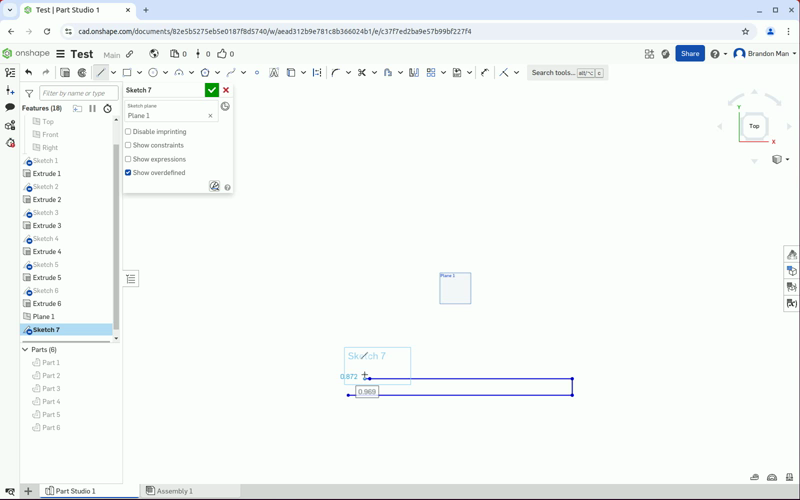
scroll(6)
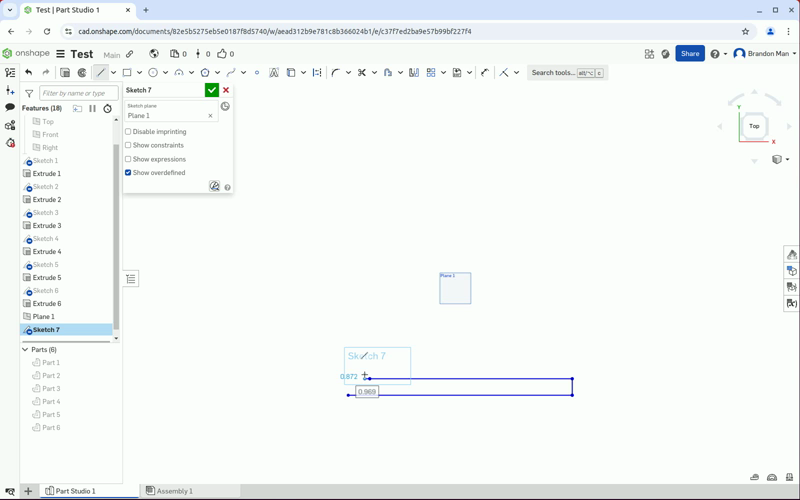
scroll(6)
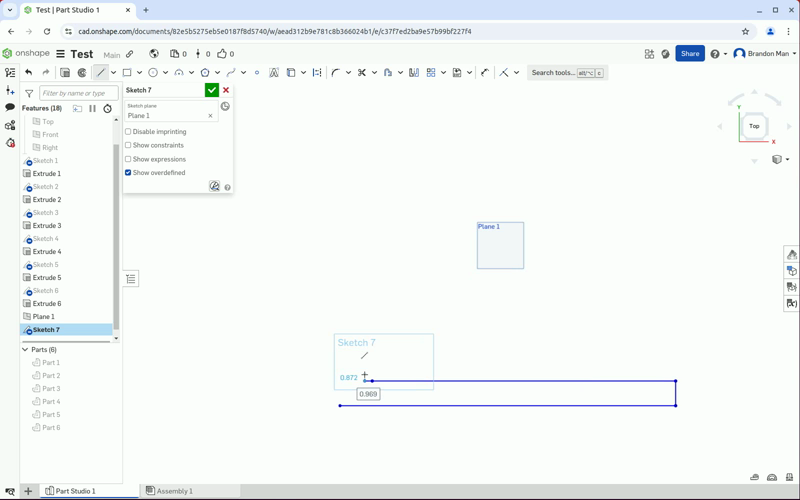
scroll(6)
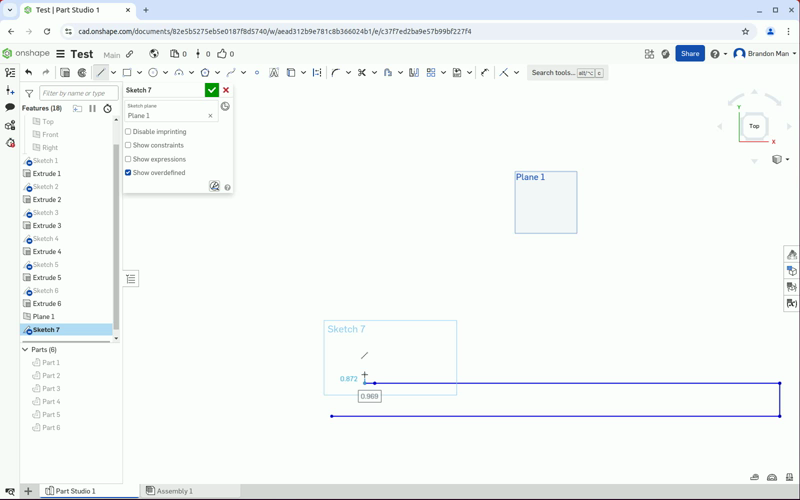
scroll(6)
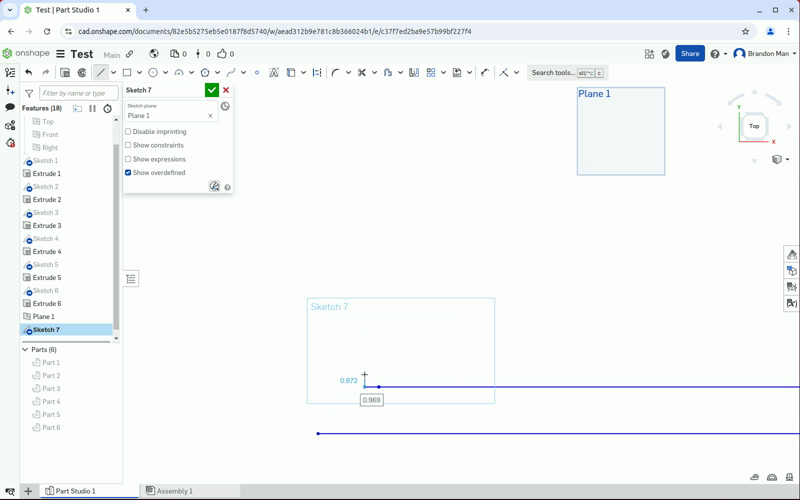
scroll(6)
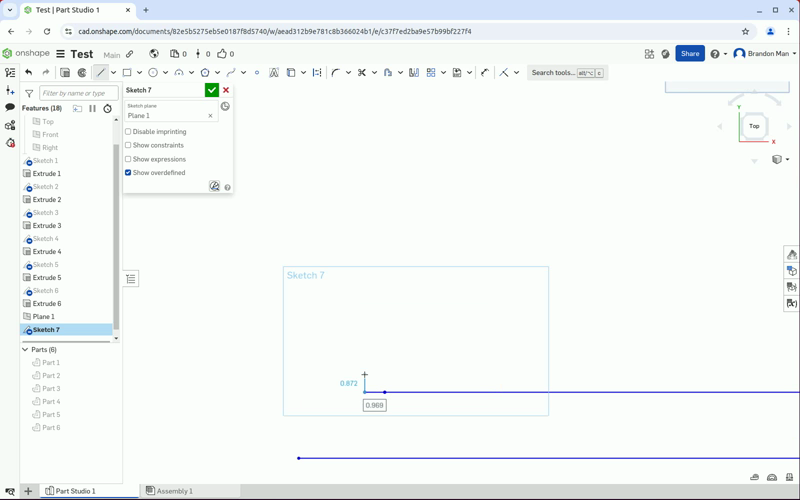
scroll(6)
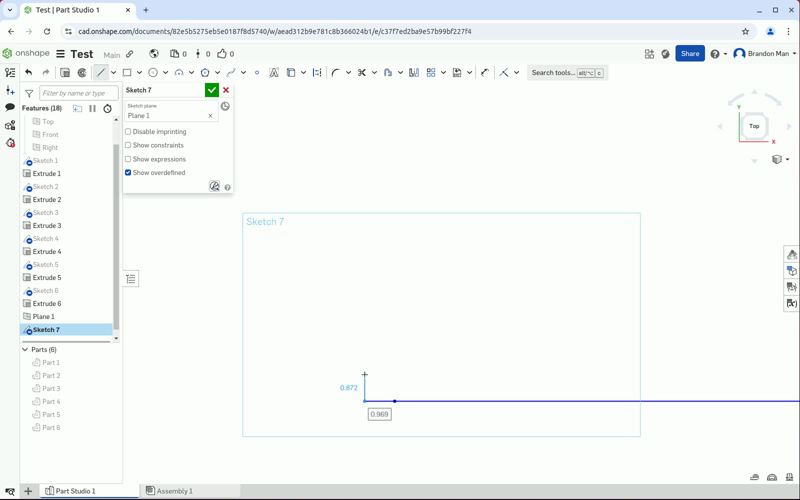
scroll(6)
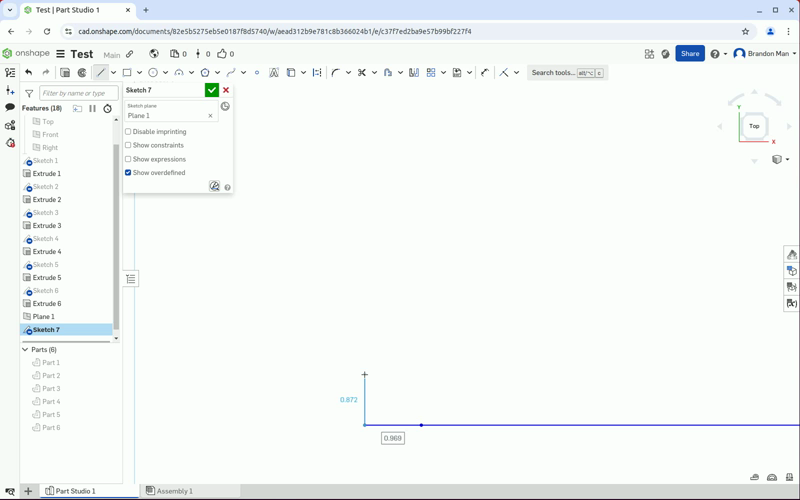
click(364, 374)
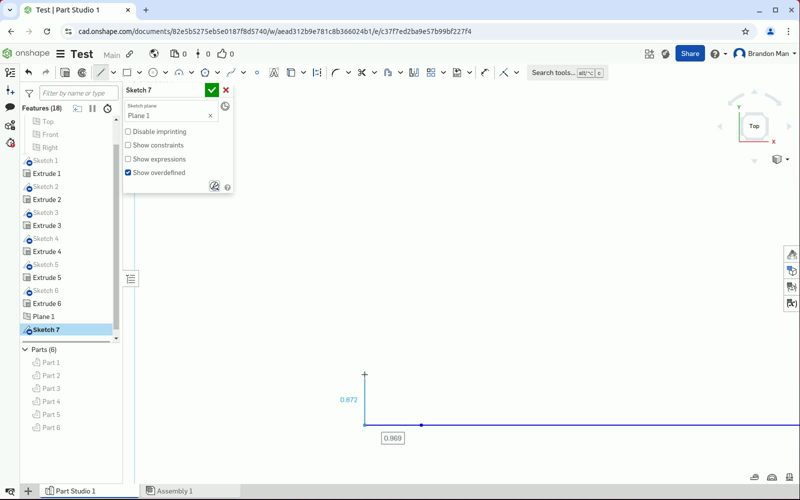
scroll(-6)
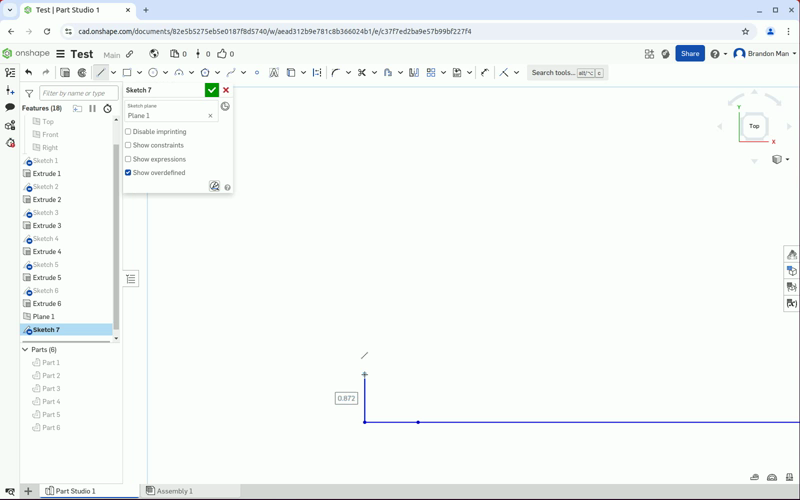
scroll(-6)
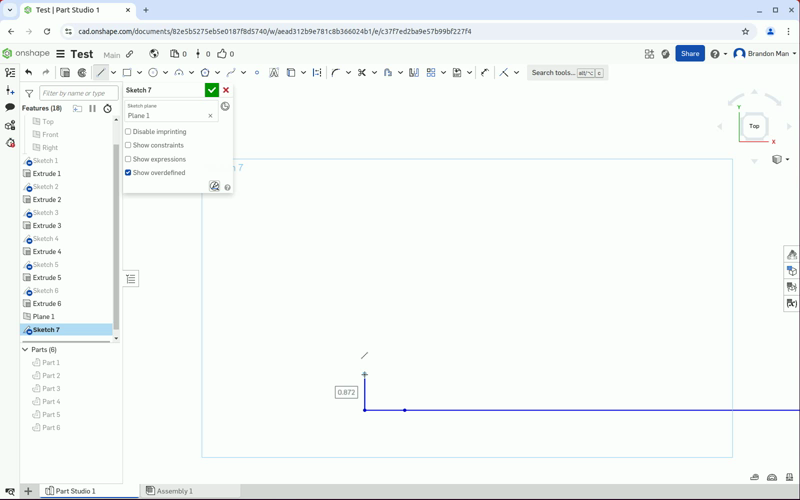
scroll(-6)
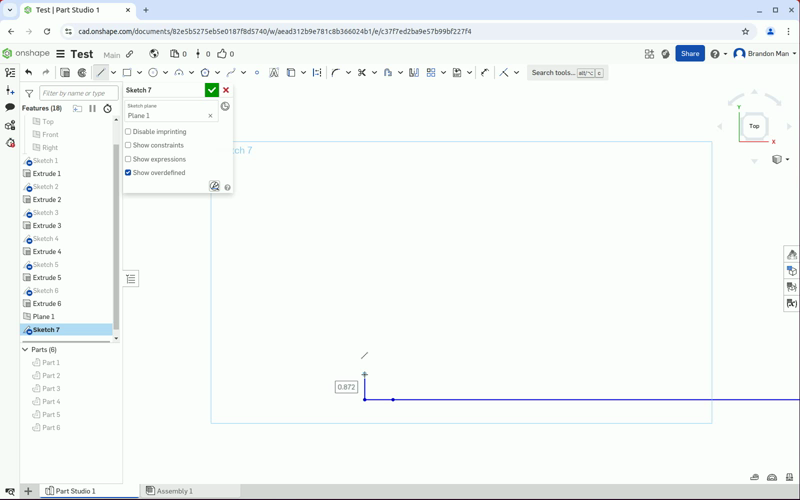
scroll(-6)
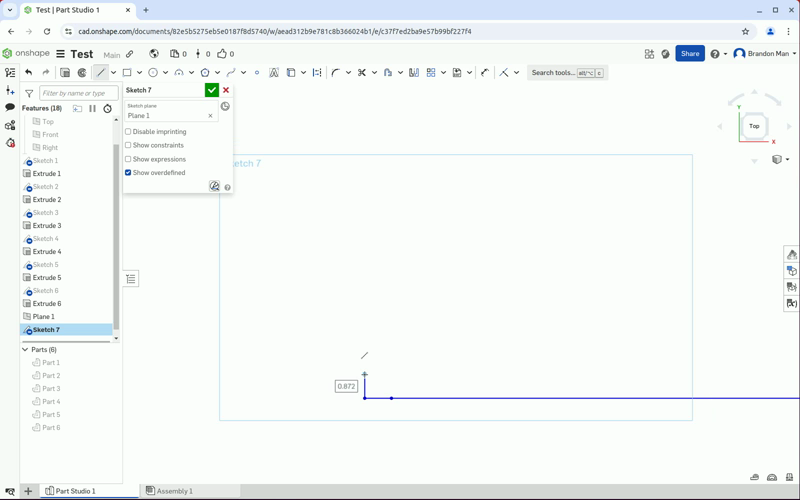
scroll(-6)
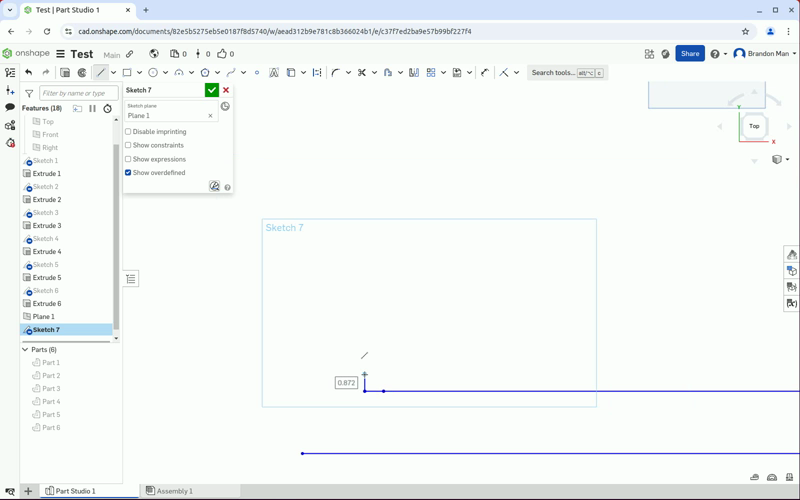
scroll(-6)
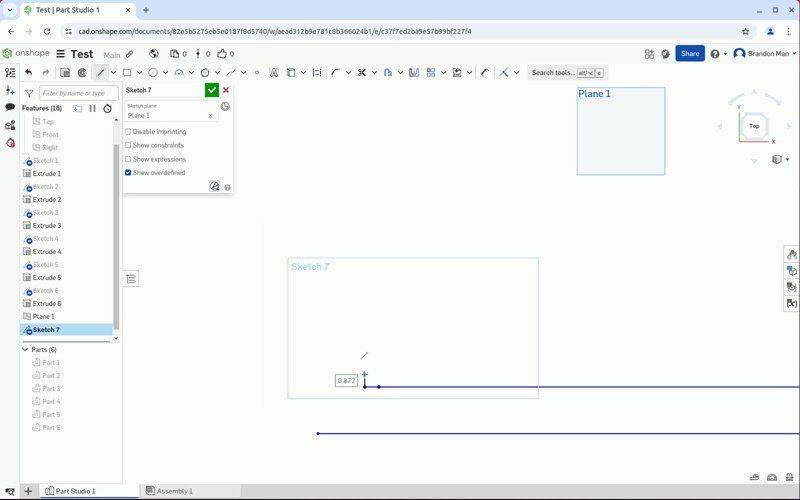
scroll(-6)
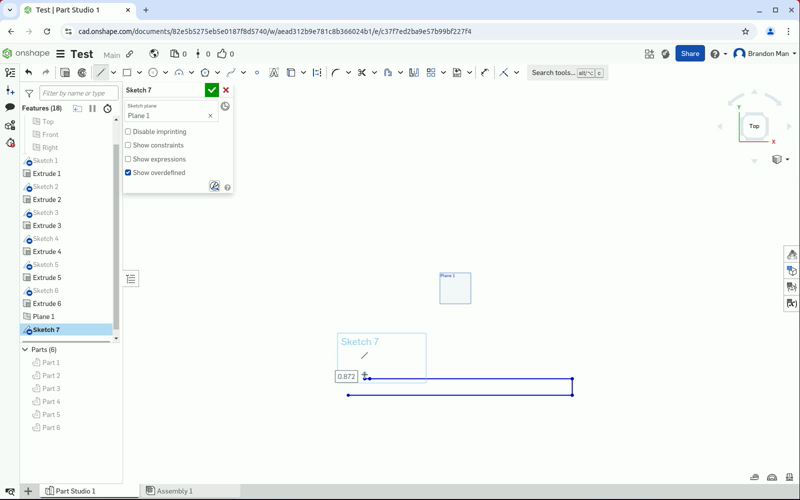
key_up(shift)
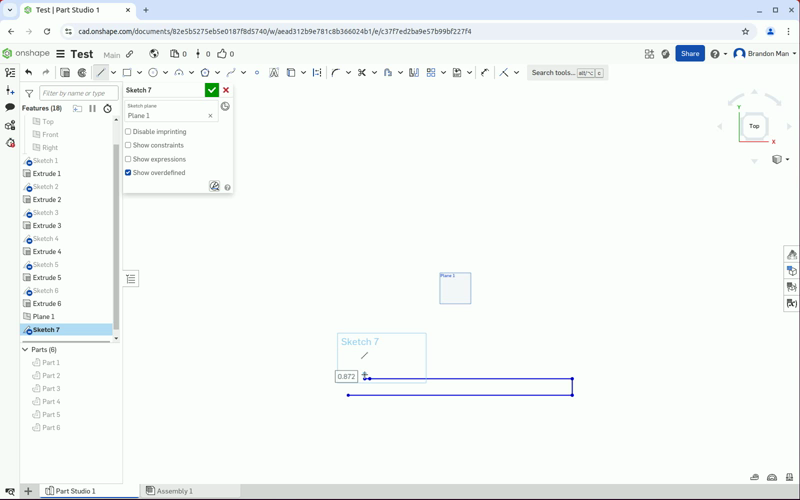
key_down(shift)
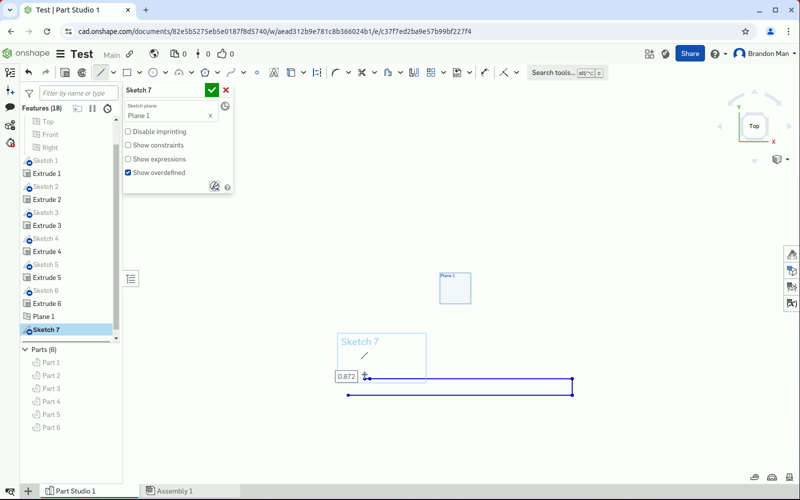
mouse_move(364, 171)
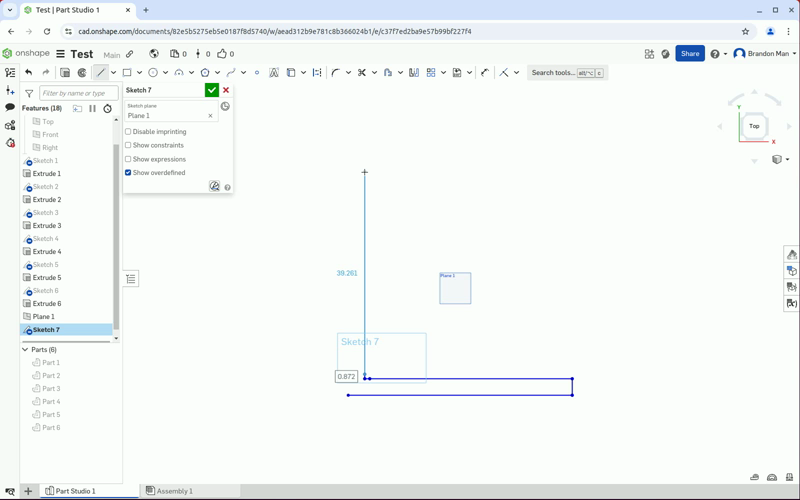
click(364, 171)
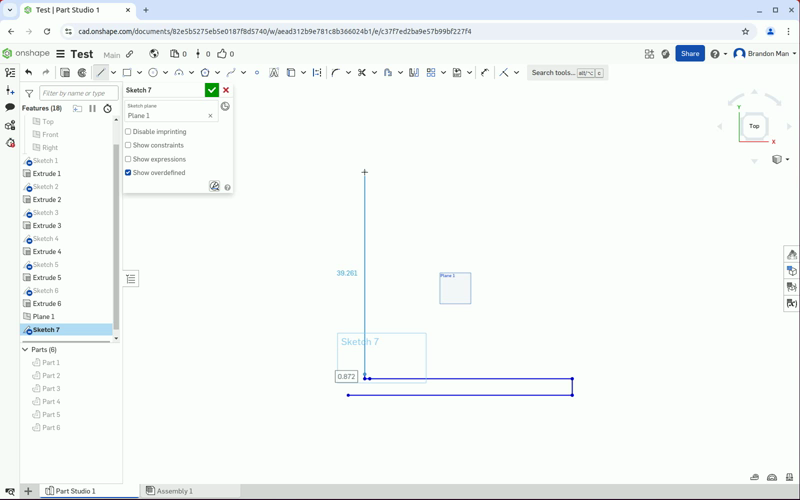
key_up(shift)
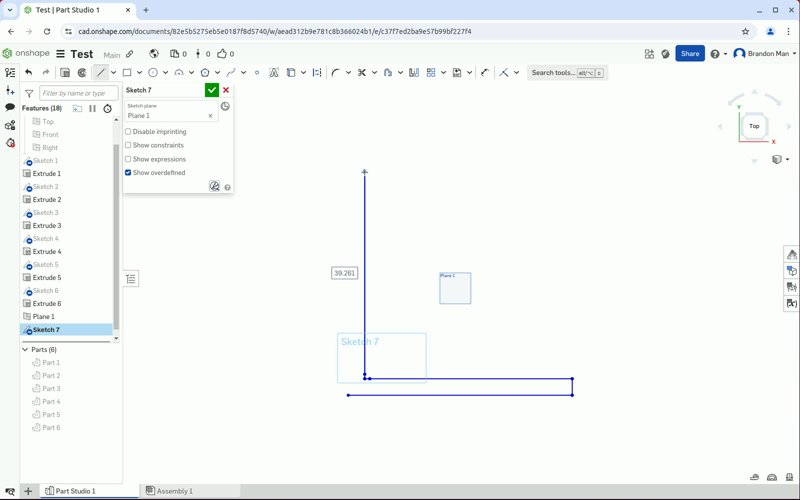
key_down(shift)
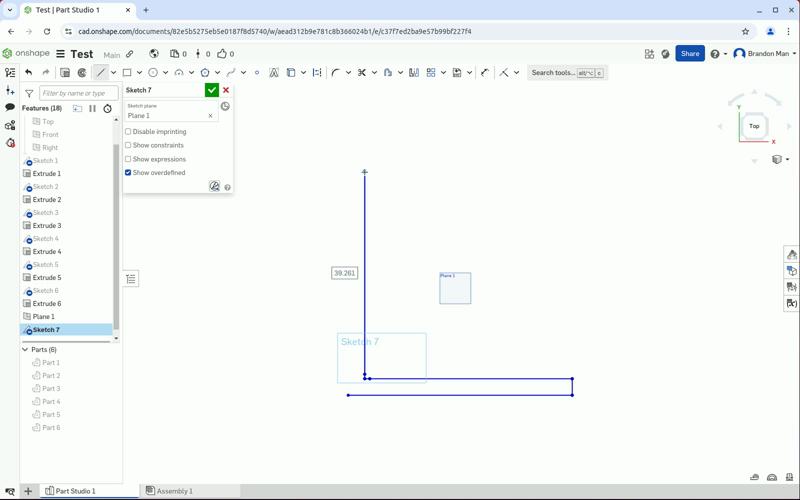
mouse_move(394, 171)
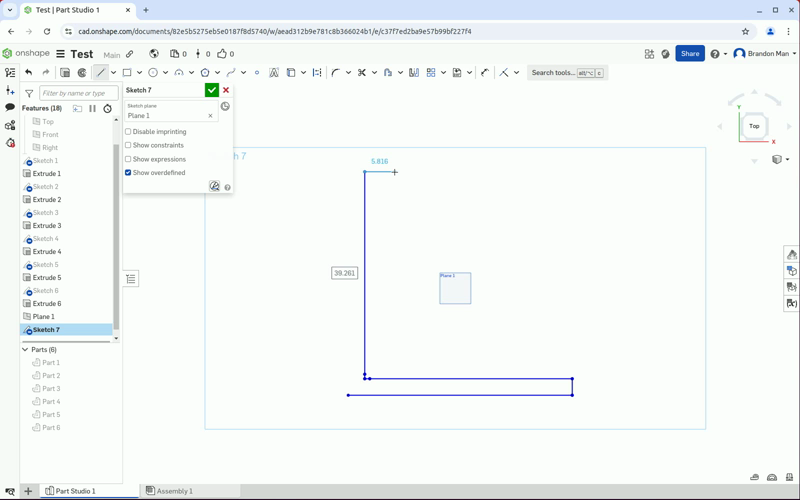
mouse_move(348, 171)
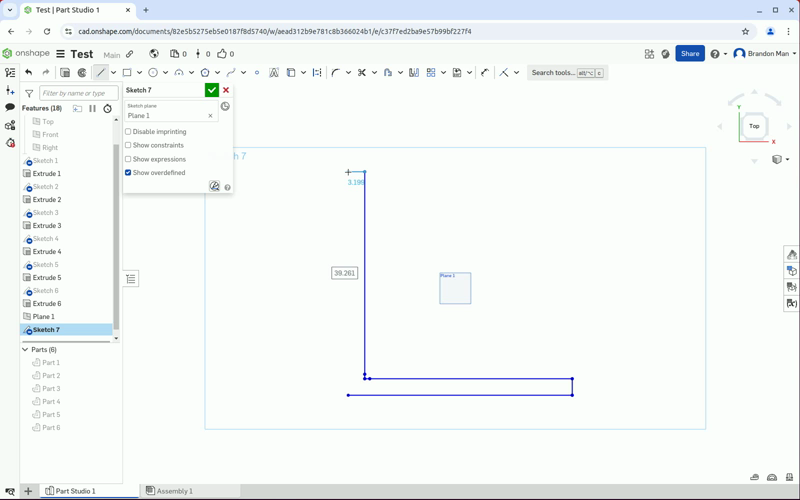
click(348, 171)
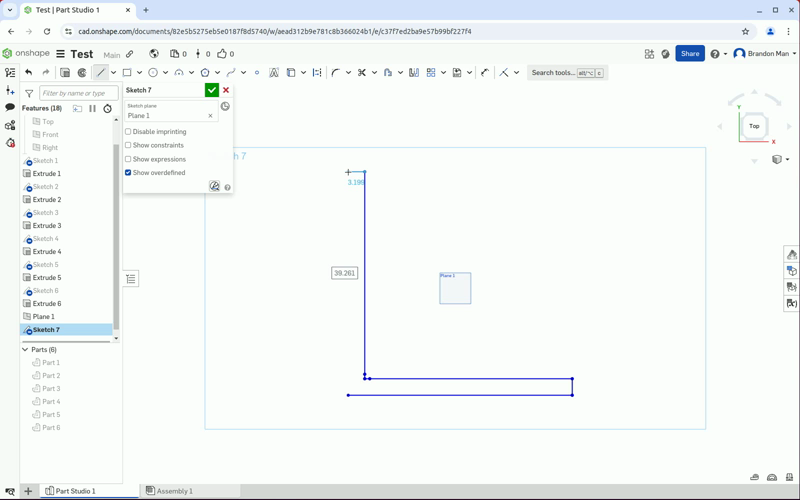
key_up(shift)
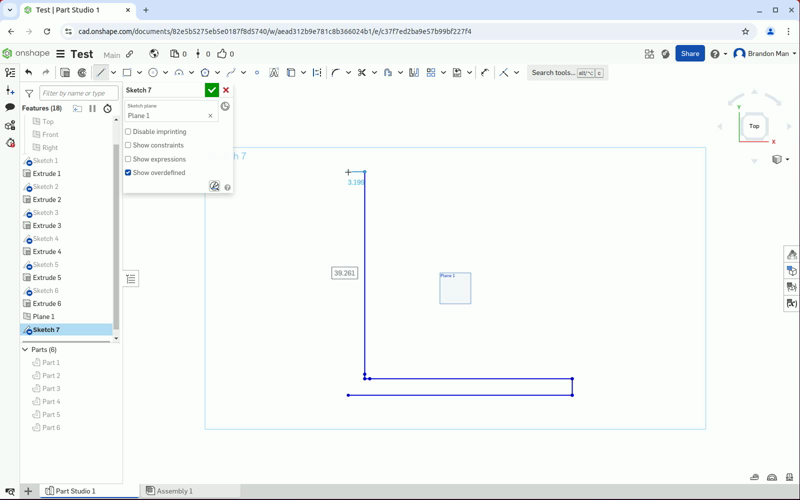
key_down(shift)
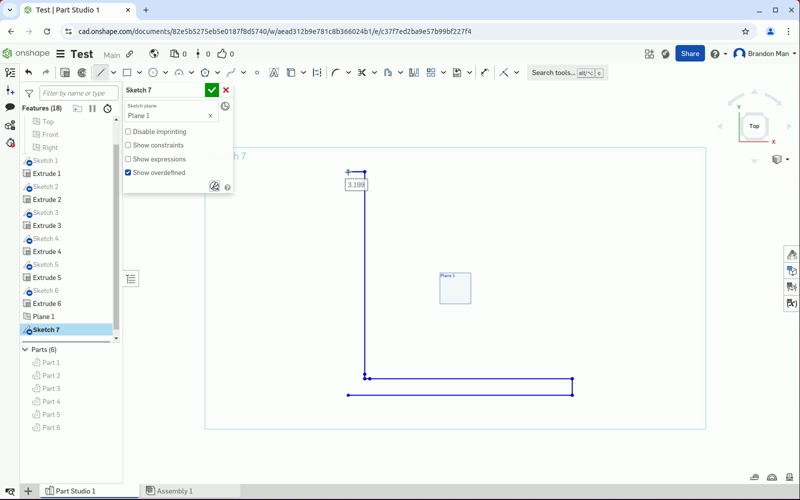
mouse_move(348, 378)
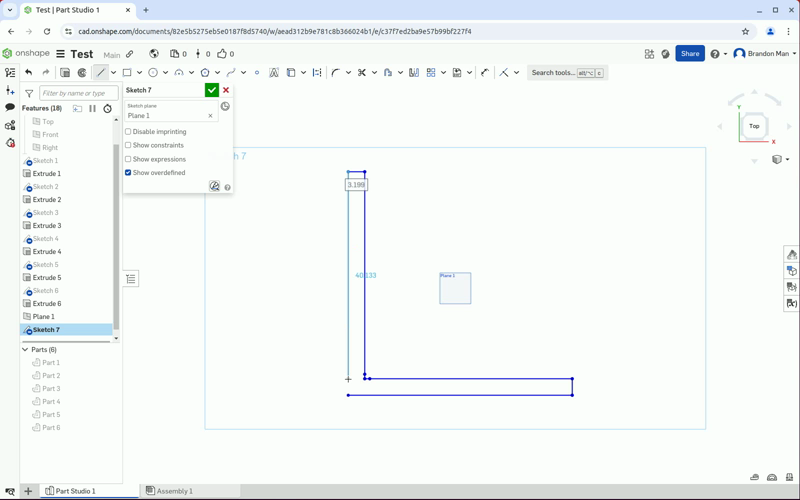
click(348, 378)
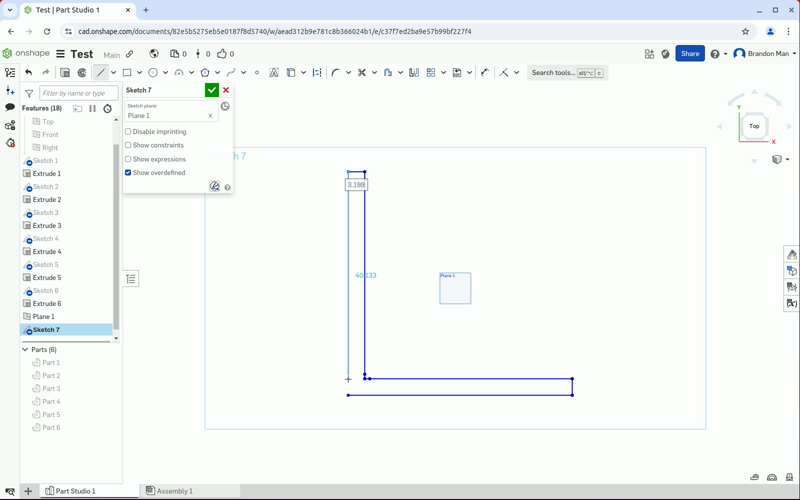
key_up(shift)
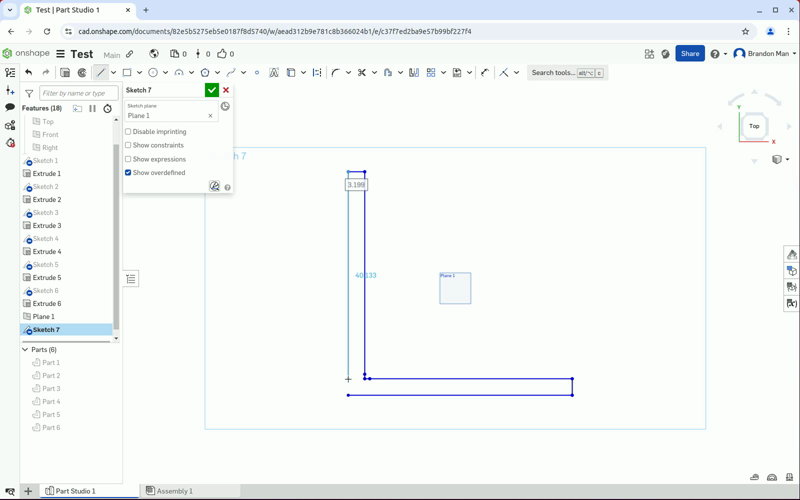
mouse_move(378, 378)
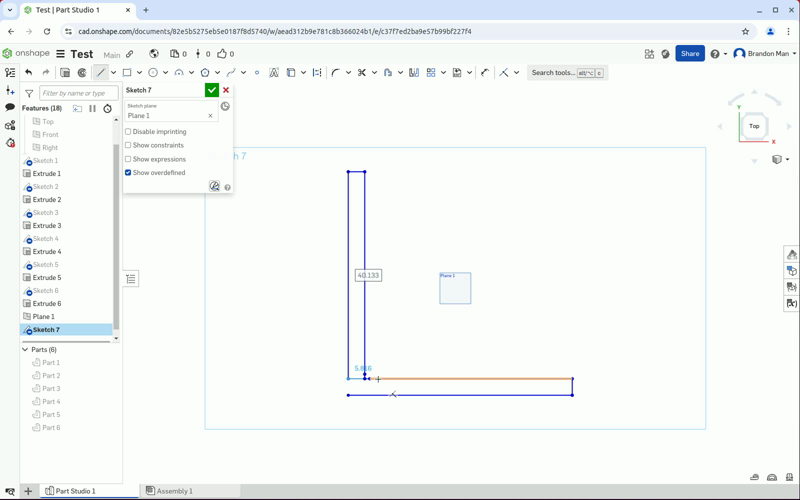
key_down(shift)
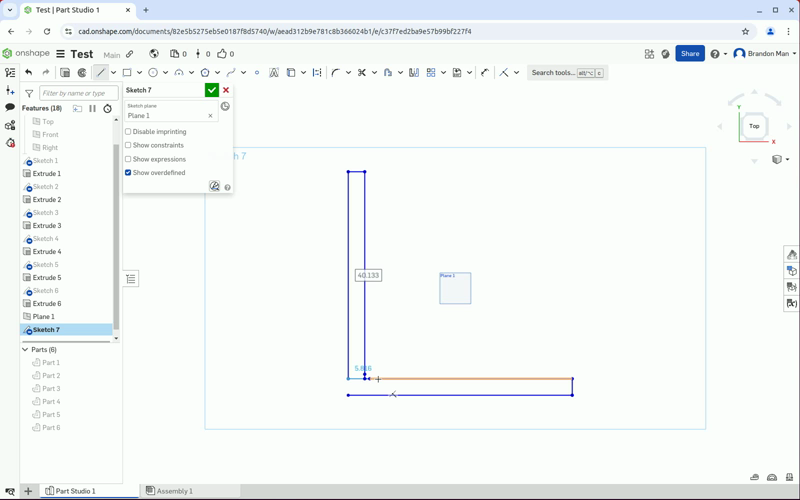
mouse_move(348, 395)
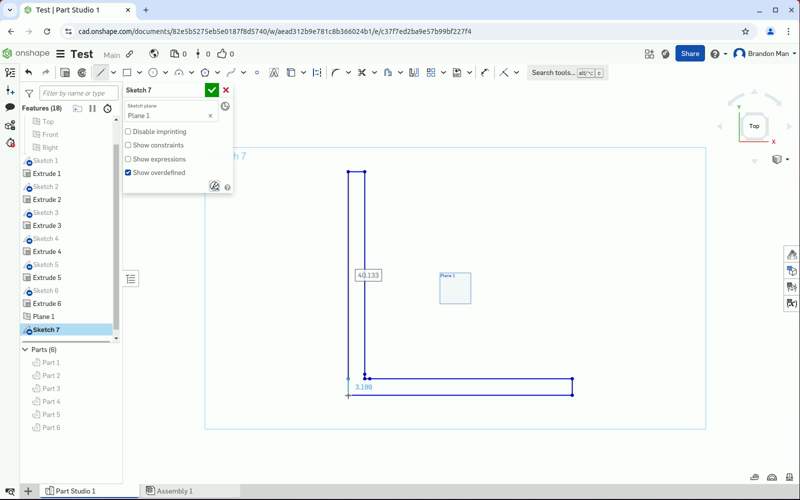
key_up(shift)
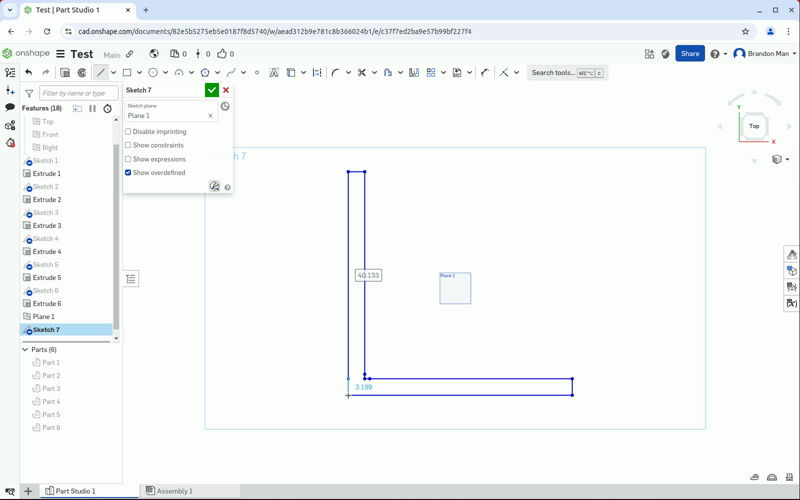
click(348, 395)
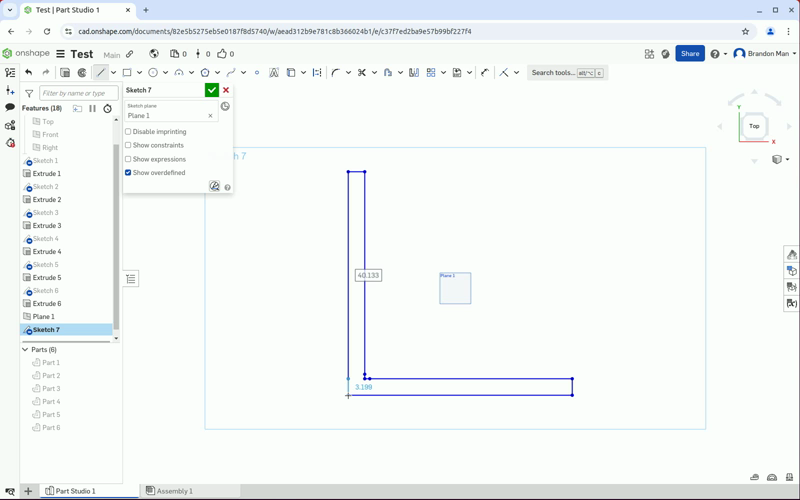
key(esc)
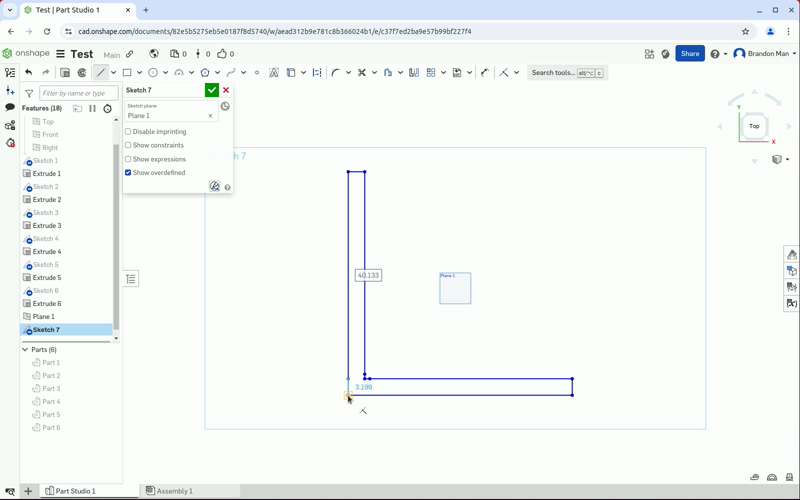
mouse_move(501, 384)
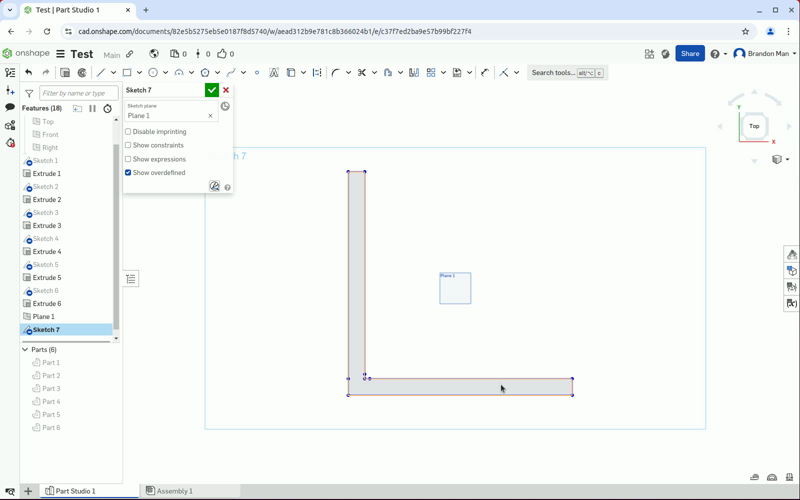
click(501, 384)
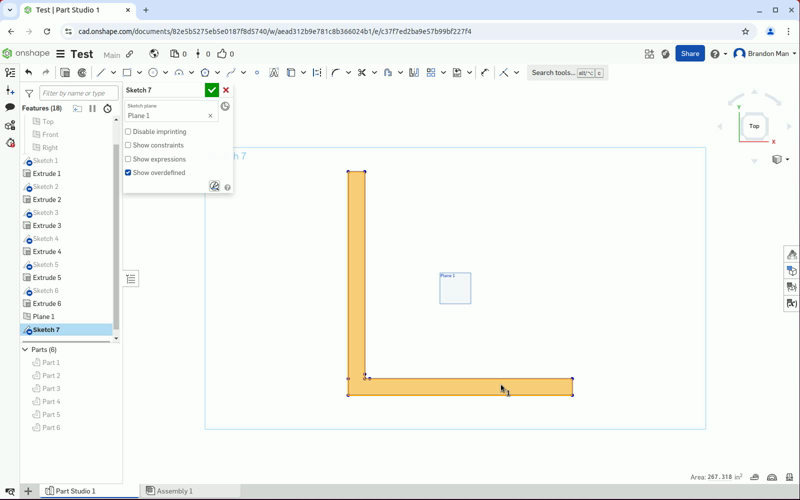
mouse_move(73, 352)
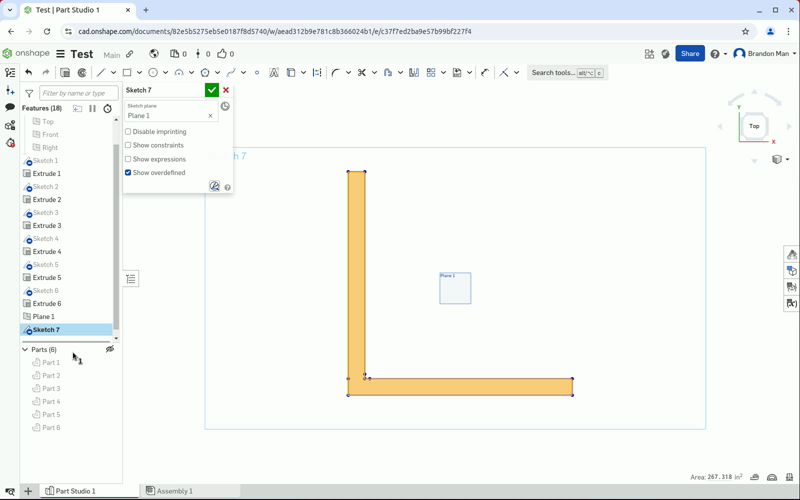
key(shift+y)
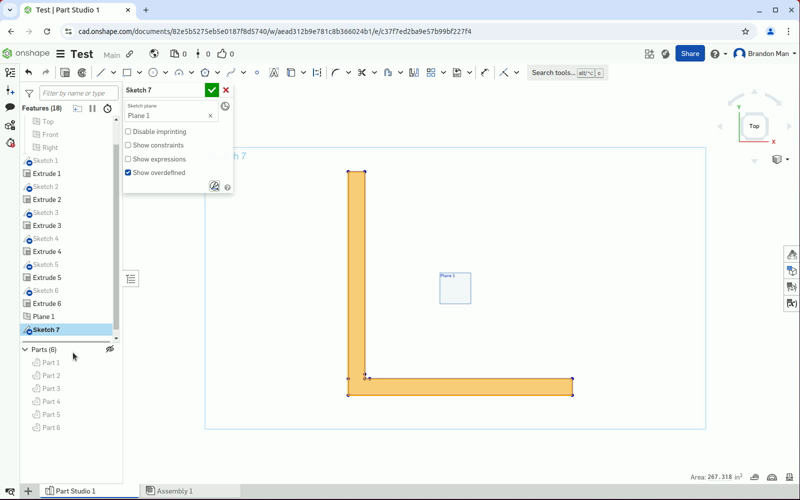
key(shift+e)
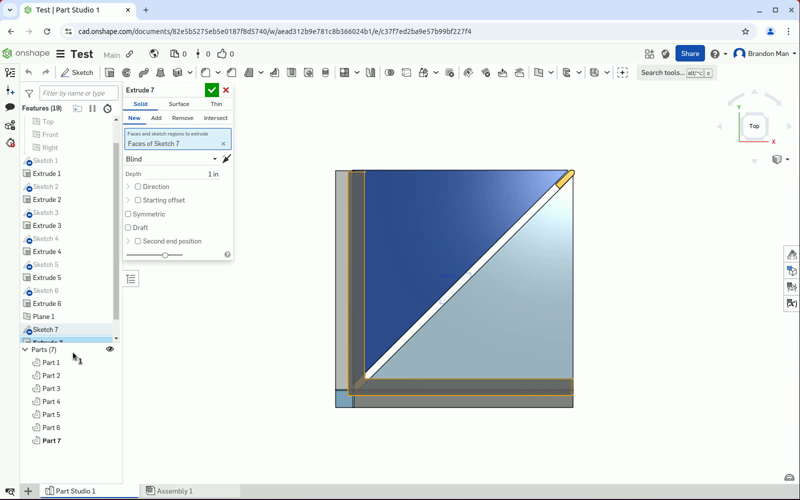
mouse_move(143, 106)
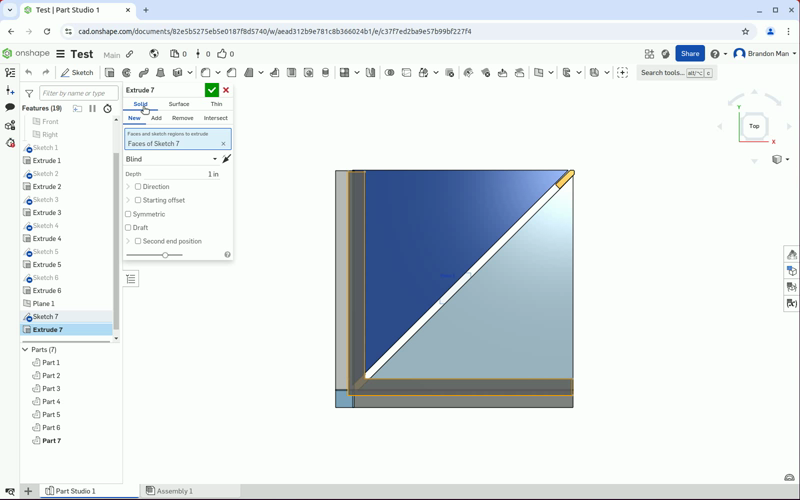
click(143, 106)
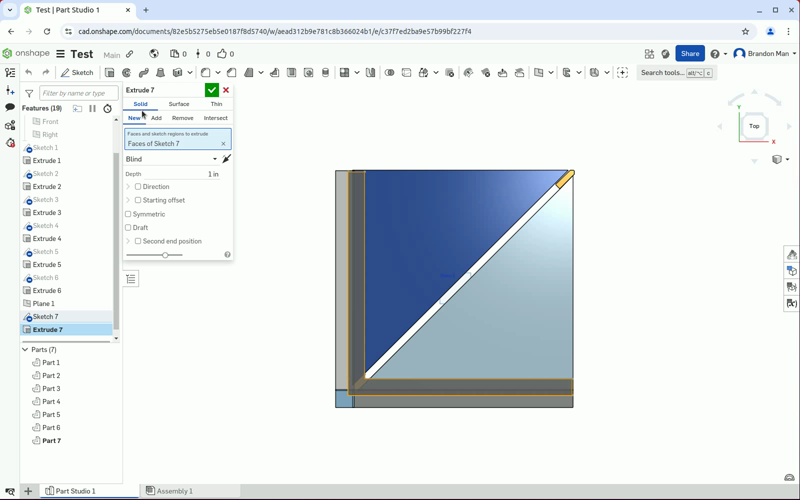
mouse_move(137, 120)
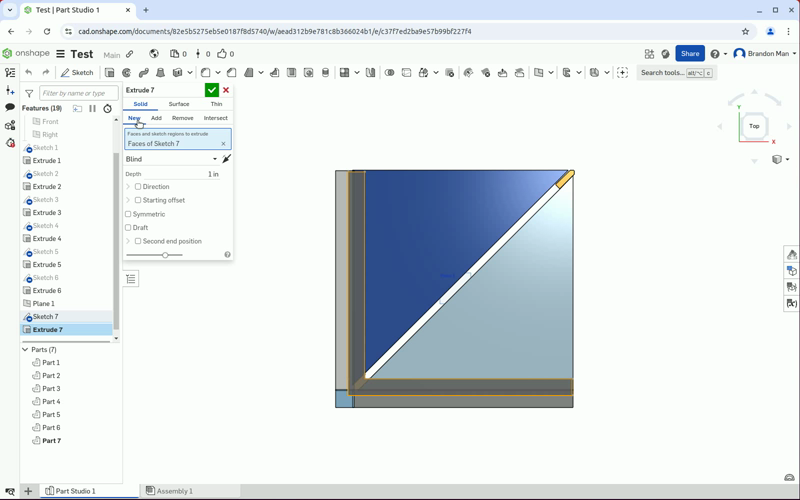
click(137, 120)
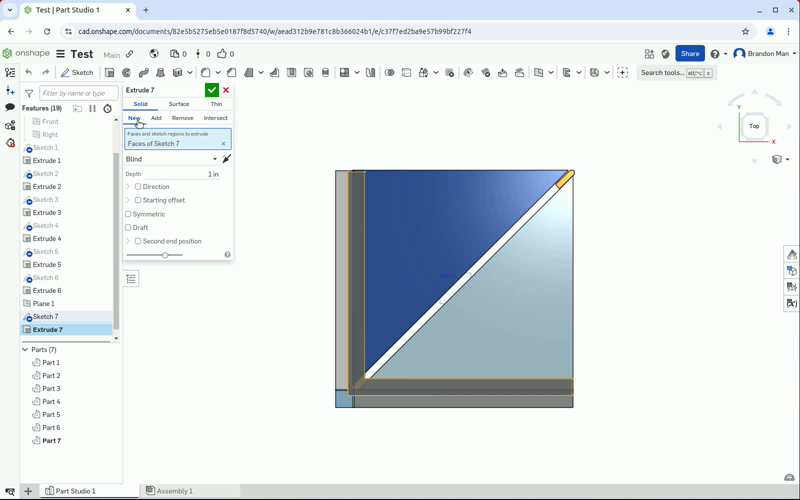
key(tab, 4)
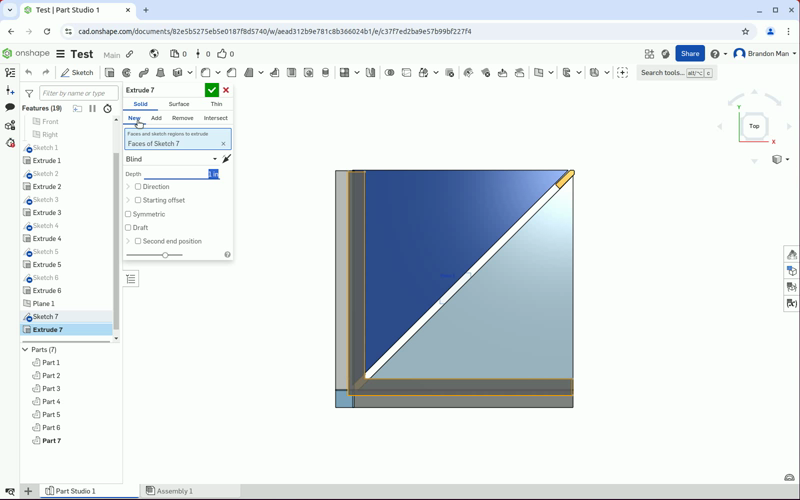
text(11.554)
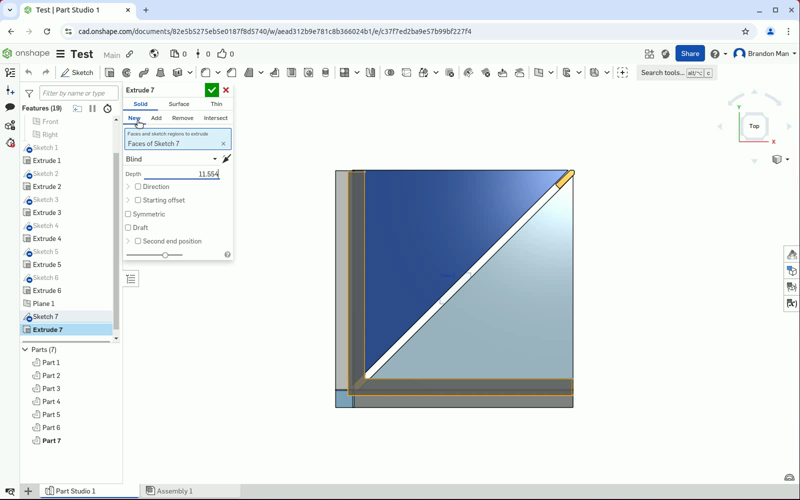
key(enter)
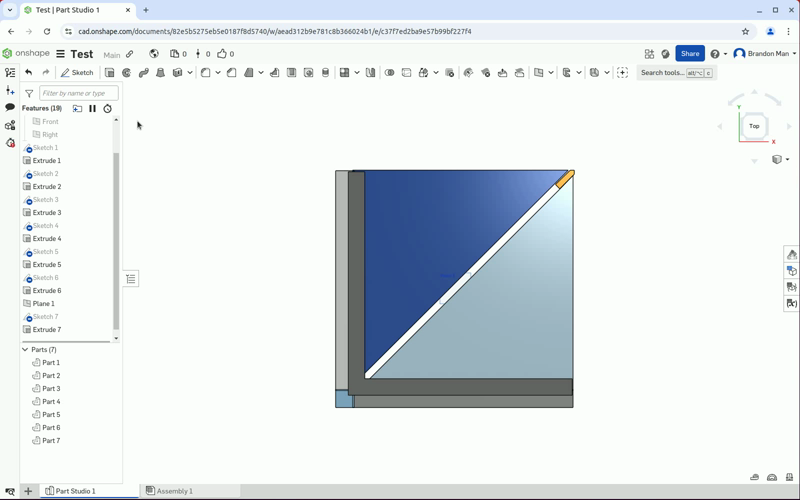
key(shift+h)
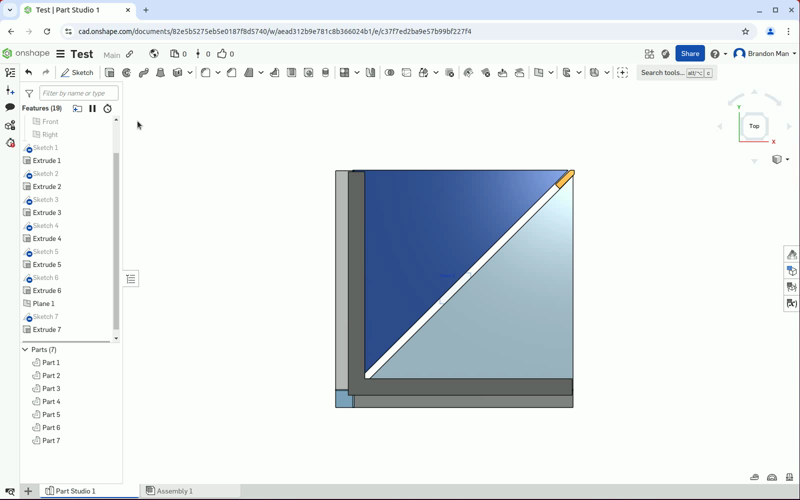
key(shift+h)
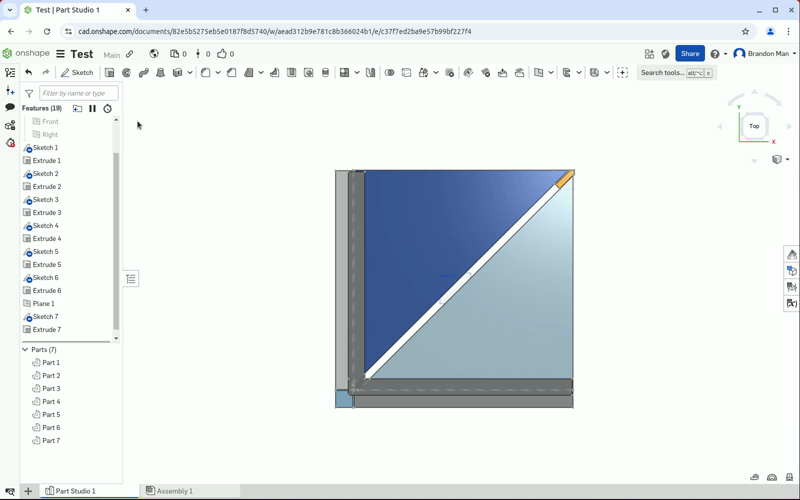
key(shift+7)
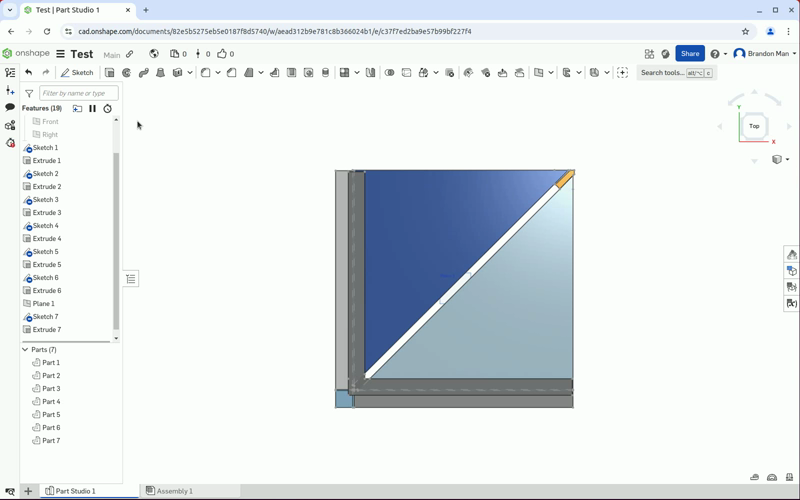
key(up, 3)
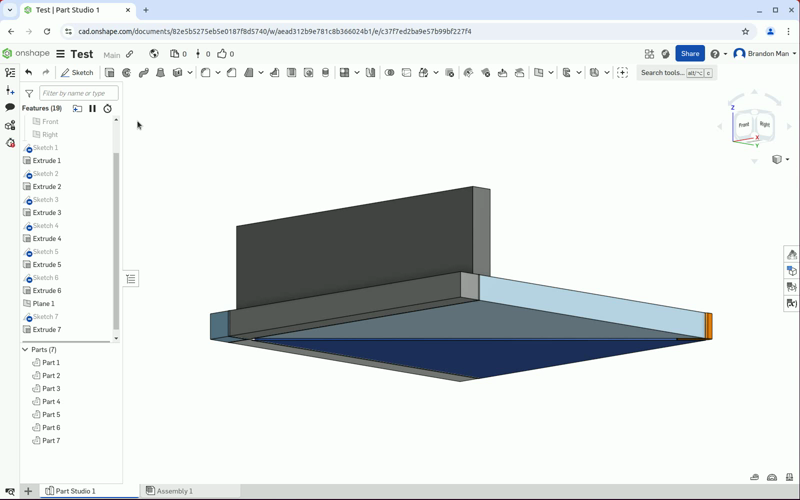
key(left, 3)
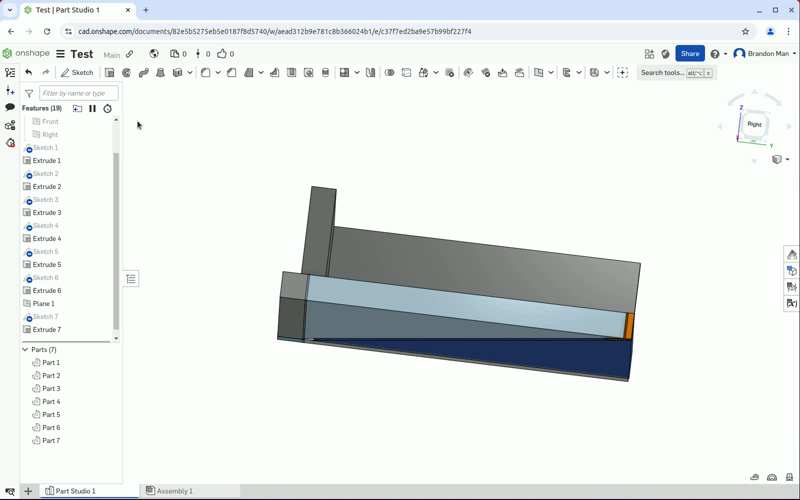
key(right, 3)
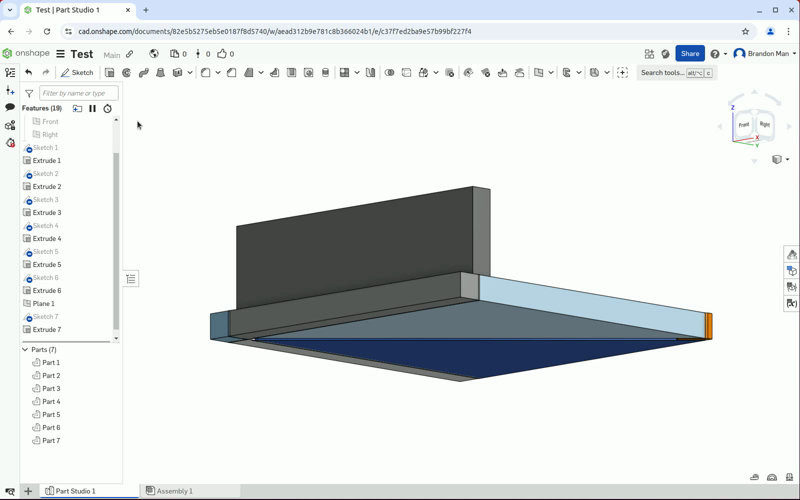
key(down, 3)
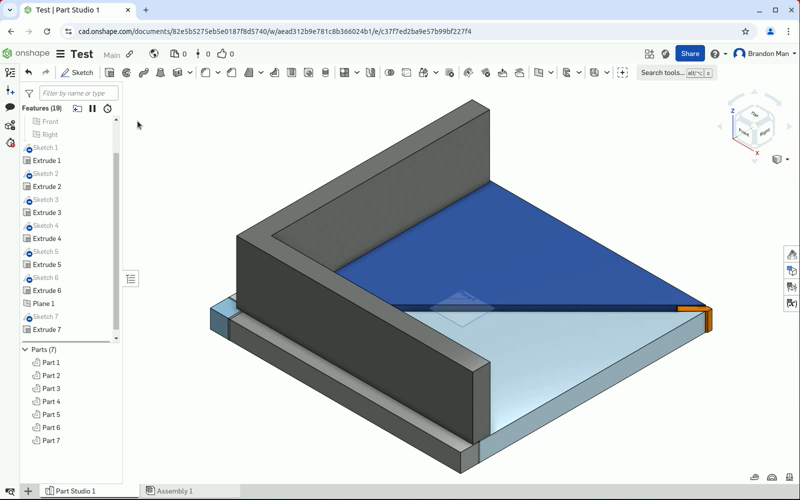
mouse_move(69, 150)
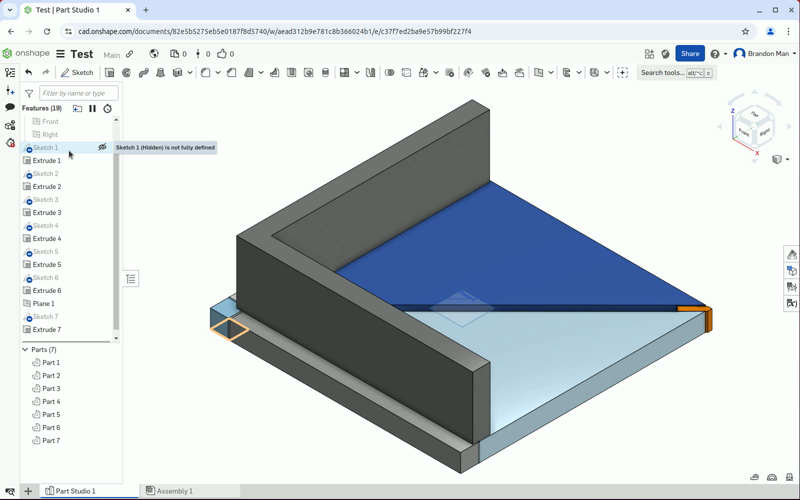
click(69, 150)